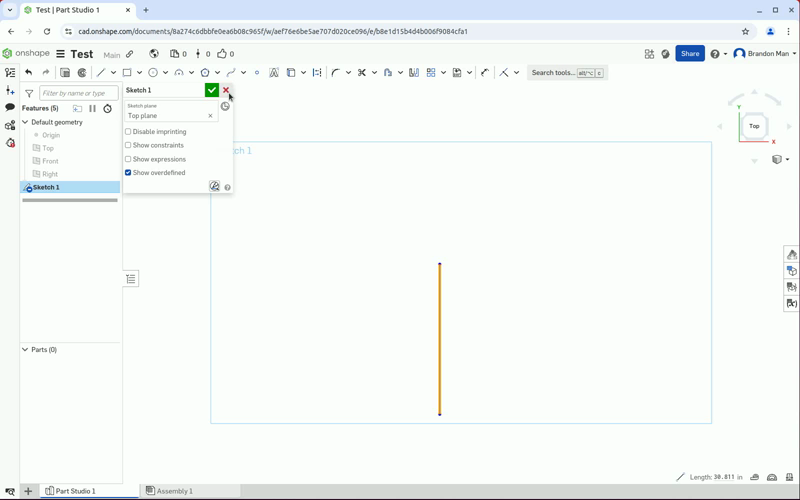
key(shift+h)
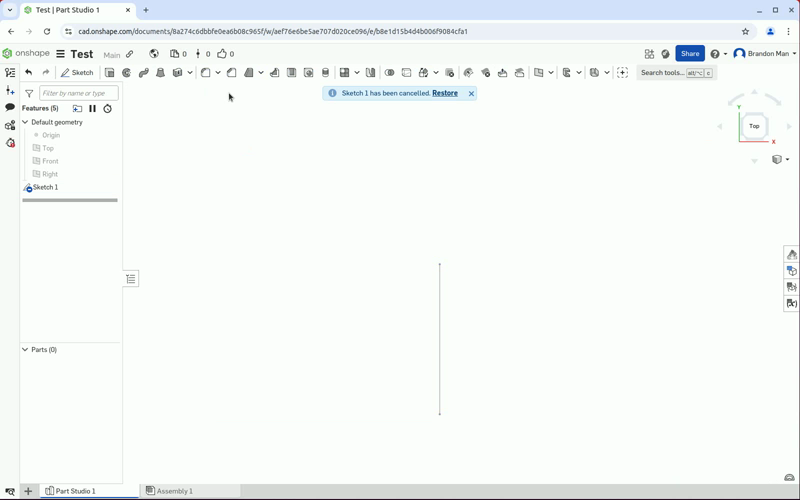
key(shift+s)
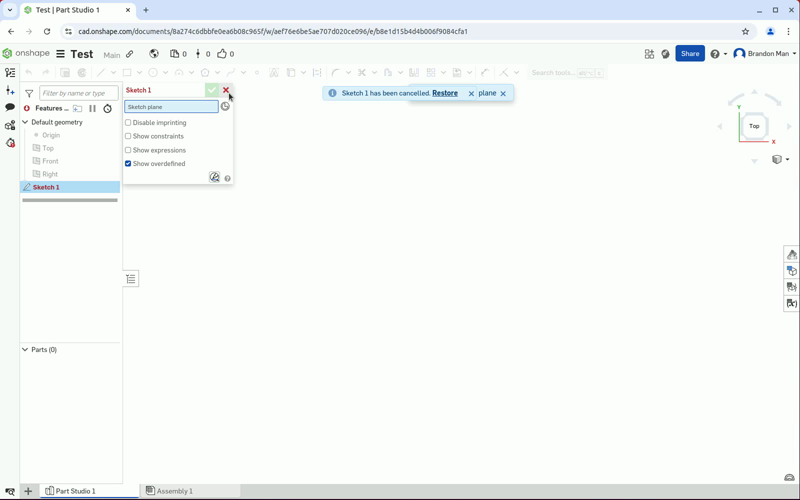
mouse_move(73, 150)
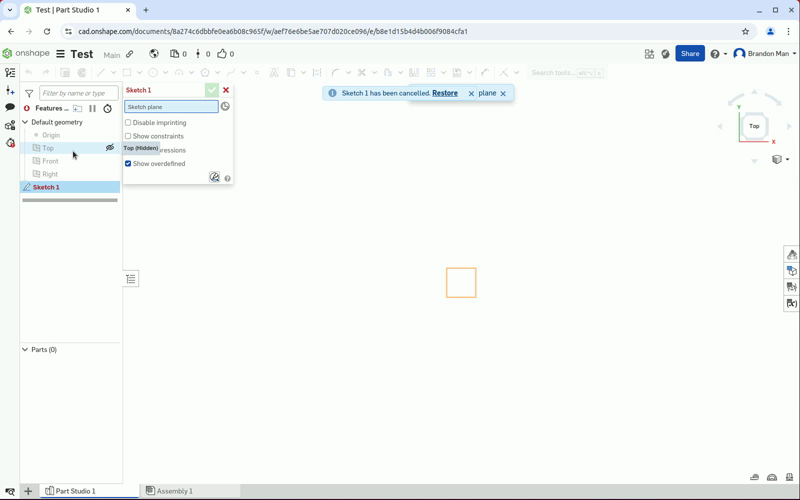
click(73, 150)
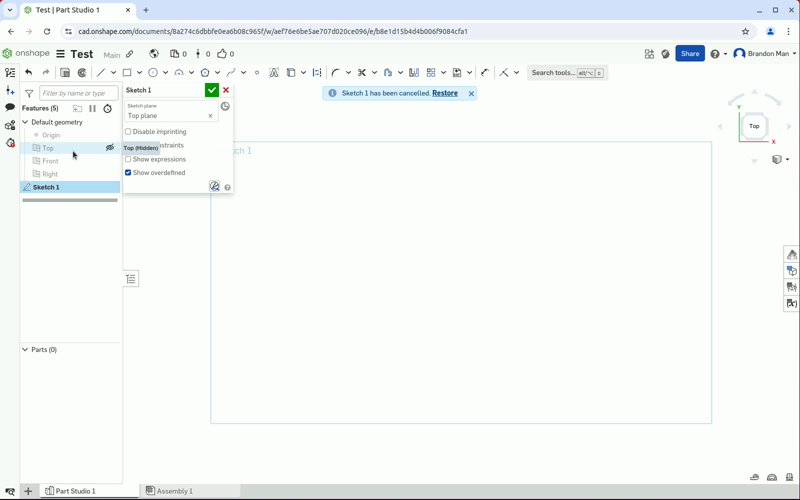
mouse_move(73, 352)
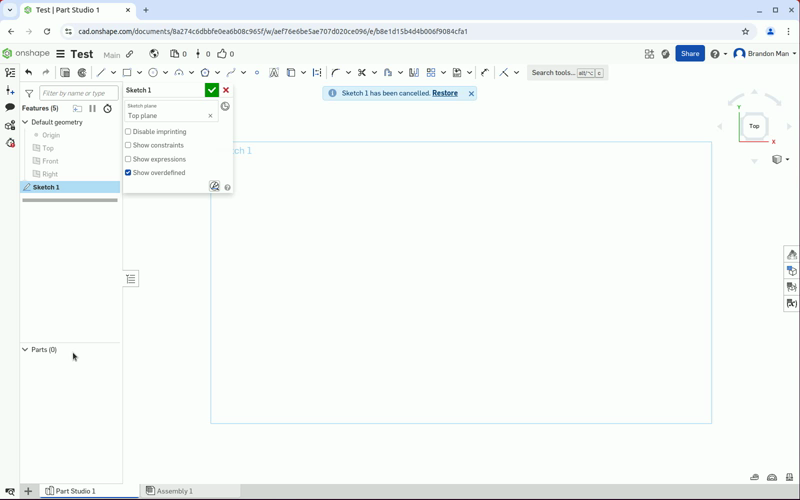
key(y)
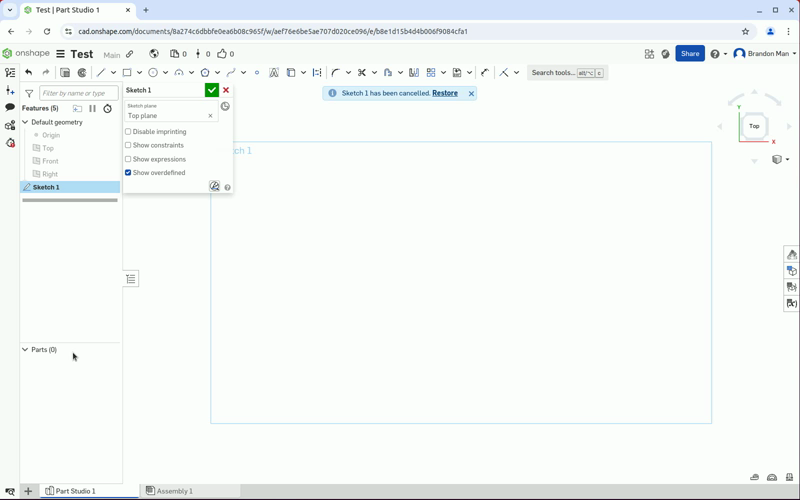
key(a)
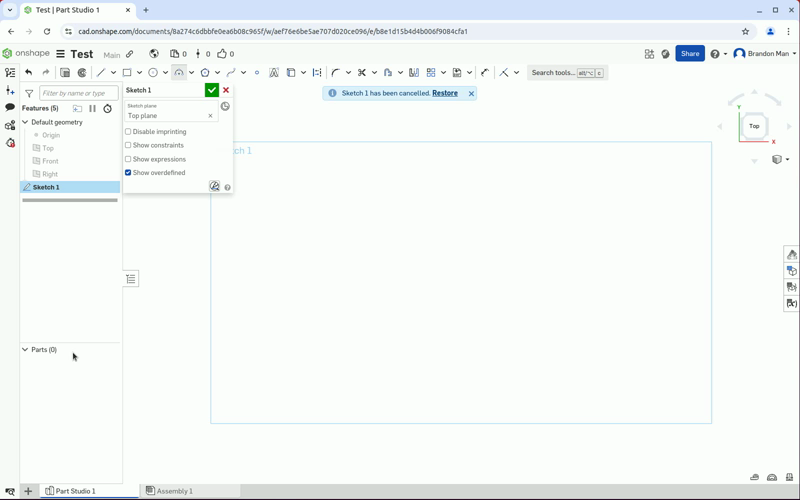
key_down(shift)
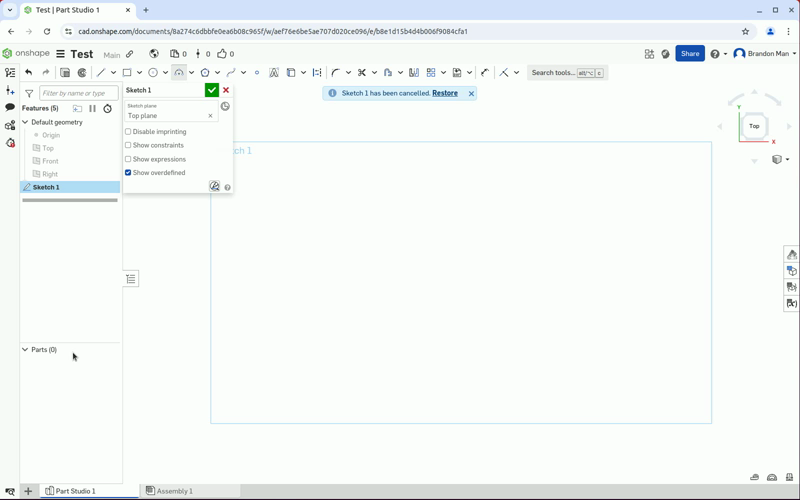
mouse_move(348, 342)
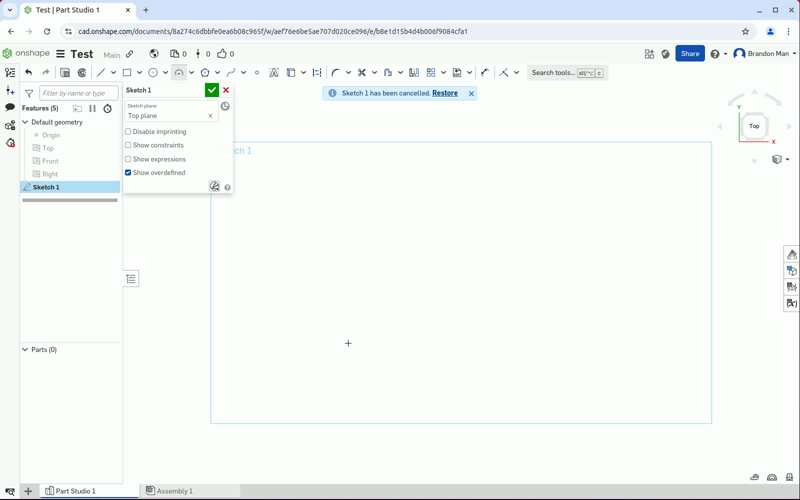
click(348, 342)
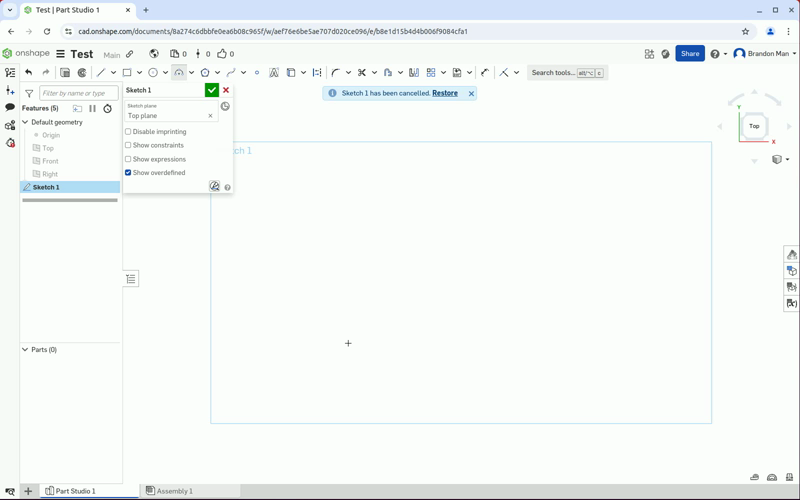
key_up(shift)
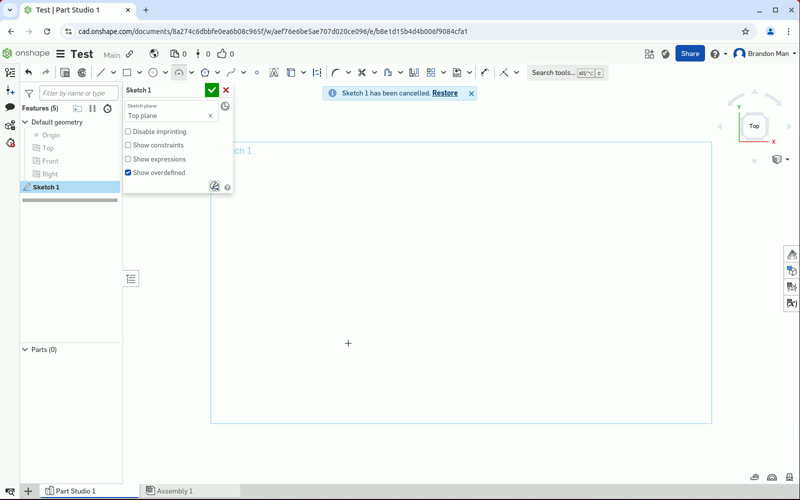
key_down(shift)
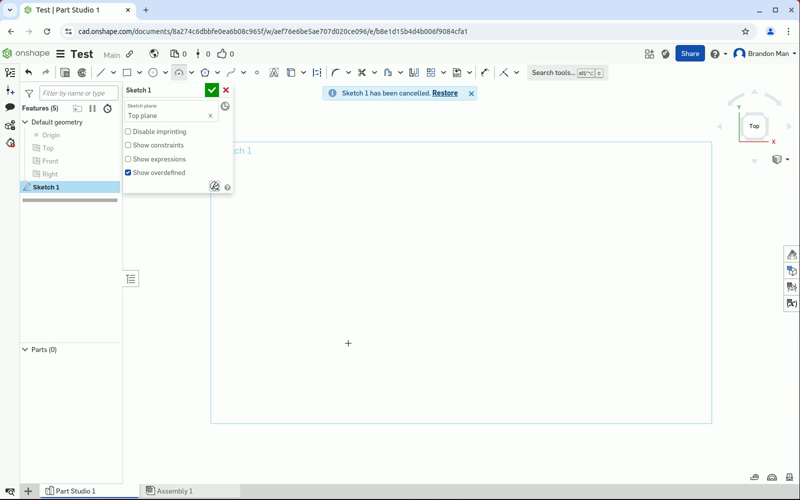
mouse_move(364, 358)
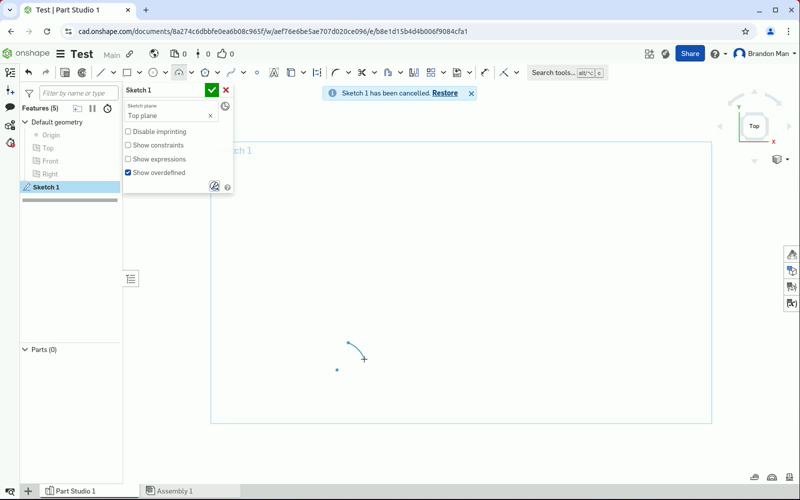
click(364, 358)
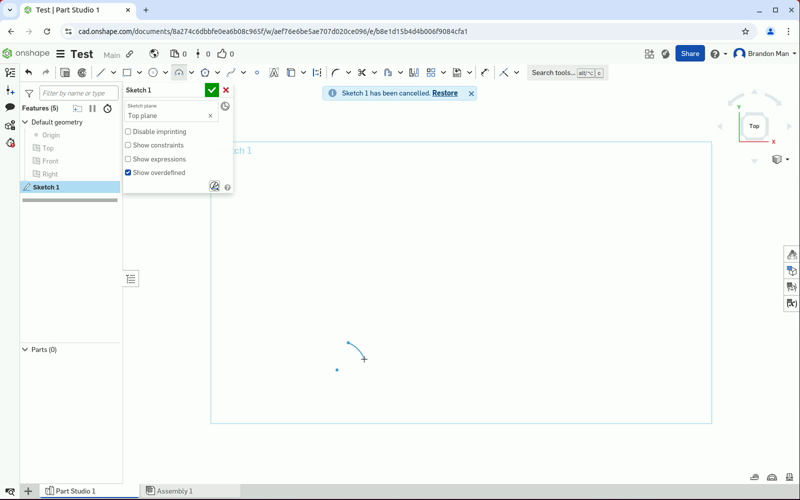
mouse_move(353, 354)
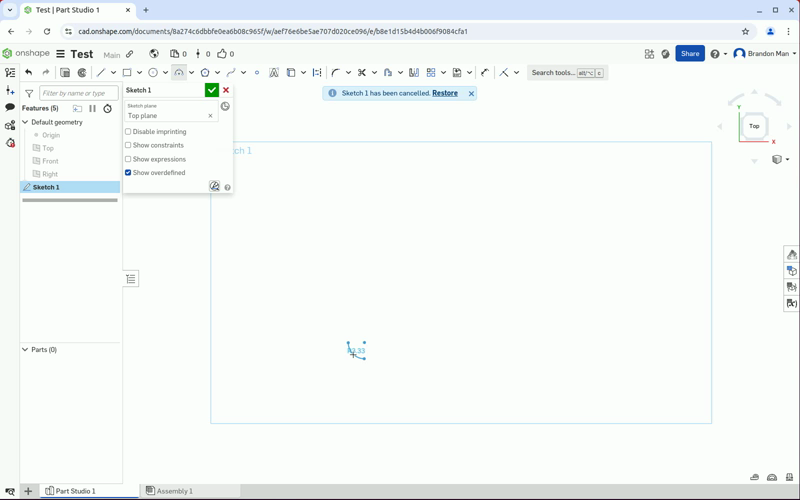
click(353, 354)
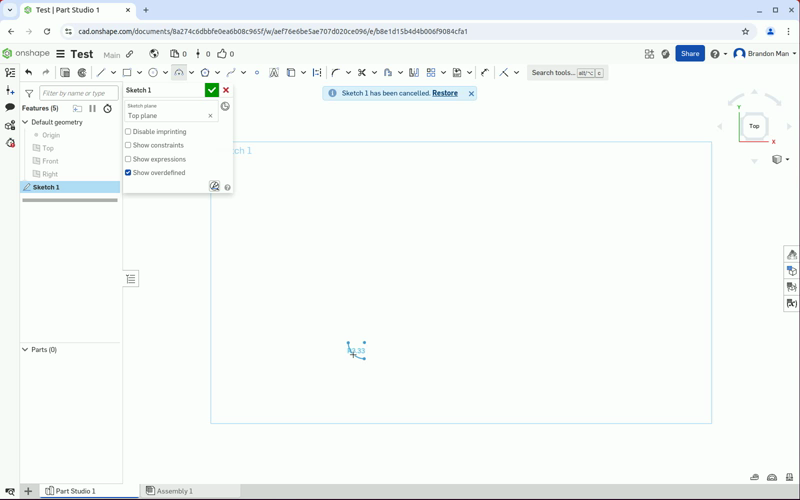
key_up(shift)
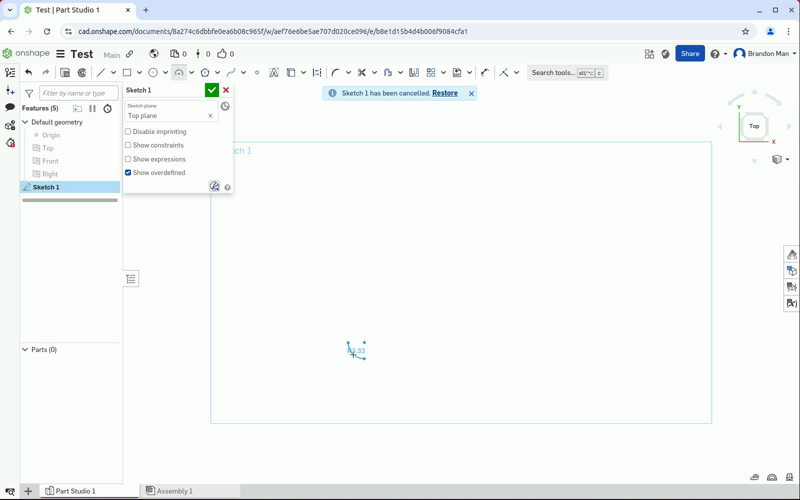
key(esc)
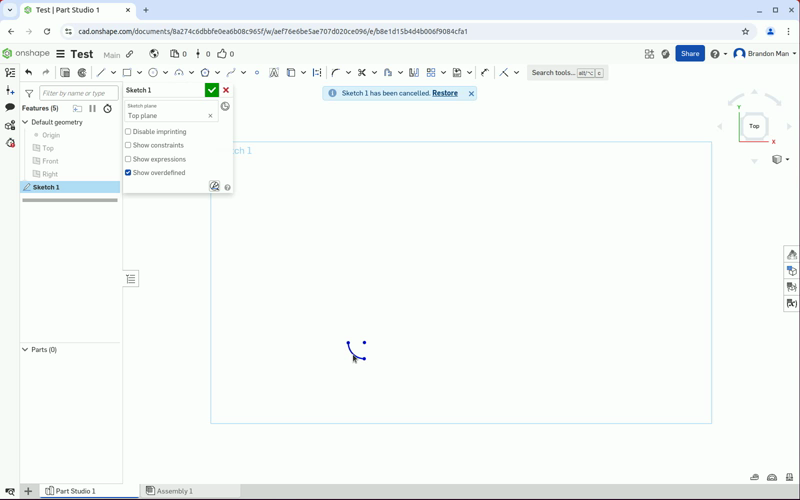
key(l)
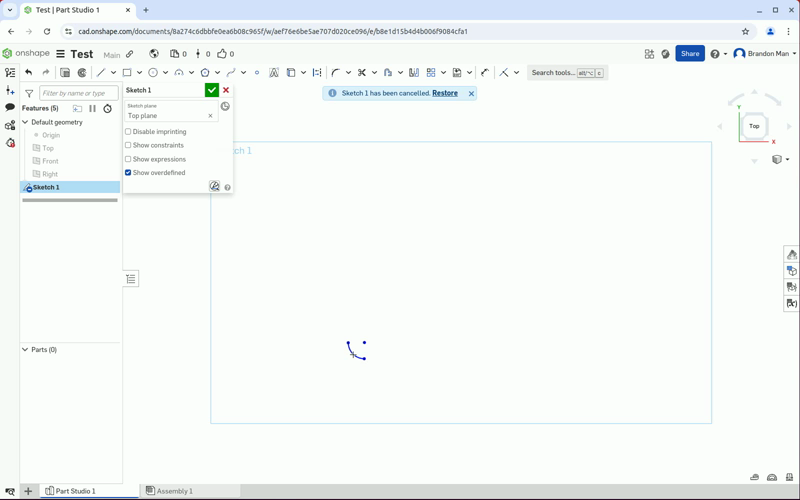
mouse_move(364, 358)
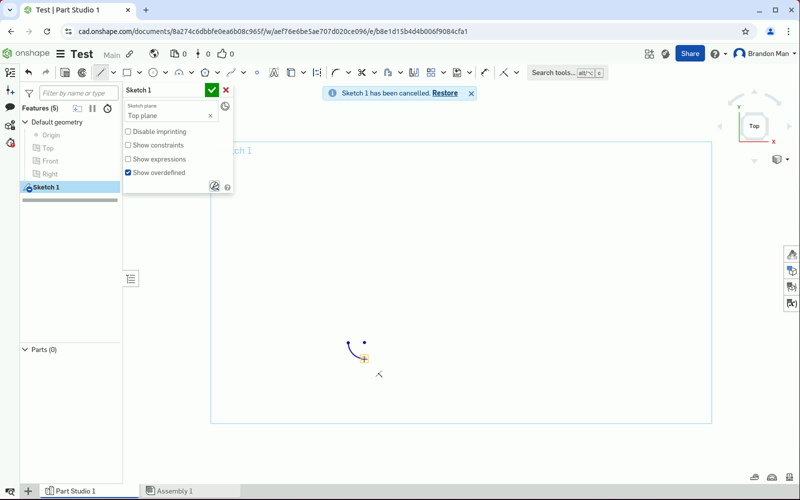
click(364, 358)
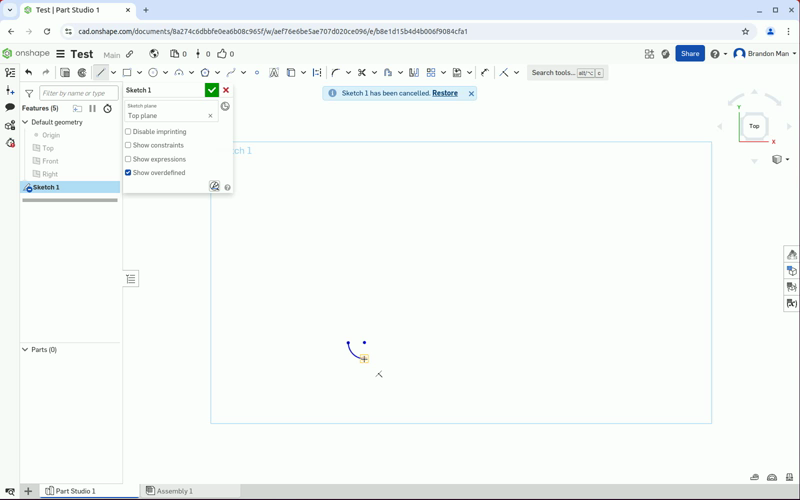
key_down(shift)
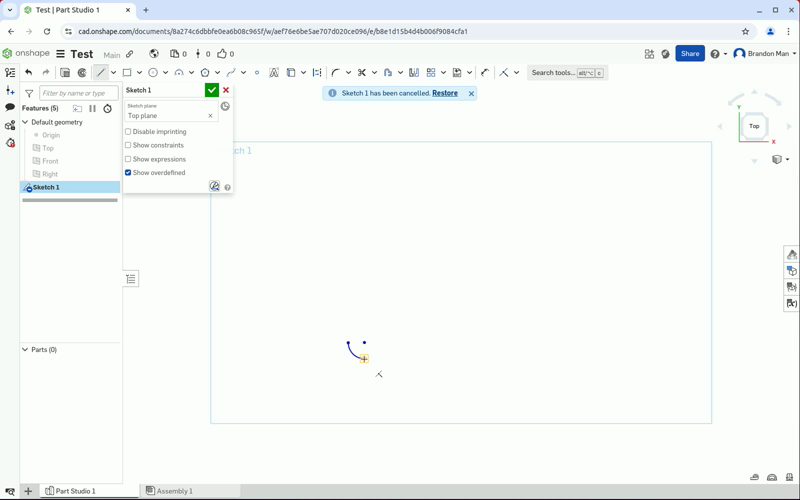
mouse_move(552, 358)
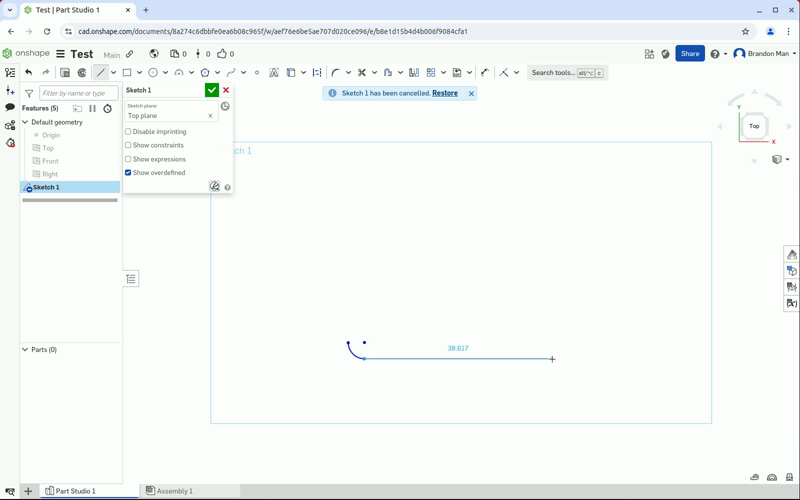
click(552, 358)
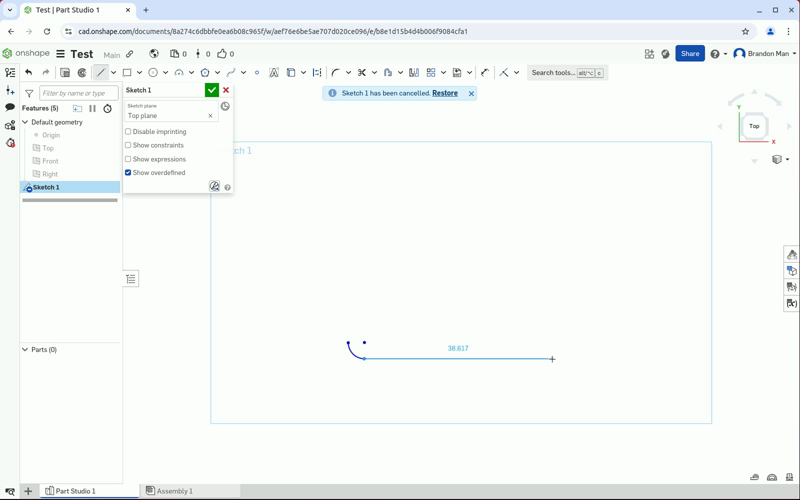
key_up(shift)
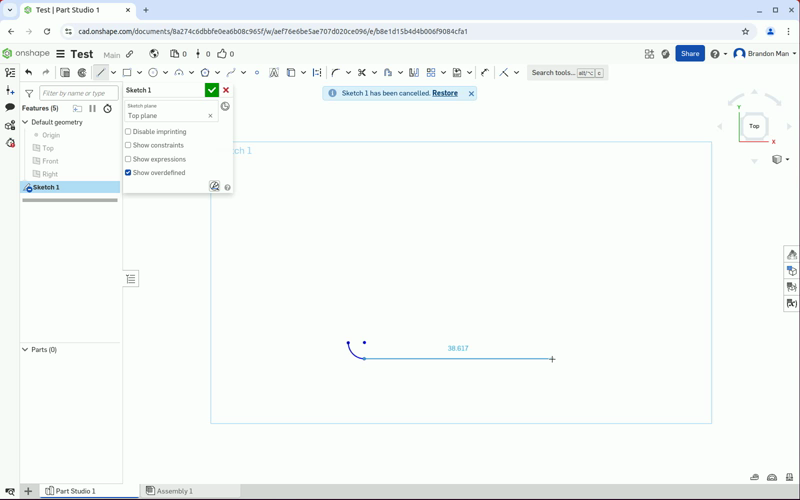
key(esc)
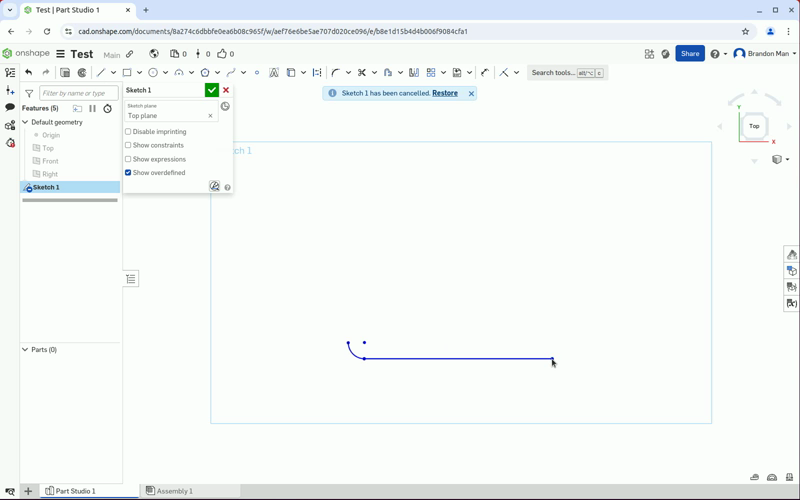
key(a)
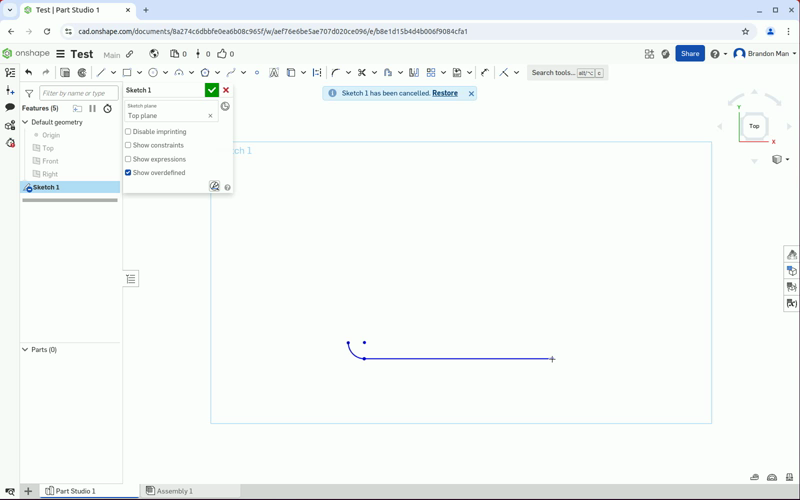
mouse_move(552, 358)
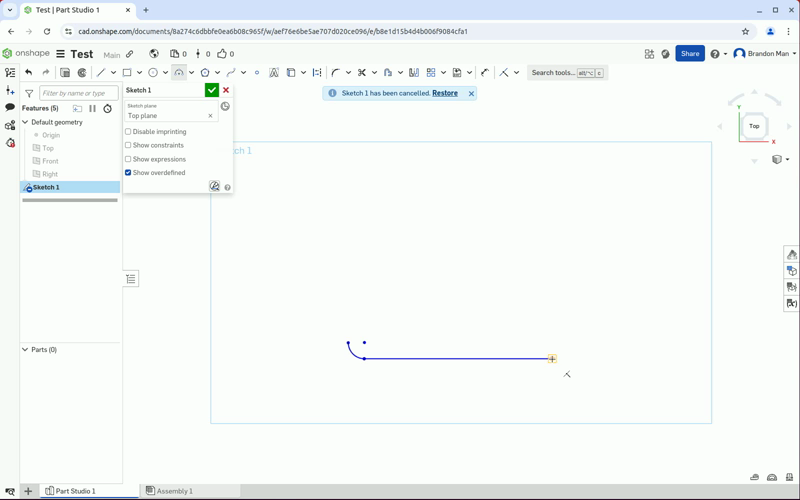
click(552, 358)
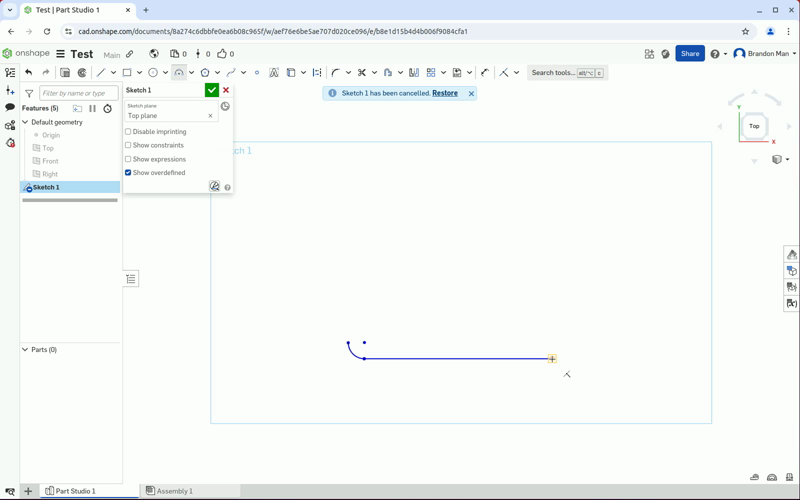
key_down(shift)
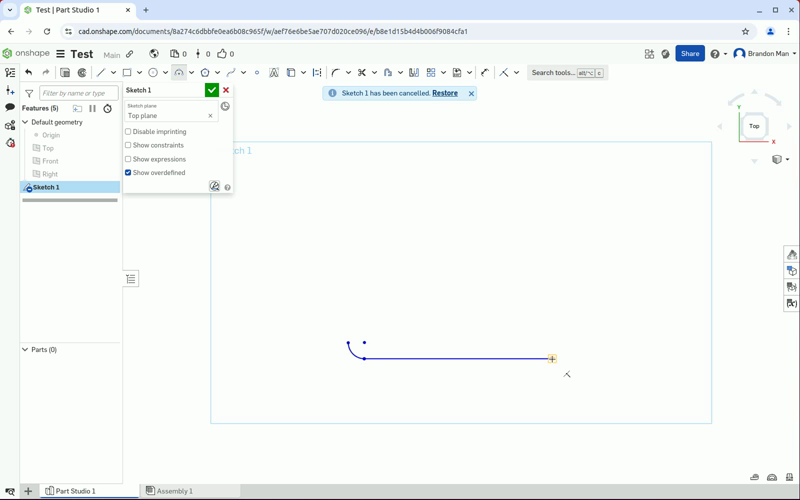
mouse_move(568, 342)
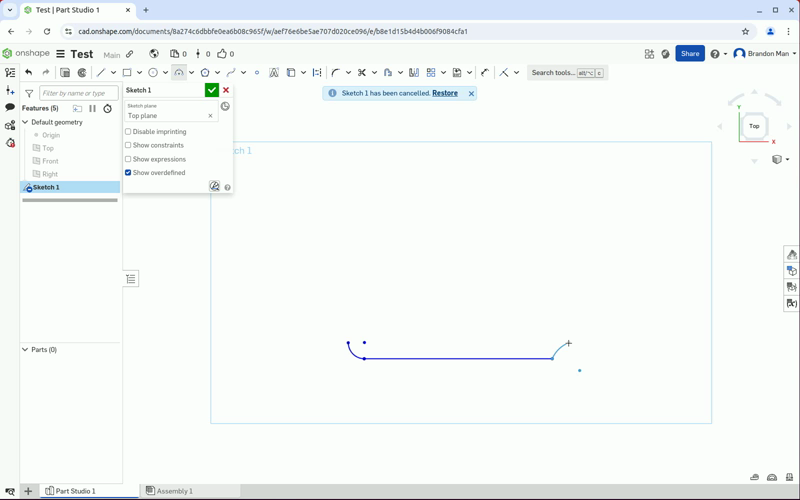
click(568, 342)
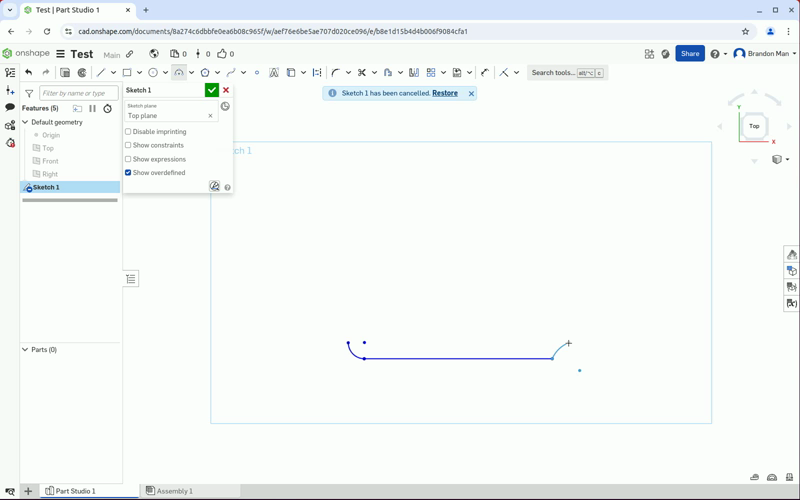
mouse_move(564, 354)
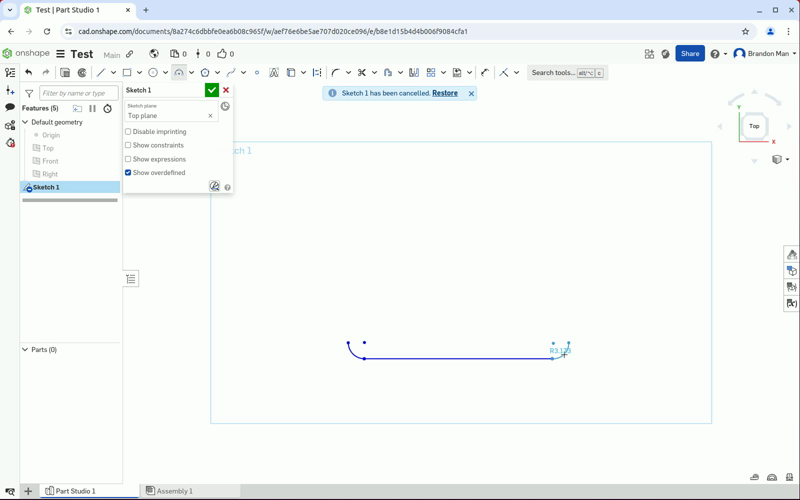
click(564, 354)
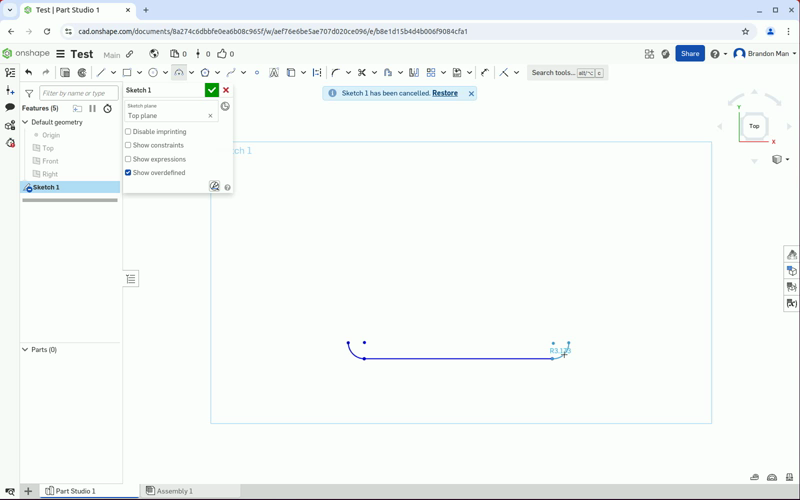
key_up(shift)
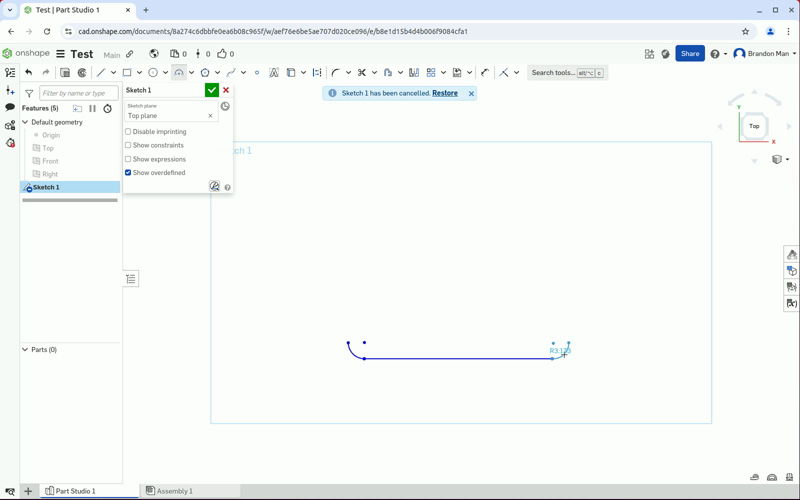
key(esc)
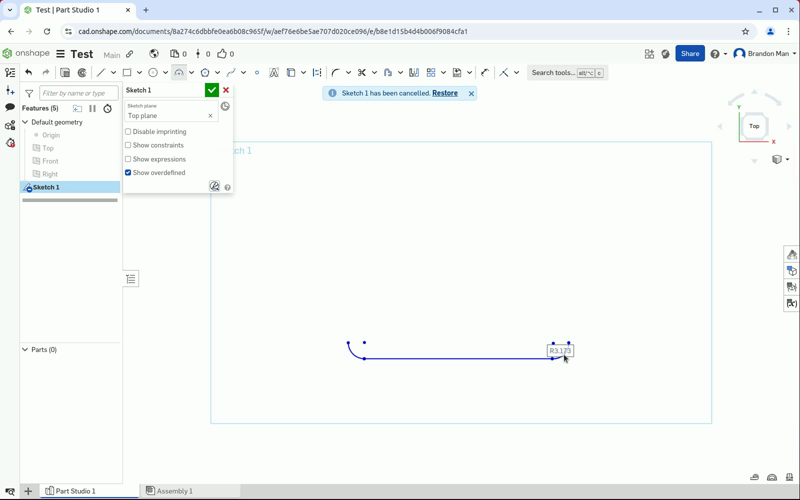
key(l)
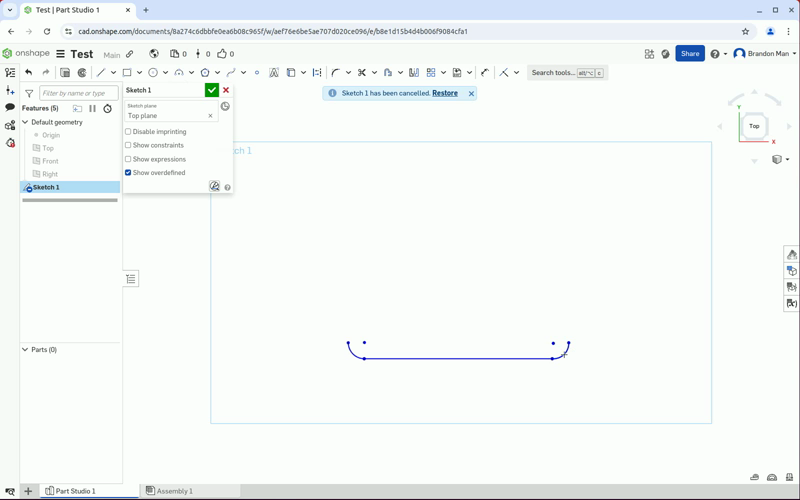
mouse_move(568, 342)
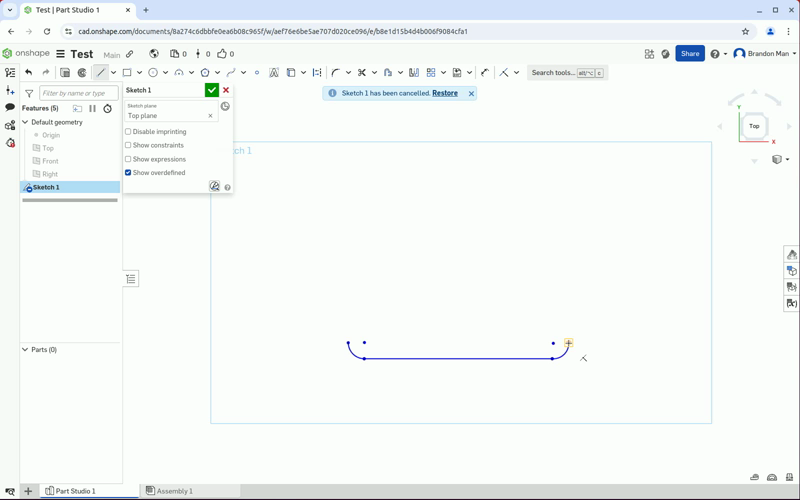
click(568, 342)
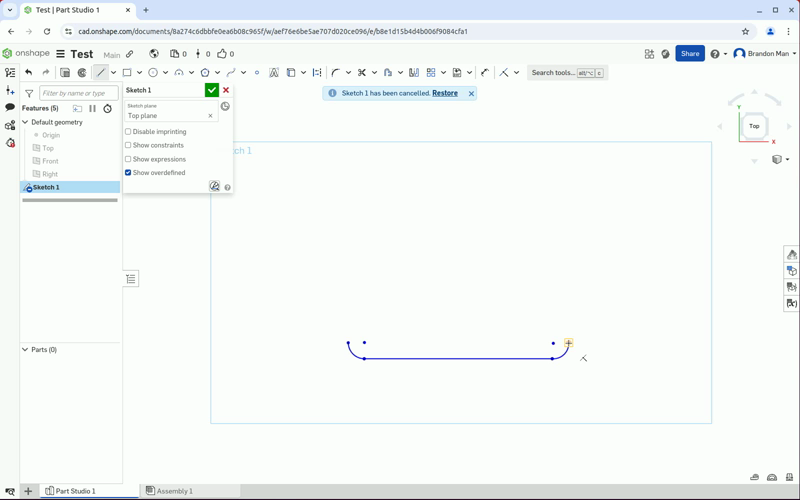
key_down(shift)
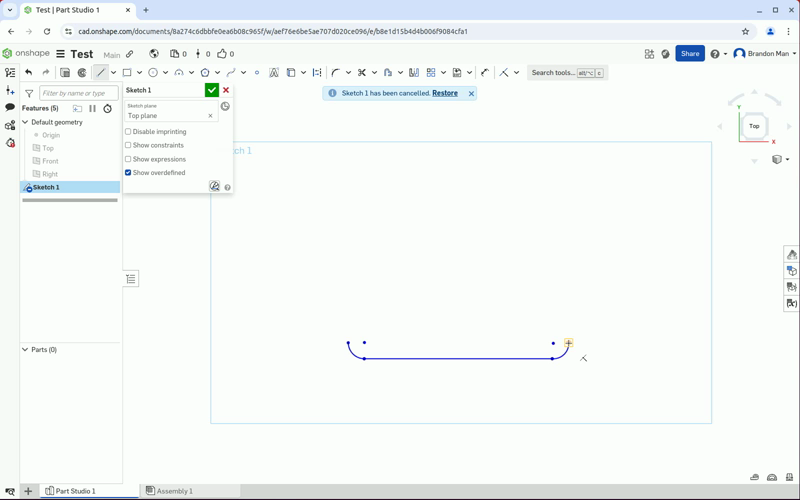
mouse_move(568, 228)
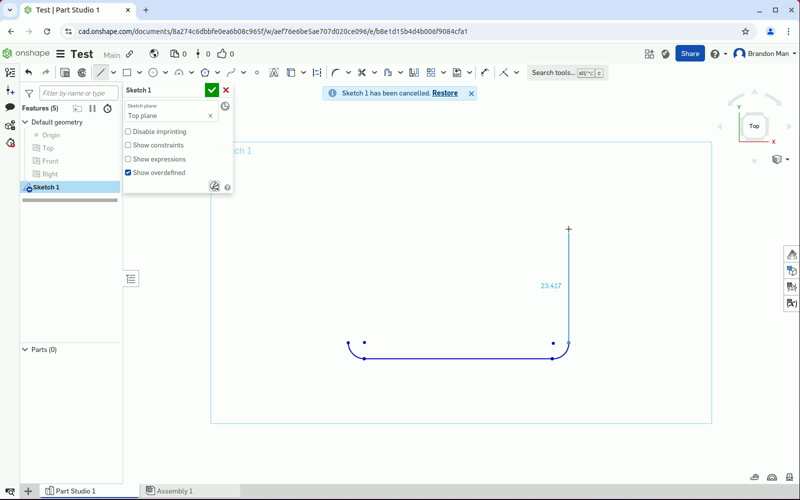
click(568, 228)
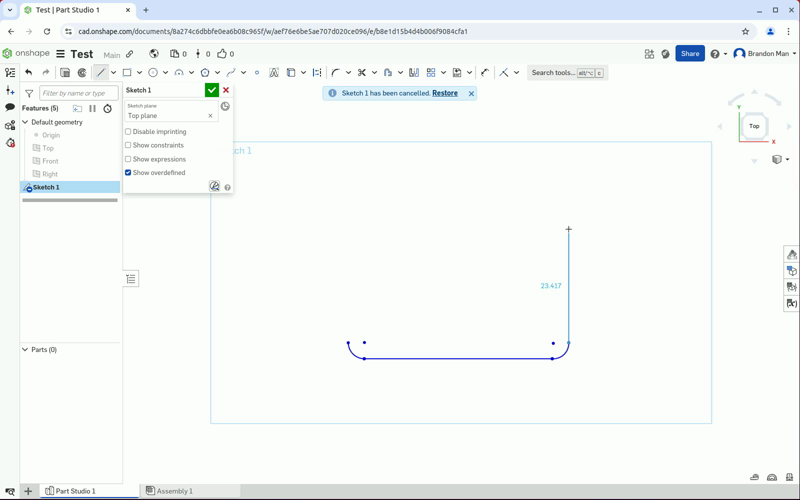
key_up(shift)
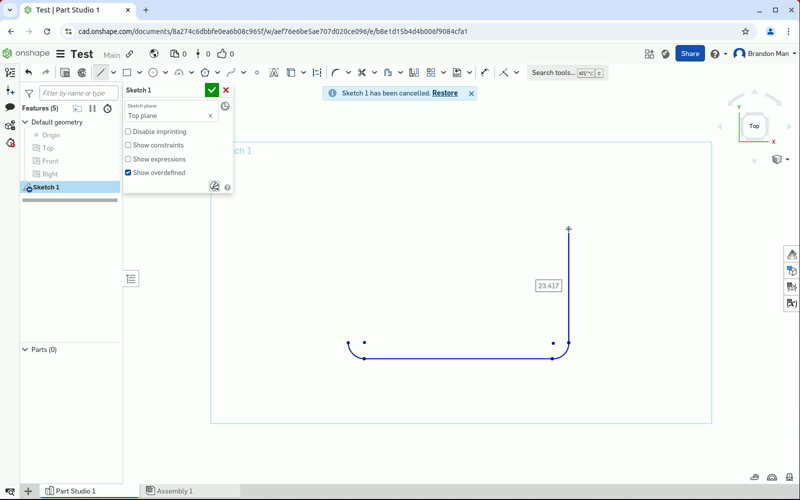
key(esc)
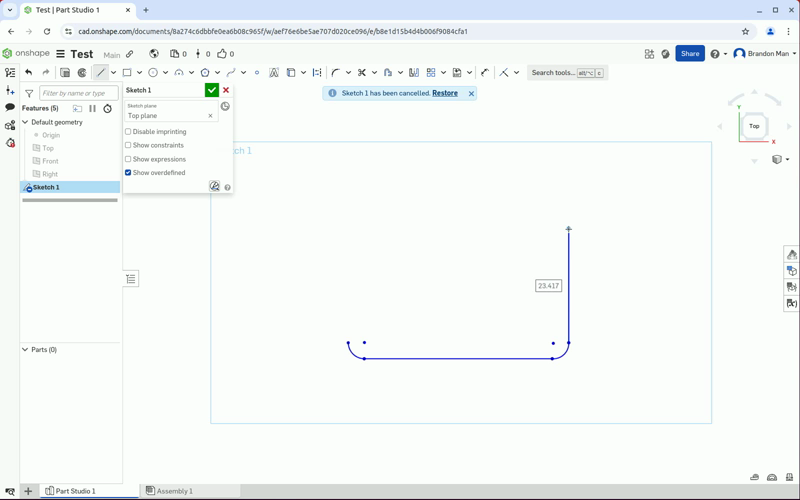
key(a)
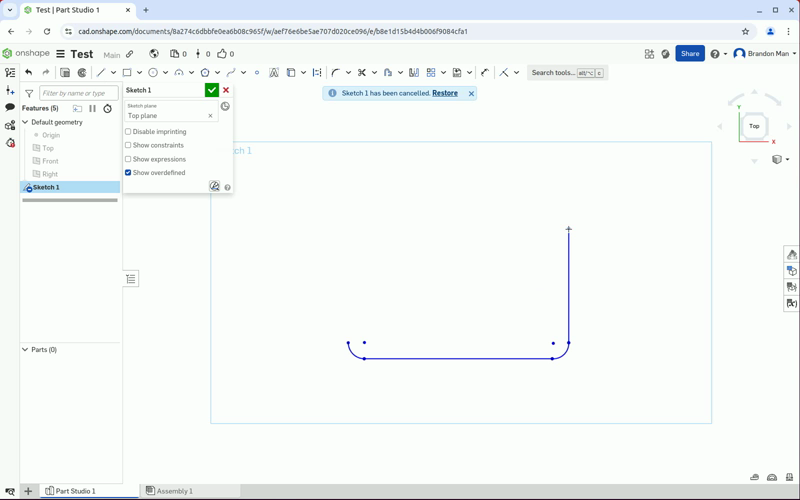
mouse_move(568, 228)
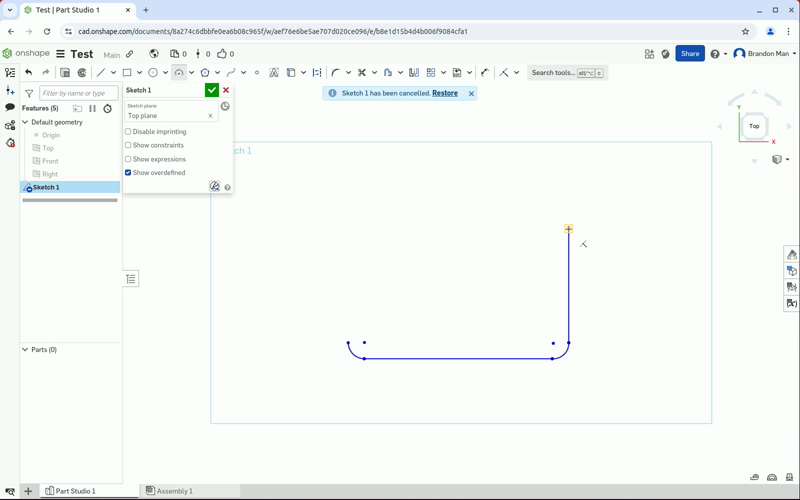
click(568, 228)
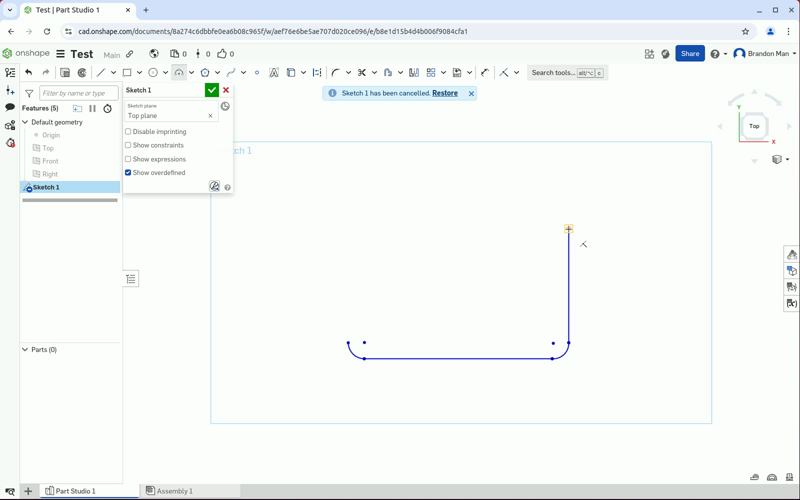
key_down(shift)
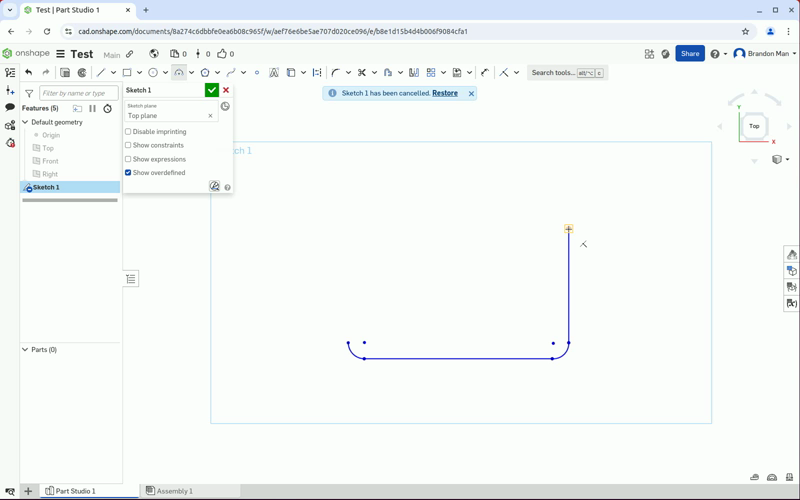
mouse_move(552, 212)
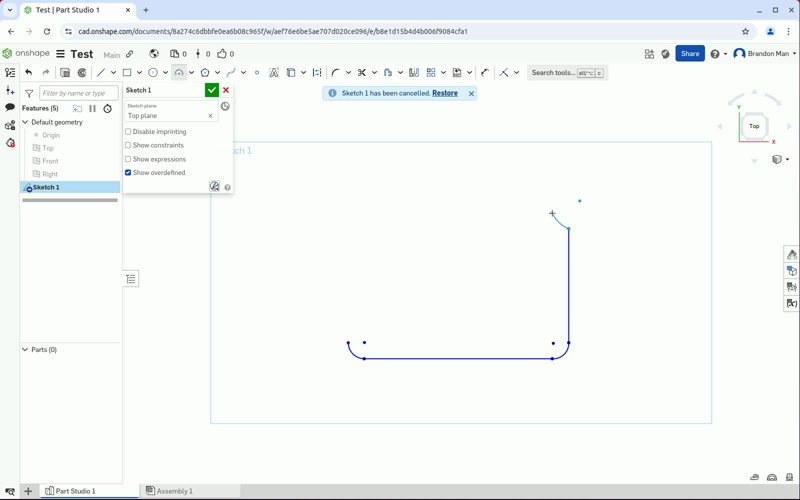
click(552, 212)
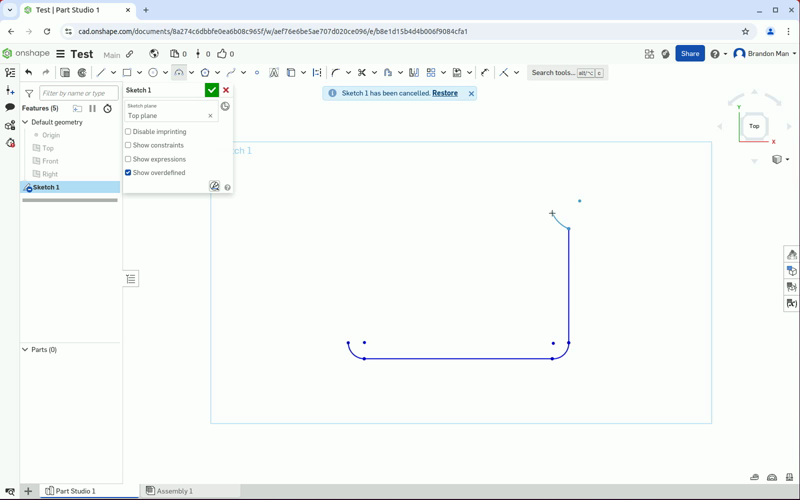
mouse_move(564, 217)
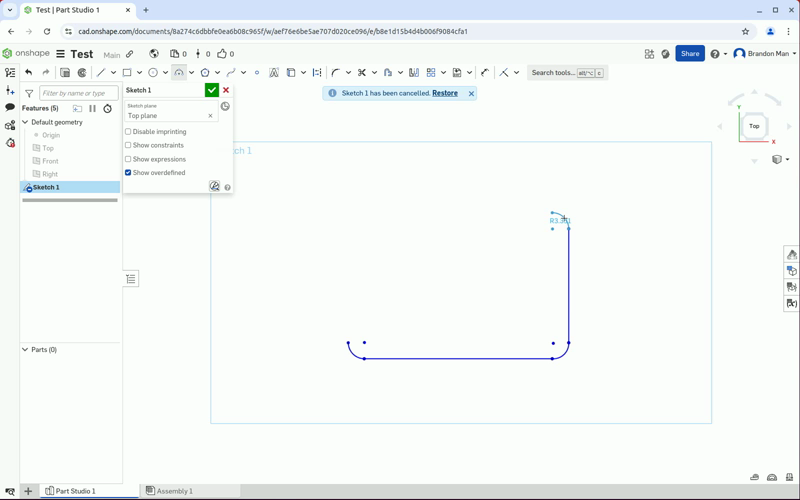
click(564, 217)
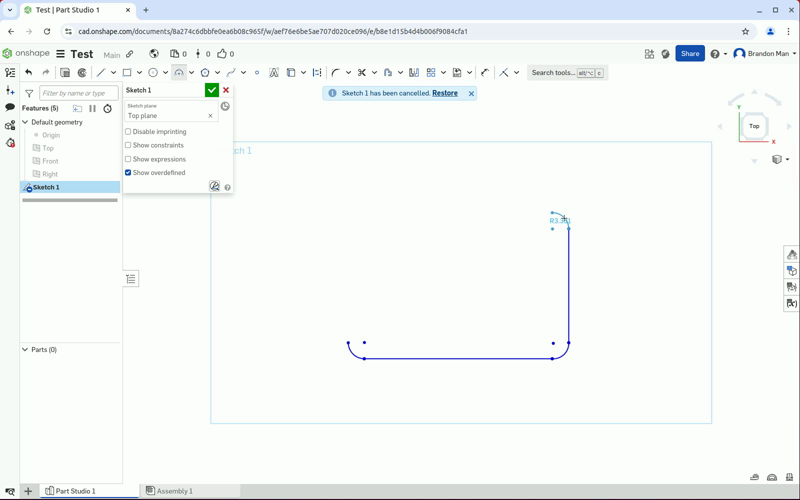
key_up(shift)
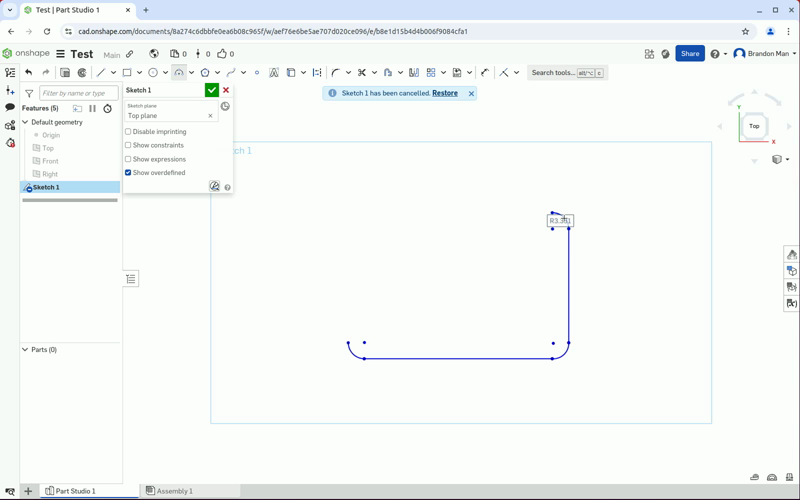
key(esc)
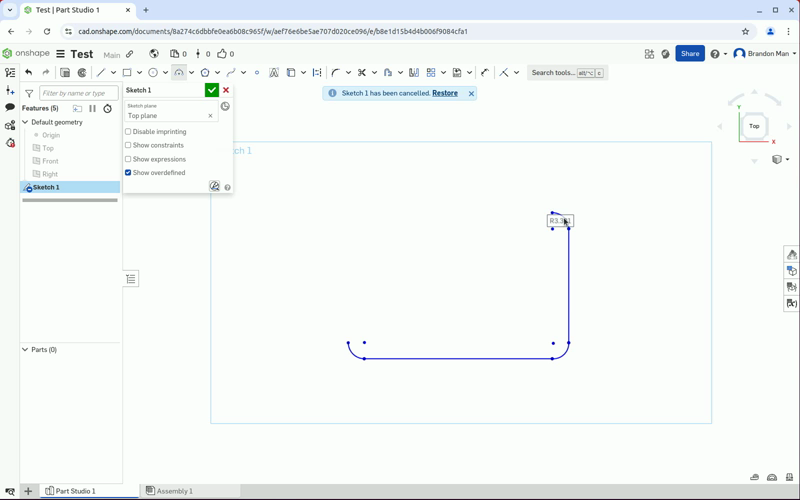
key(l)
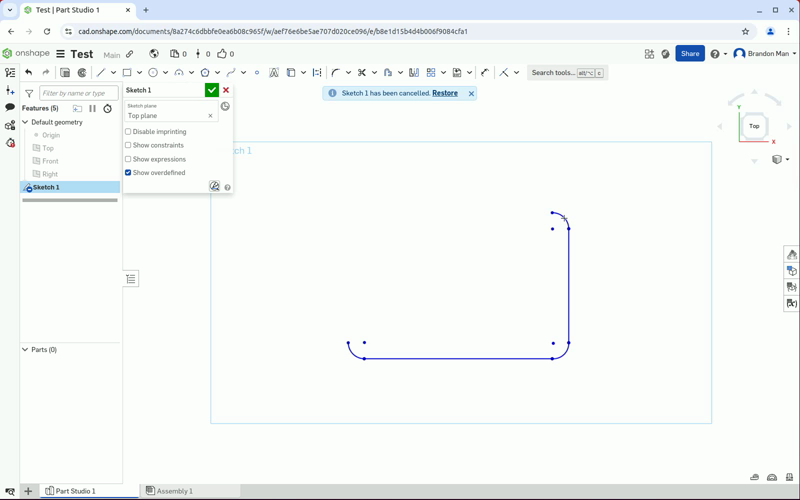
mouse_move(552, 212)
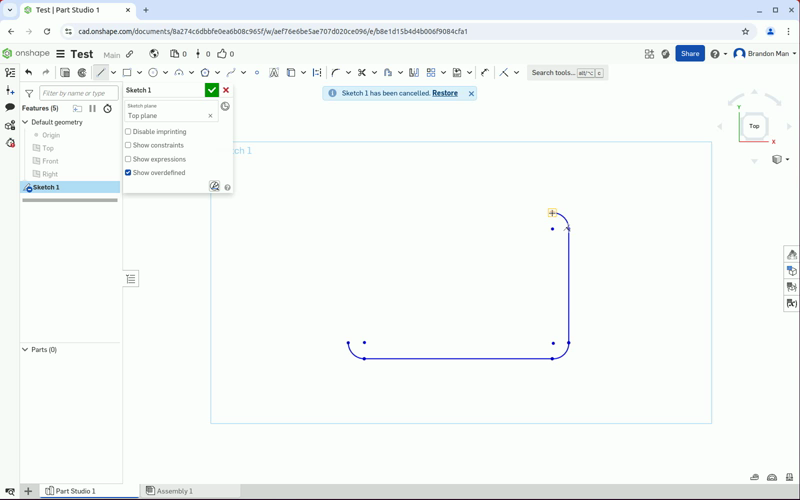
click(552, 212)
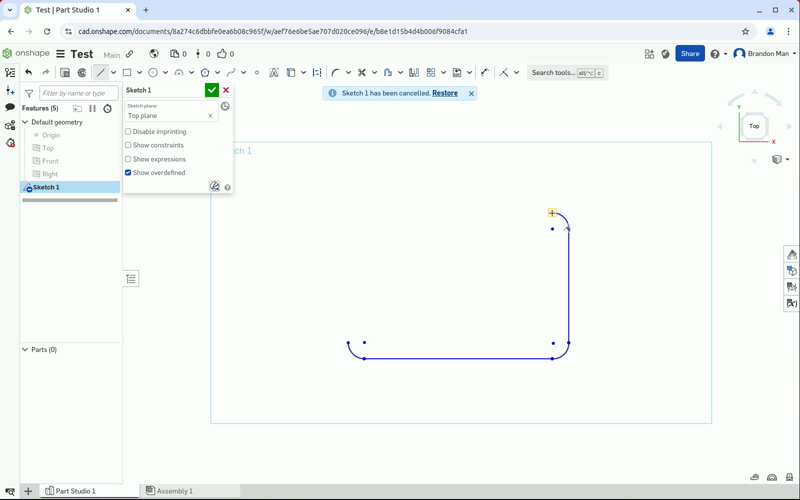
key_down(shift)
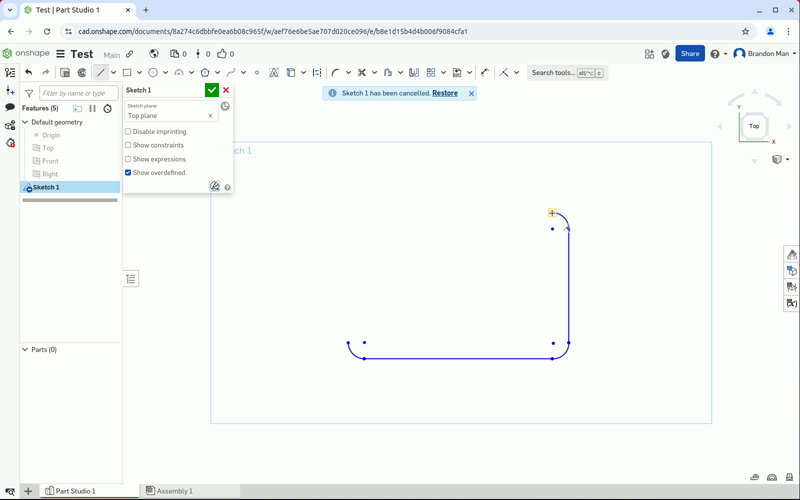
mouse_move(364, 215)
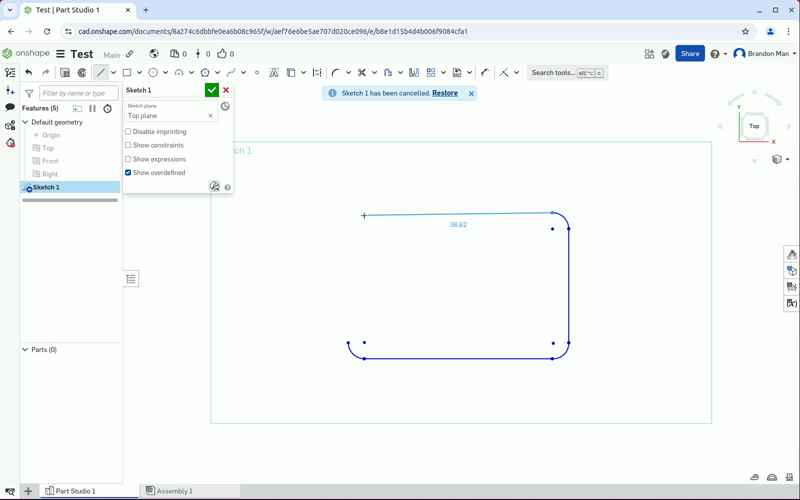
click(364, 215)
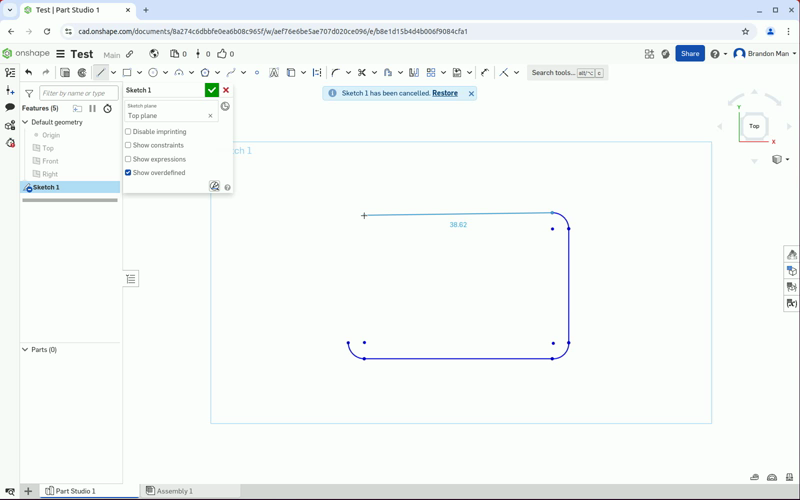
key_up(shift)
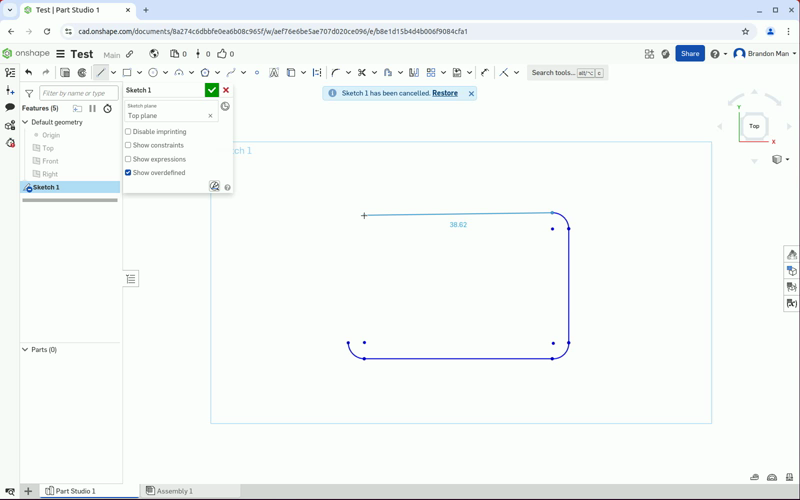
key(esc)
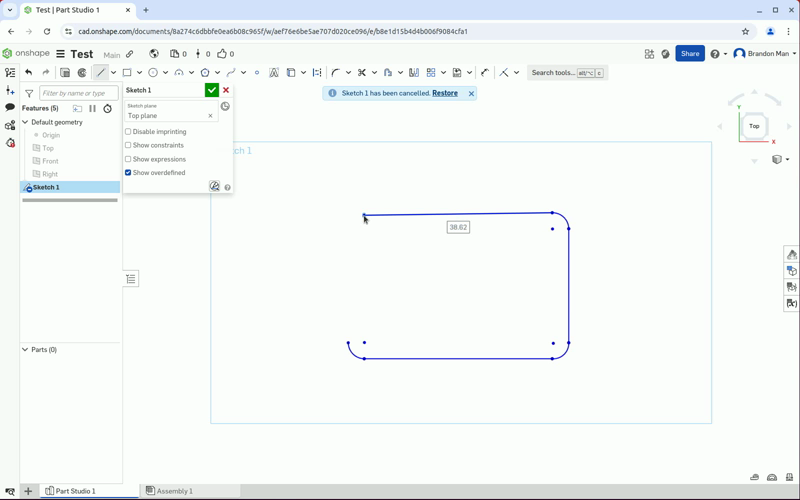
key(a)
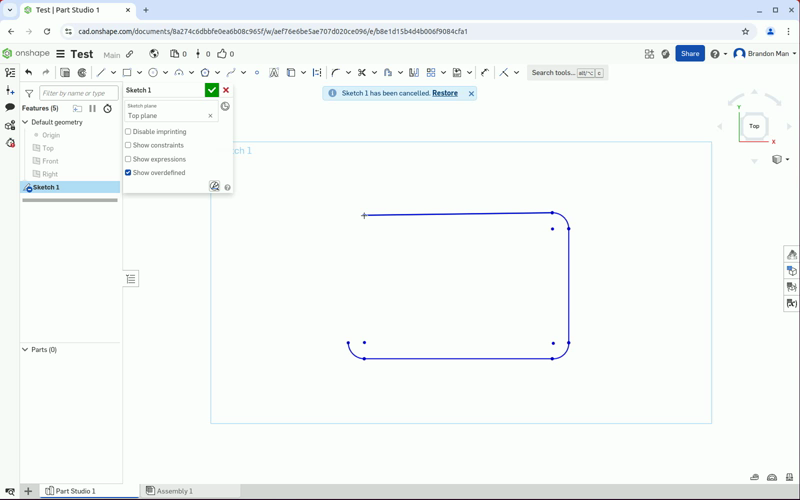
mouse_move(364, 215)
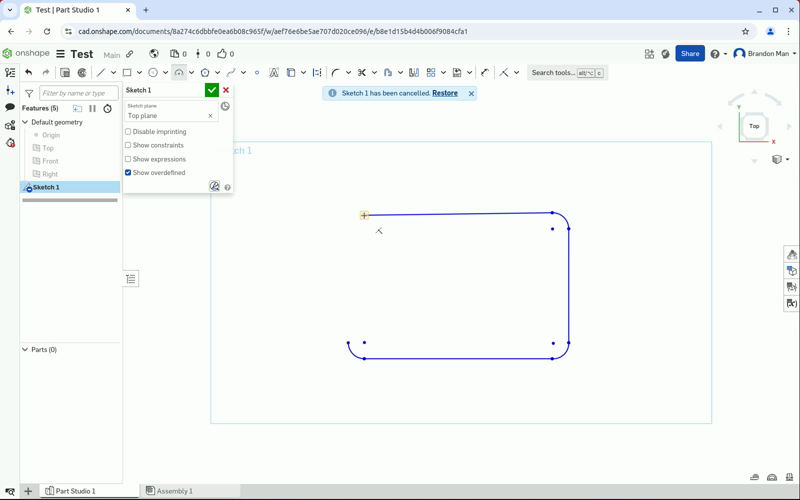
click(364, 215)
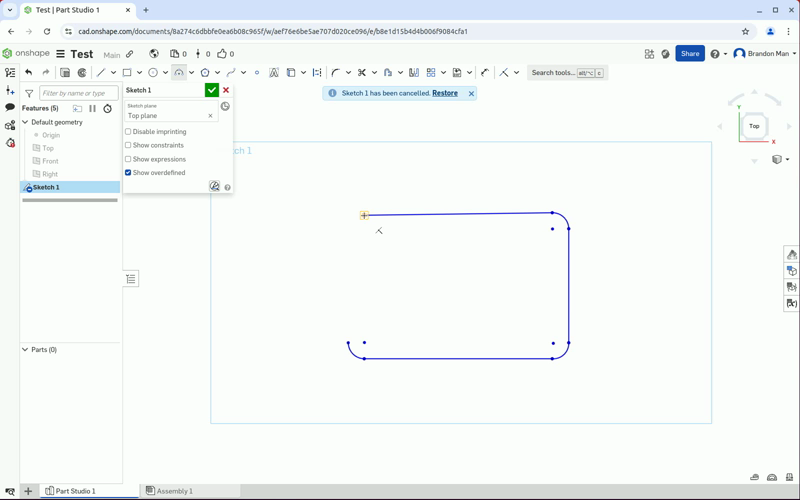
key_down(shift)
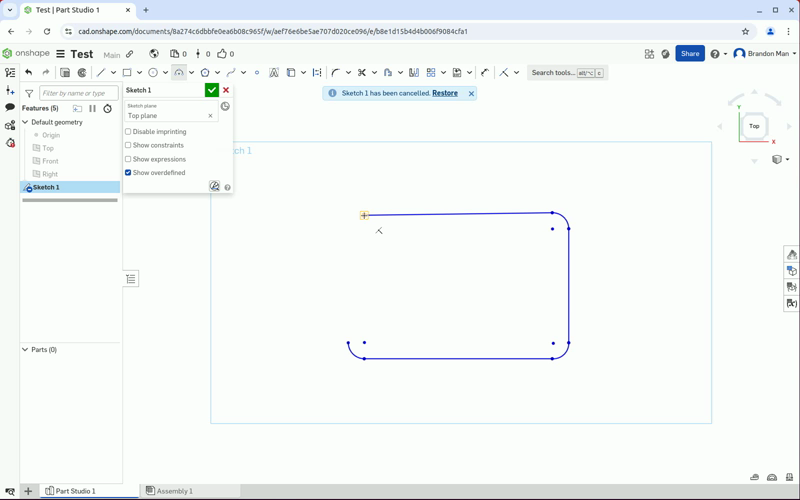
mouse_move(348, 231)
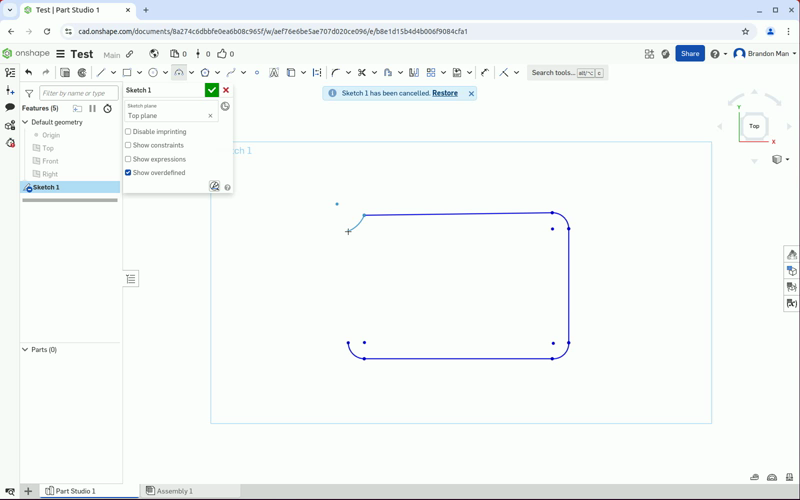
click(348, 231)
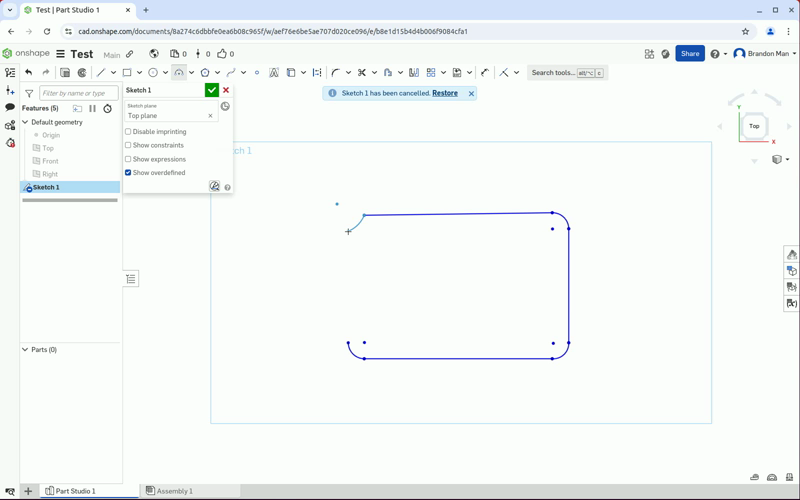
mouse_move(353, 219)
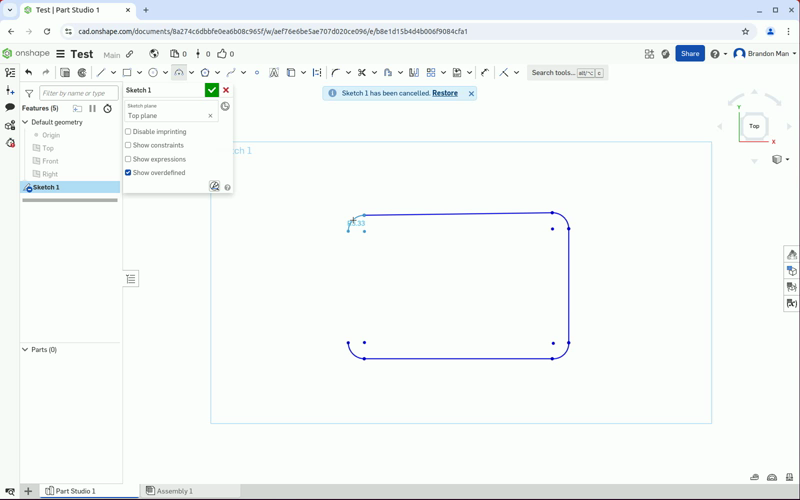
click(353, 219)
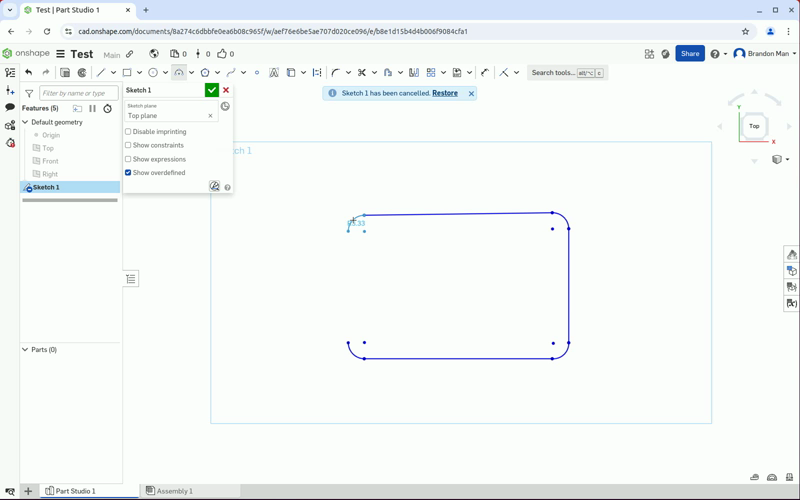
key_up(shift)
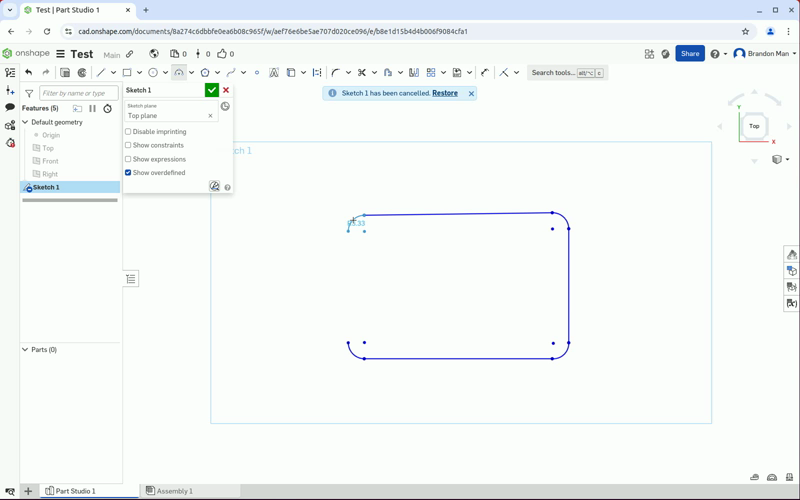
key(esc)
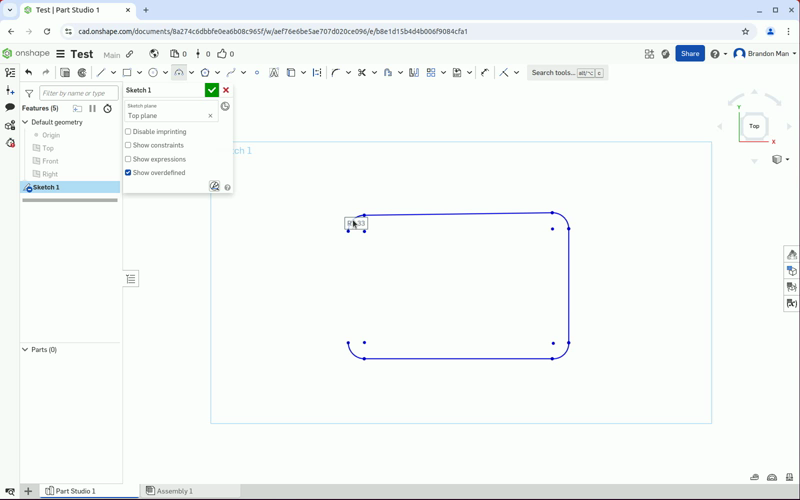
key(l)
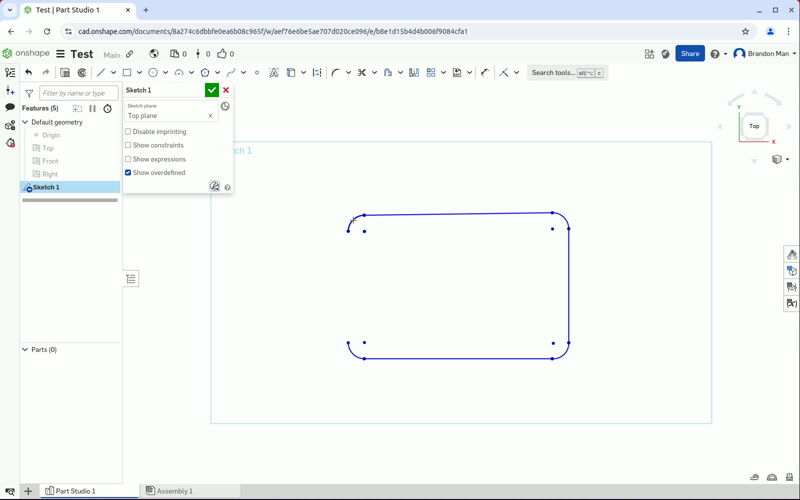
mouse_move(348, 231)
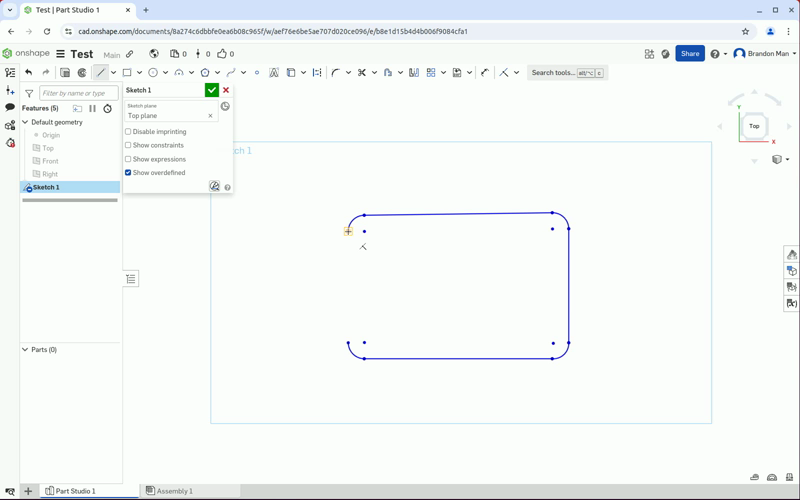
click(348, 231)
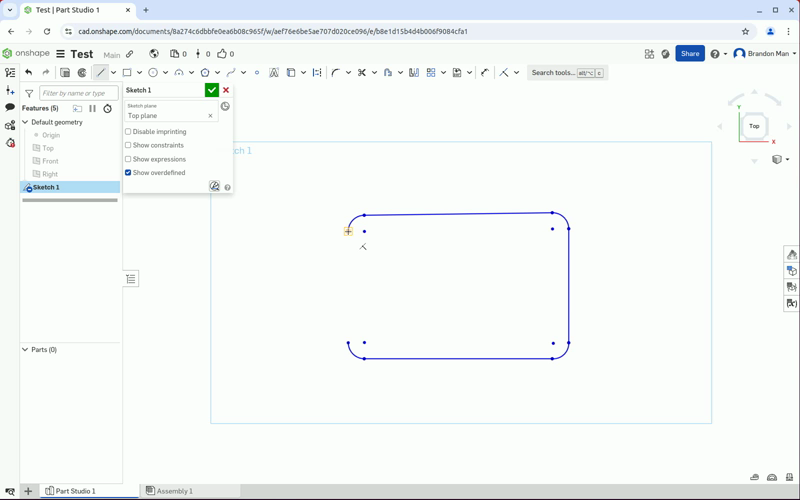
key_down(shift)
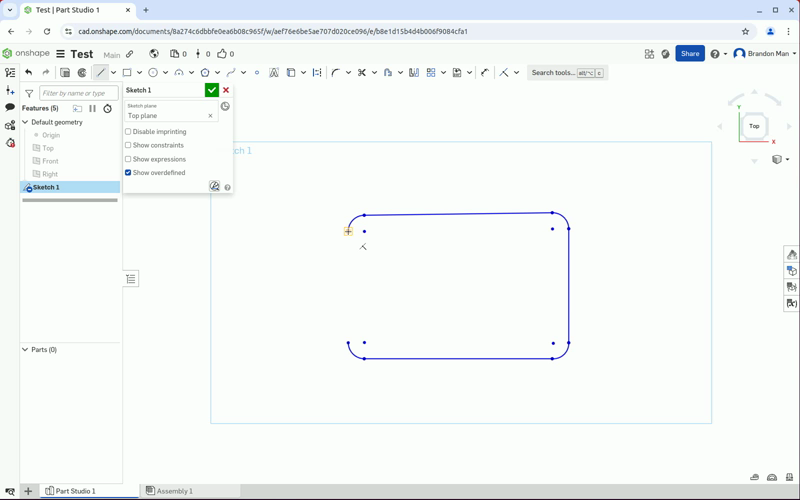
mouse_move(348, 342)
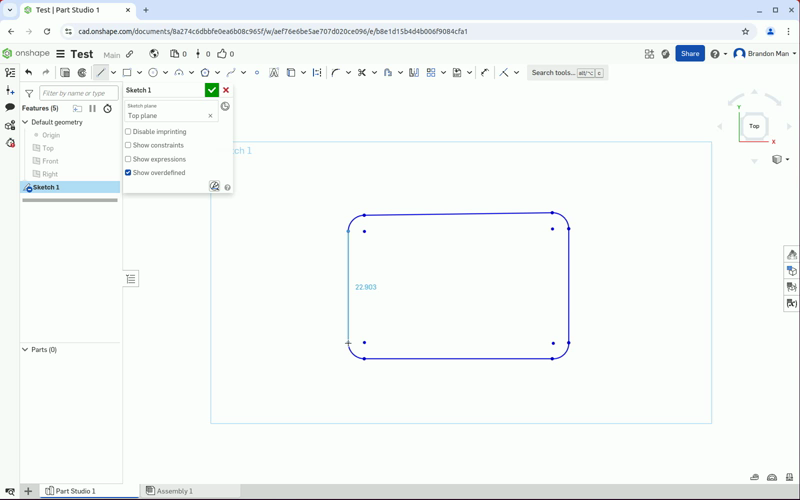
key_up(shift)
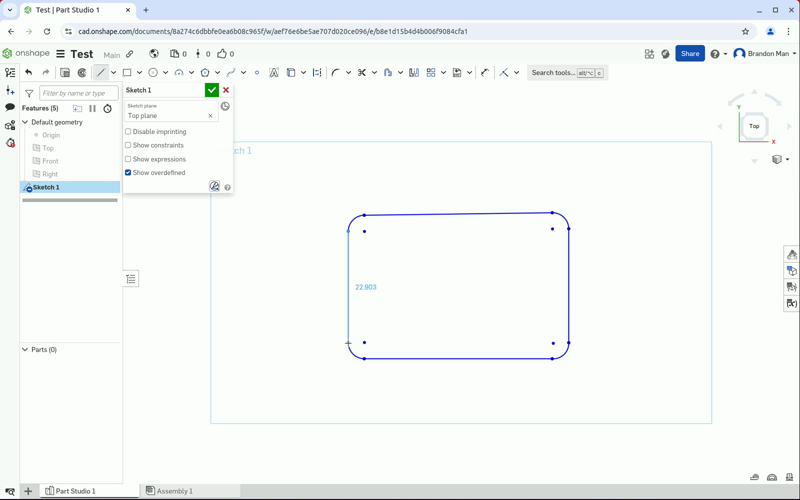
click(348, 342)
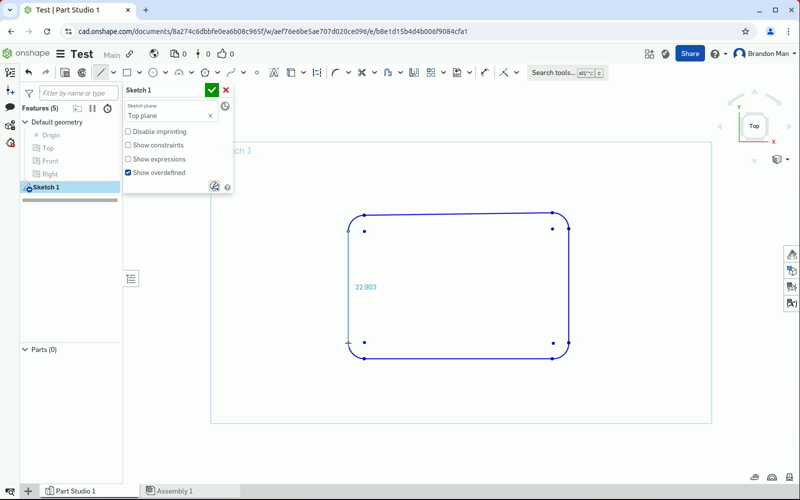
key(esc)
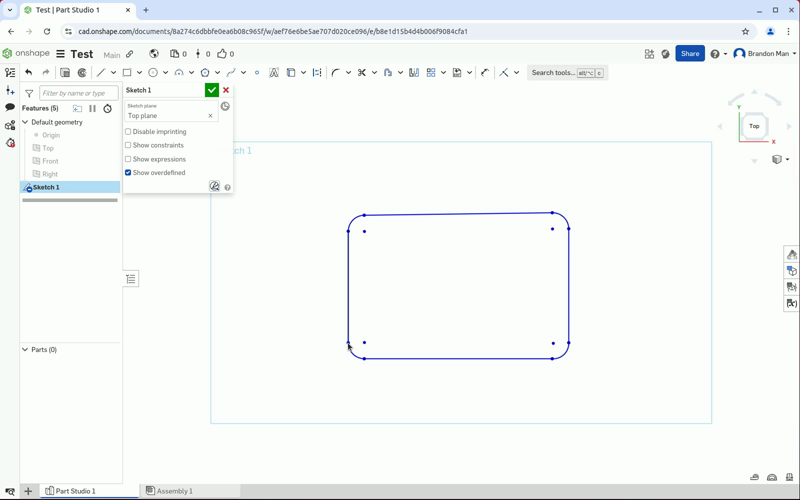
key(c)
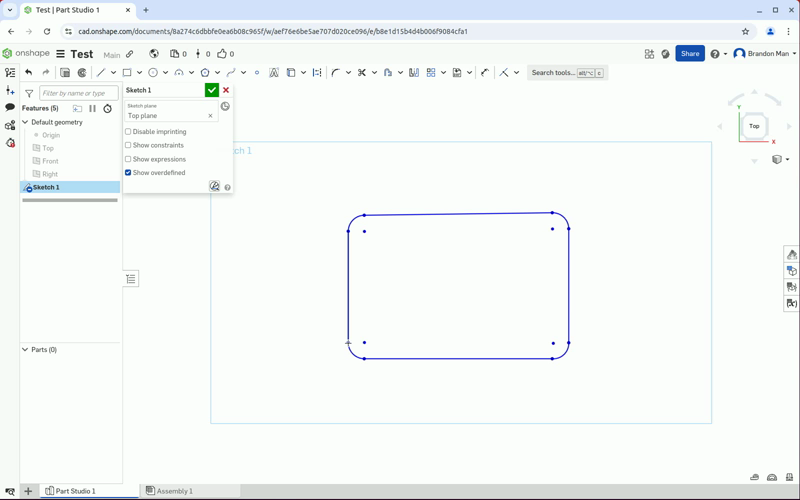
key_down(shift)
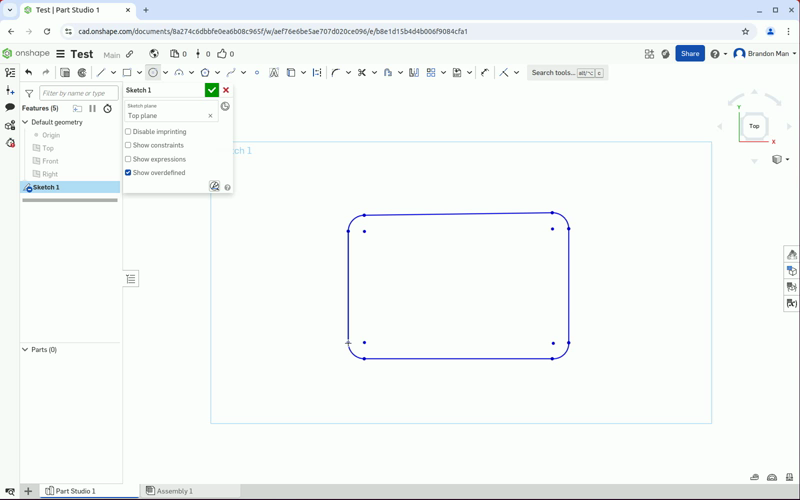
mouse_move(378, 335)
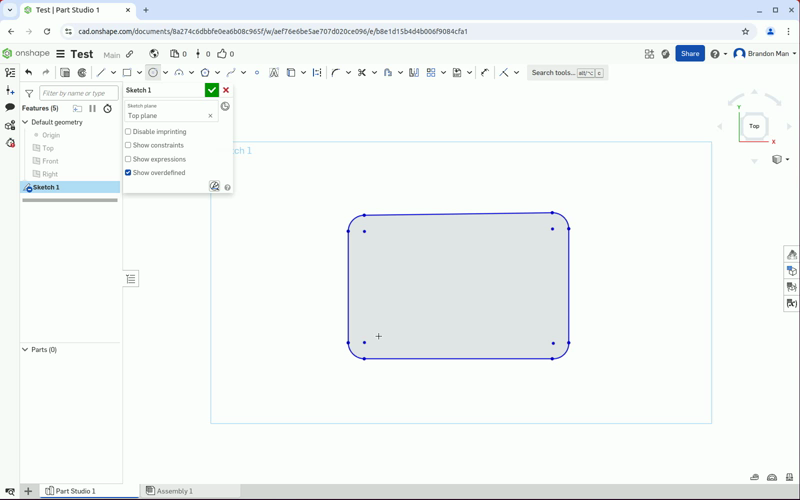
click(378, 335)
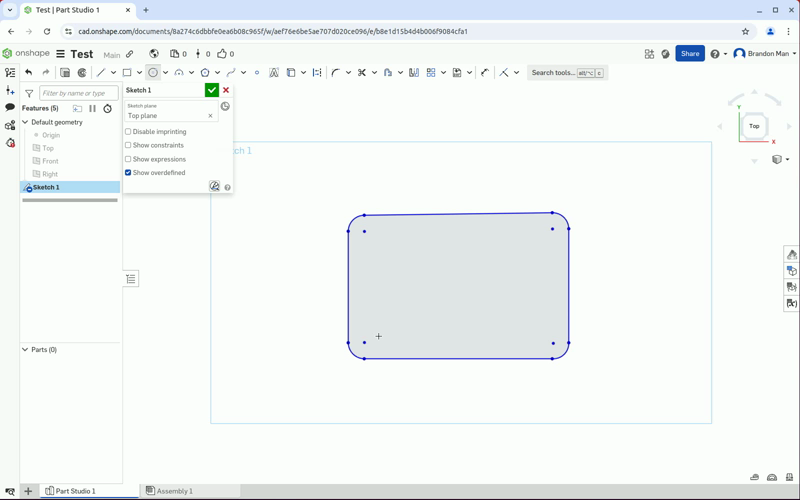
key_up(shift)
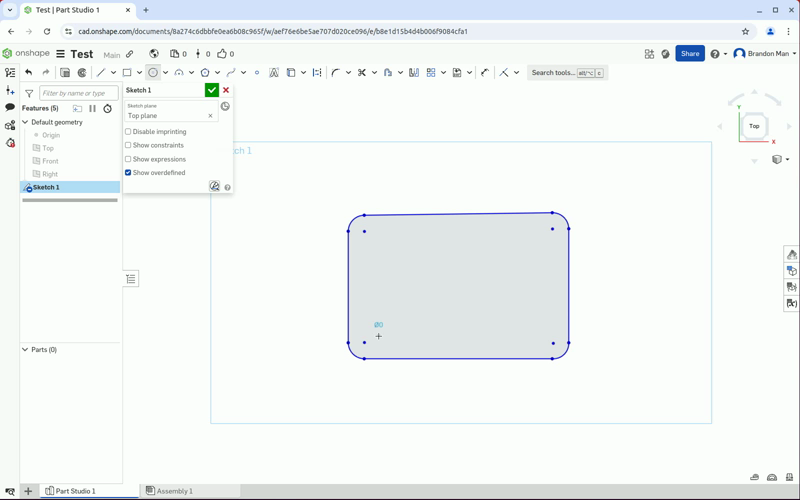
mouse_move(394, 335)
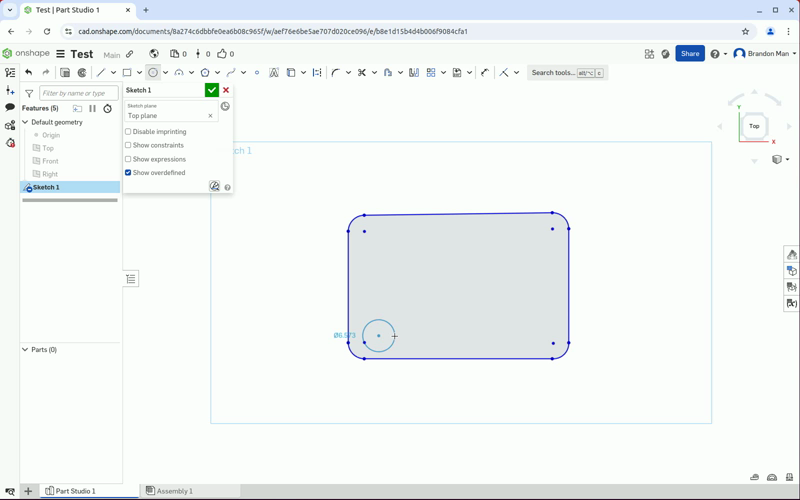
click(394, 335)
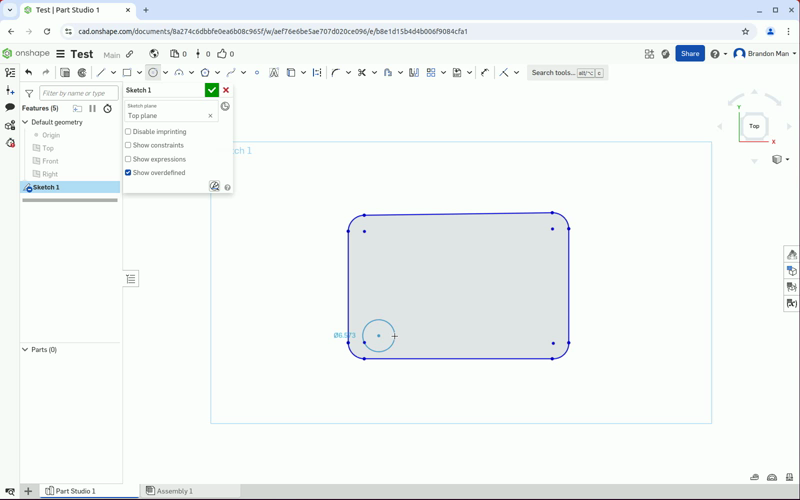
key(esc)
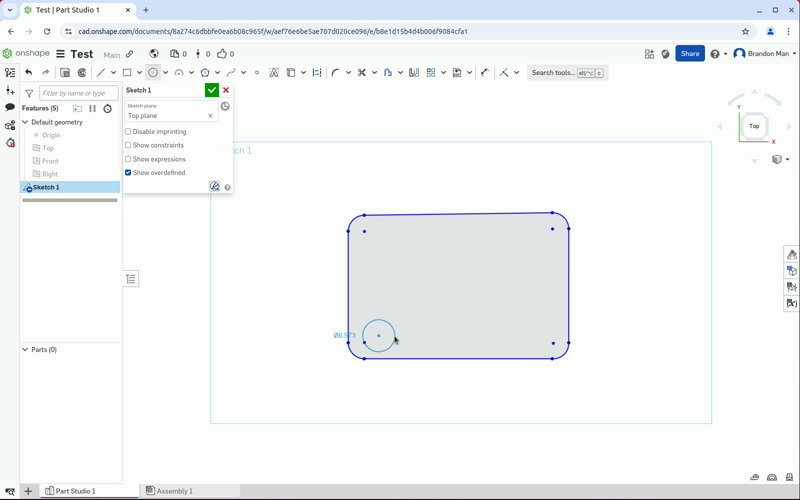
key(c)
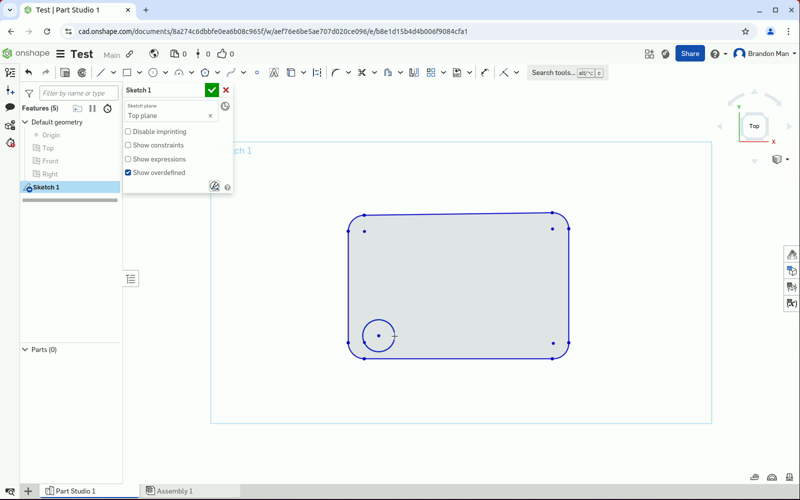
key_down(shift)
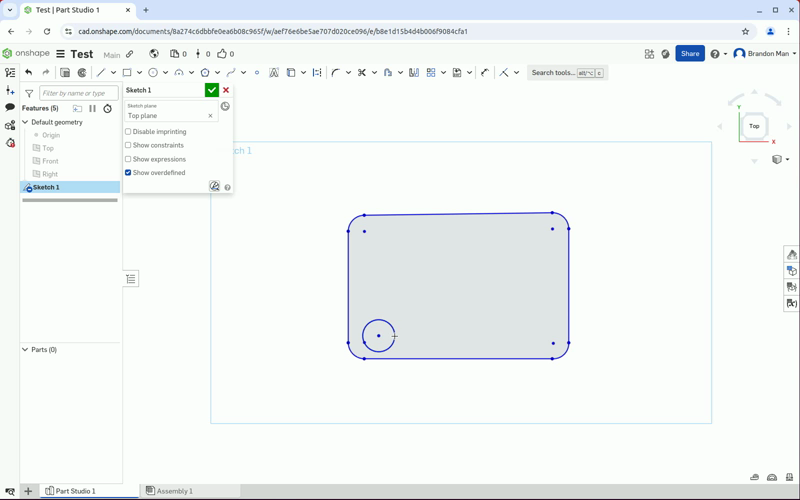
mouse_move(378, 238)
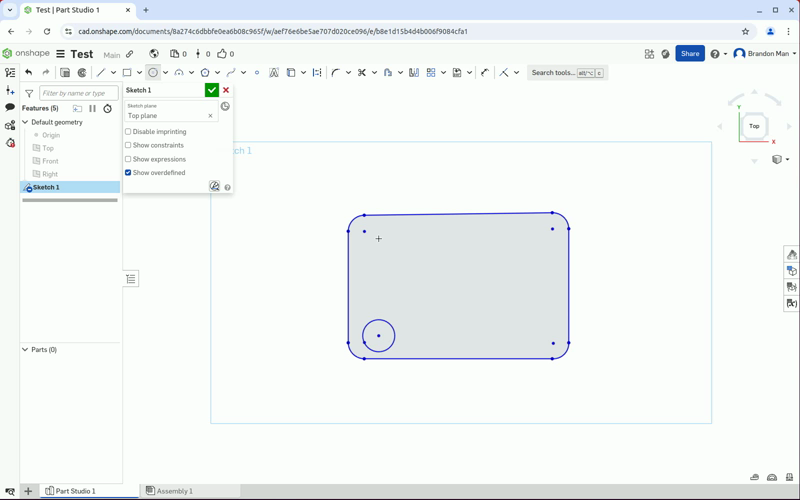
click(378, 238)
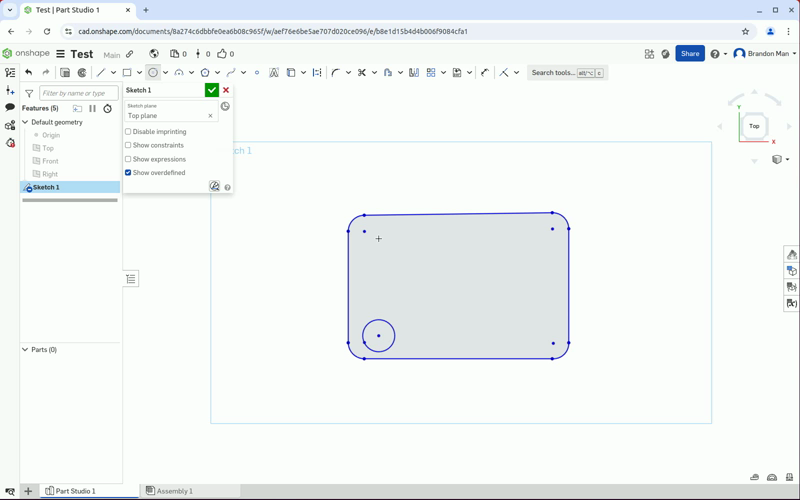
key_up(shift)
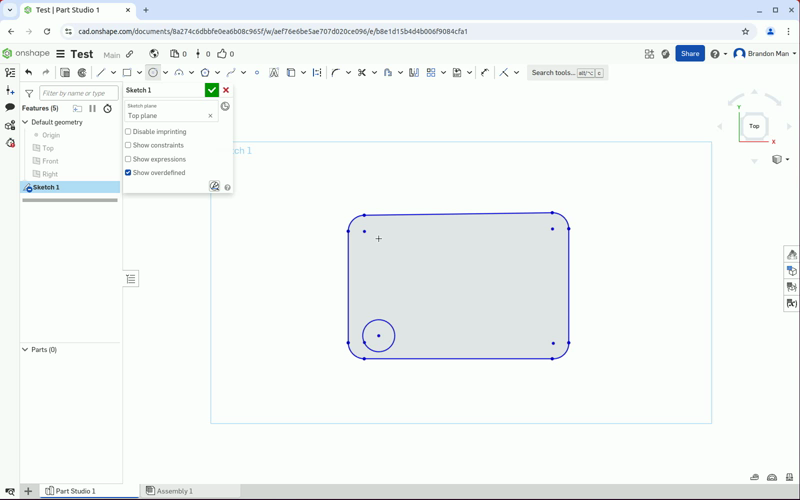
mouse_move(392, 238)
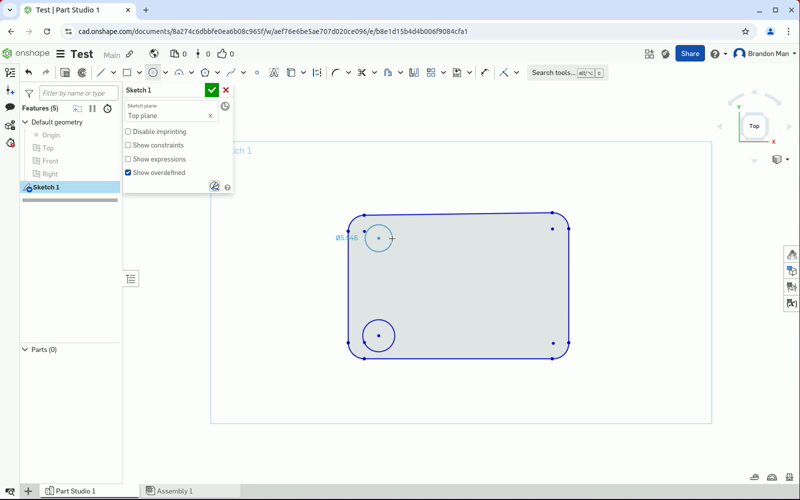
click(392, 238)
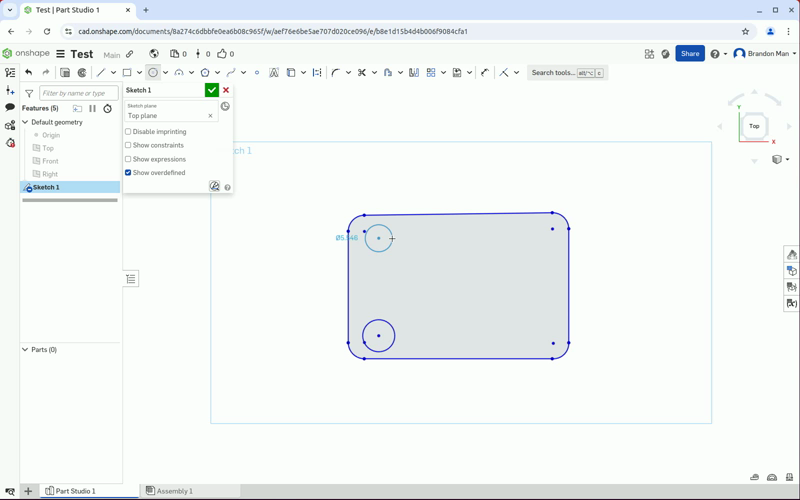
key(esc)
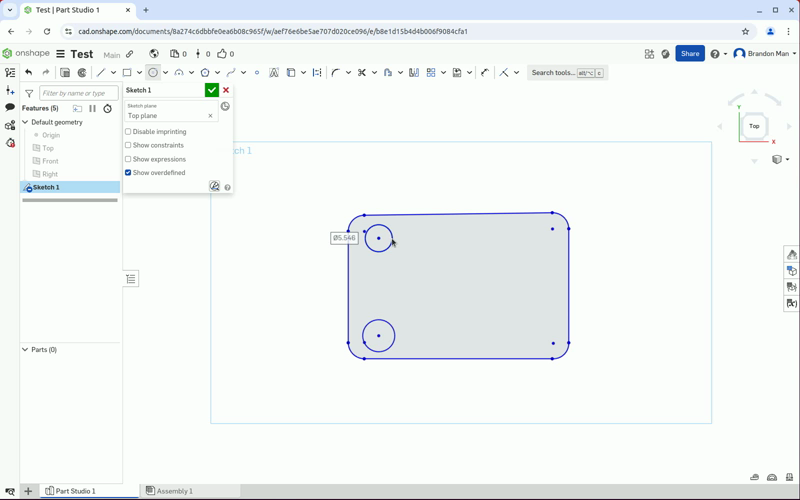
key(c)
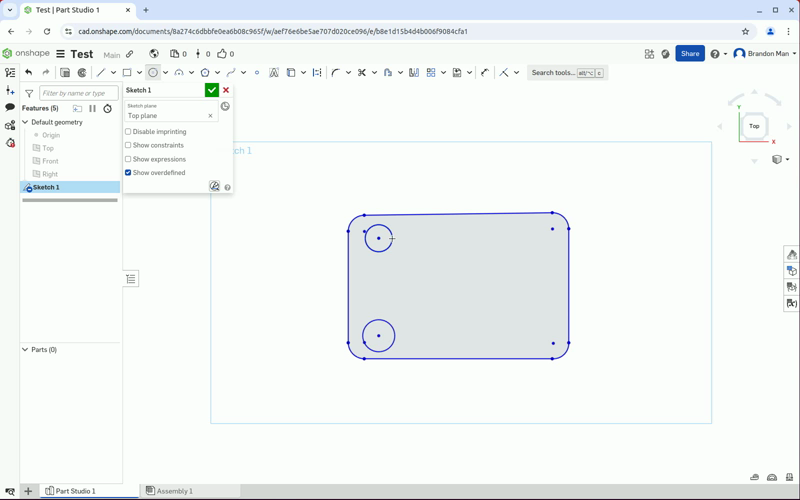
key_down(shift)
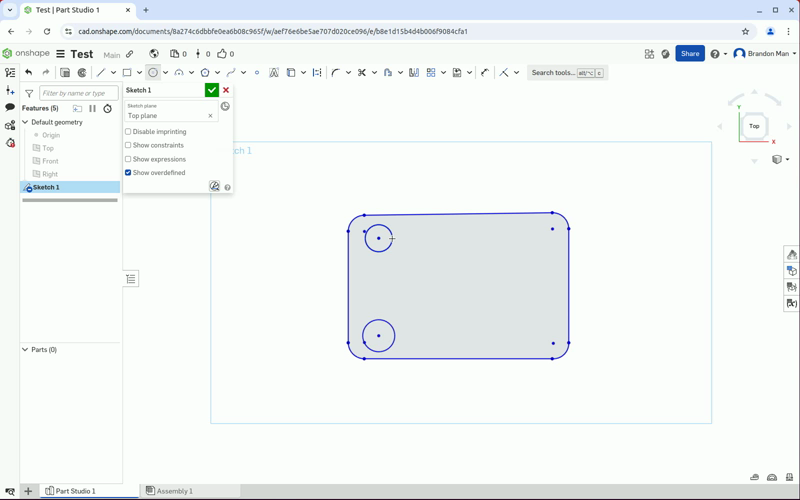
mouse_move(538, 335)
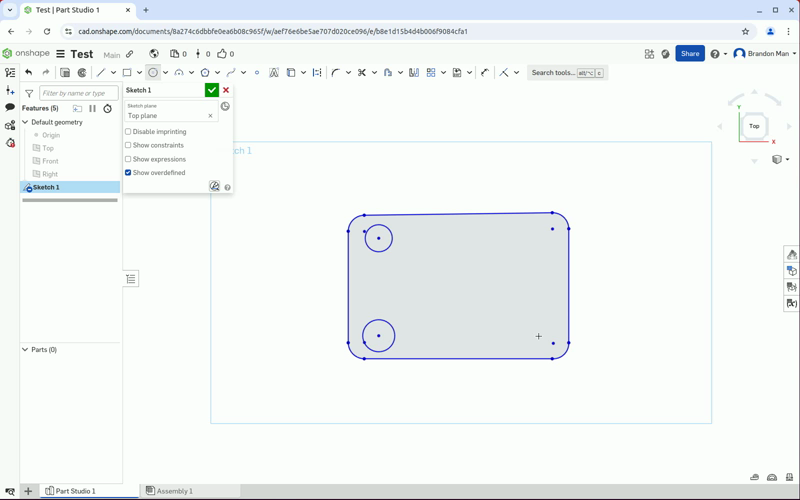
click(538, 335)
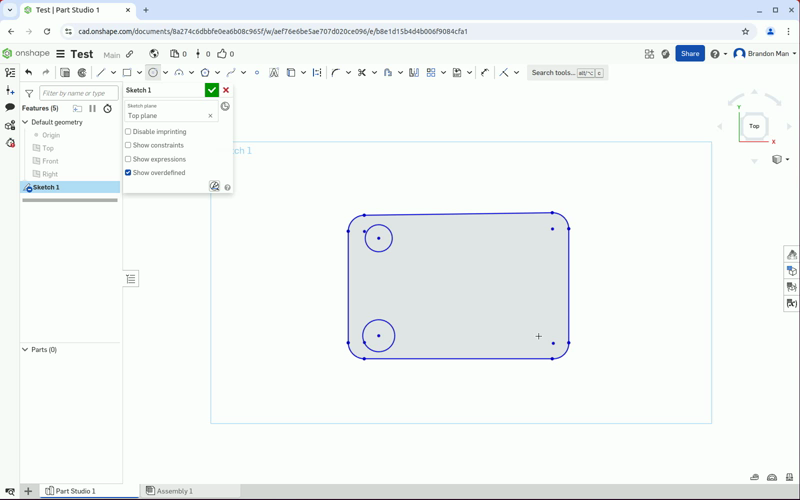
key_up(shift)
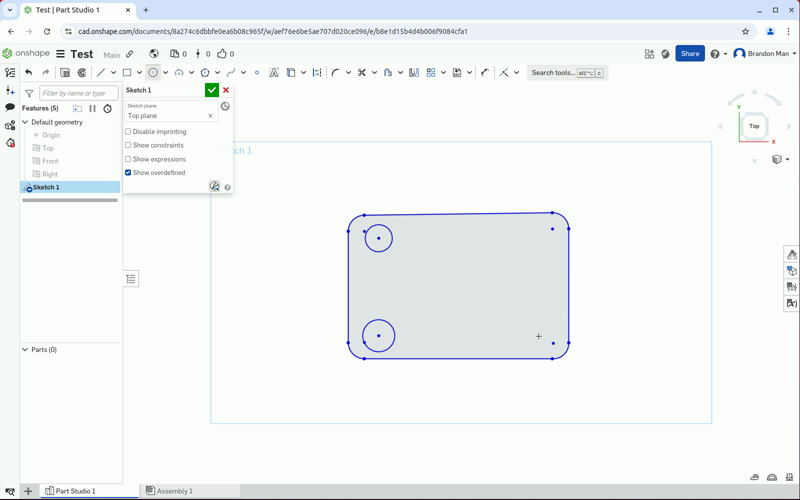
mouse_move(554, 335)
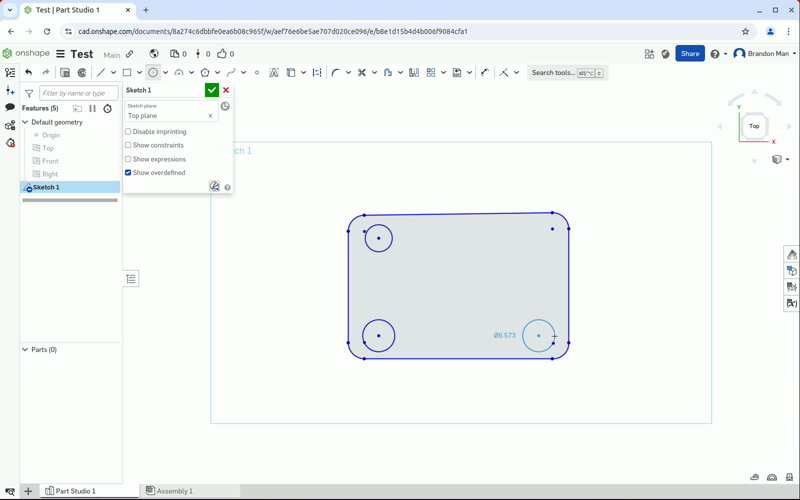
click(554, 335)
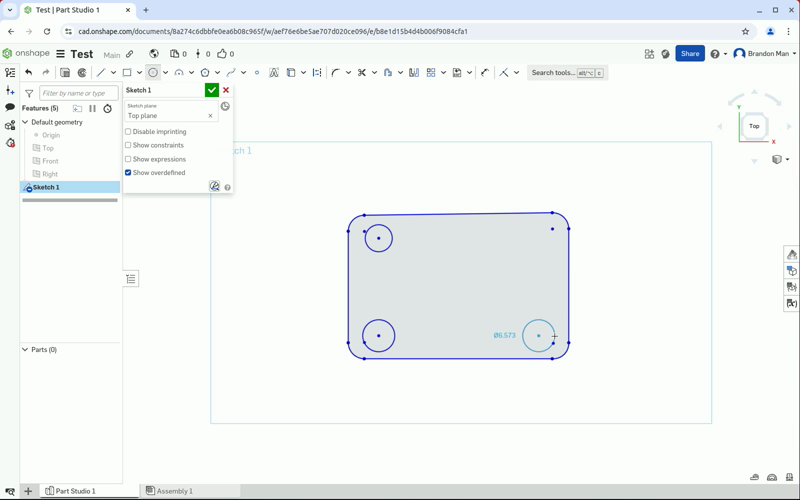
key(esc)
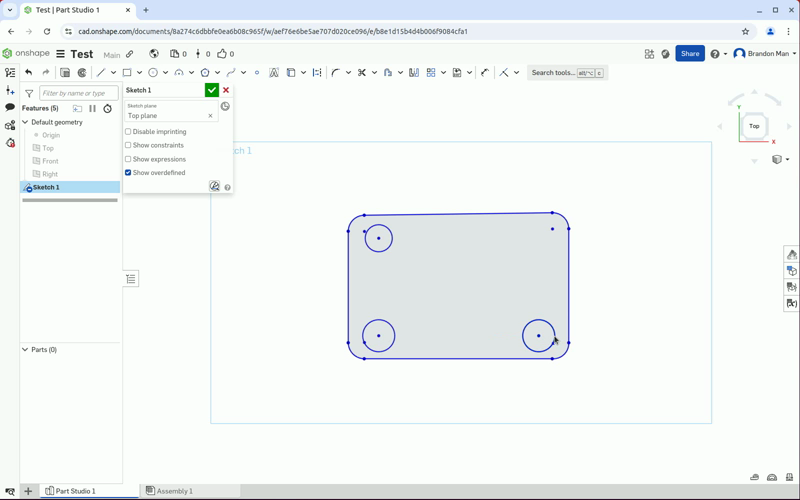
key(c)
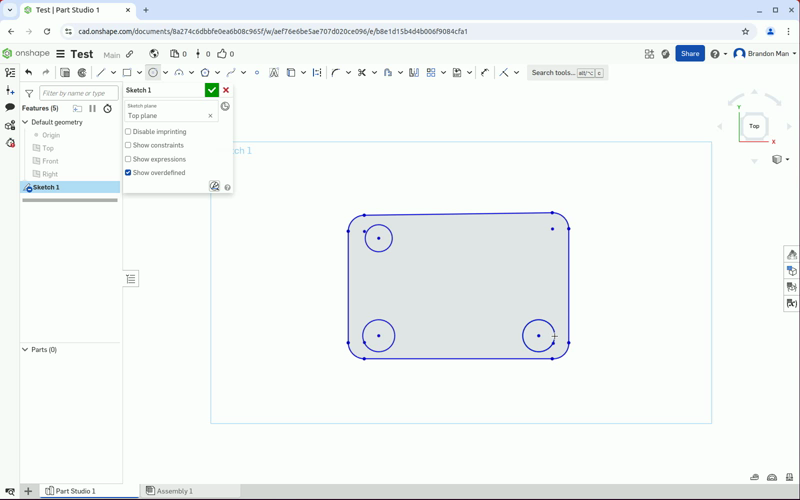
key_down(shift)
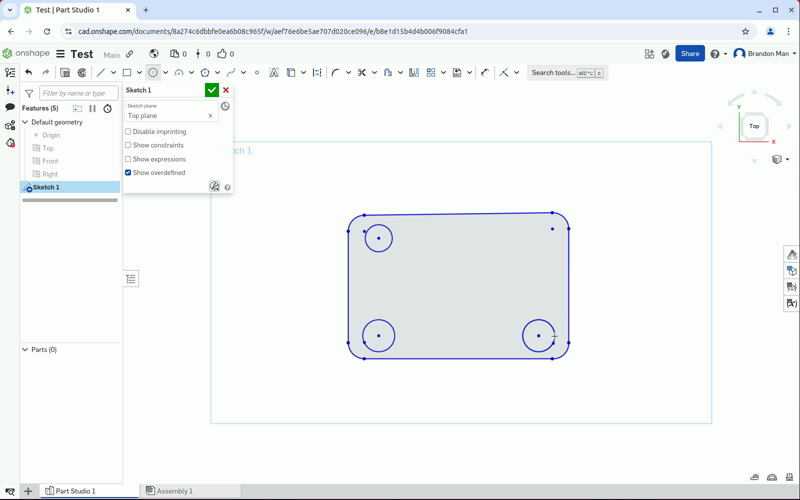
mouse_move(540, 238)
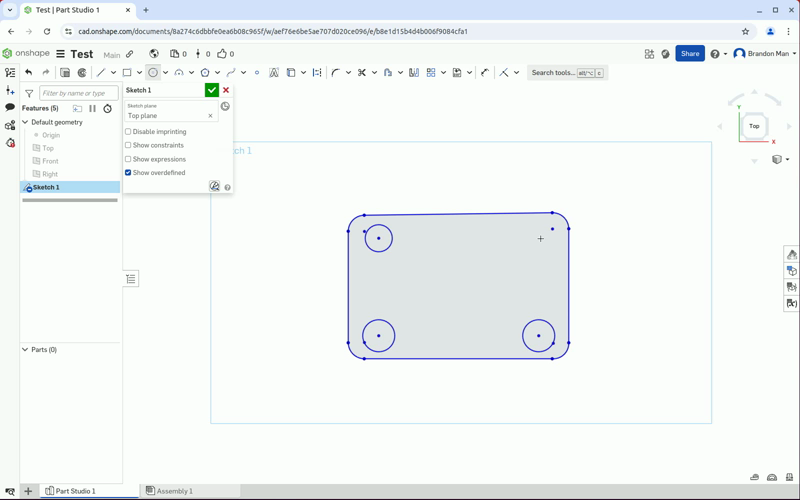
click(540, 238)
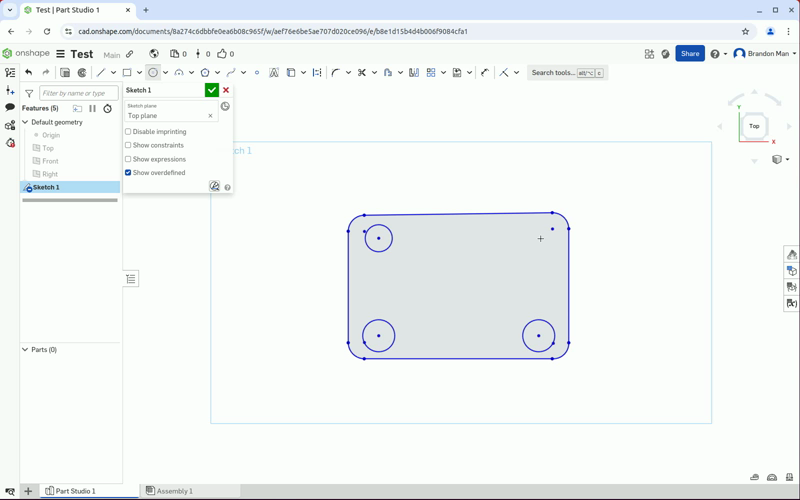
key_up(shift)
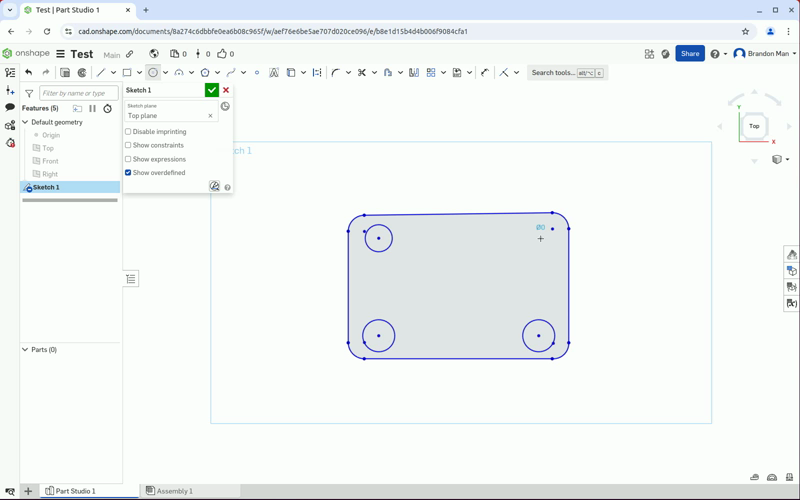
mouse_move(557, 238)
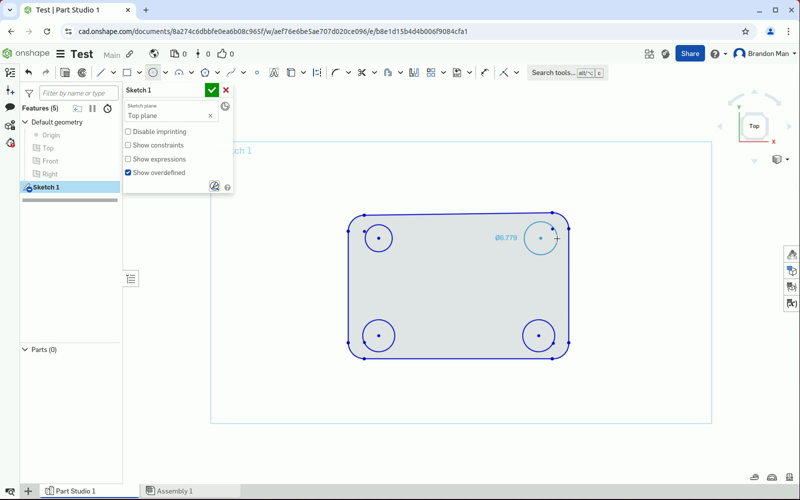
click(557, 238)
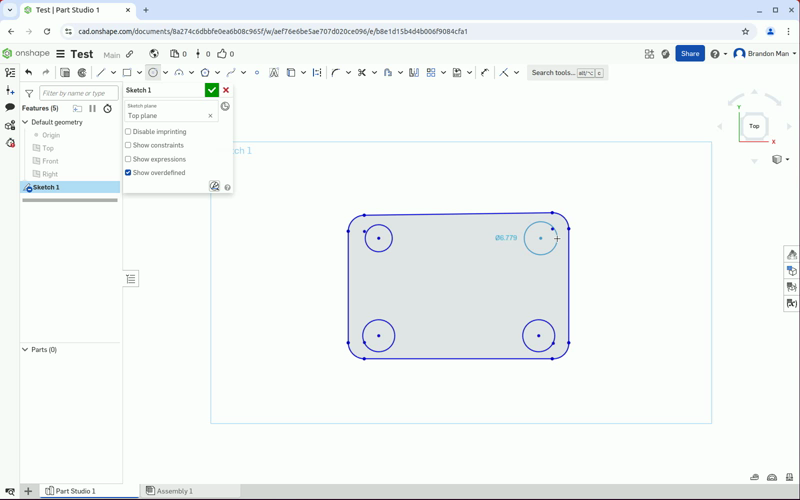
key(esc)
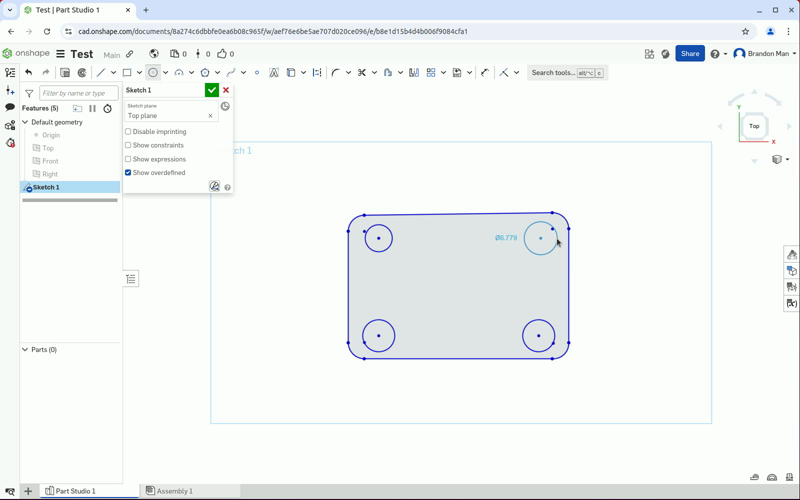
mouse_move(456, 314)
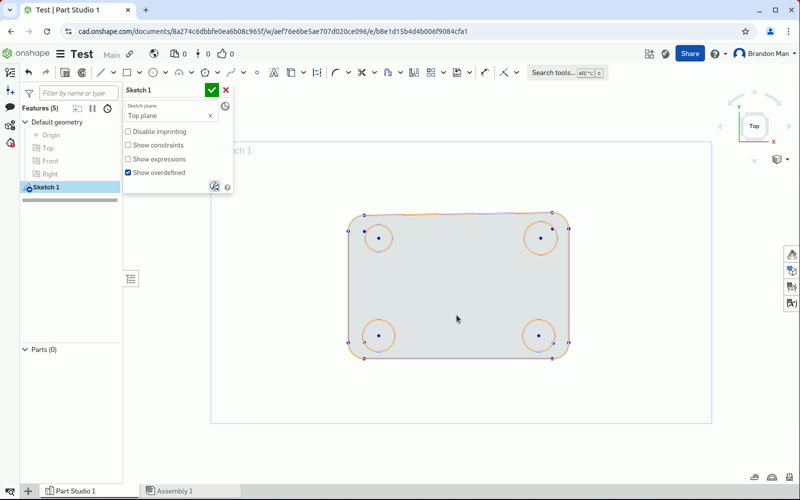
click(456, 314)
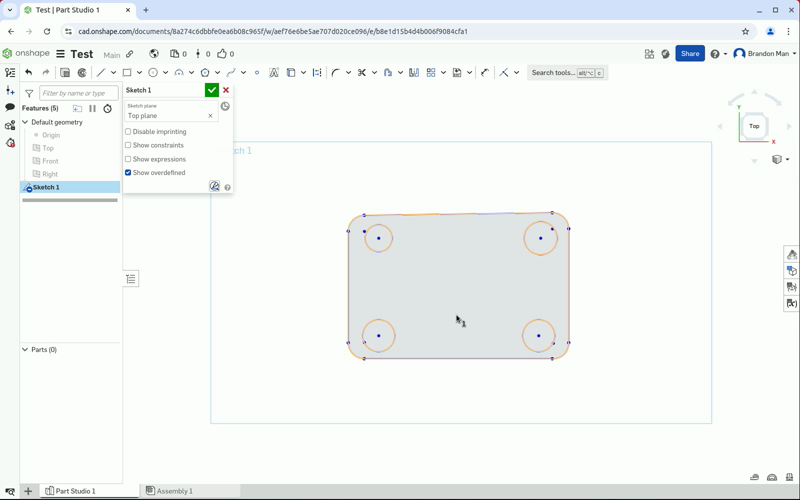
mouse_move(73, 352)
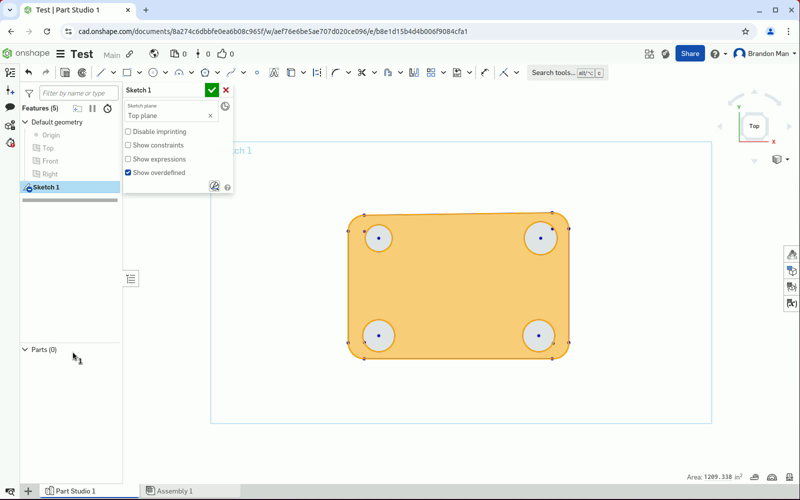
key(shift+y)
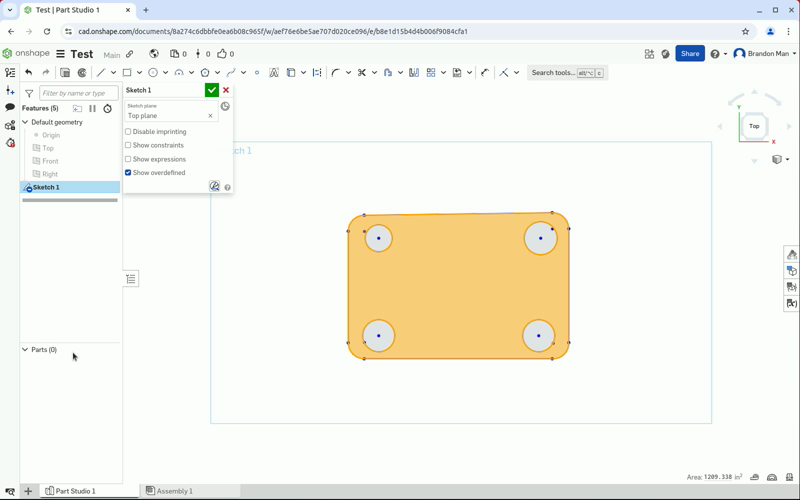
key(shift+e)
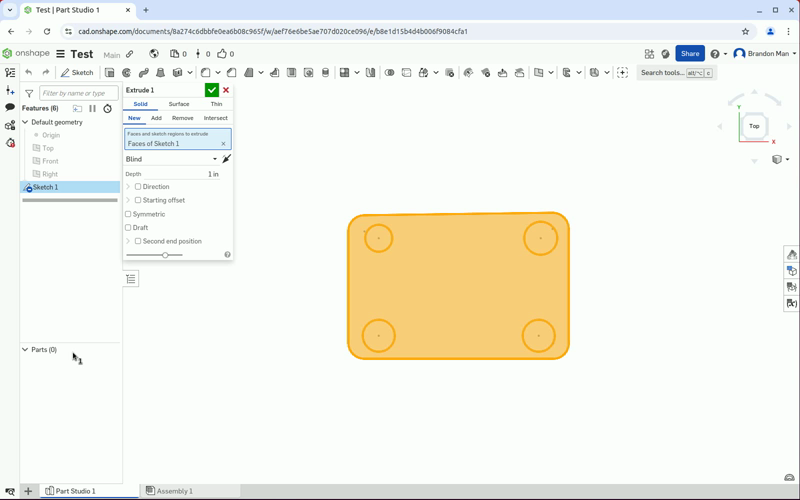
mouse_move(143, 106)
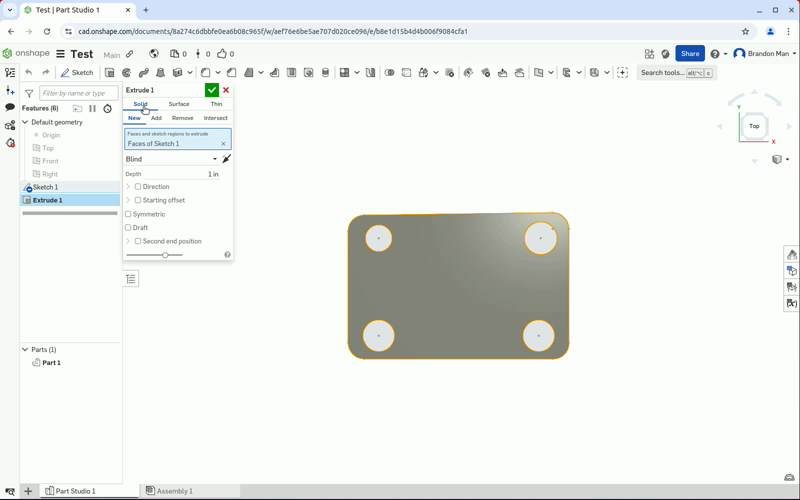
click(143, 106)
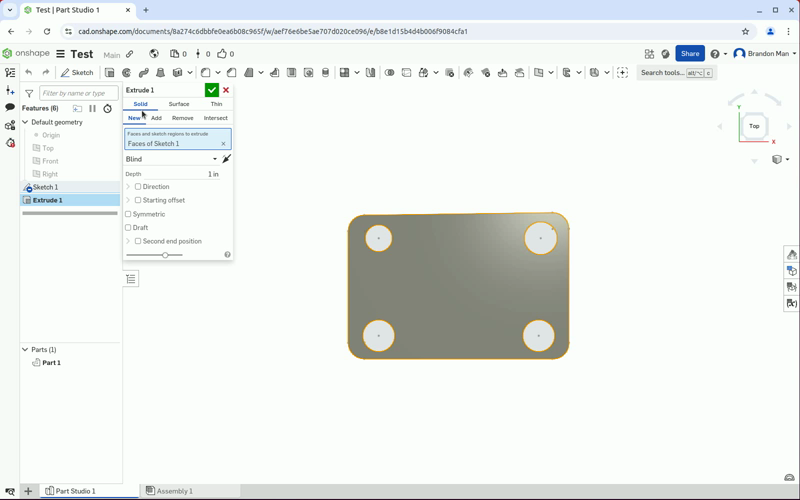
mouse_move(137, 120)
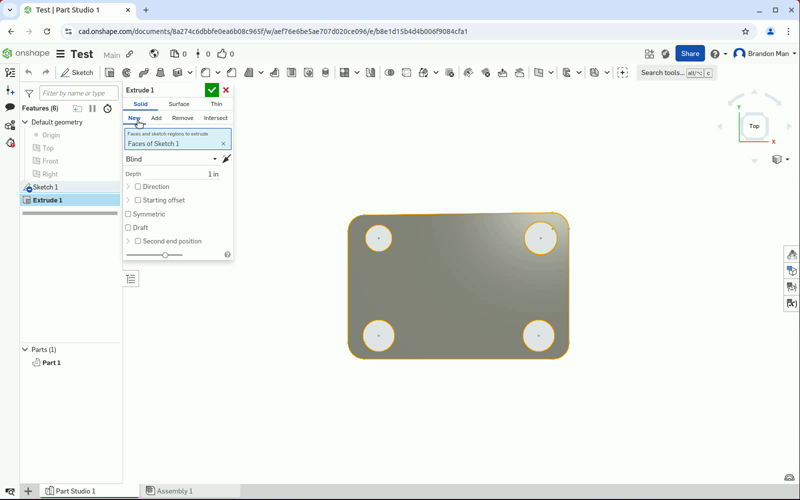
click(137, 120)
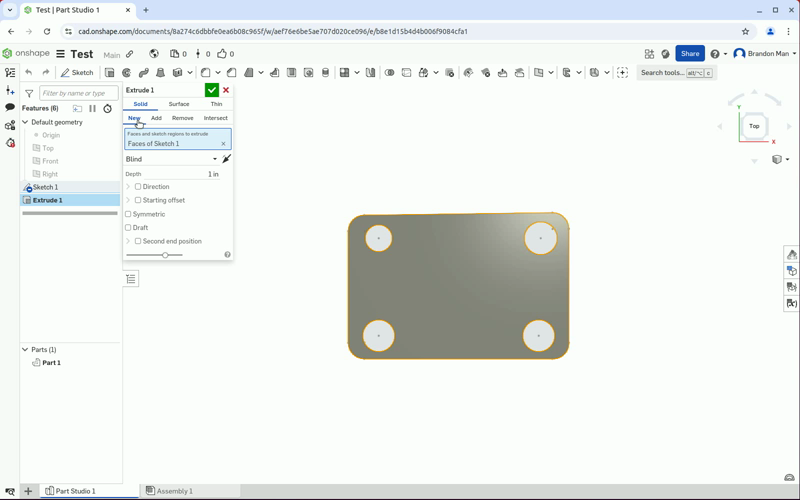
key(tab, 4)
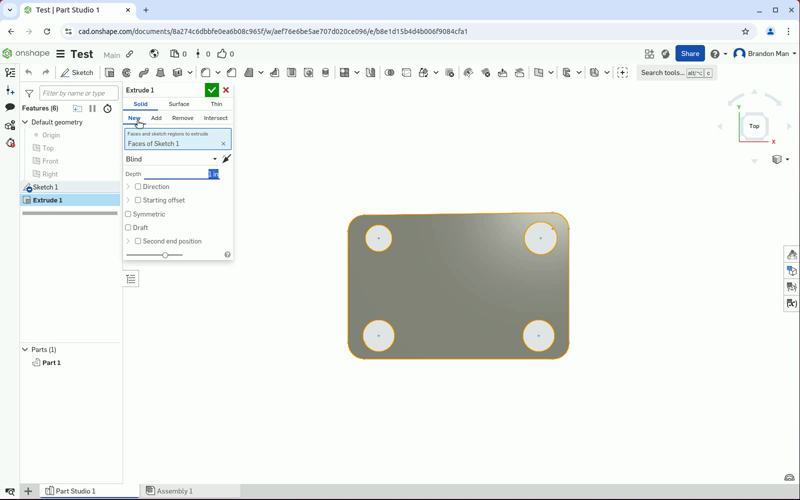
text(12.758)
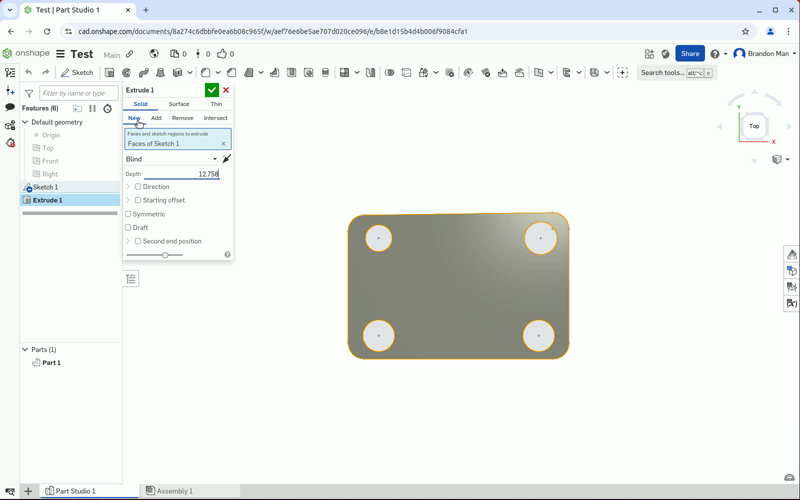
key(enter)
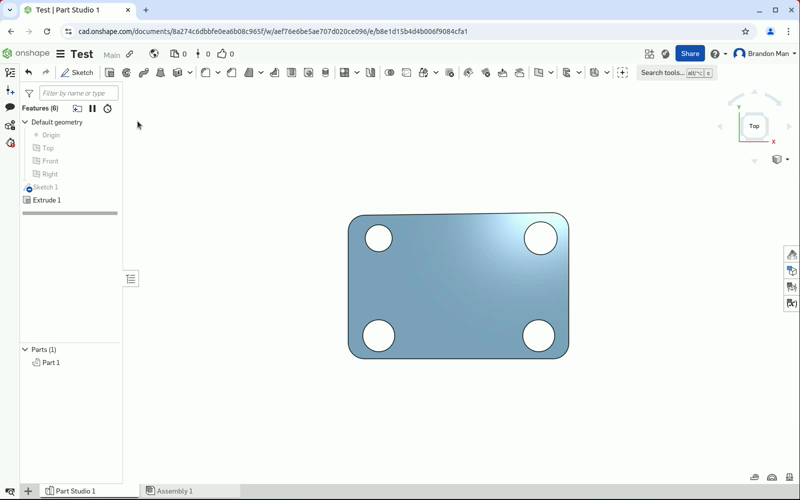
key(shift+h)
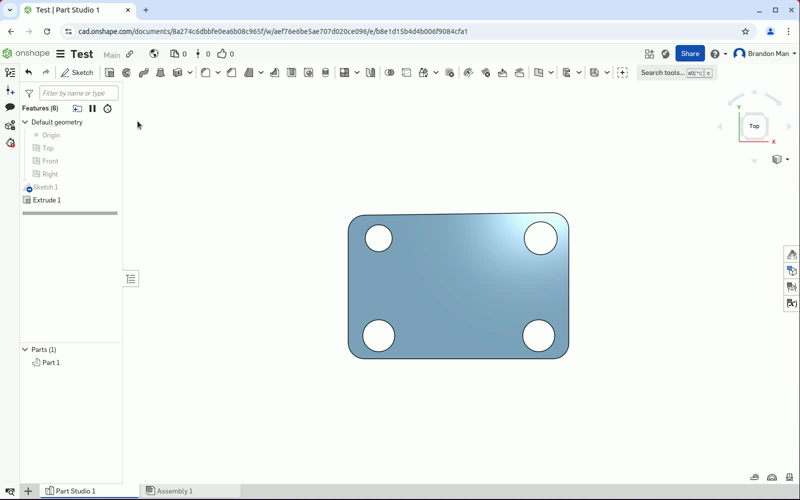
key(shift+h)
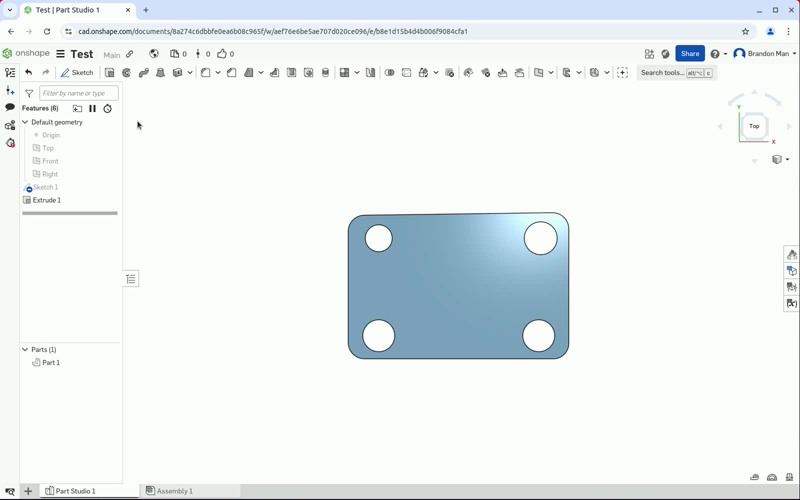
mouse_move(73, 189)
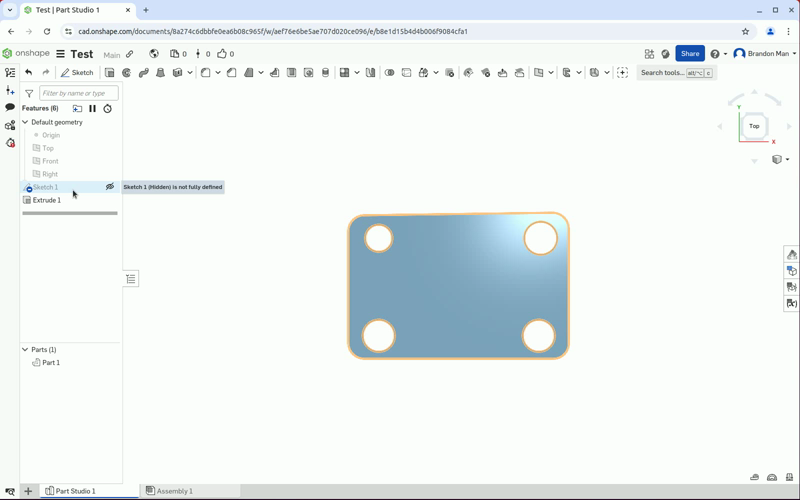
click(73, 189)
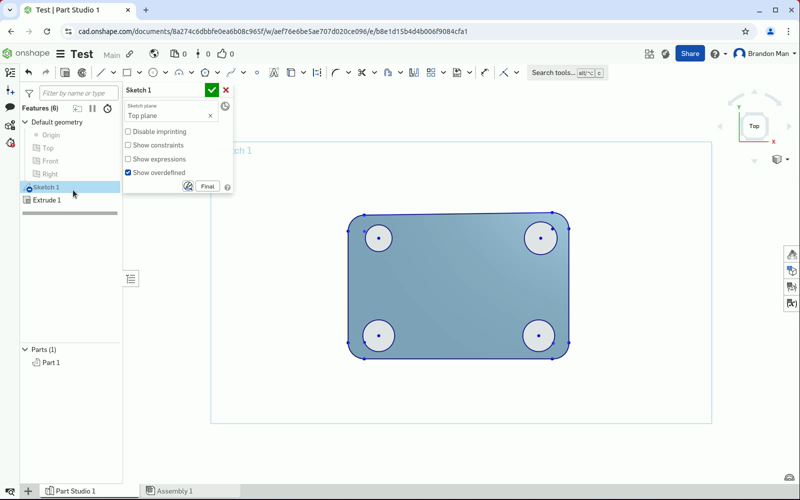
mouse_move(229, 92)
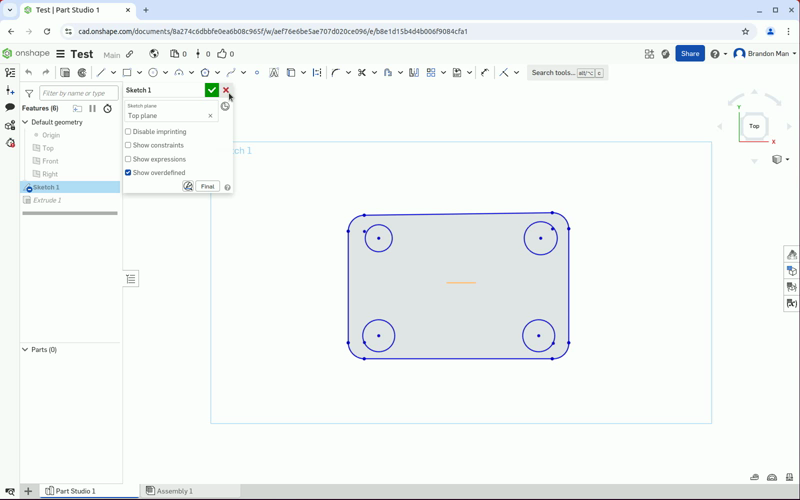
click(229, 92)
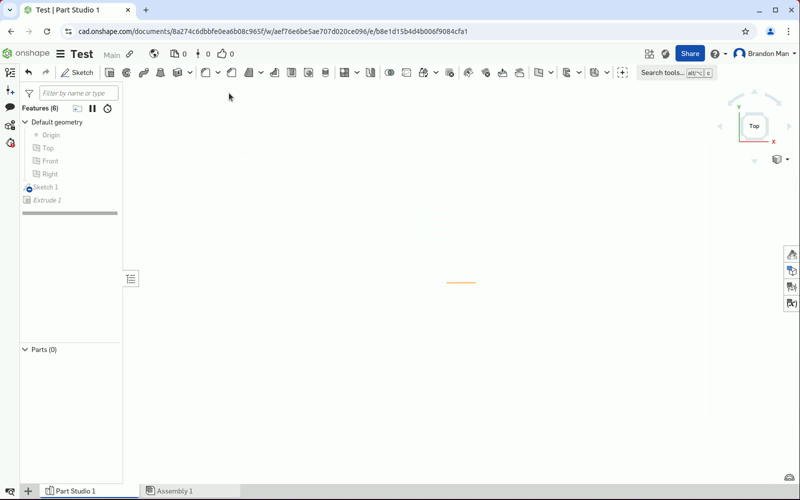
mouse_move(73, 352)
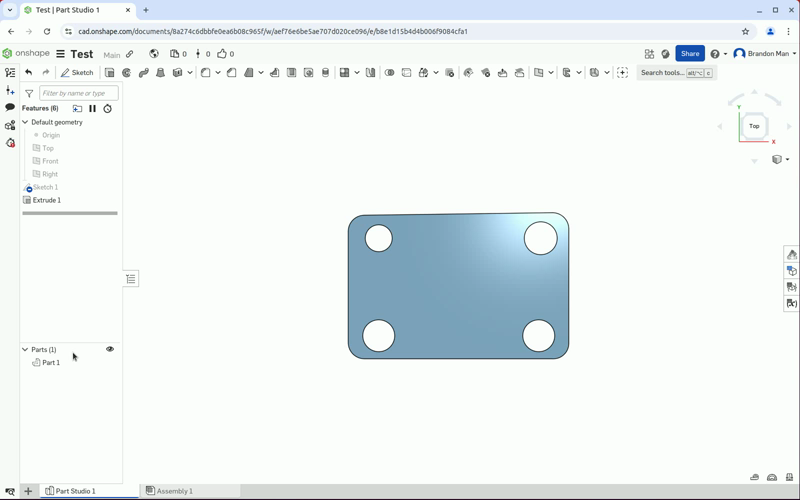
key(y)
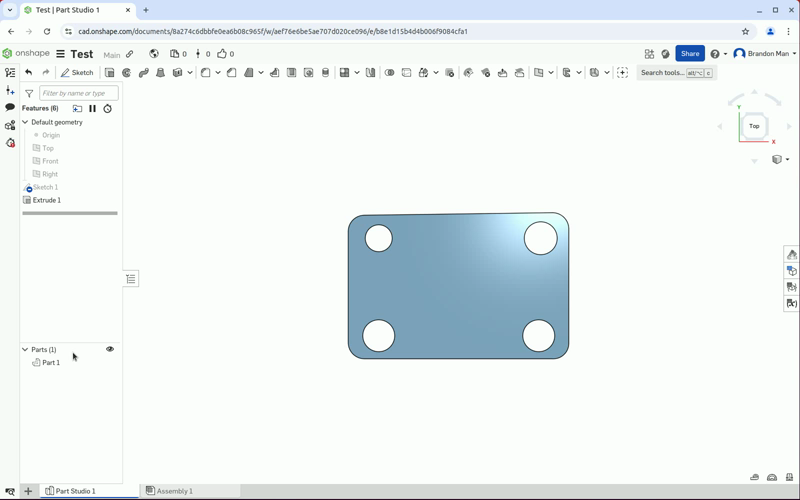
key(shift+p)
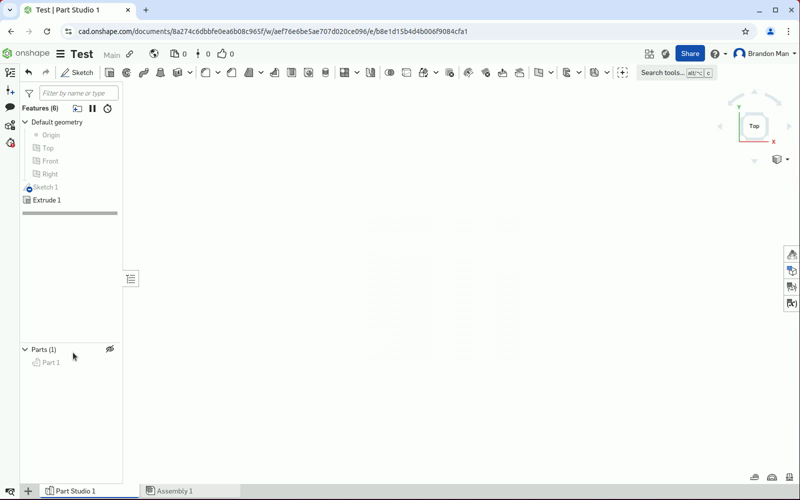
key(space)
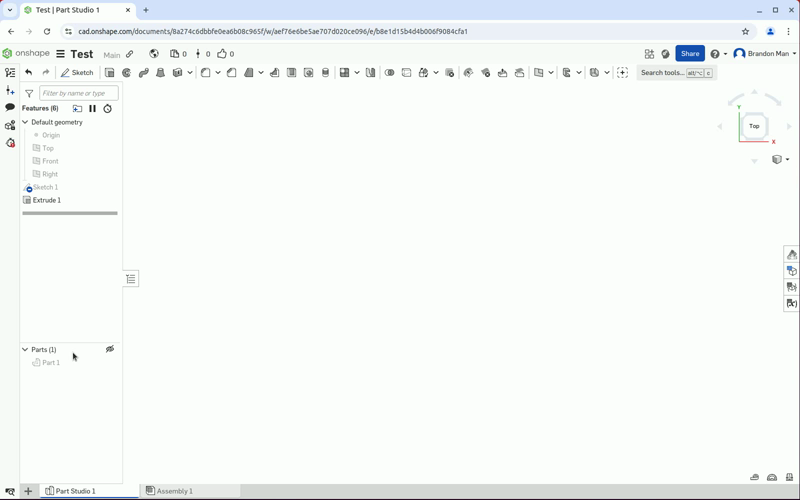
key_down(shift)
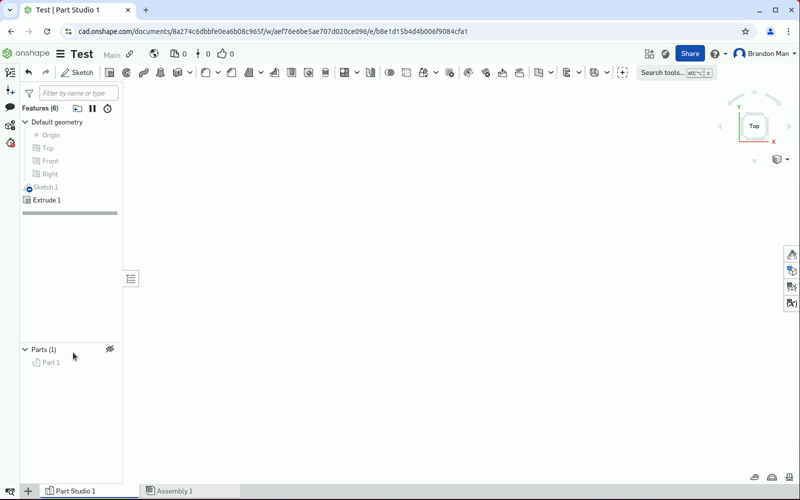
key(up)
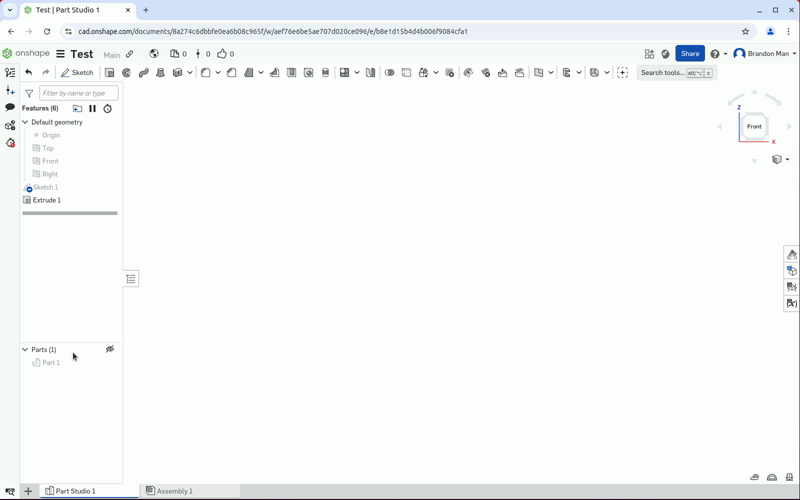
key_up(shift)
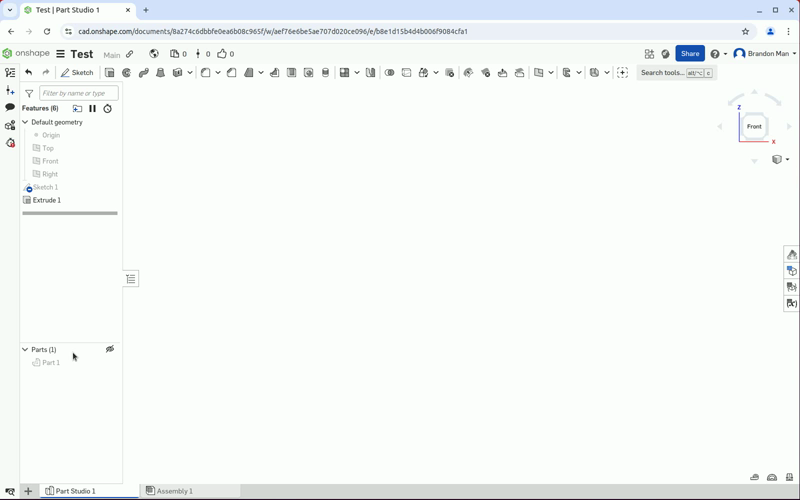
mouse_move(73, 352)
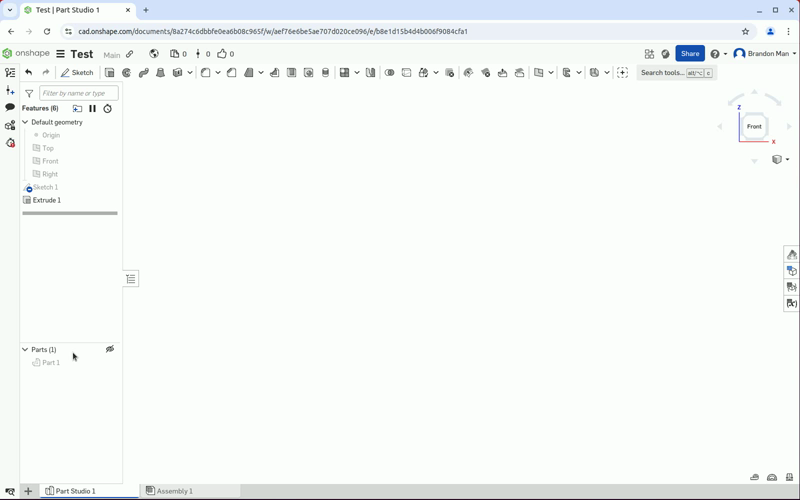
key(shift+y)
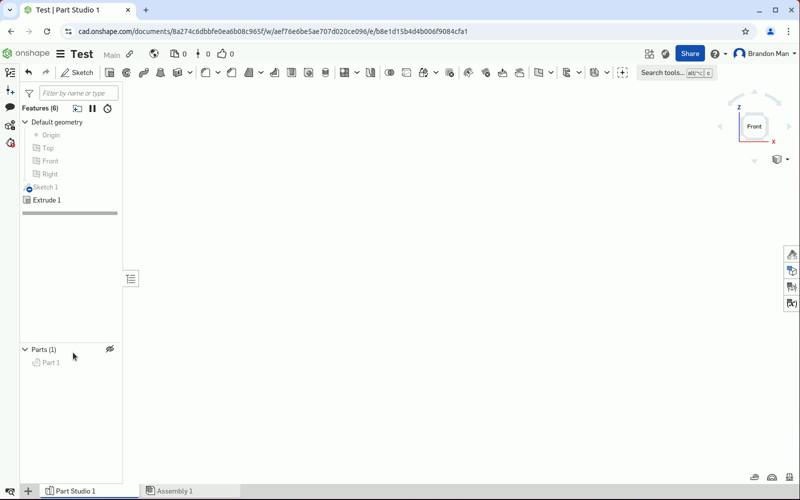
key(shift+s)
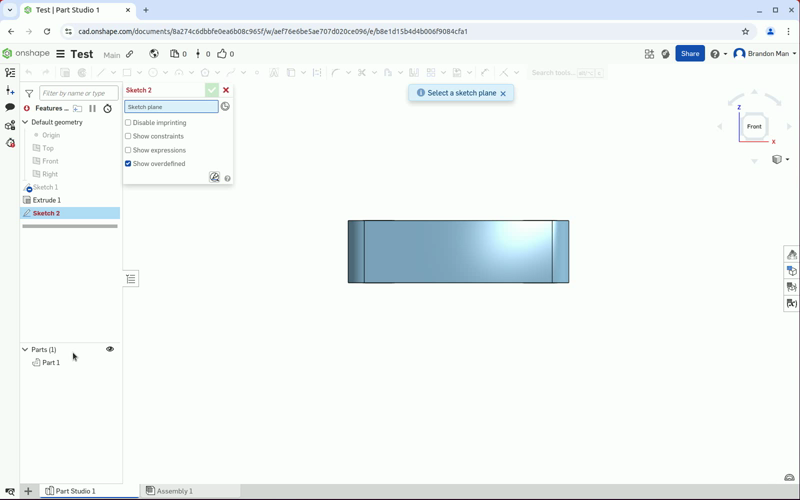
mouse_move(73, 163)
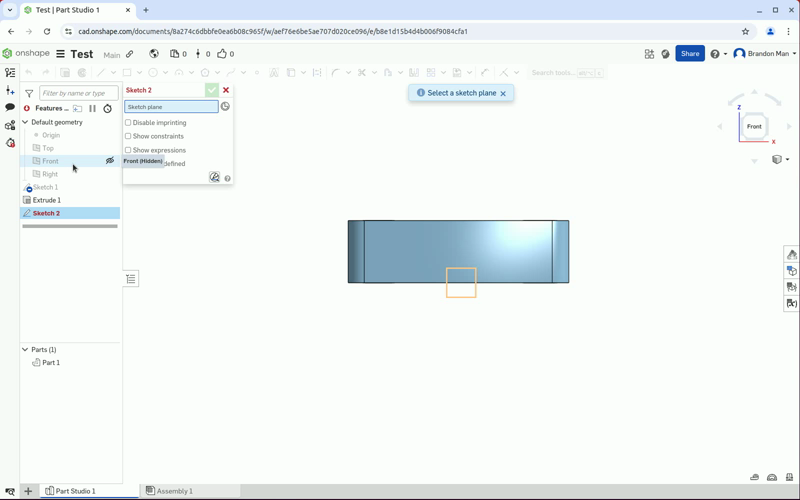
click(73, 163)
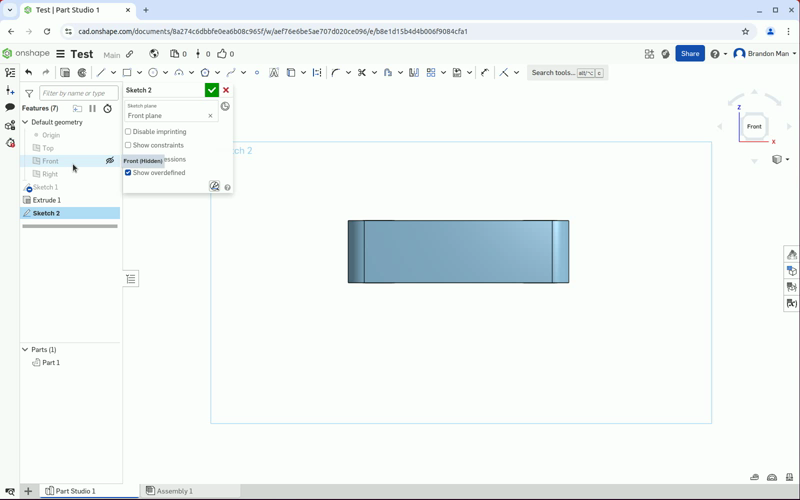
mouse_move(73, 352)
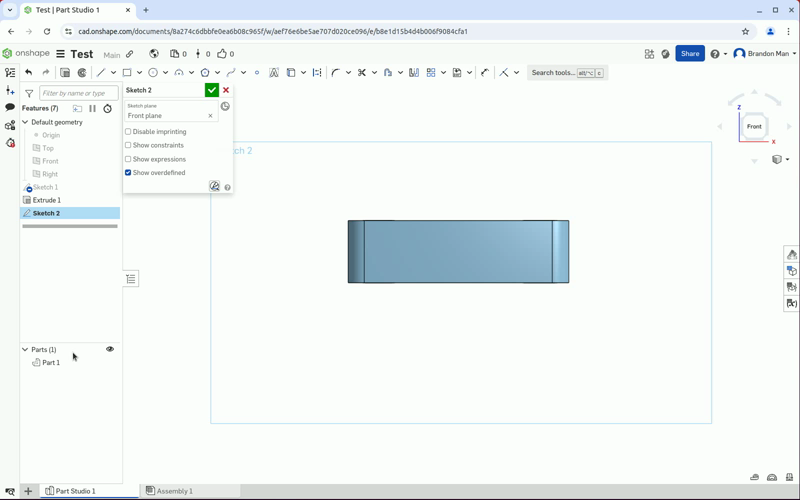
key(y)
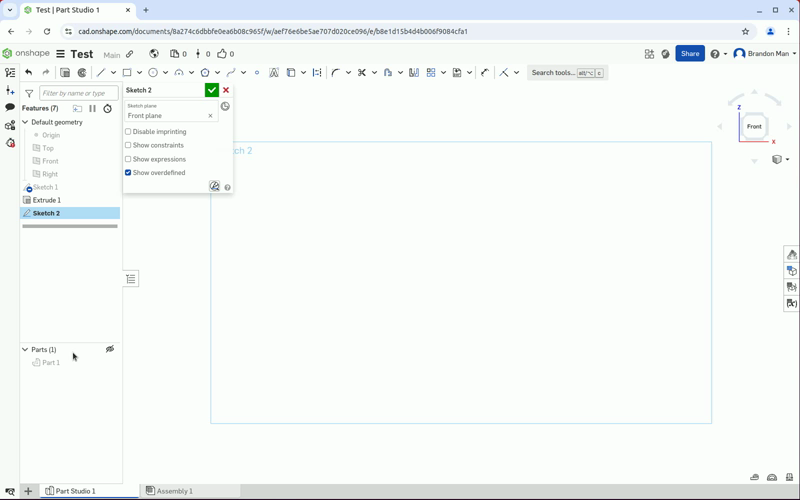
key(l)
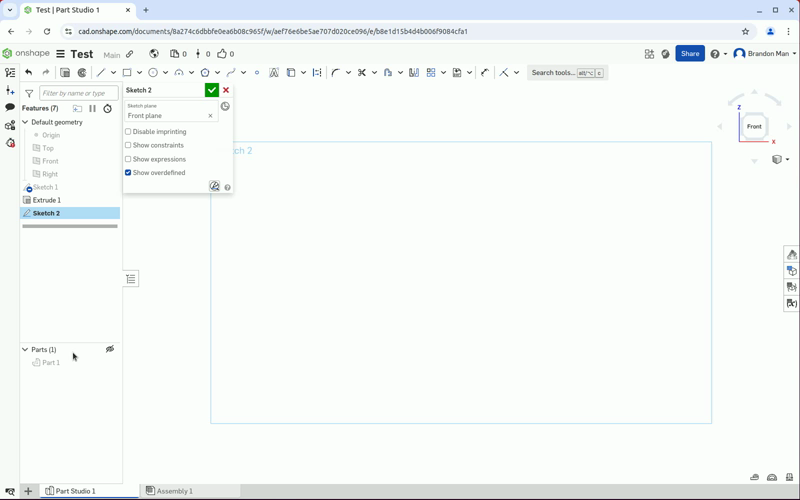
key_down(shift)
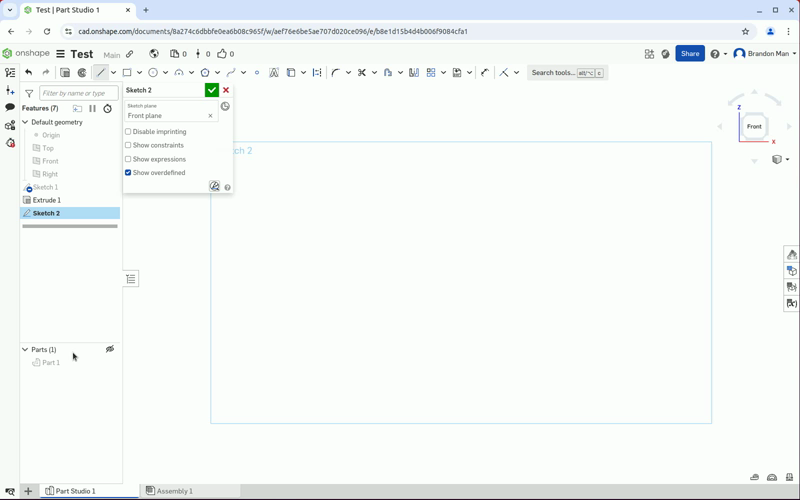
mouse_move(443, 237)
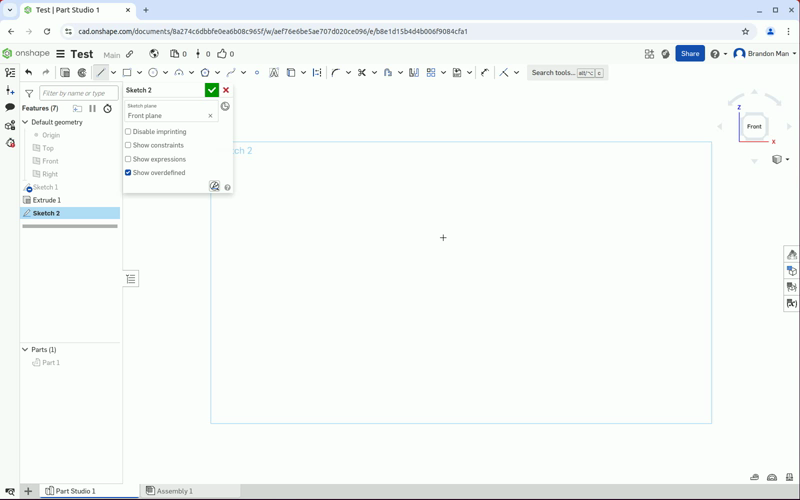
click(443, 237)
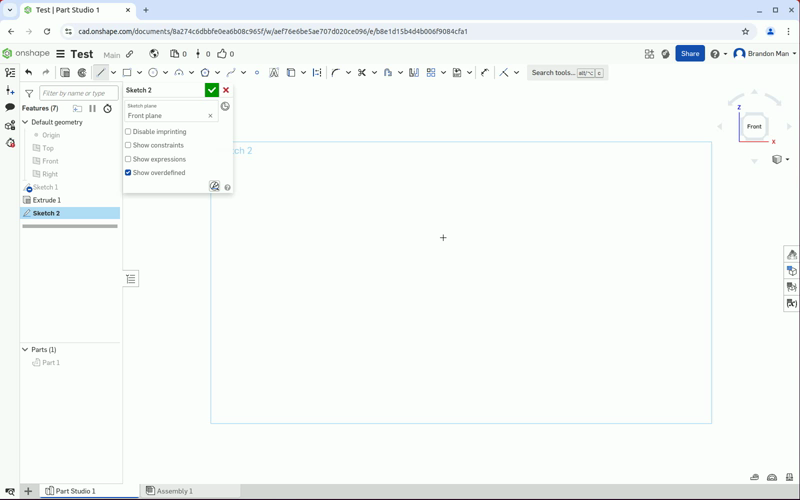
key_up(shift)
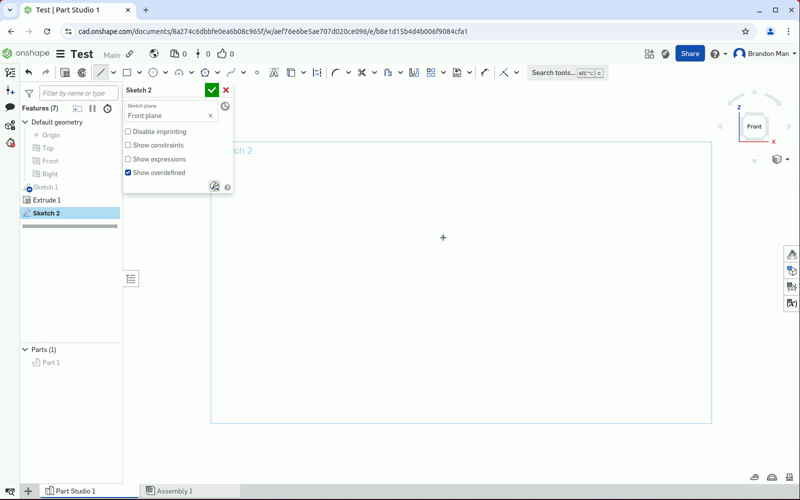
key_down(shift)
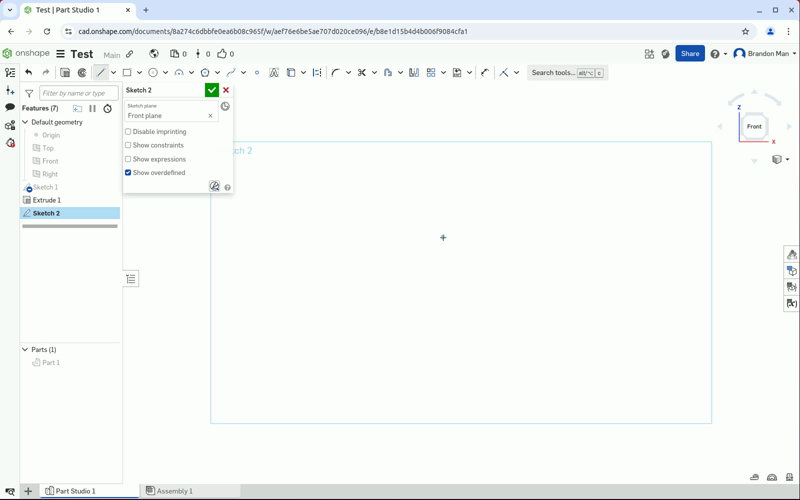
mouse_move(473, 237)
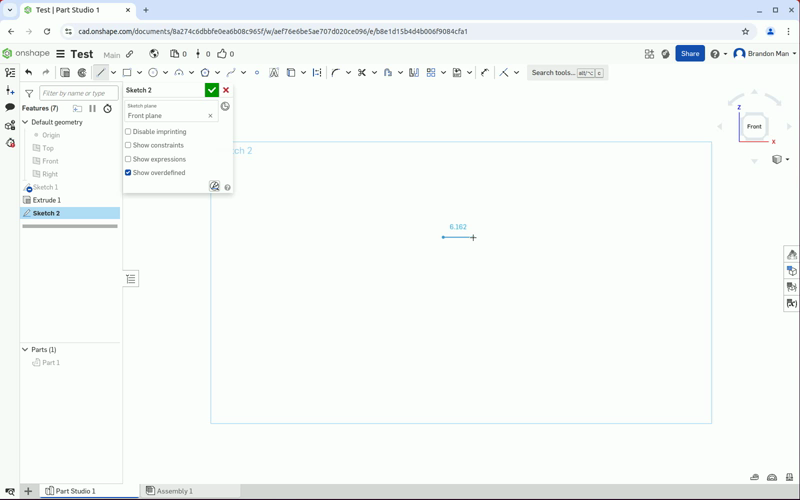
mouse_move(479, 237)
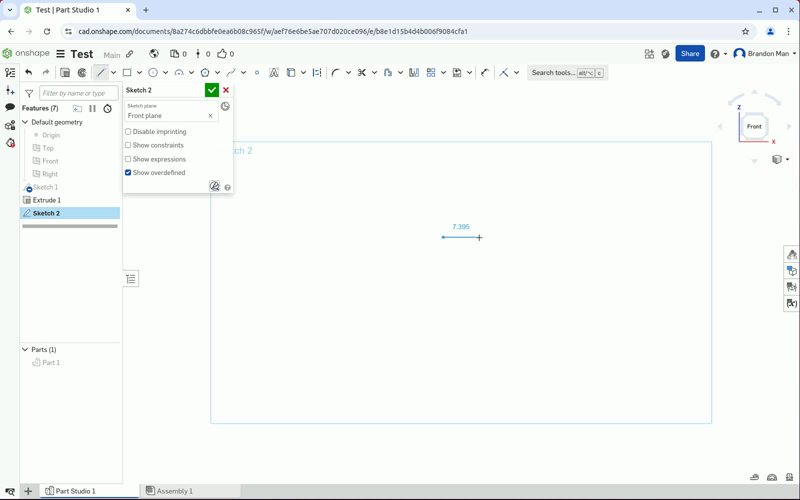
click(479, 237)
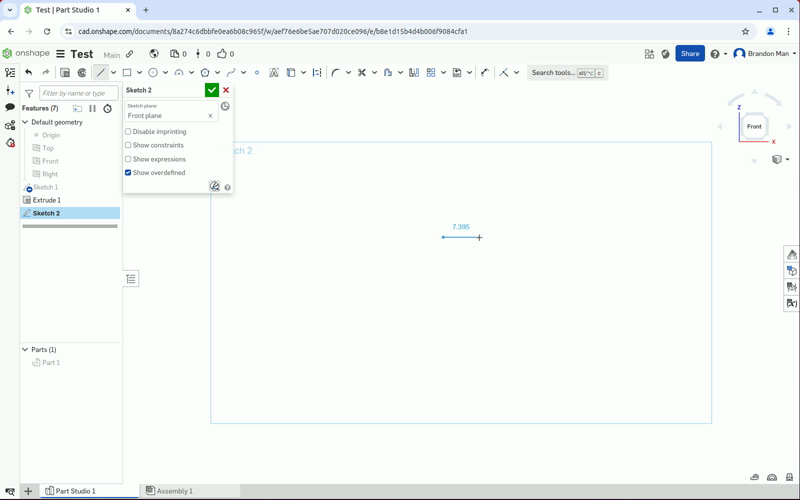
key_up(shift)
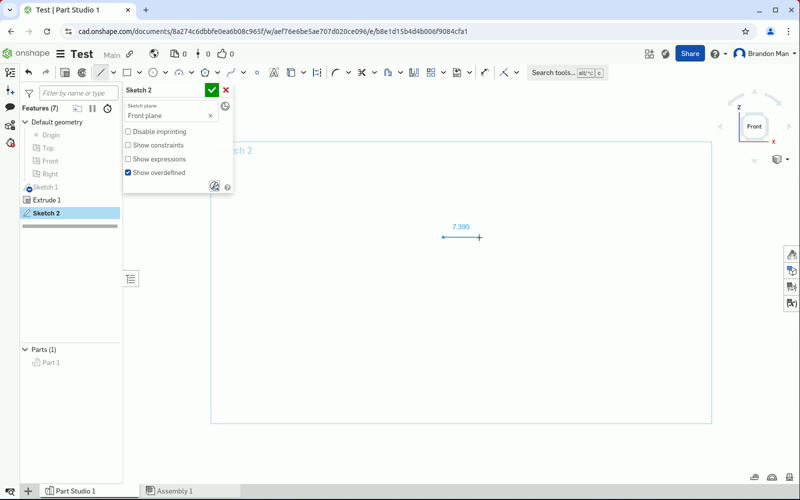
key_down(shift)
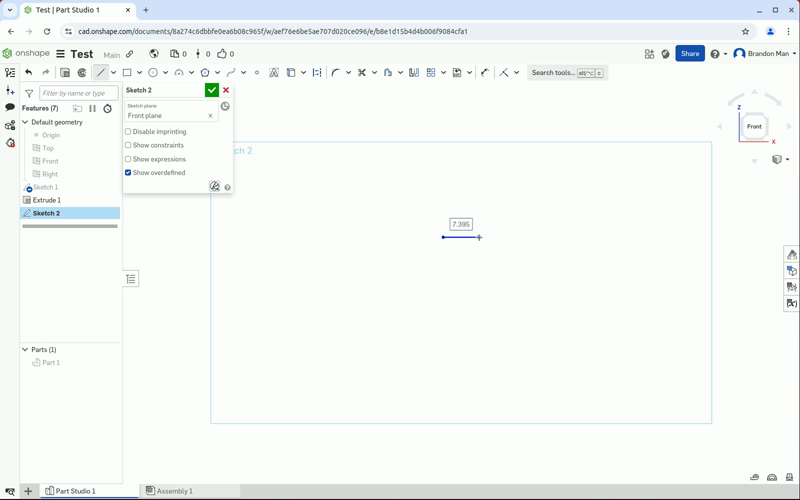
mouse_move(509, 237)
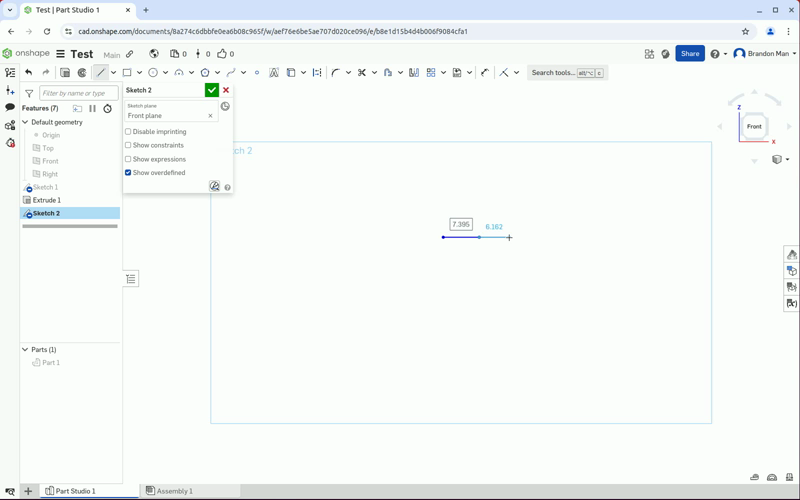
mouse_move(479, 214)
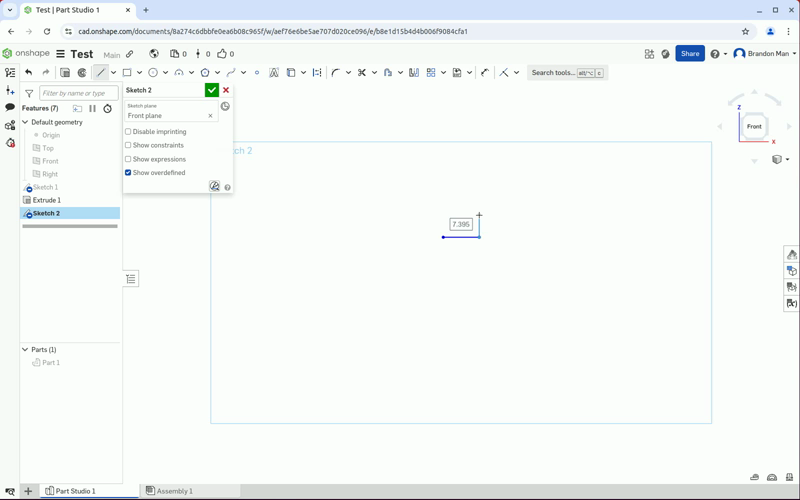
click(479, 214)
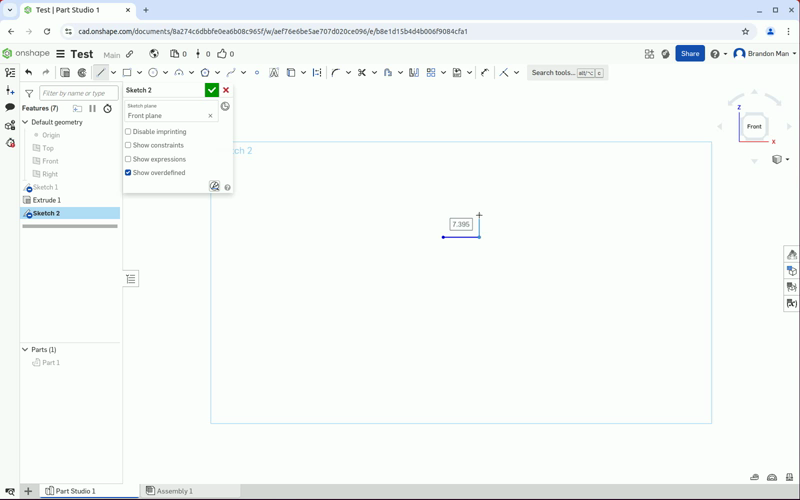
key_up(shift)
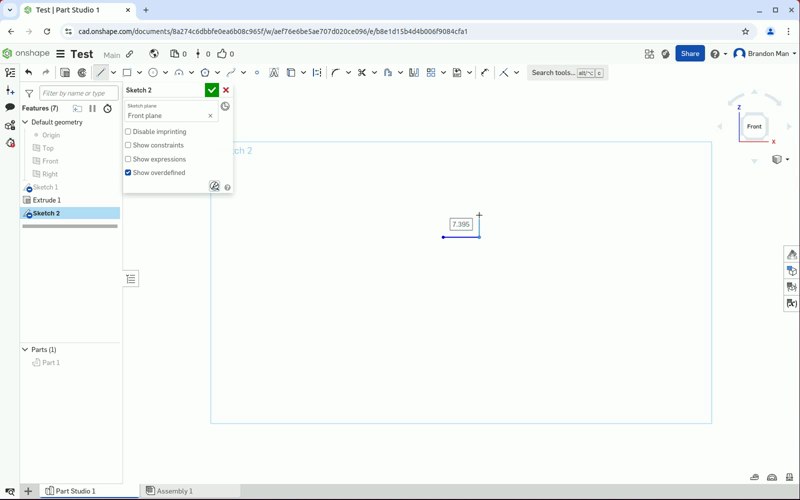
key_down(shift)
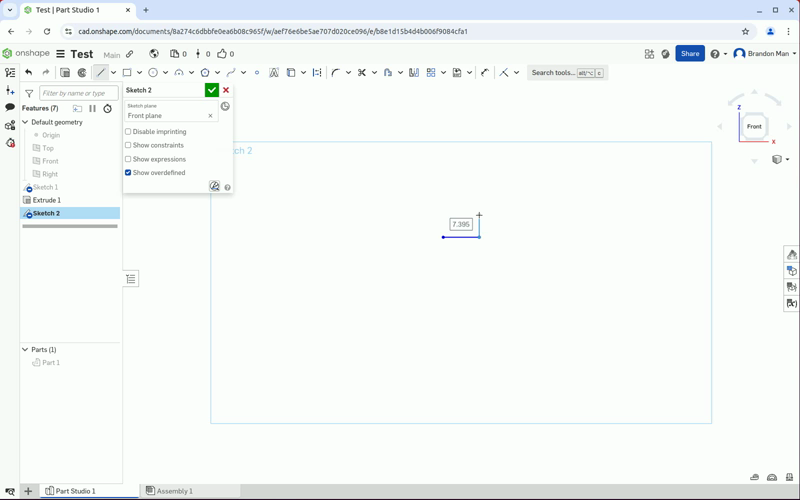
mouse_move(509, 214)
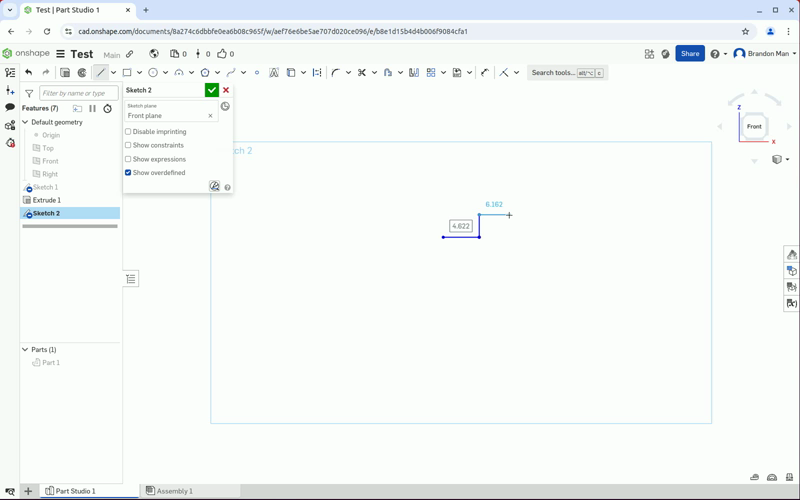
mouse_move(443, 214)
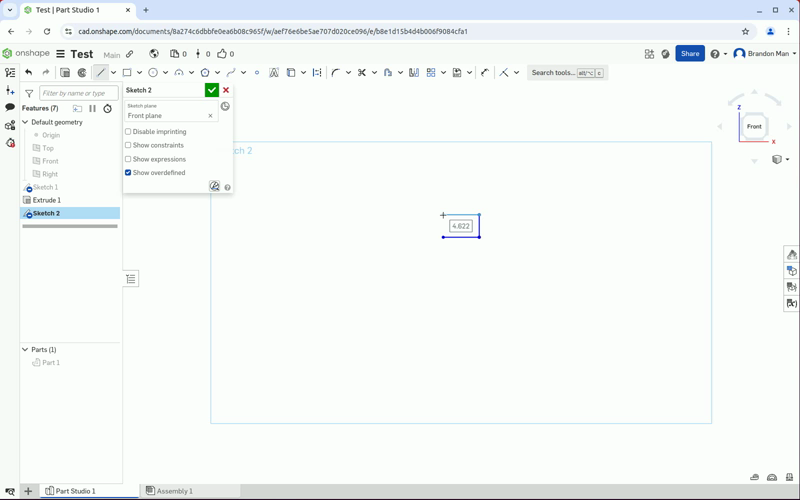
click(443, 214)
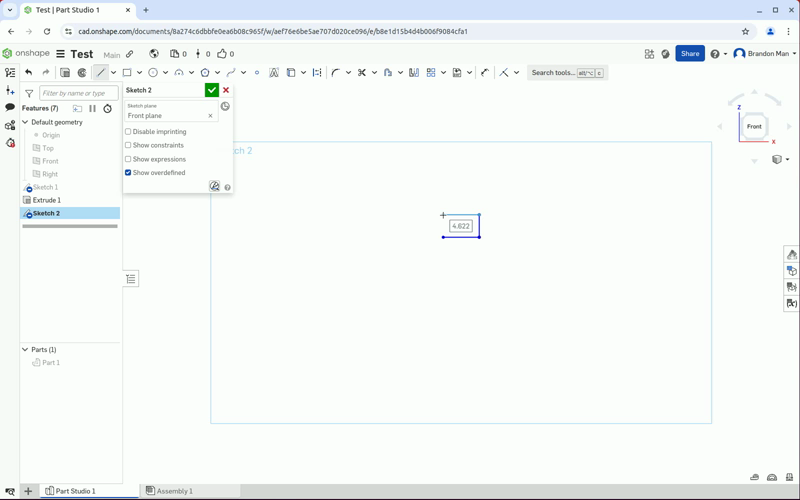
key_up(shift)
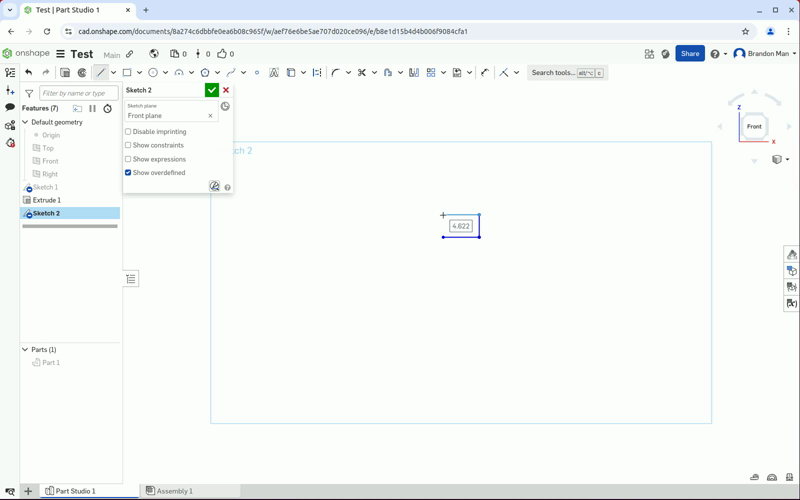
mouse_move(473, 214)
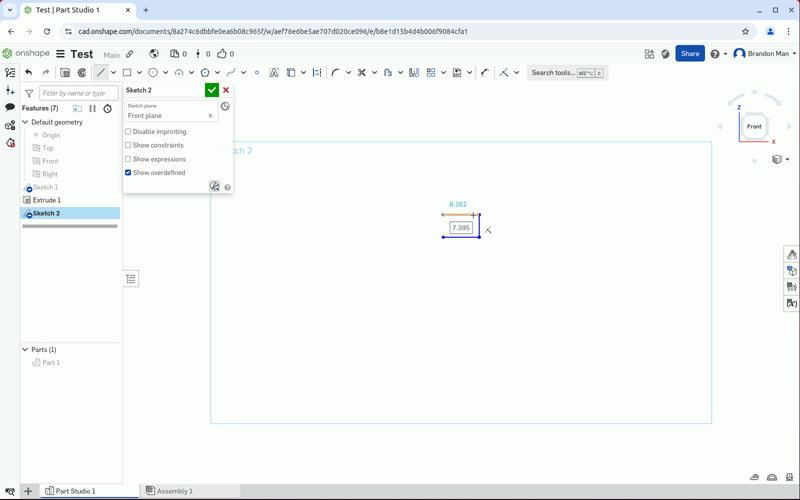
key_down(shift)
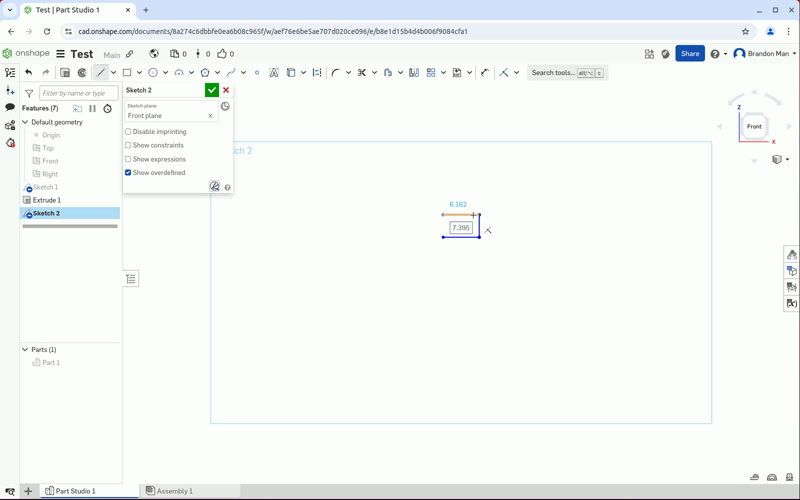
mouse_move(443, 237)
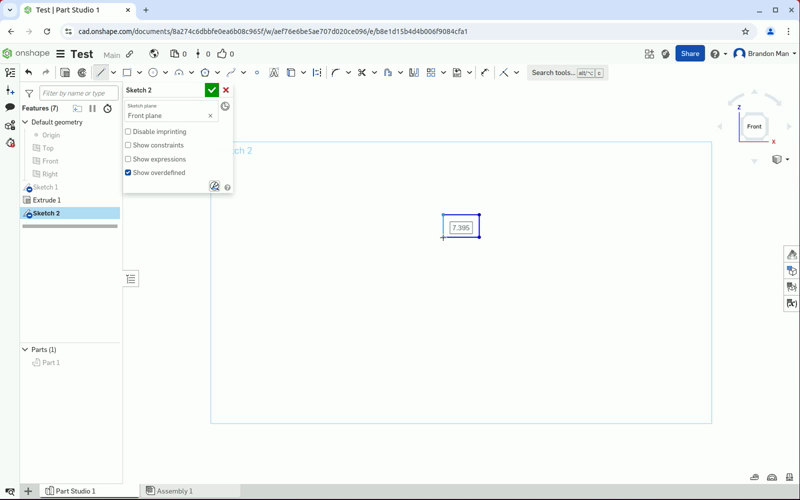
key_up(shift)
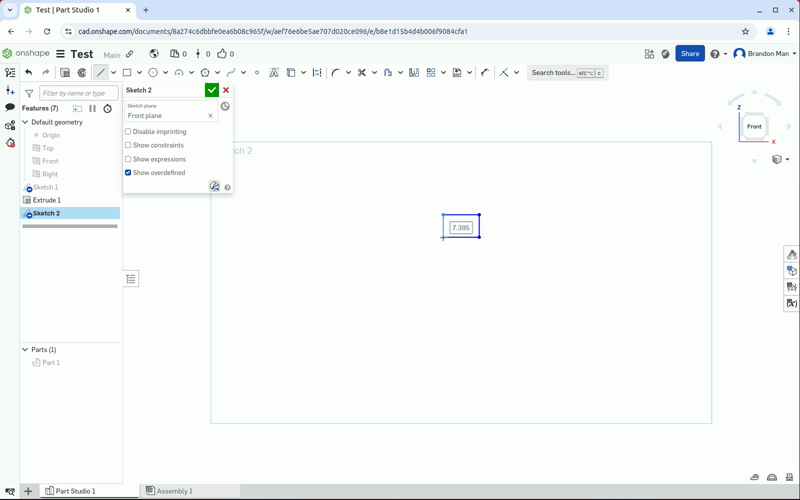
click(443, 237)
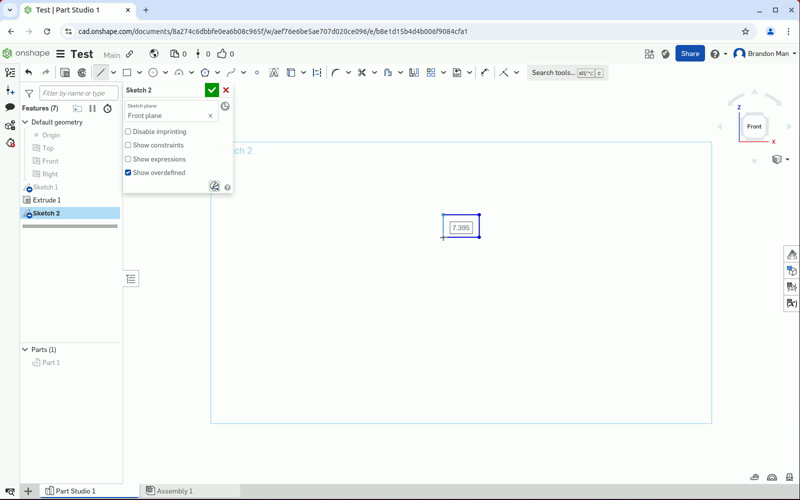
key(esc)
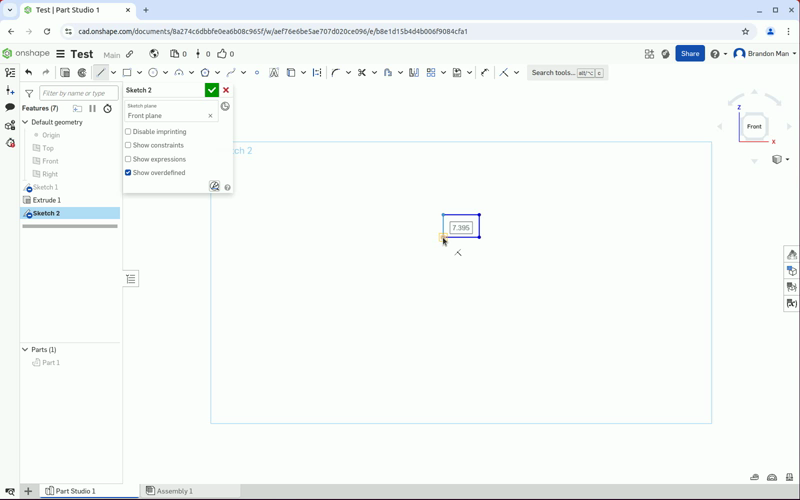
mouse_move(467, 226)
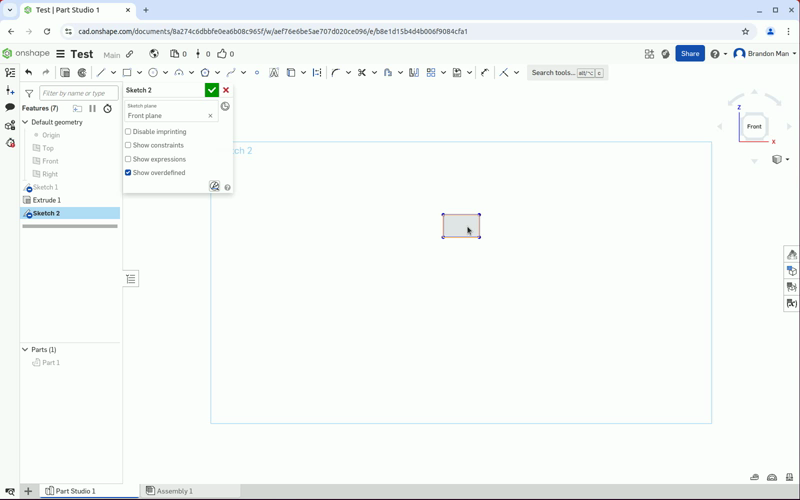
scroll(6)
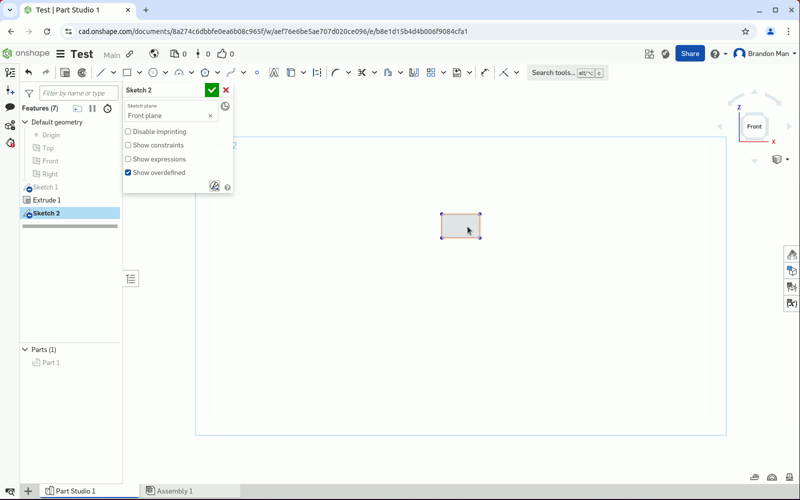
scroll(6)
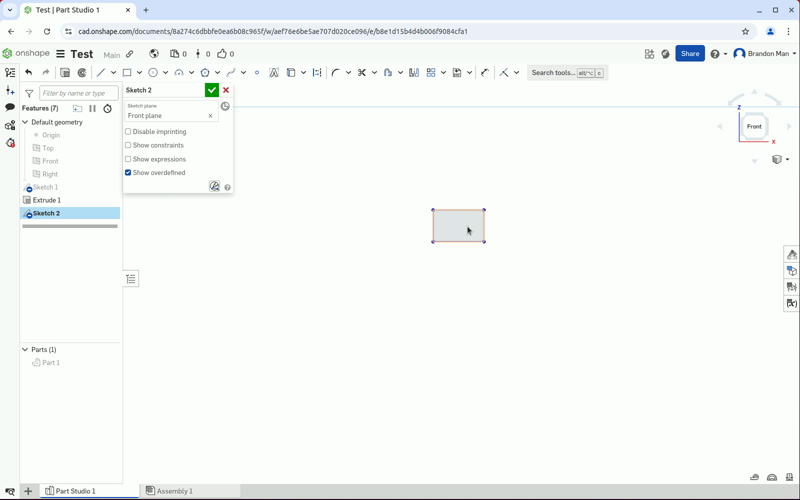
scroll(6)
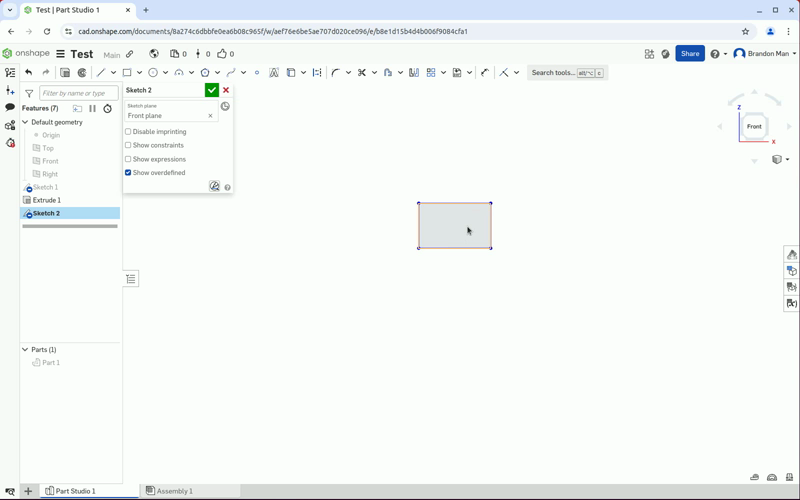
scroll(6)
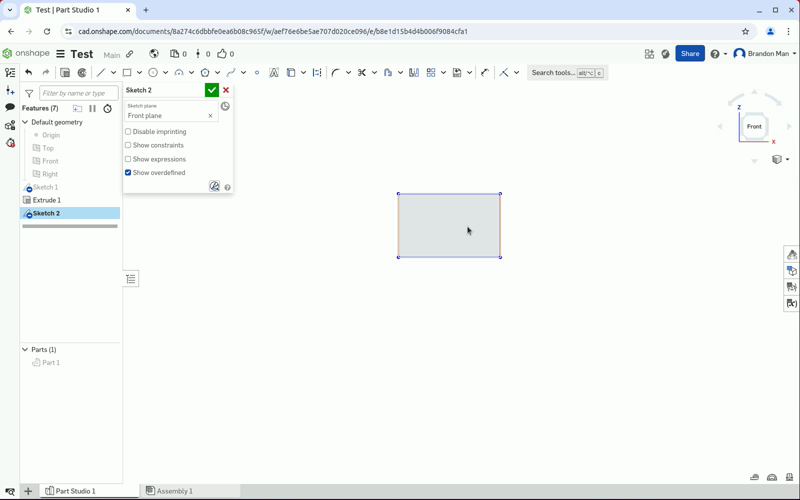
scroll(6)
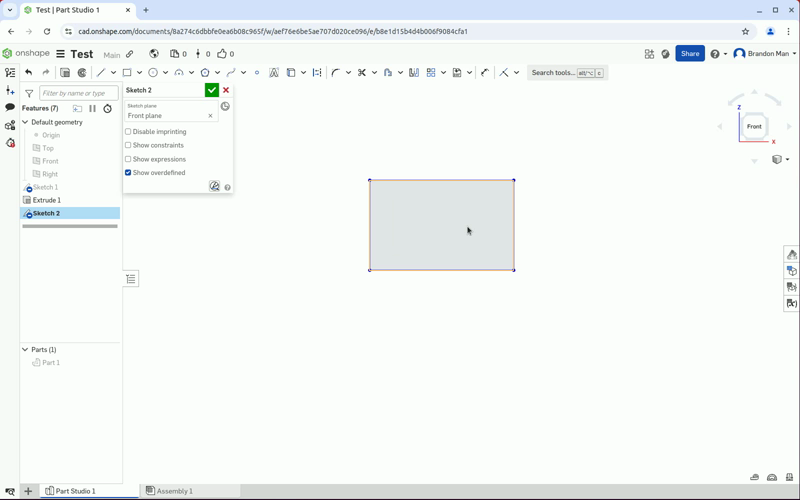
scroll(6)
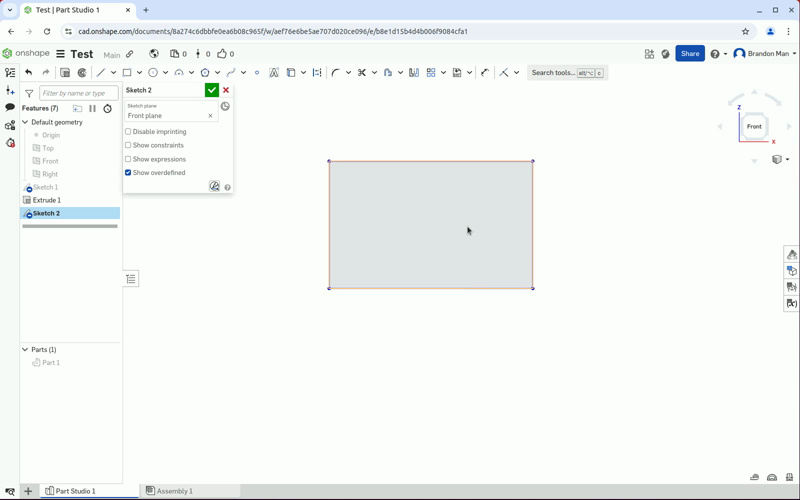
scroll(6)
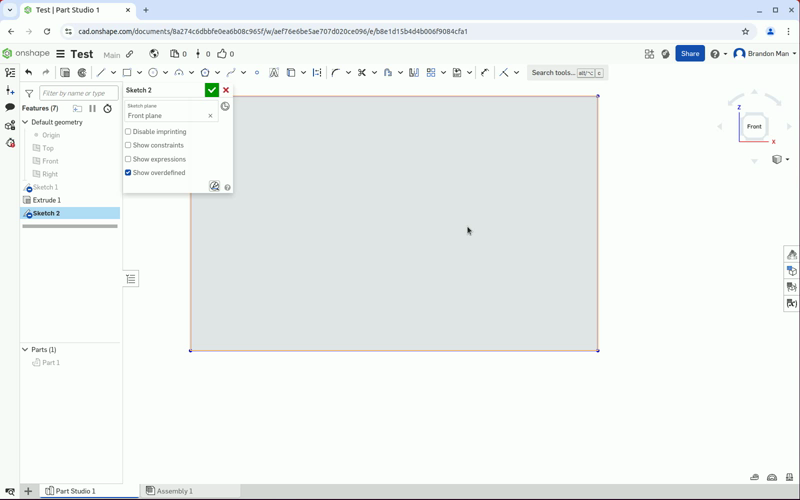
click(467, 226)
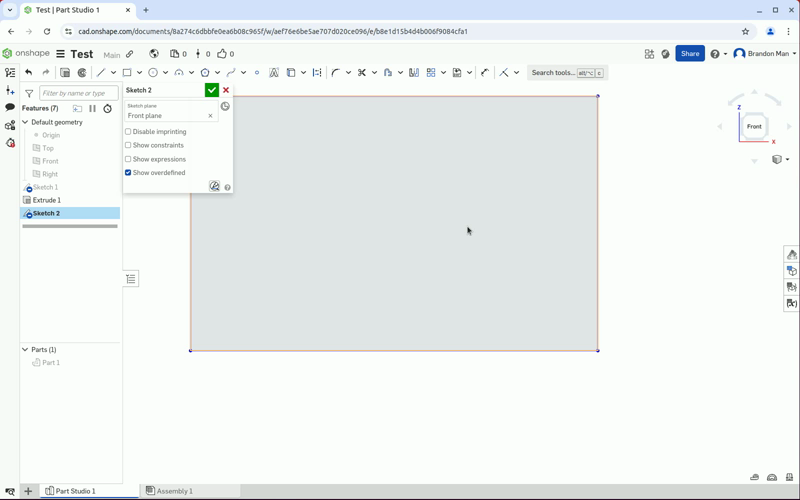
scroll(-6)
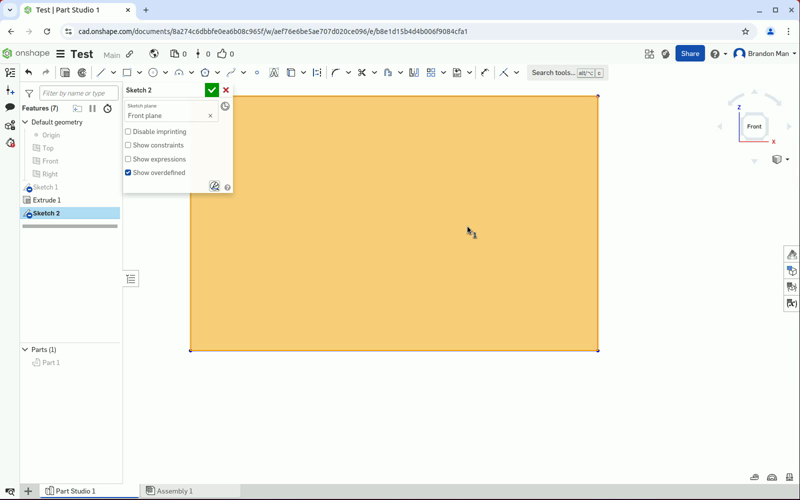
scroll(-6)
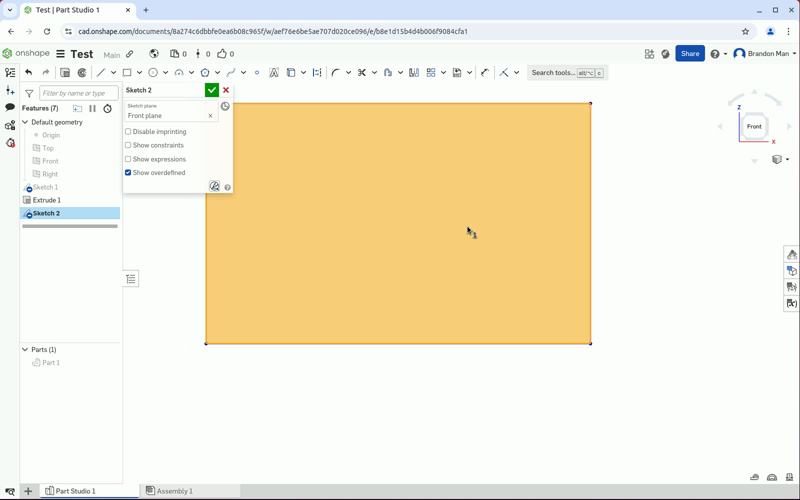
scroll(-6)
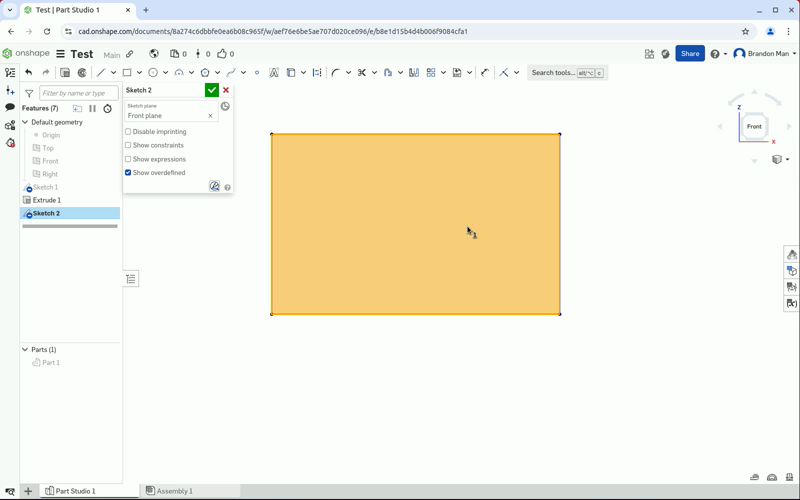
scroll(-6)
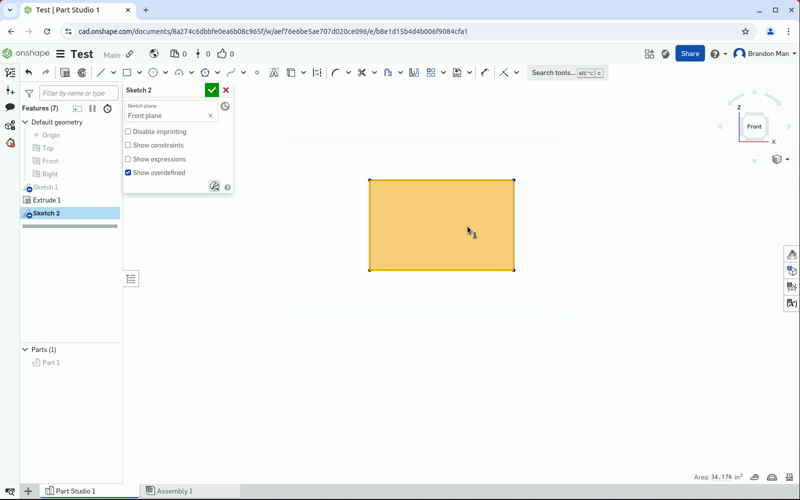
scroll(-6)
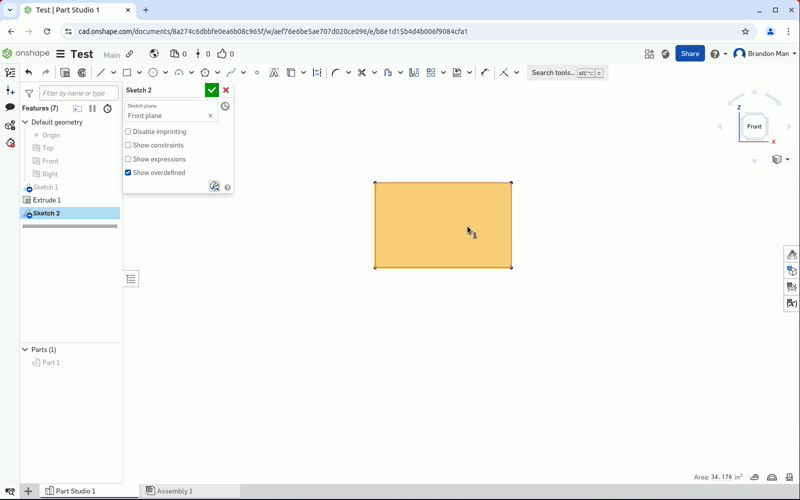
scroll(-6)
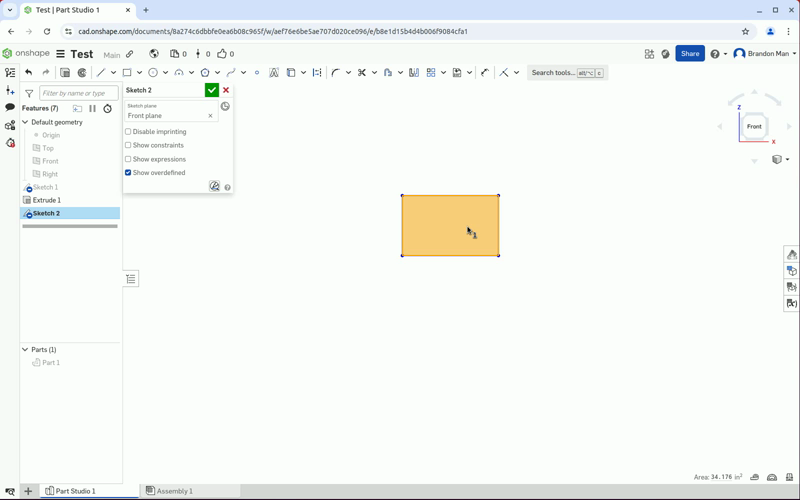
scroll(-6)
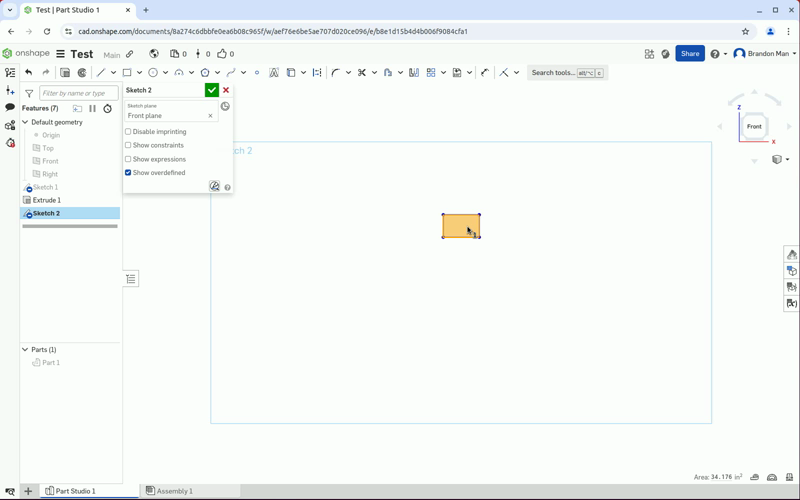
mouse_move(73, 352)
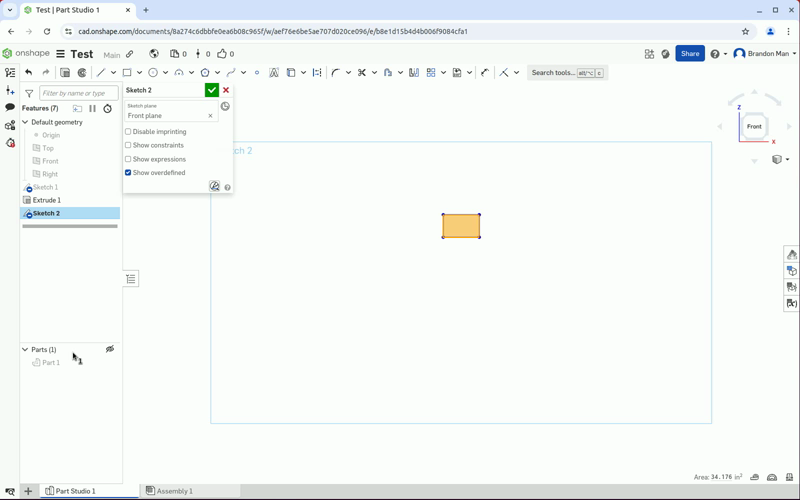
key(shift+y)
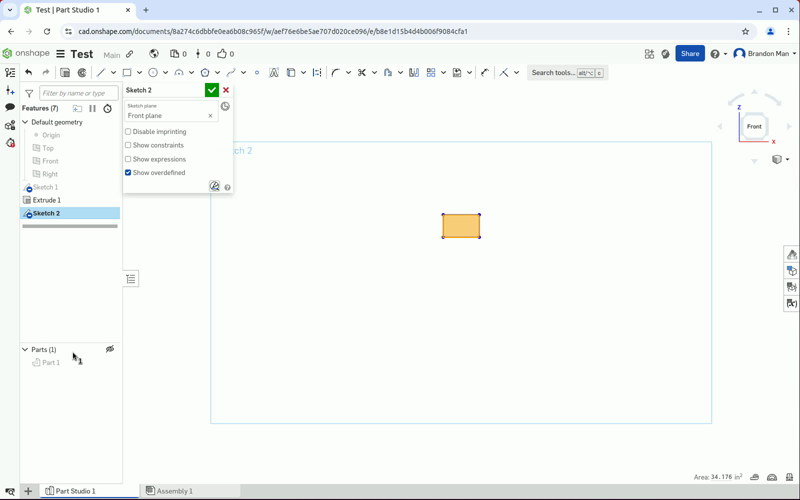
key(shift+e)
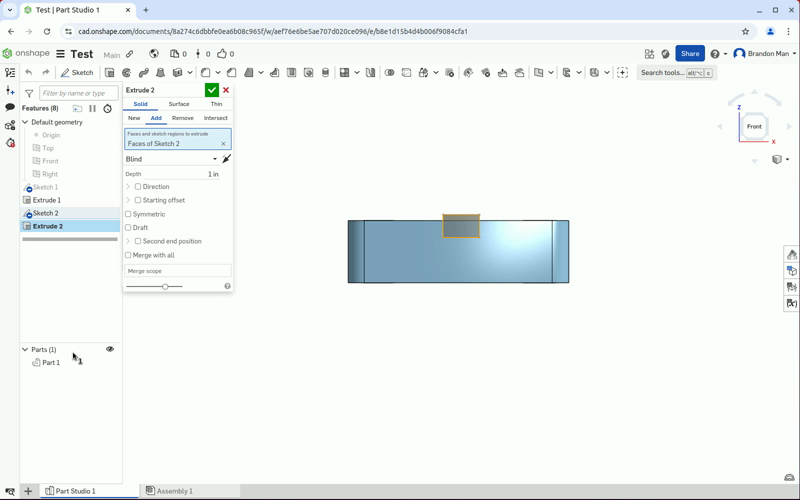
mouse_move(143, 106)
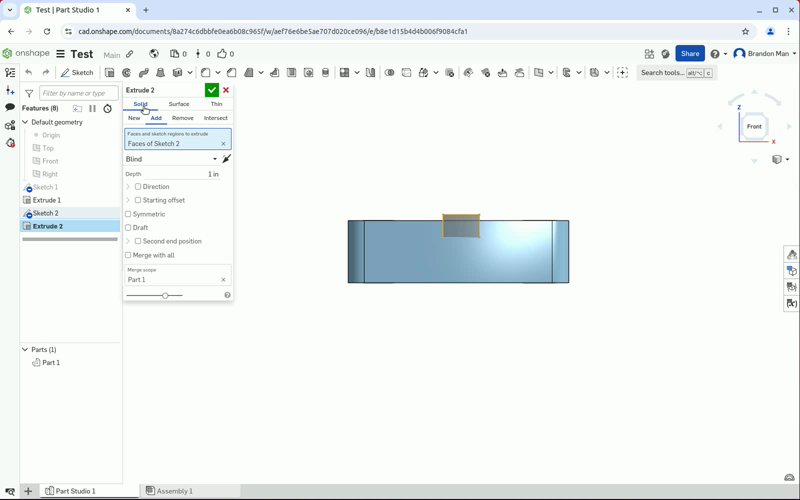
click(143, 106)
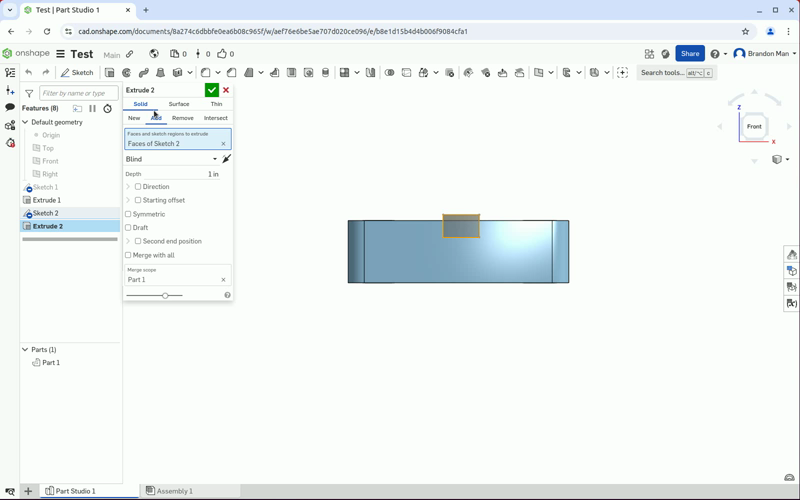
mouse_move(186, 120)
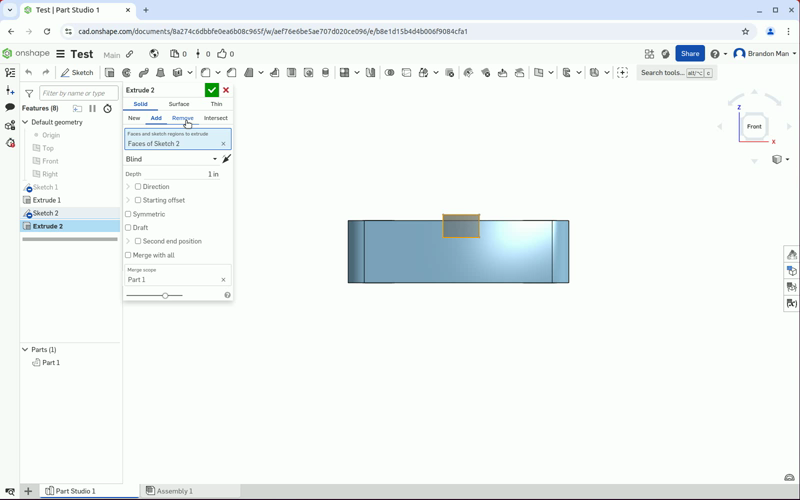
click(186, 120)
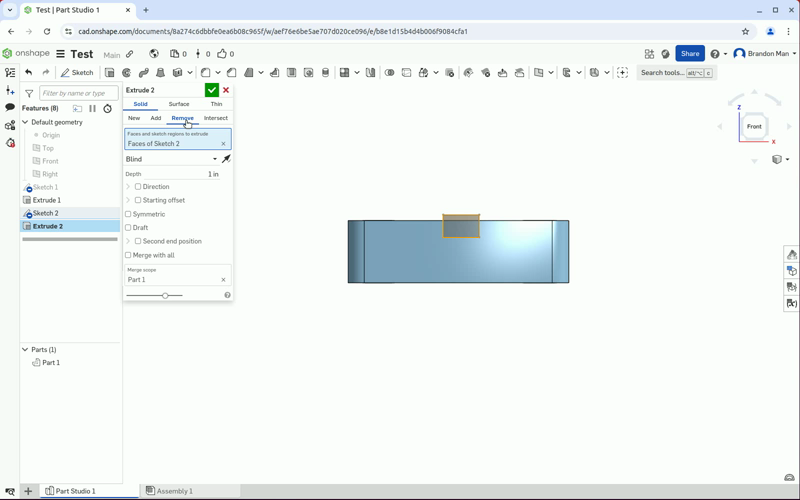
key(tab, 4)
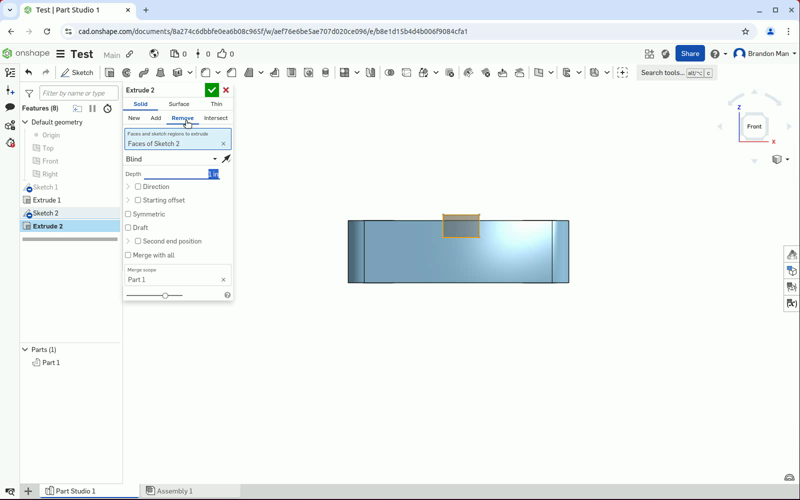
text(20.22)
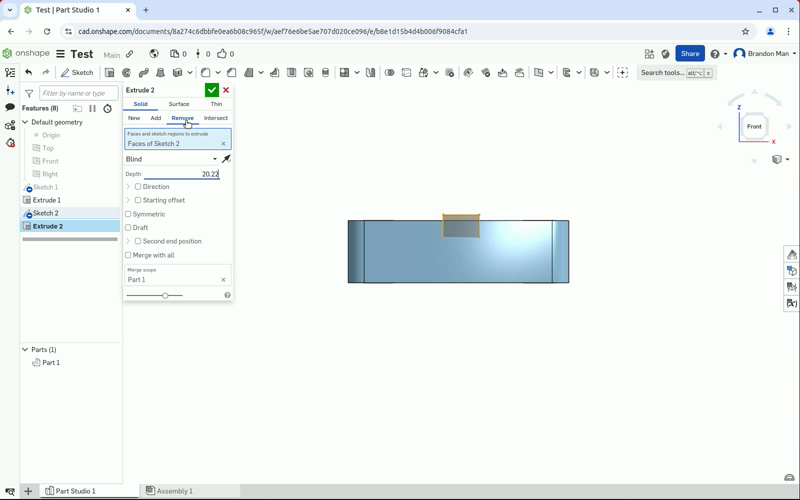
key(tab, 6)
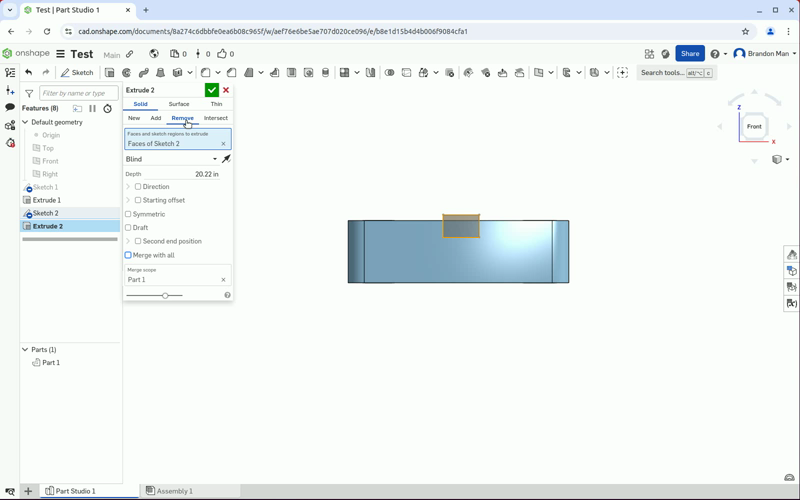
key(space)
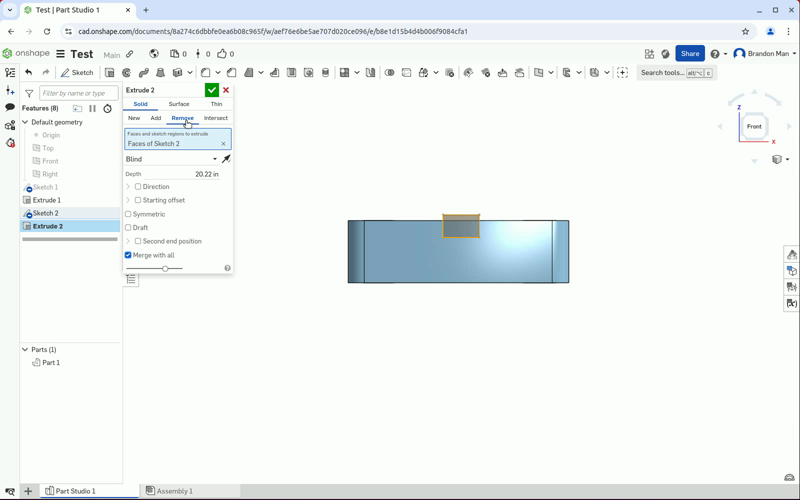
key(enter)
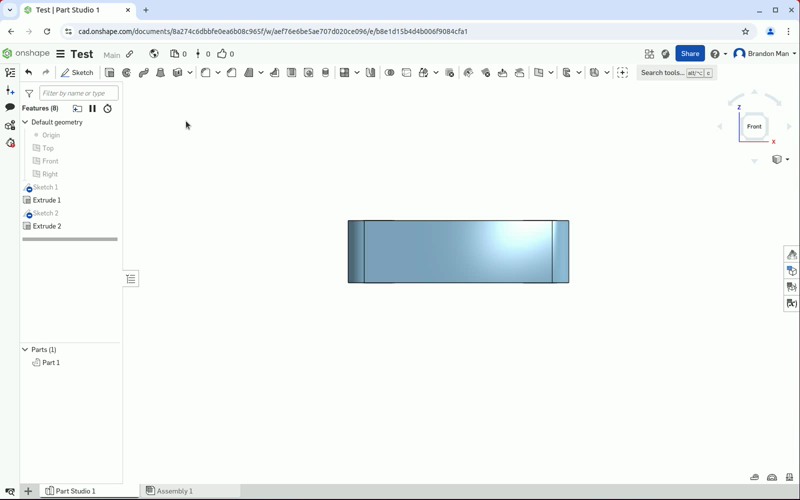
key(shift+h)
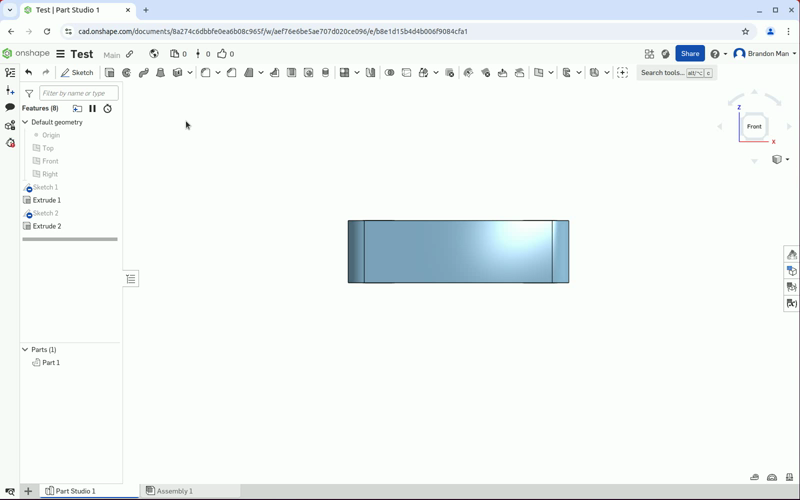
key(shift+h)
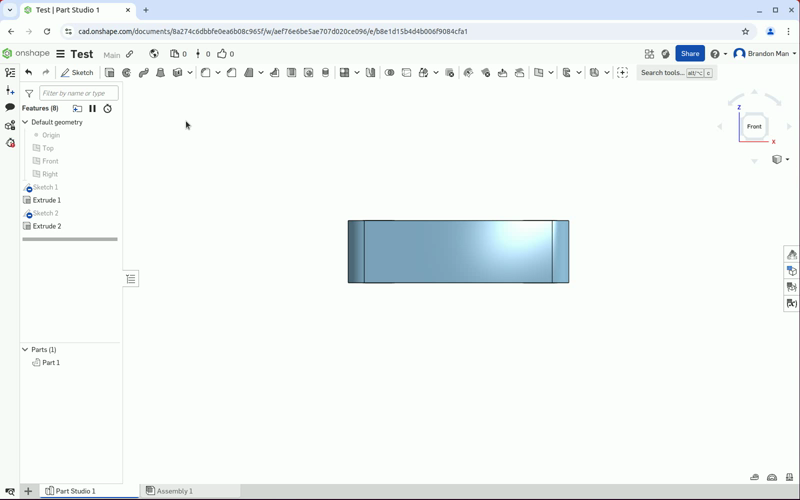
mouse_move(73, 189)
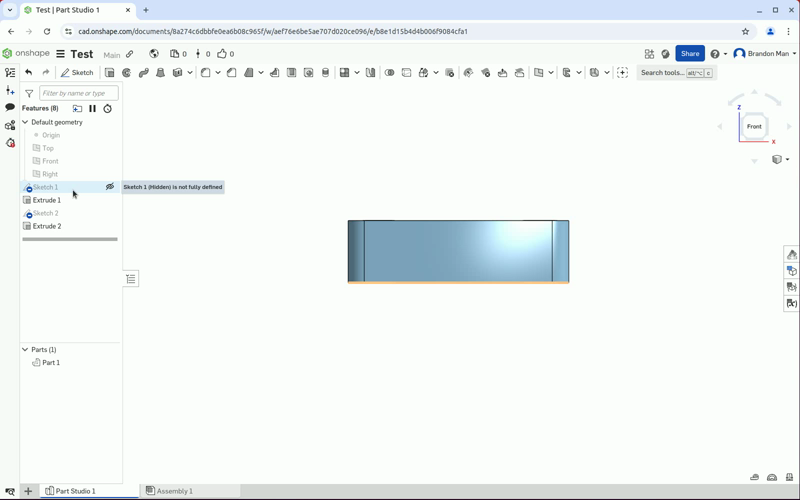
click(73, 189)
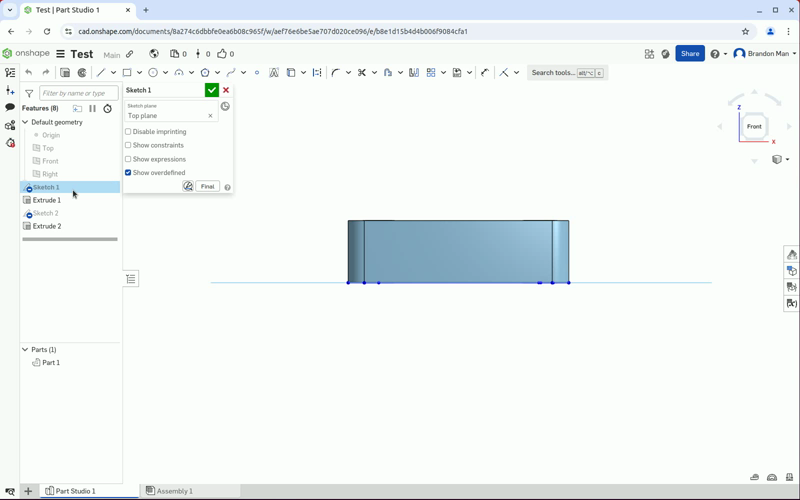
mouse_move(229, 92)
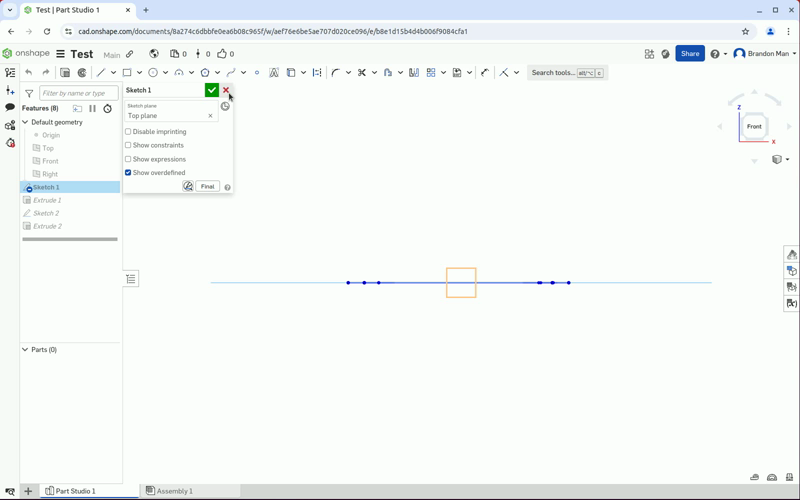
click(229, 92)
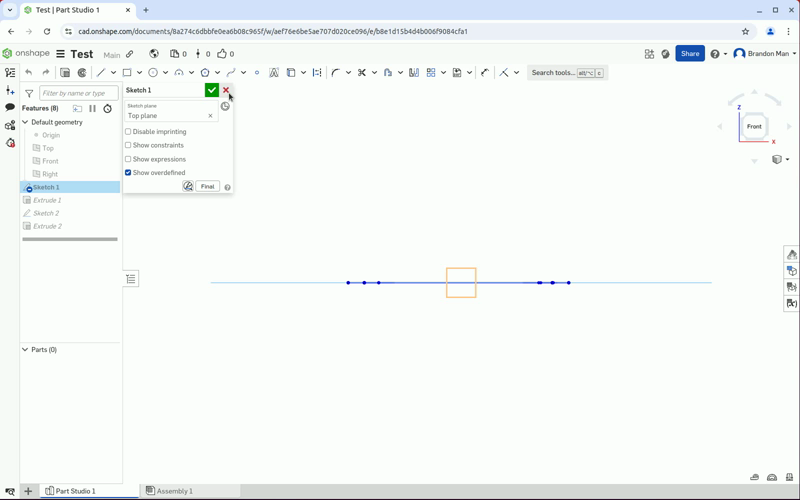
key(shift+s)
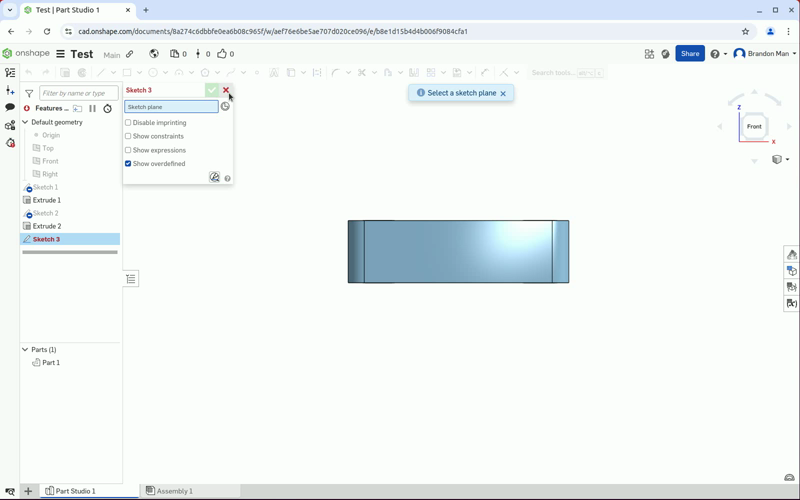
mouse_move(73, 163)
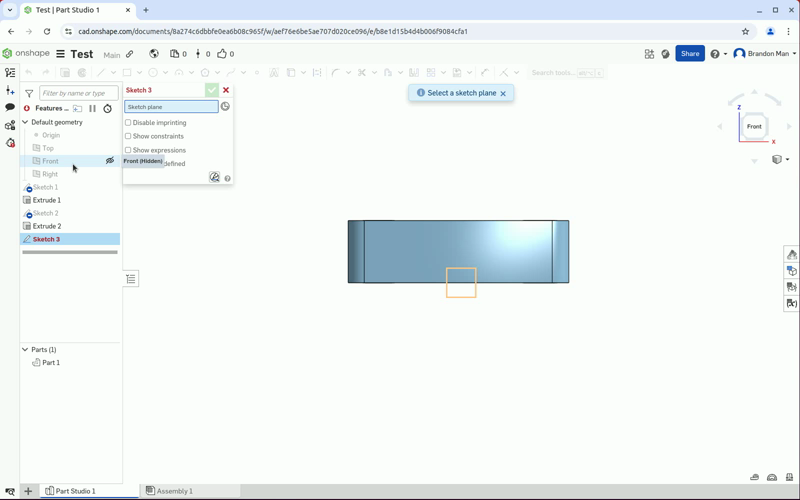
click(73, 163)
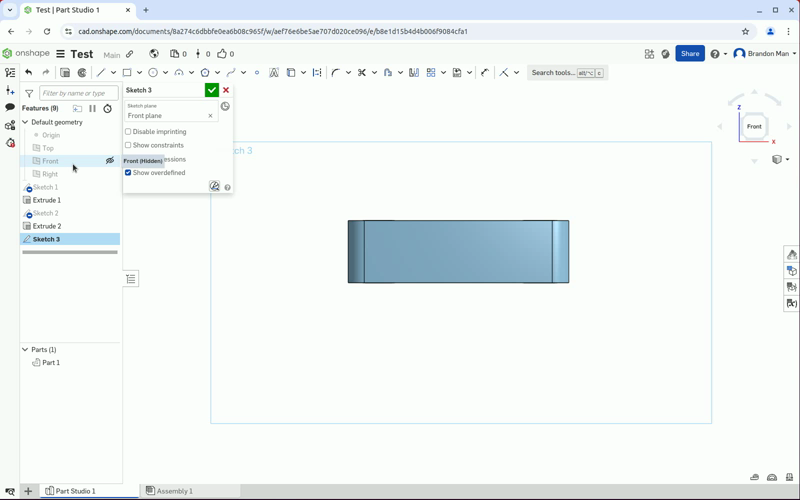
mouse_move(73, 352)
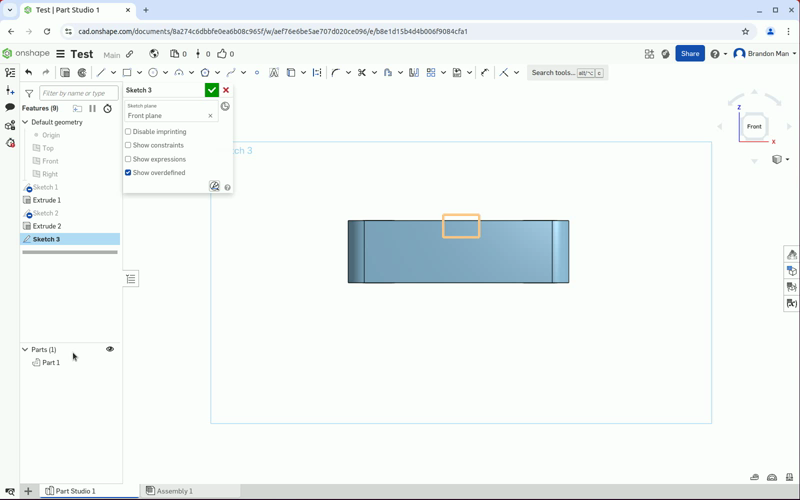
key(y)
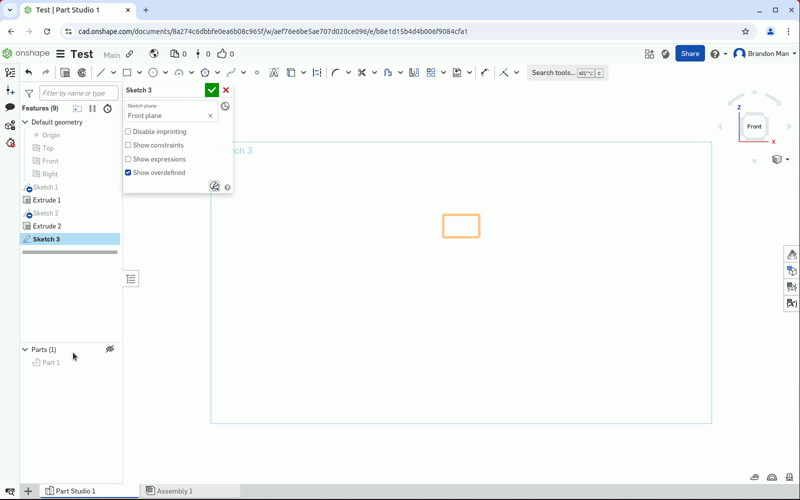
key(l)
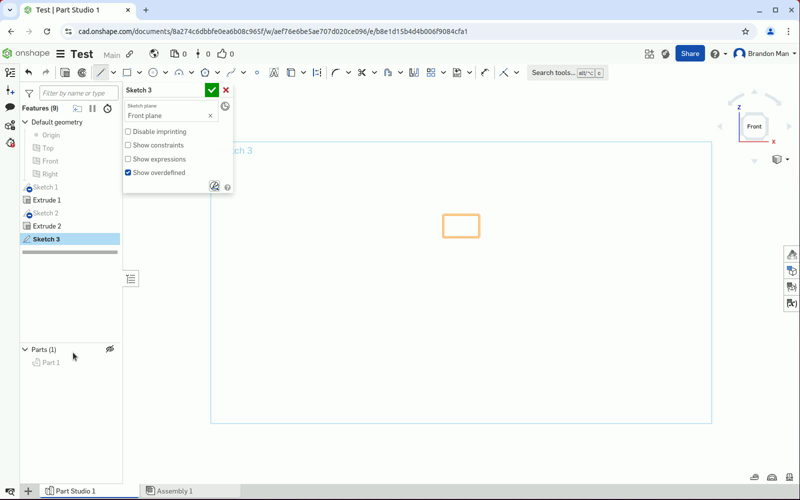
key_down(shift)
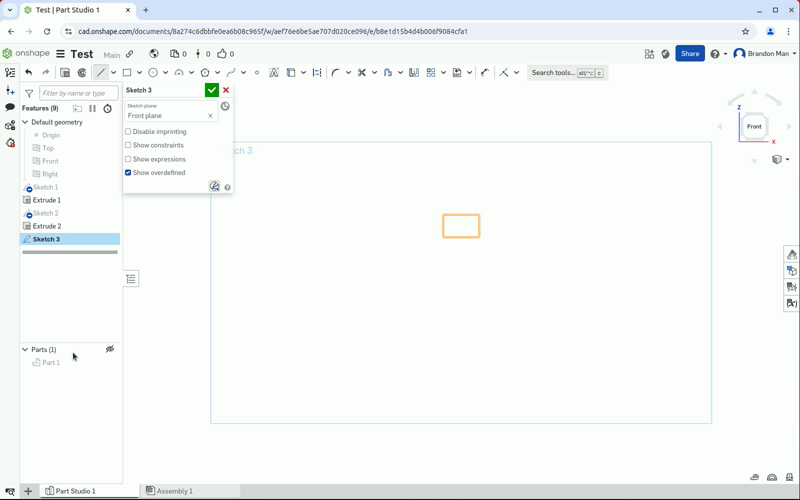
mouse_move(444, 237)
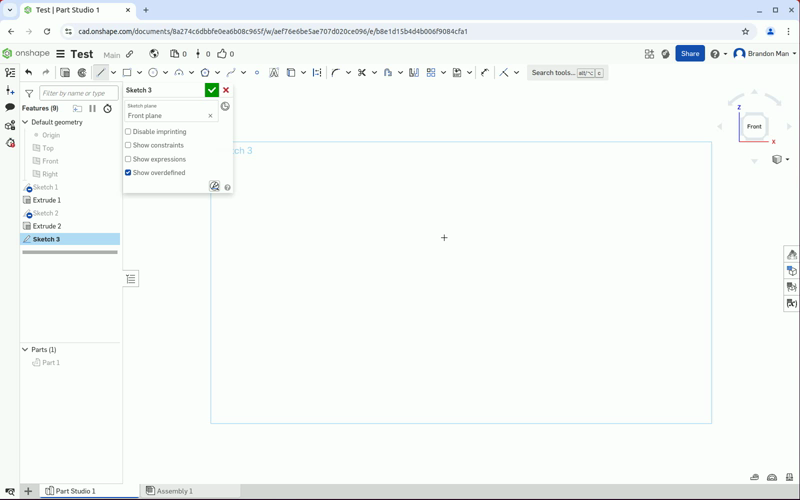
click(444, 237)
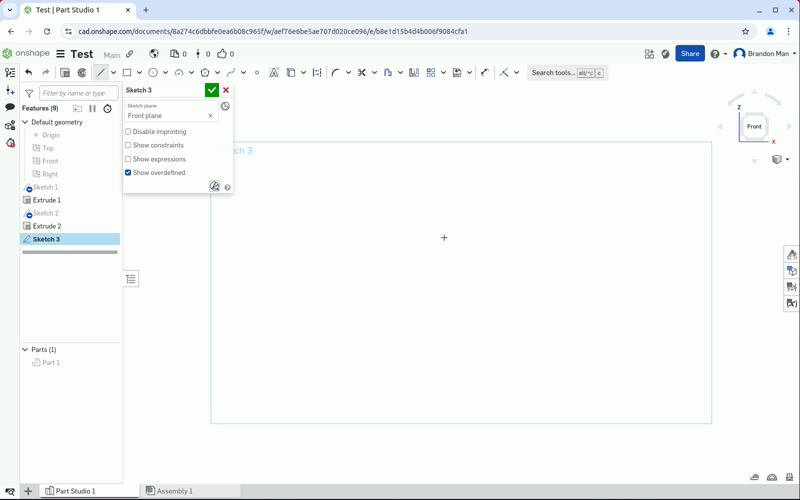
key_up(shift)
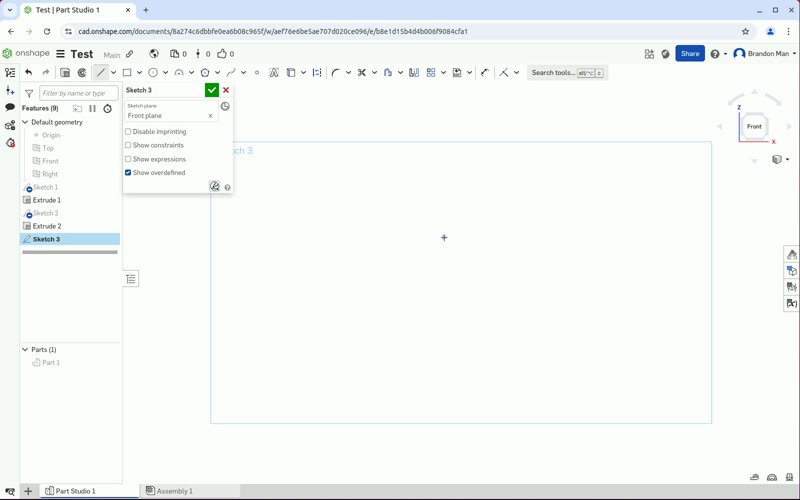
key_down(shift)
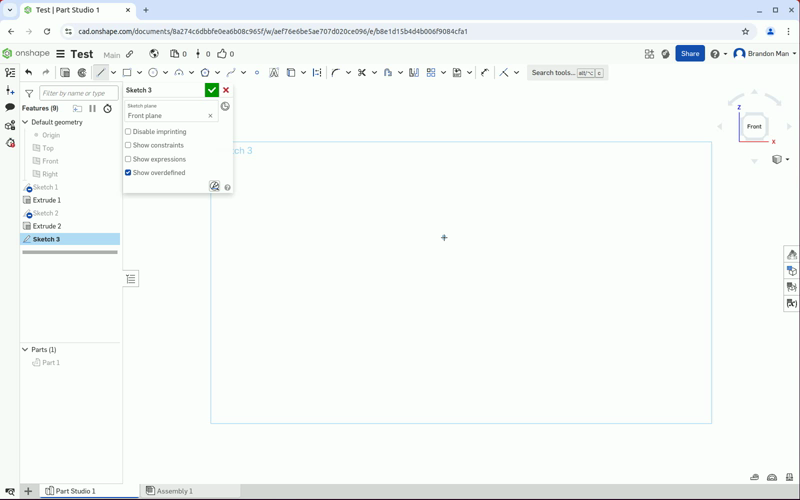
mouse_move(474, 237)
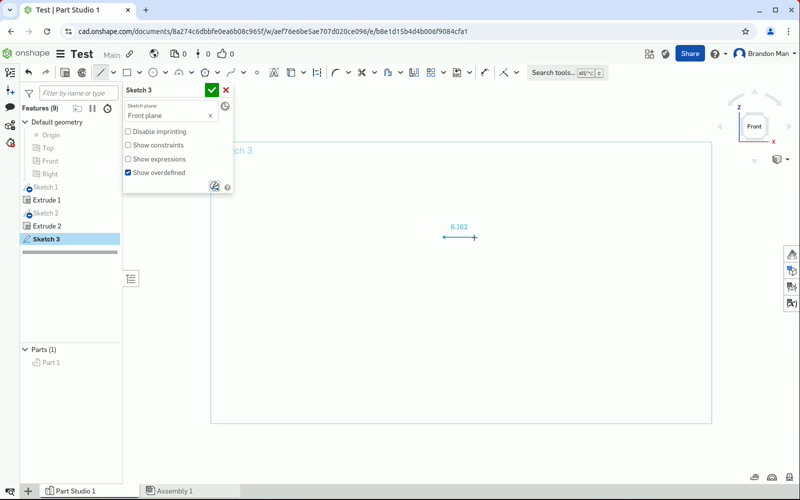
mouse_move(480, 237)
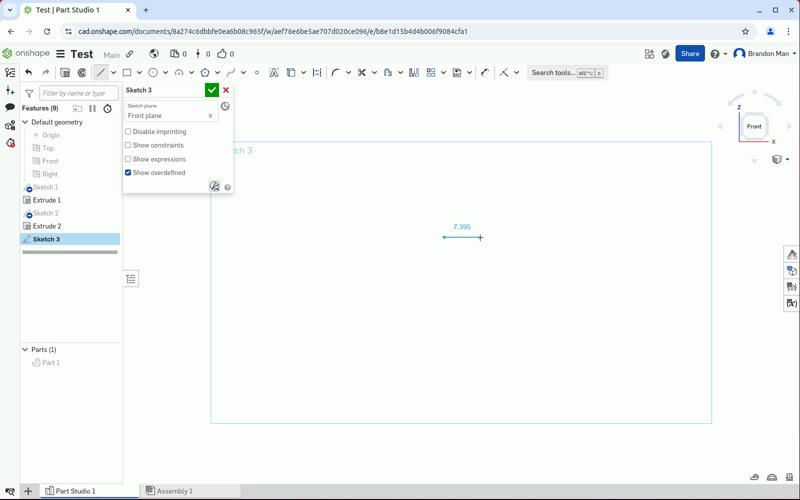
click(480, 237)
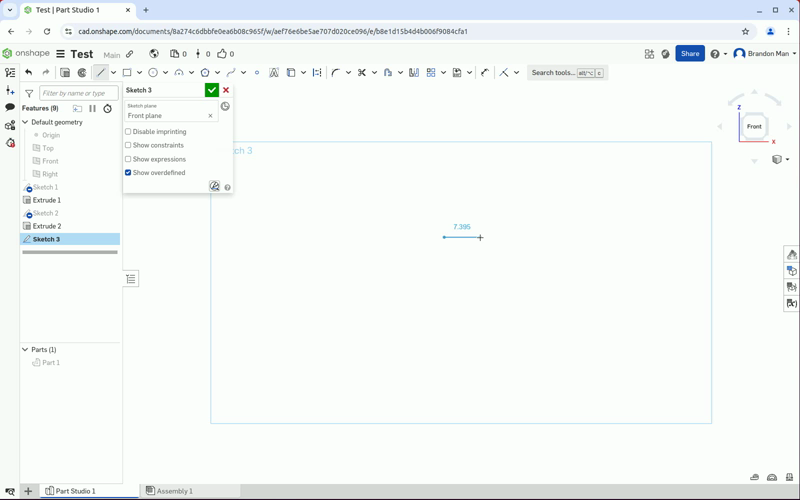
key_up(shift)
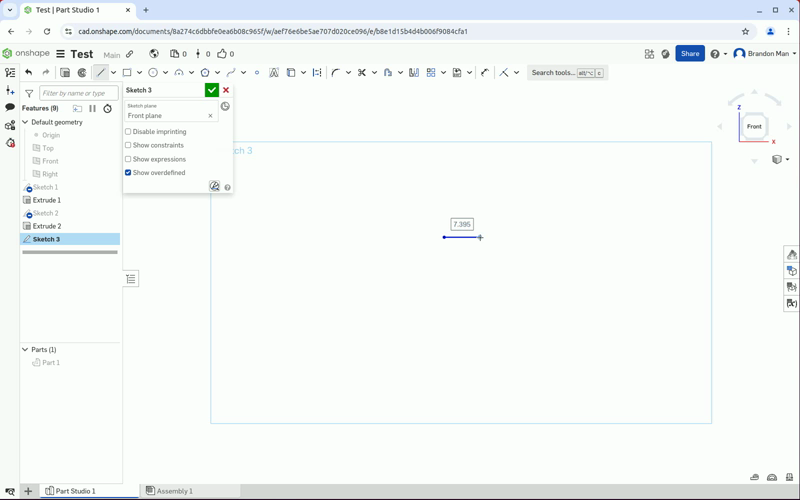
key_down(shift)
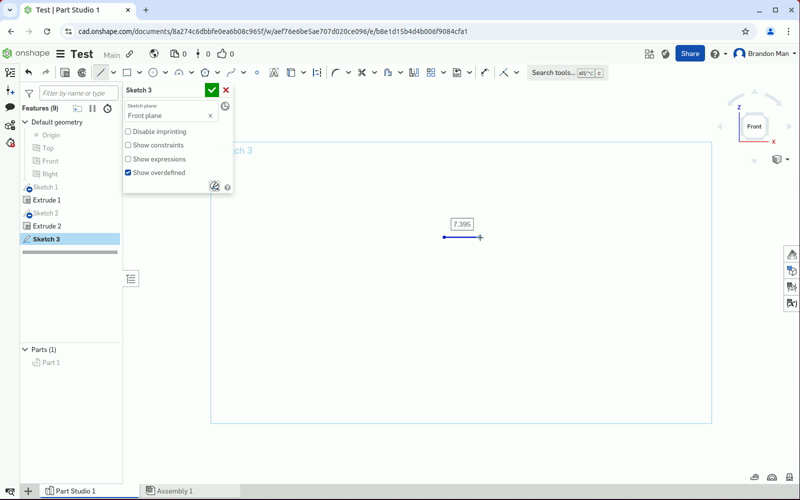
mouse_move(510, 237)
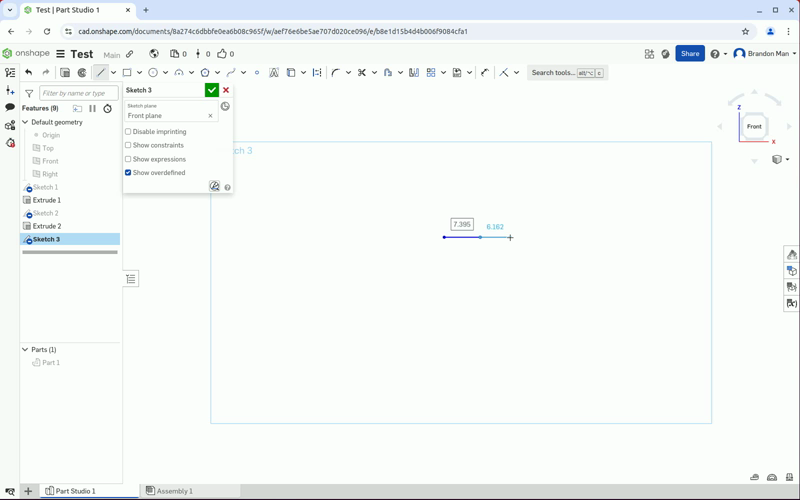
mouse_move(480, 204)
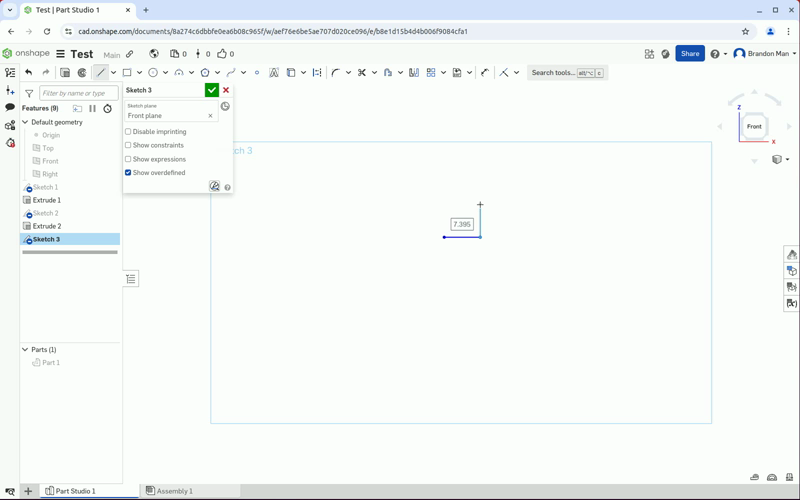
click(480, 204)
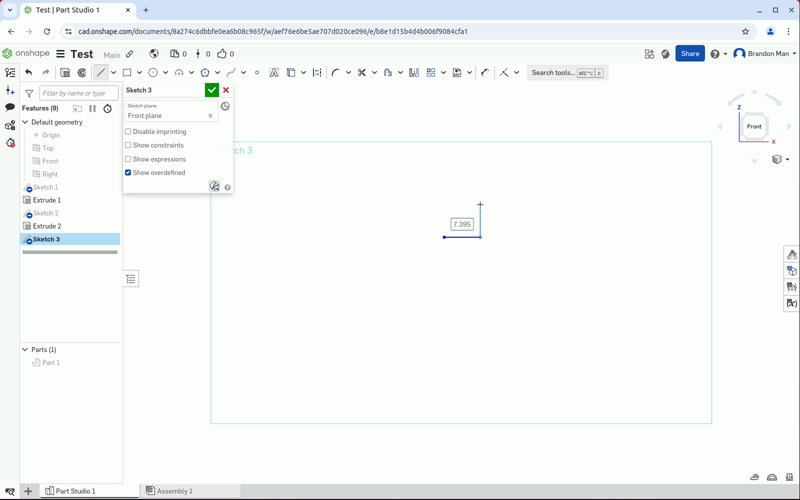
key_up(shift)
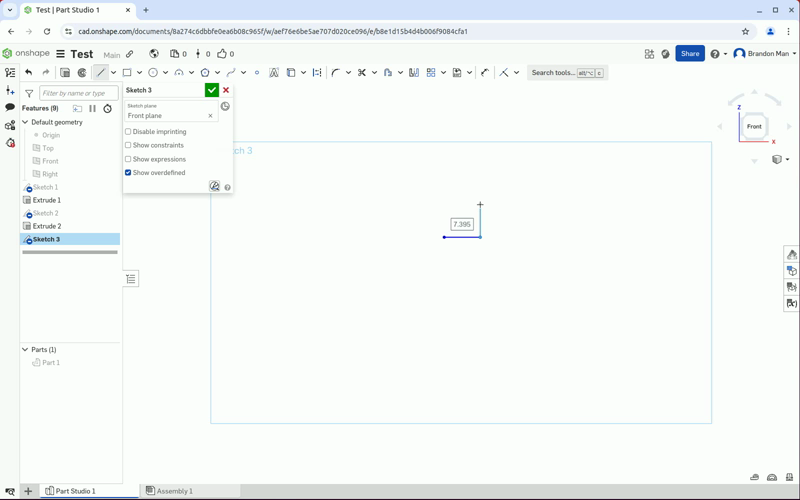
key_down(shift)
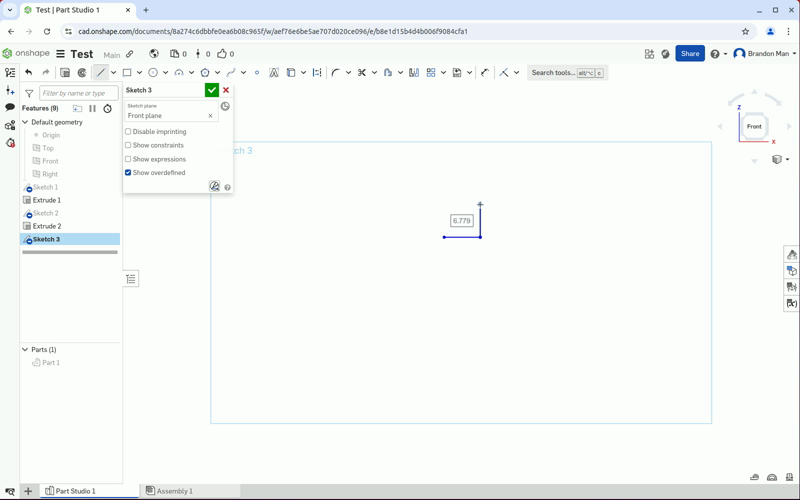
mouse_move(510, 204)
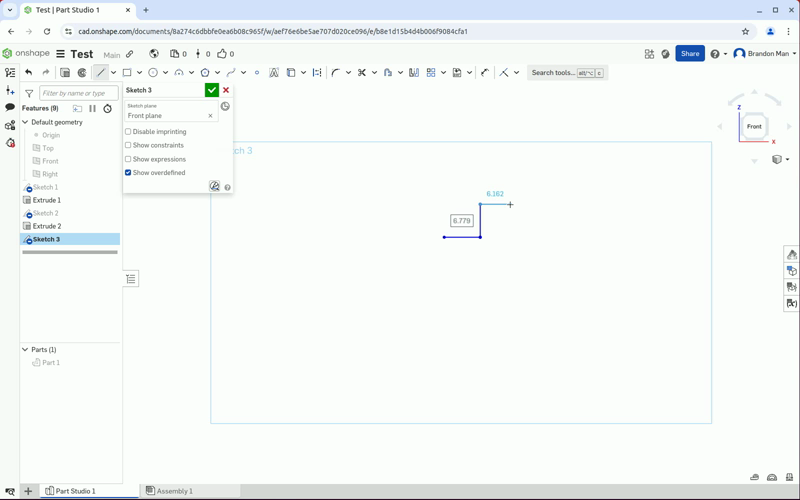
mouse_move(444, 204)
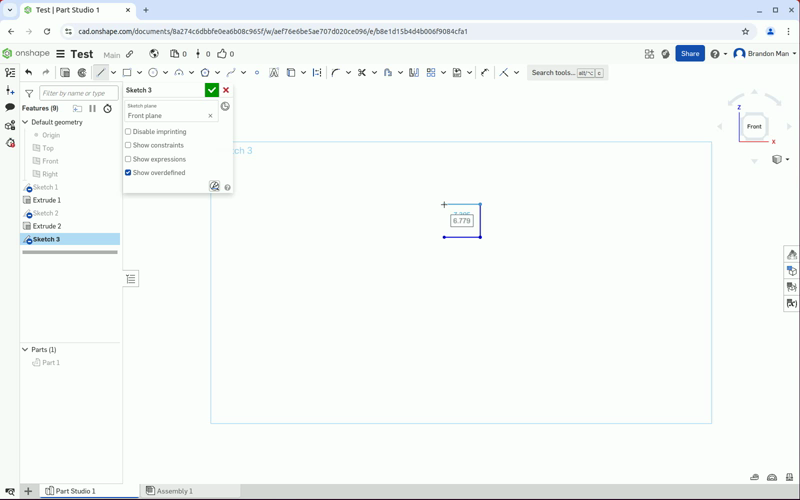
click(444, 204)
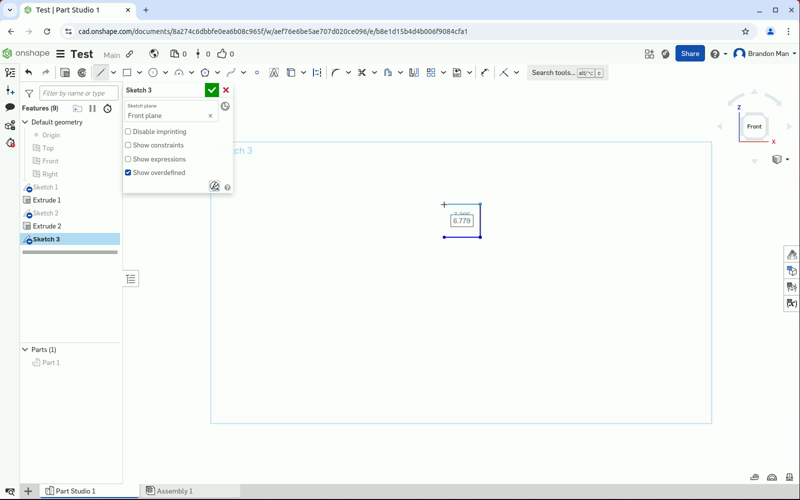
key_up(shift)
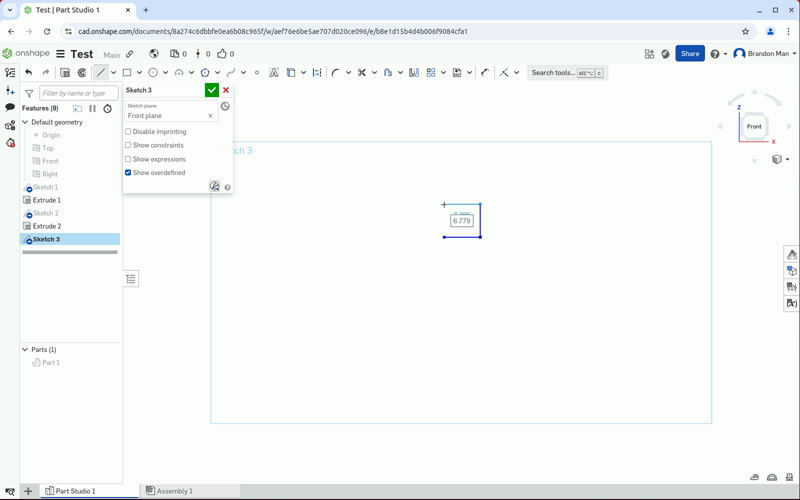
mouse_move(474, 204)
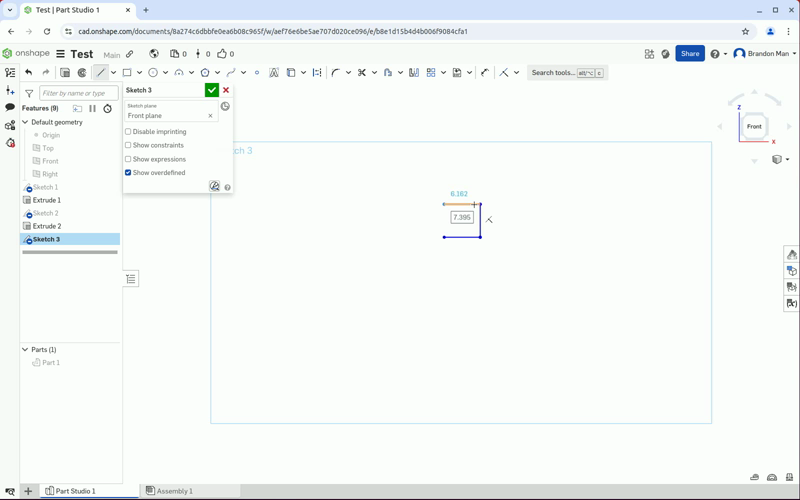
key_down(shift)
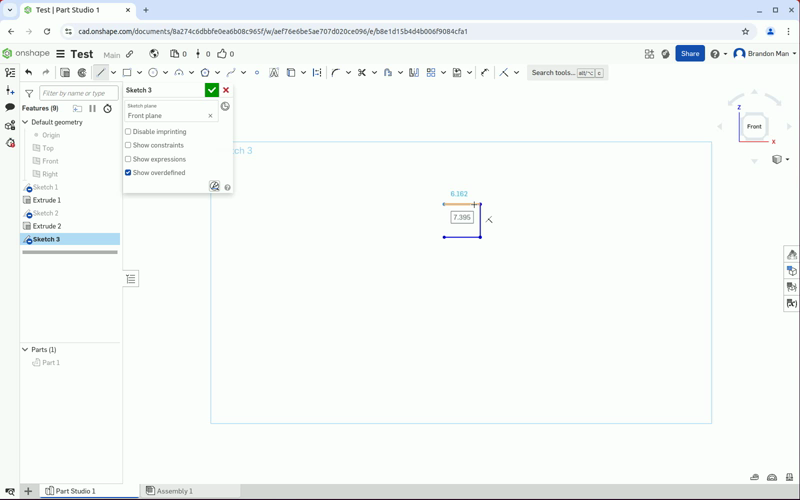
mouse_move(444, 237)
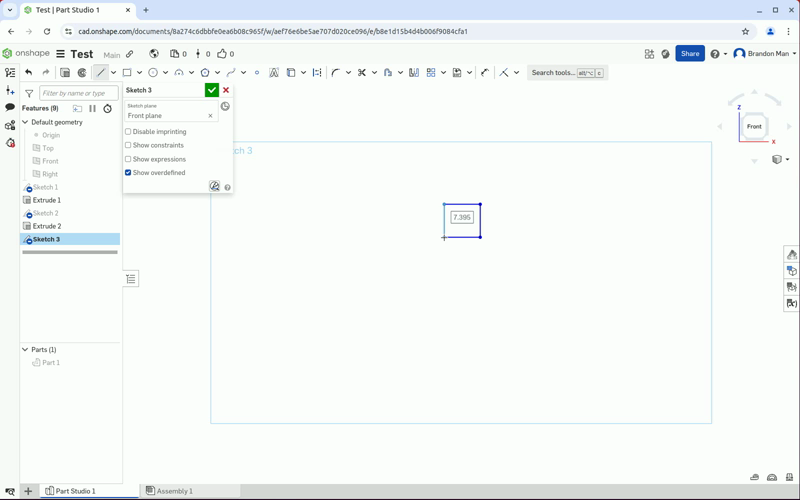
key_up(shift)
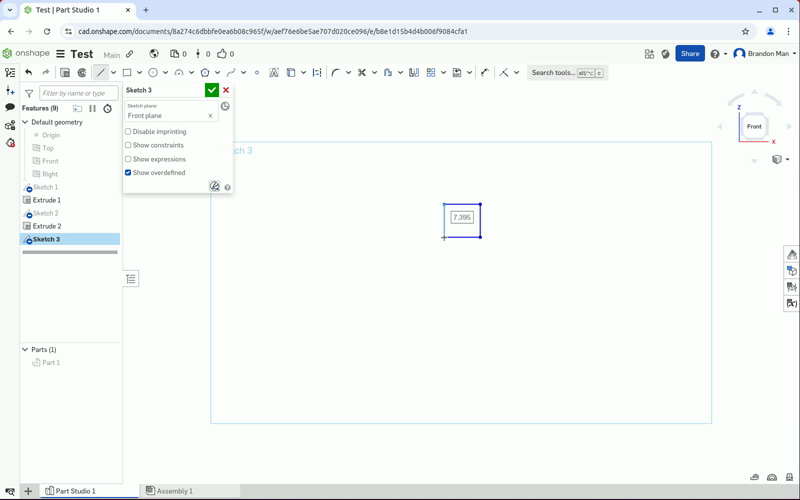
click(444, 237)
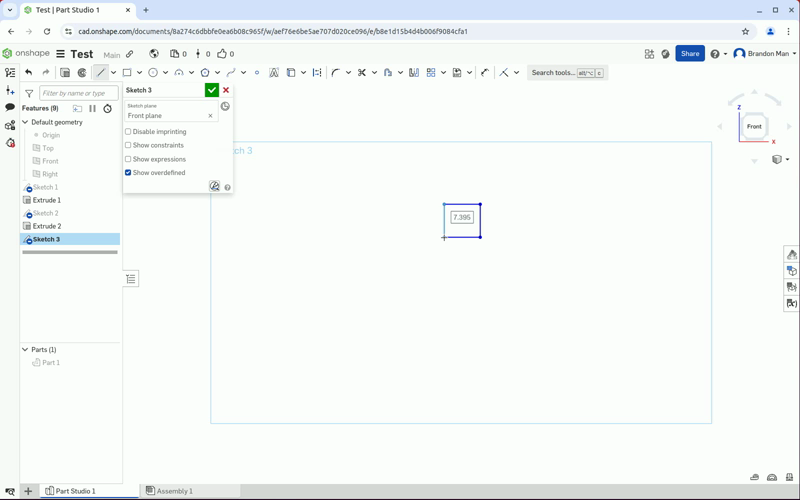
key(esc)
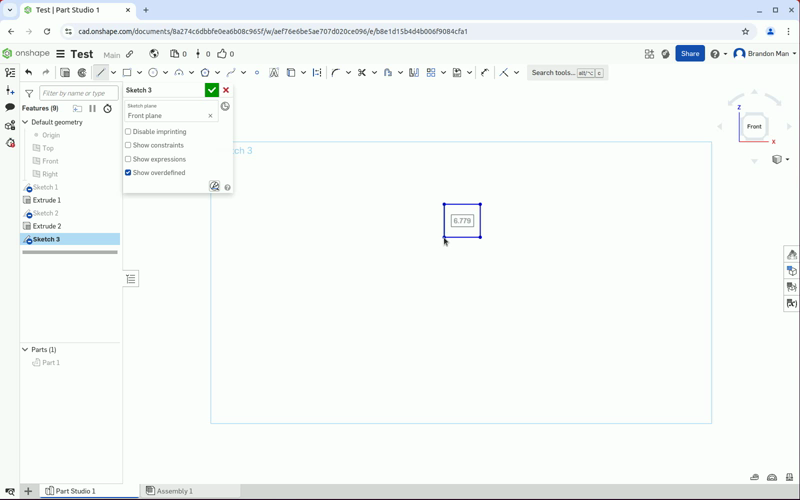
mouse_move(464, 233)
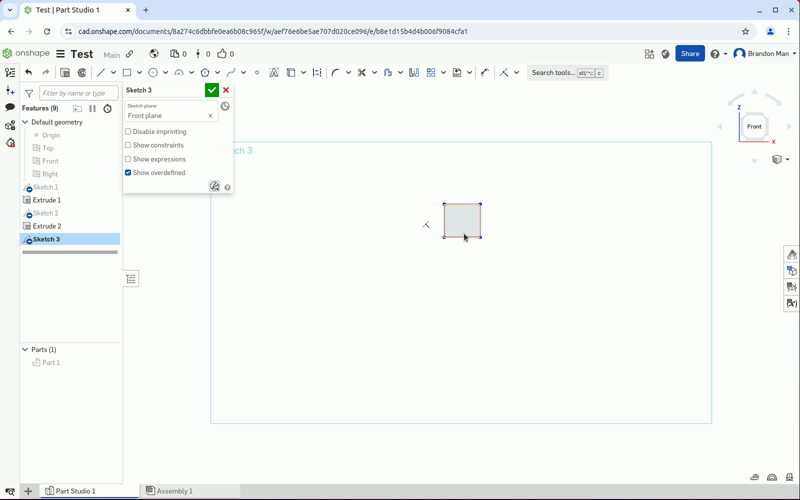
scroll(6)
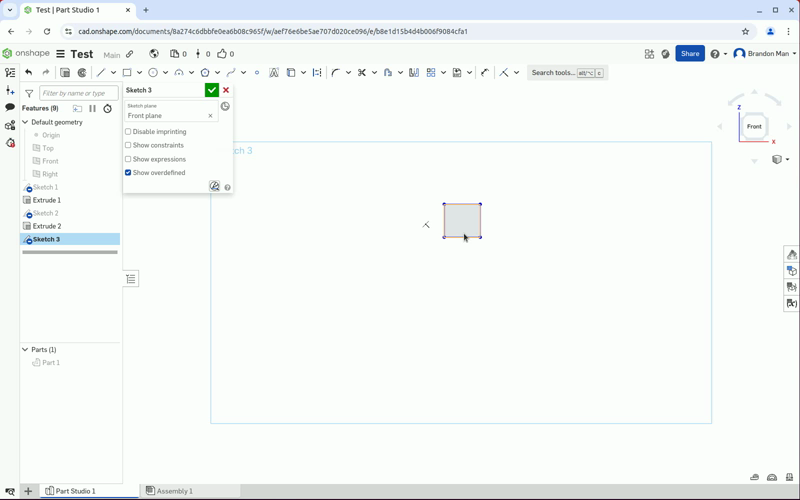
scroll(6)
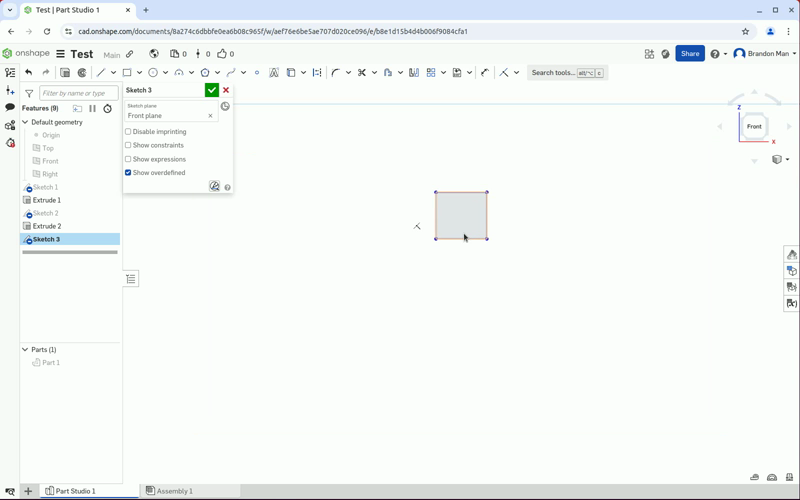
scroll(6)
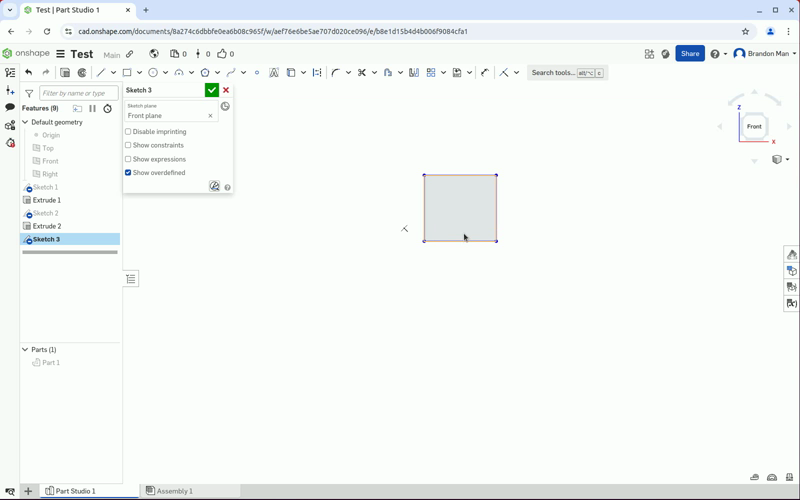
scroll(6)
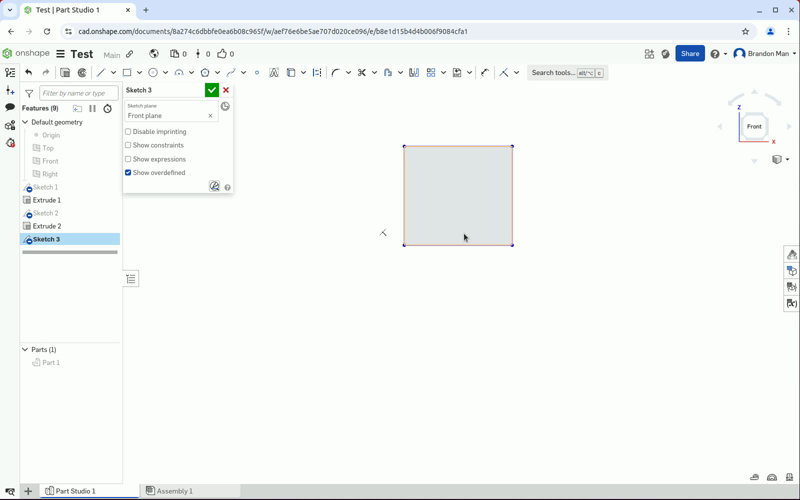
scroll(6)
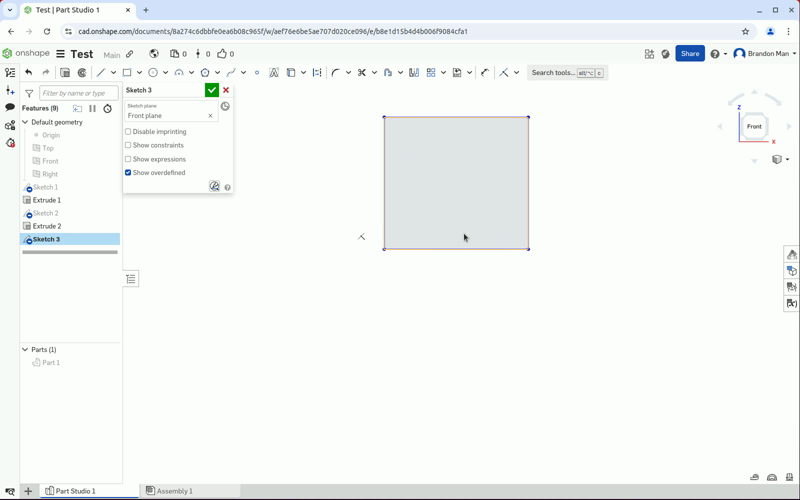
scroll(6)
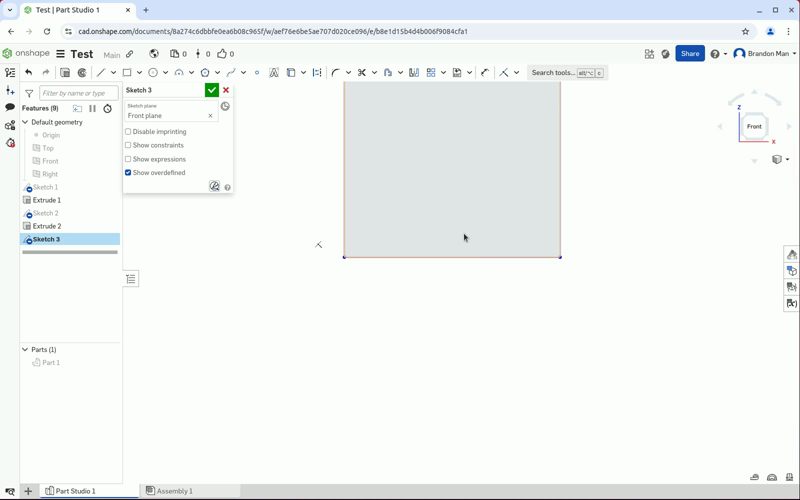
scroll(6)
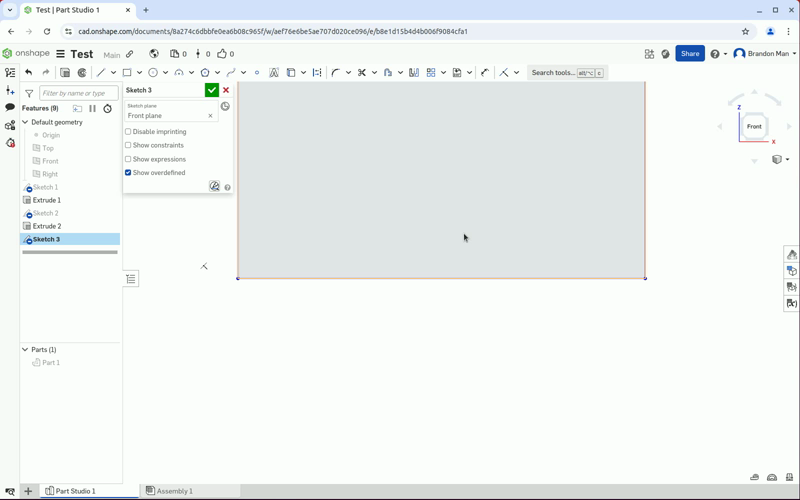
click(464, 233)
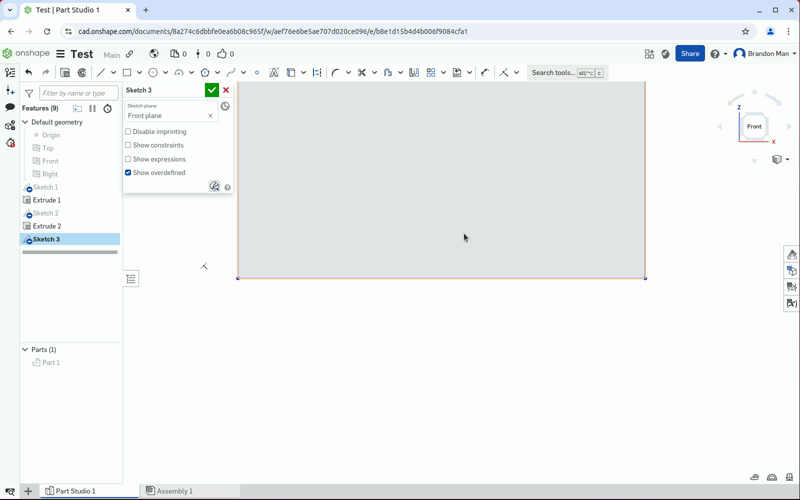
scroll(-6)
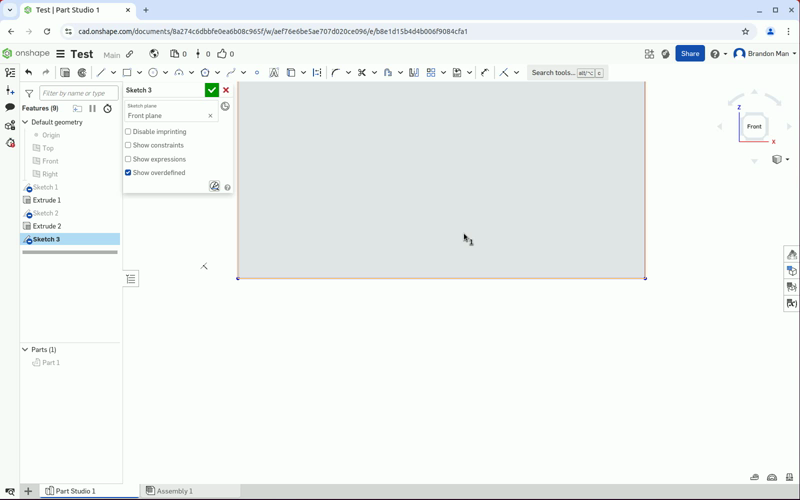
scroll(-6)
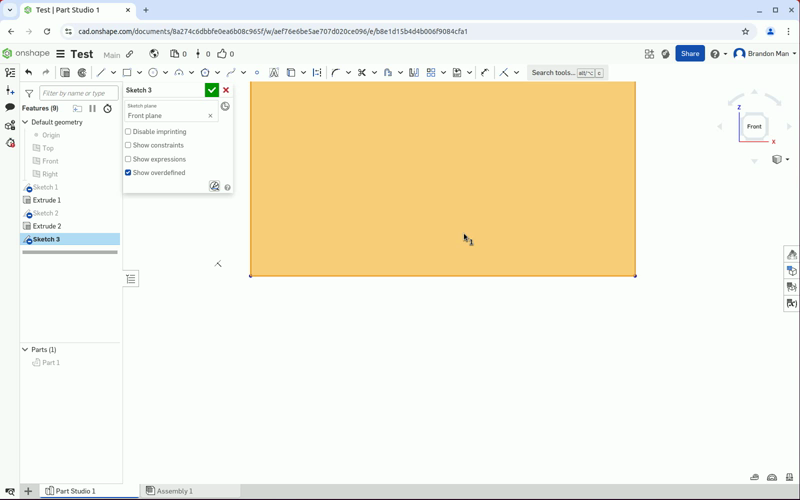
scroll(-6)
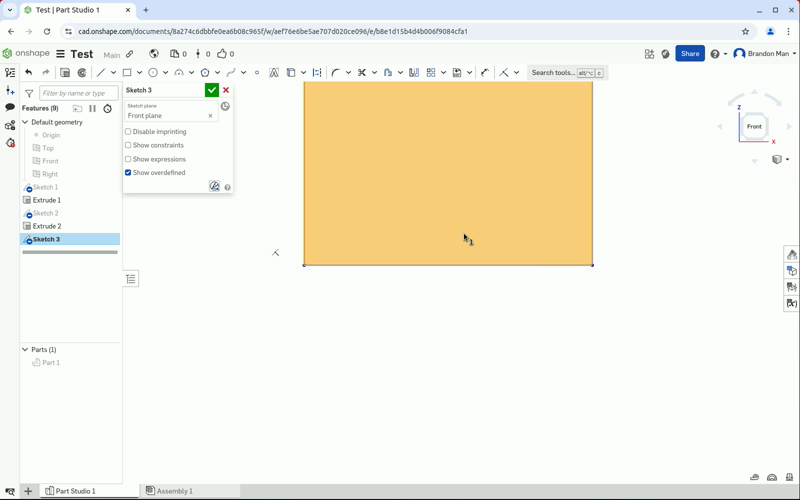
scroll(-6)
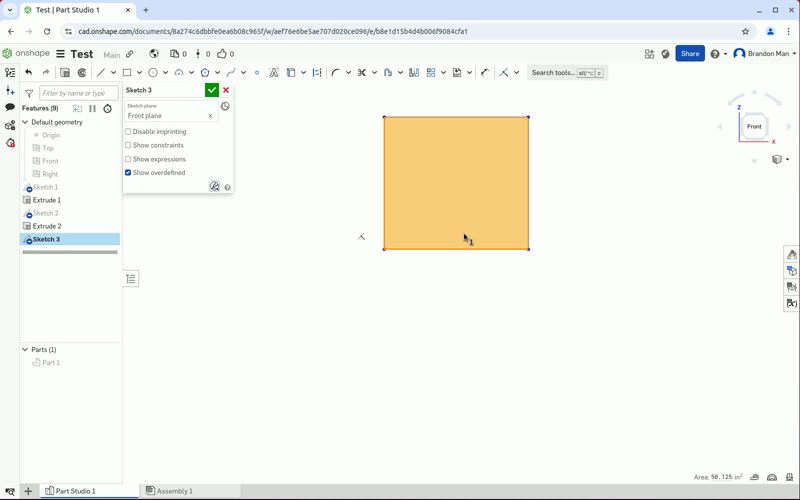
scroll(-6)
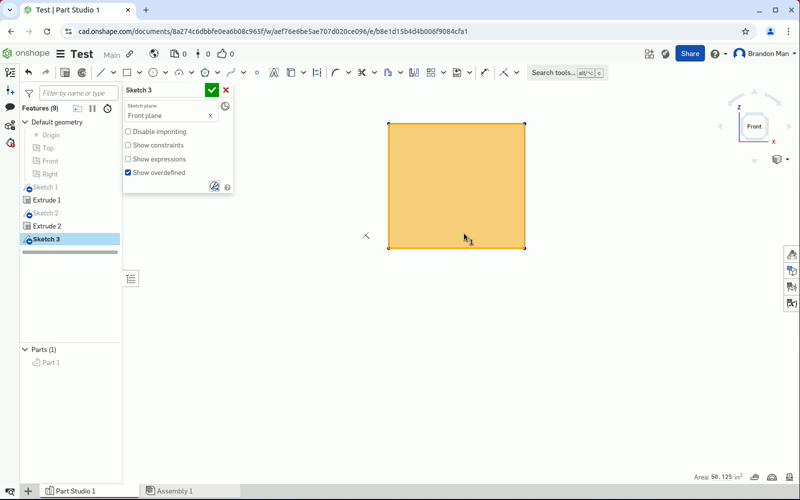
scroll(-6)
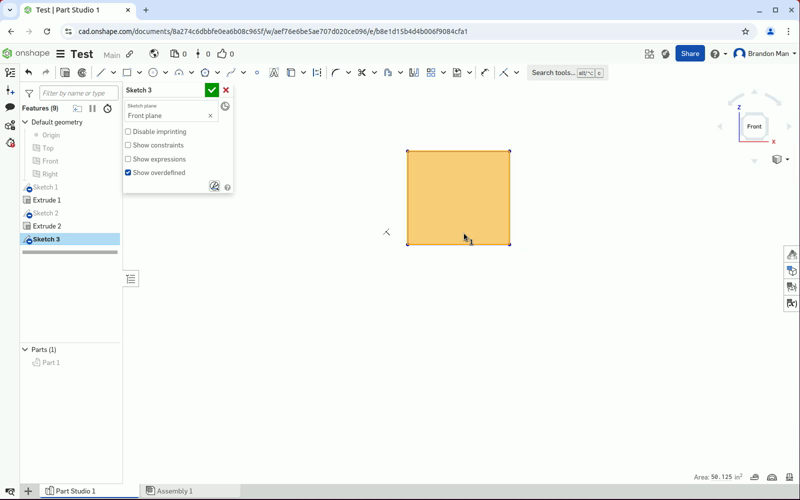
scroll(-6)
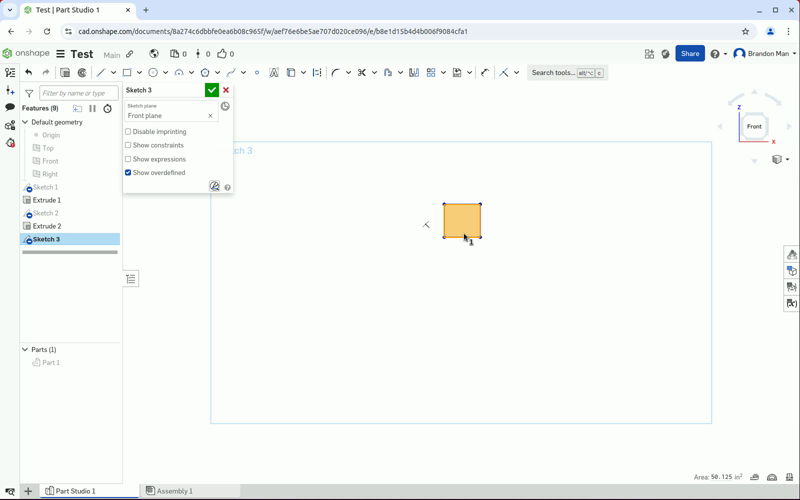
mouse_move(73, 352)
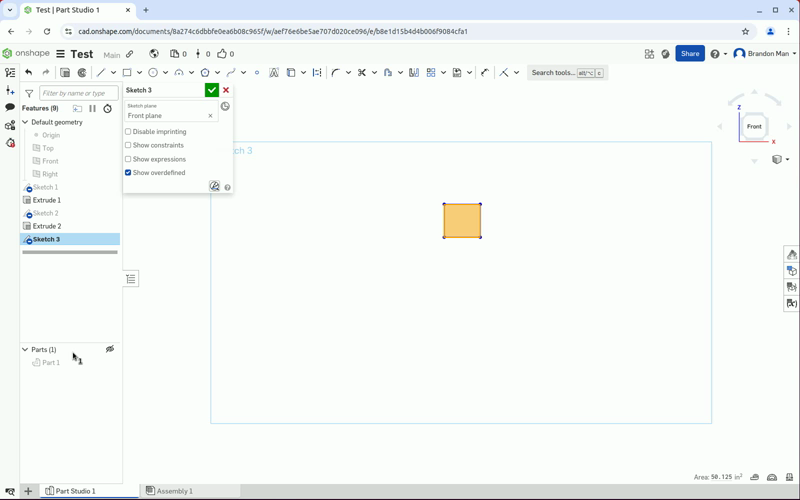
key(shift+y)
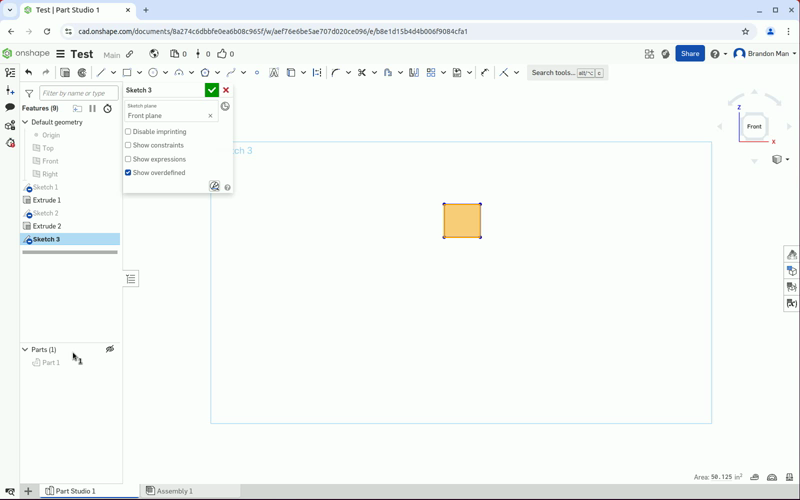
key(shift+e)
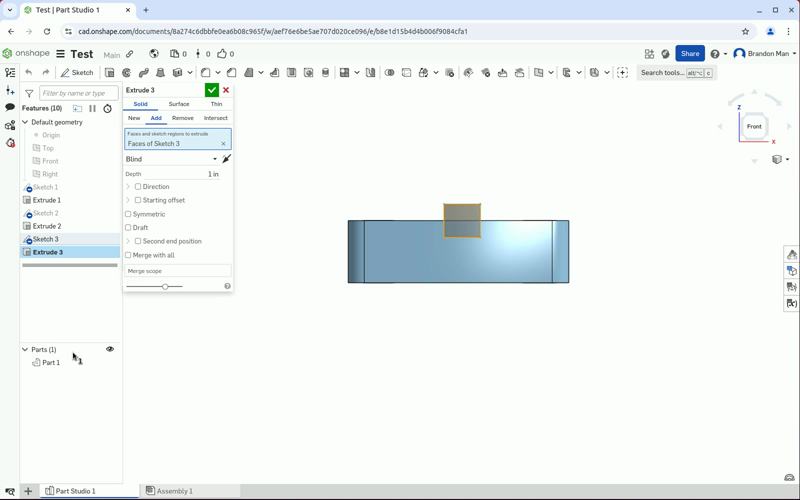
mouse_move(143, 106)
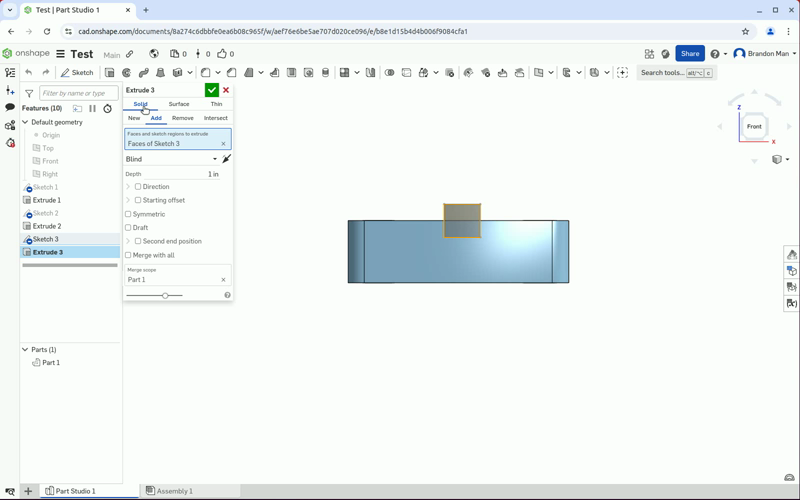
click(143, 106)
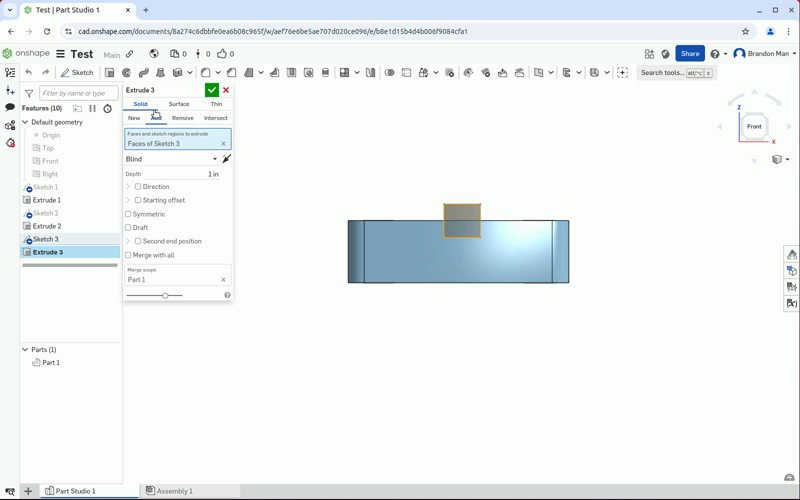
mouse_move(186, 120)
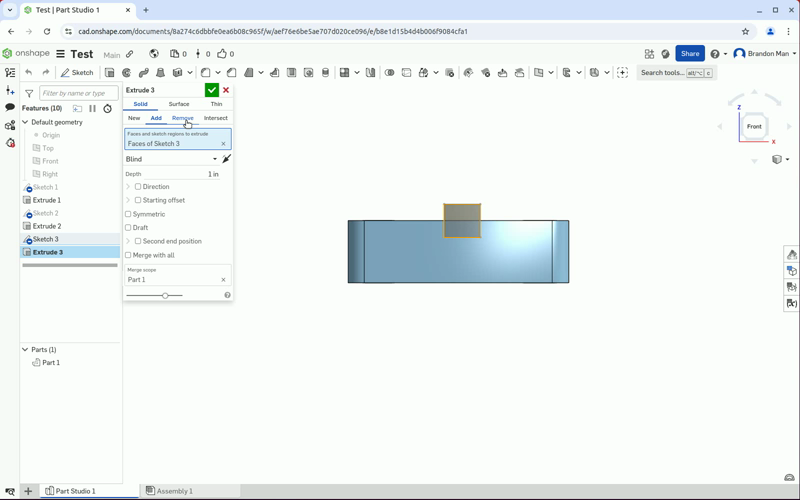
click(186, 120)
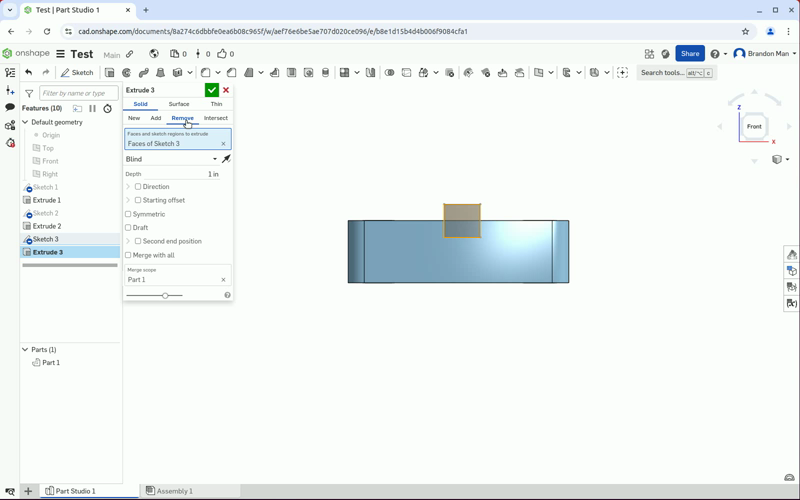
key(tab, 4)
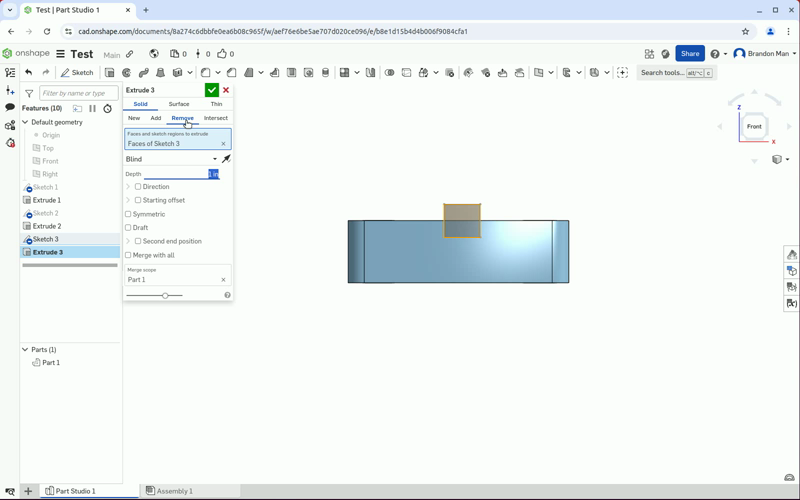
text(-24.793)
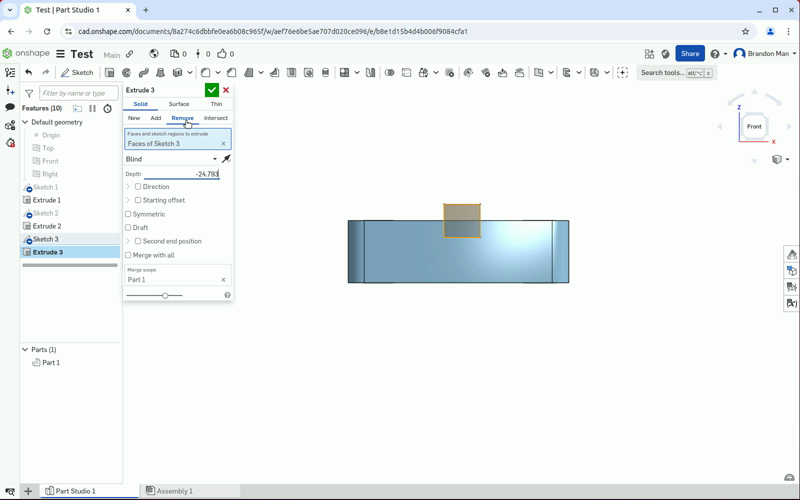
key(tab, 6)
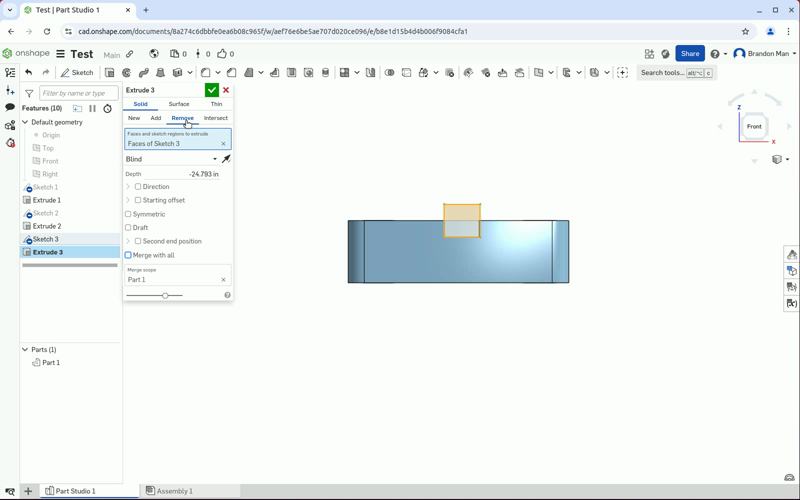
key(space)
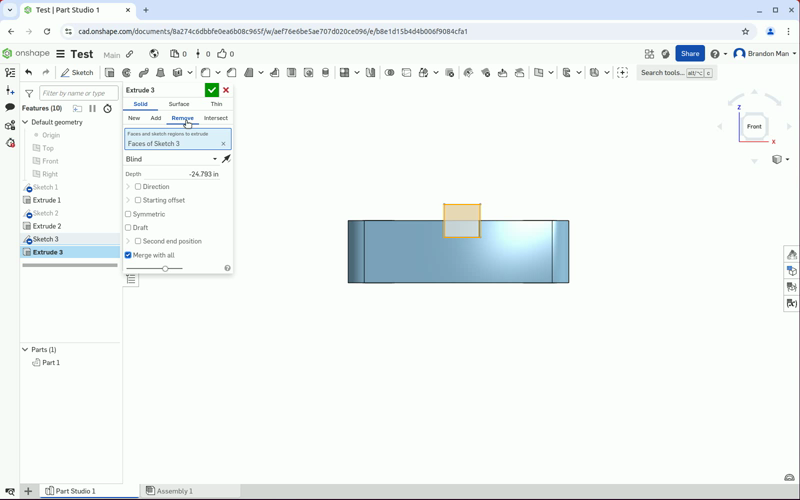
key(enter)
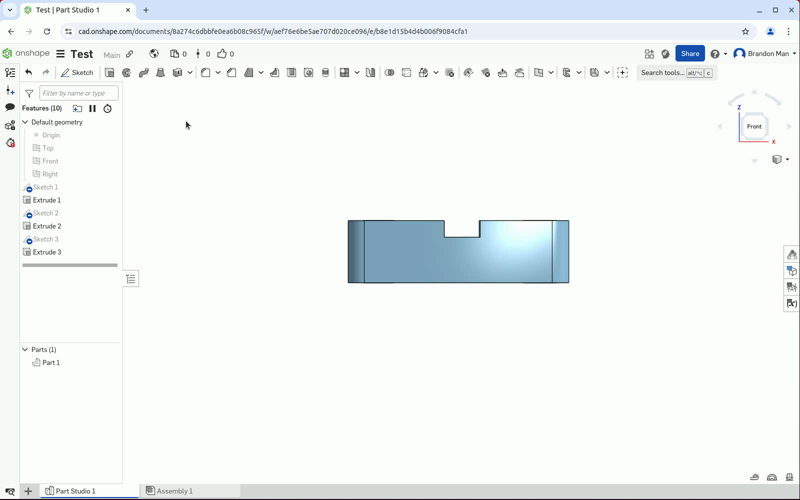
key(shift+h)
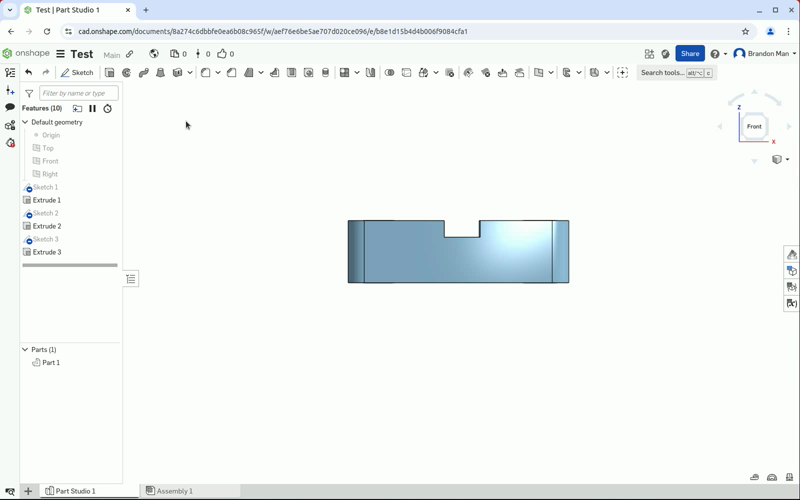
key(shift+h)
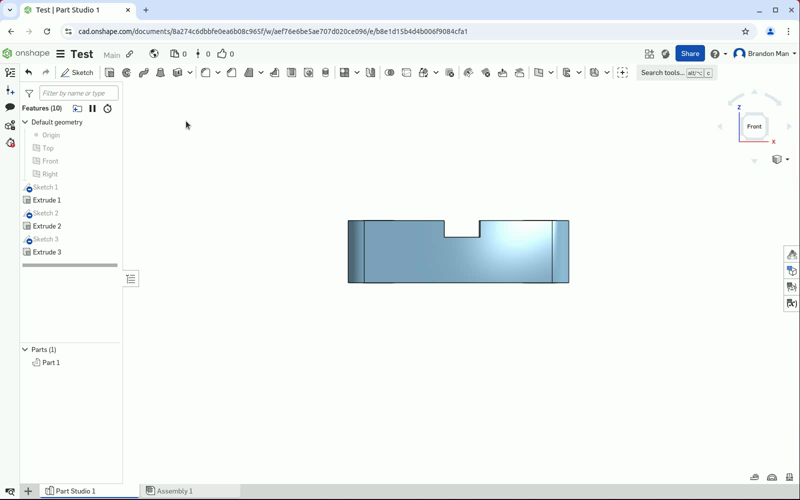
mouse_move(73, 189)
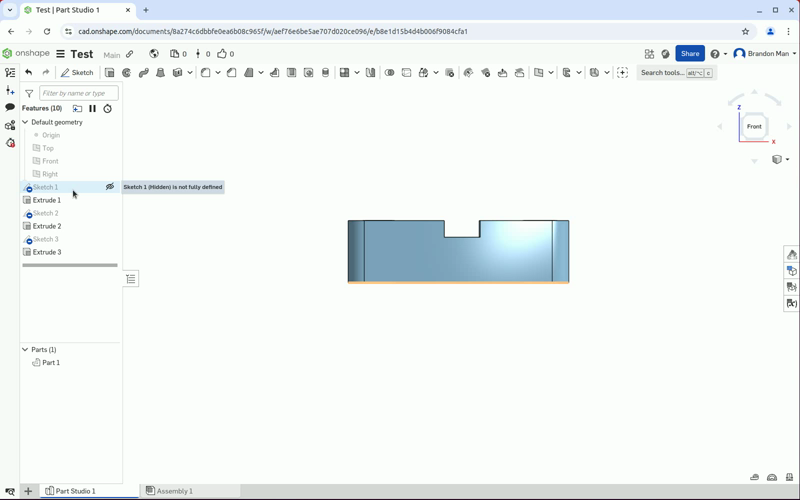
click(73, 189)
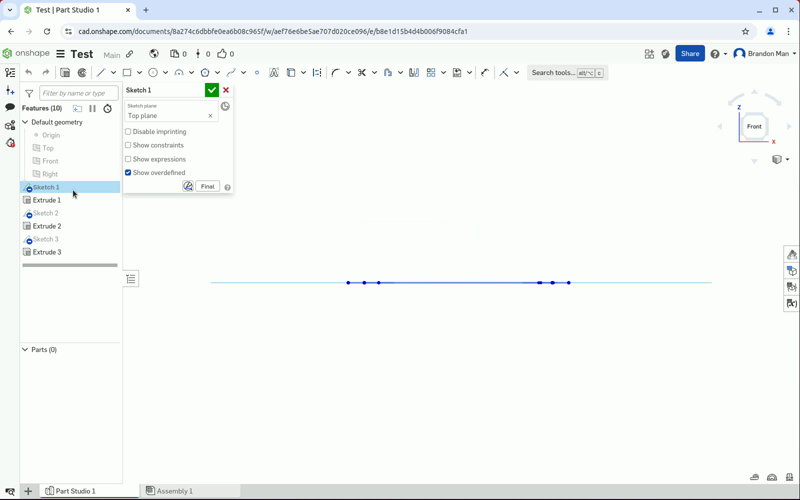
mouse_move(229, 92)
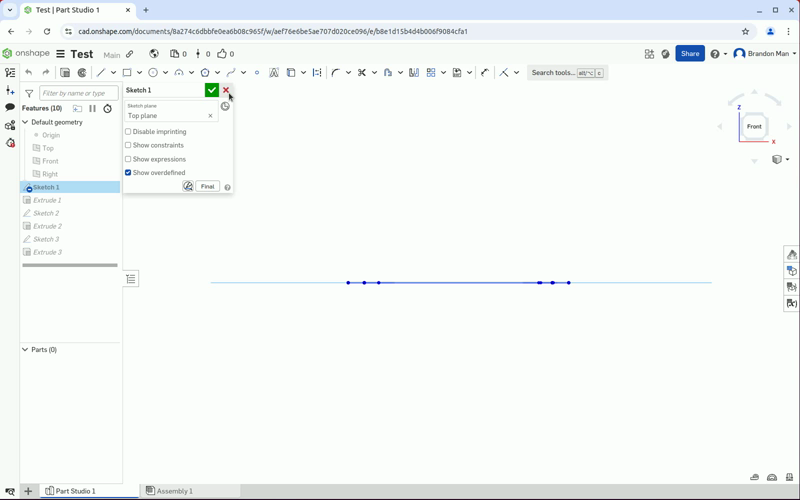
click(229, 92)
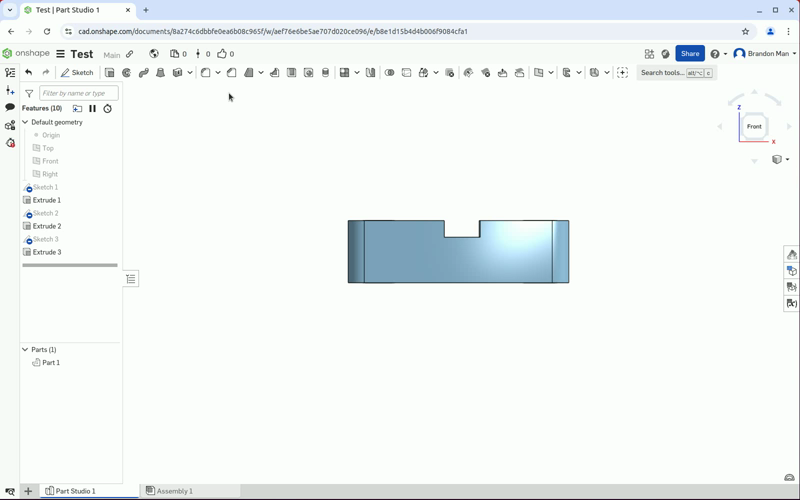
mouse_move(73, 352)
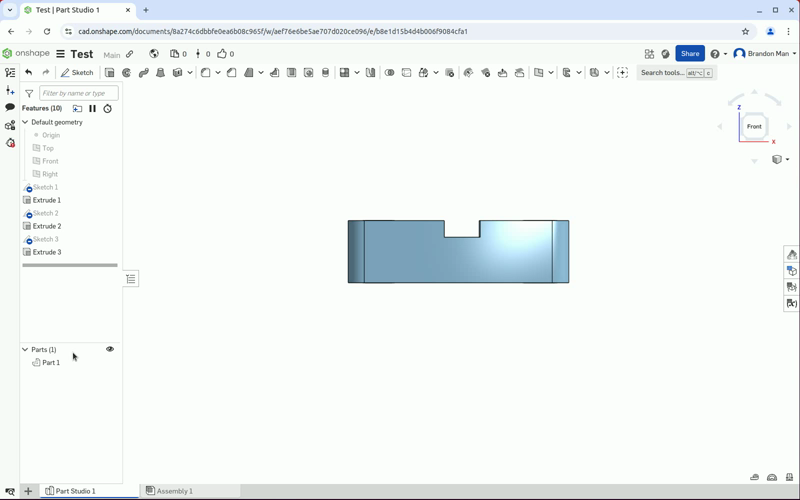
key(y)
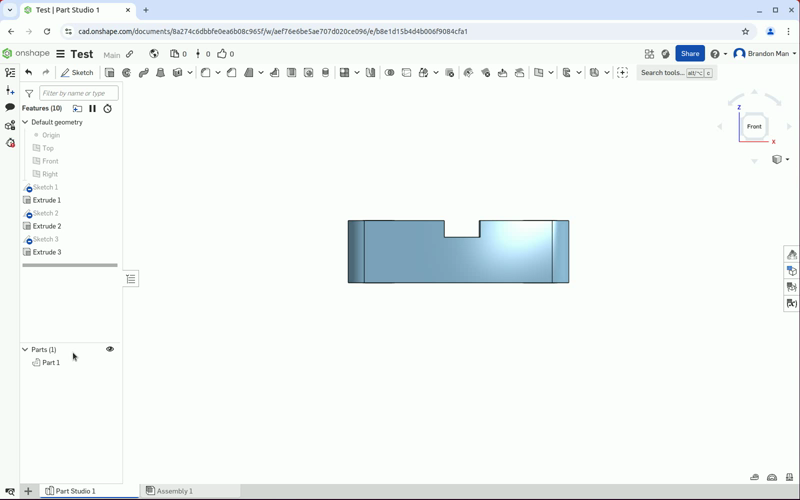
key(shift+p)
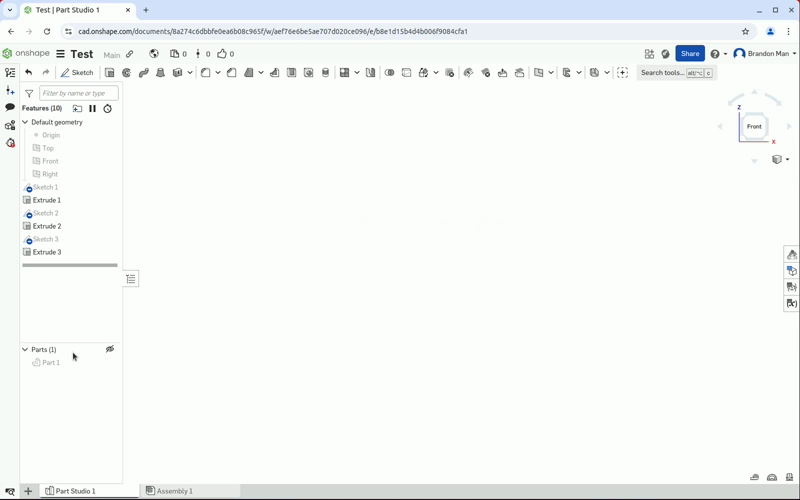
key(space)
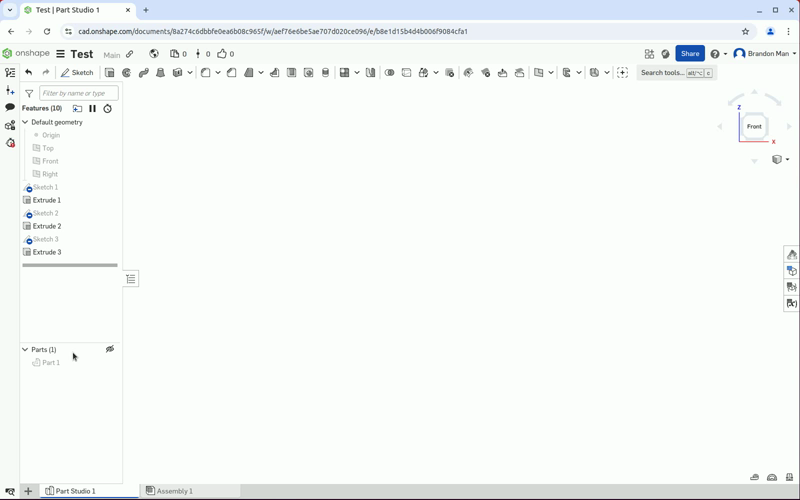
key_down(shift)
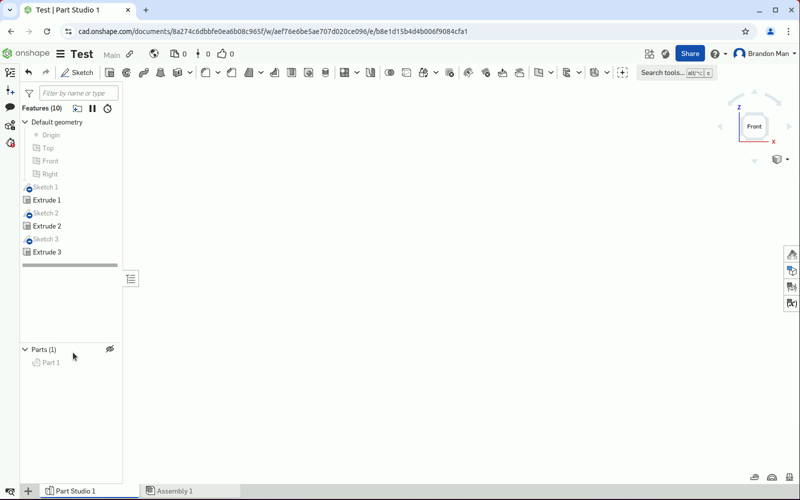
key(left)
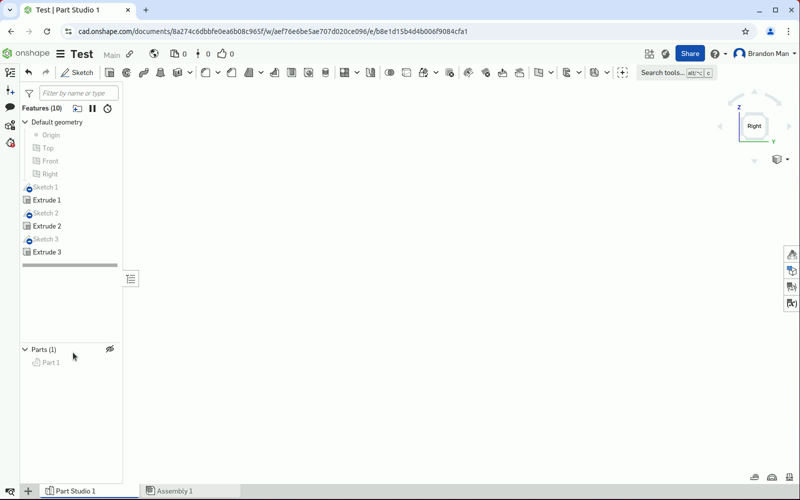
key_up(shift)
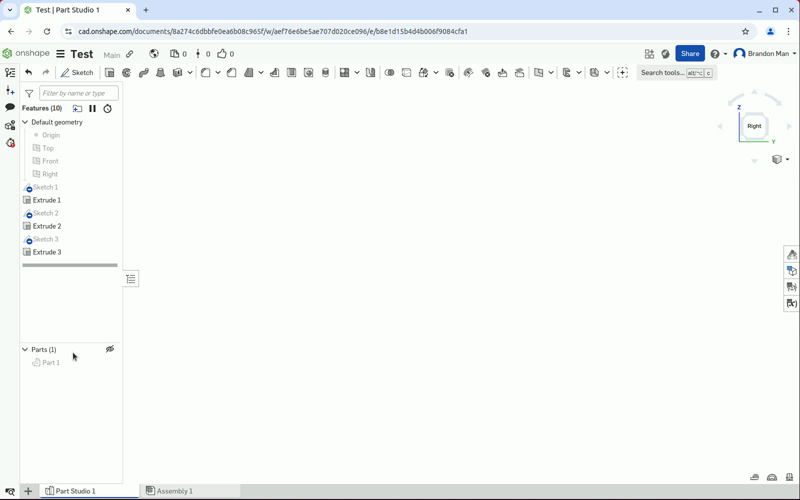
mouse_move(73, 352)
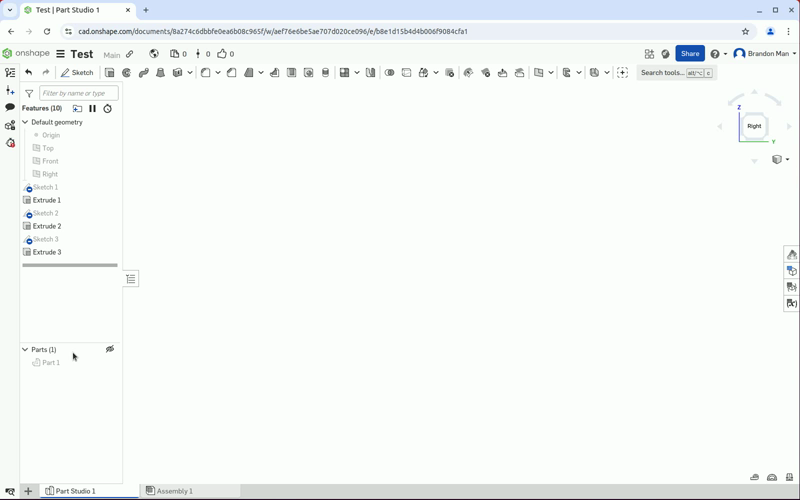
key(shift+y)
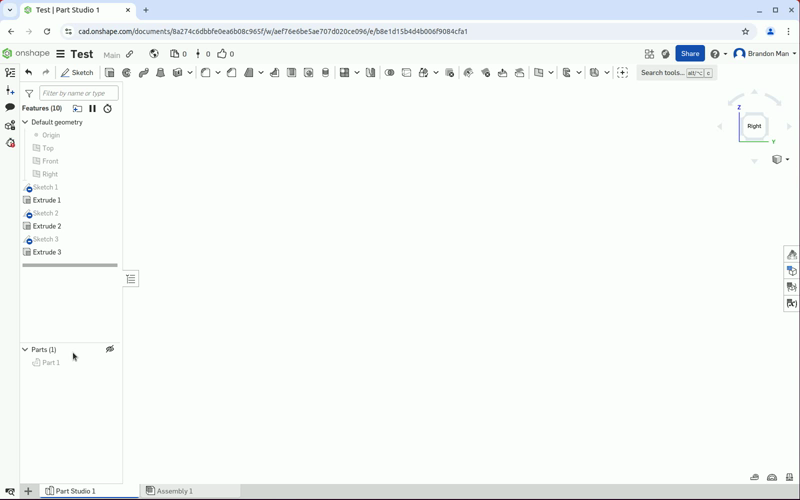
key(shift+s)
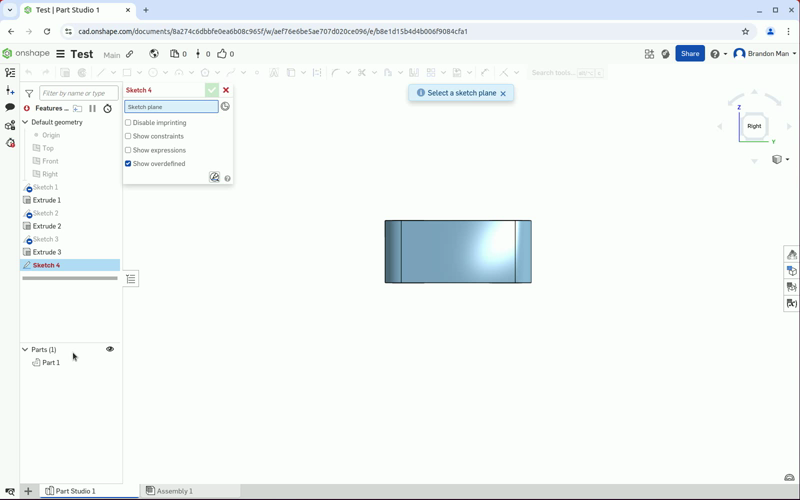
mouse_move(73, 176)
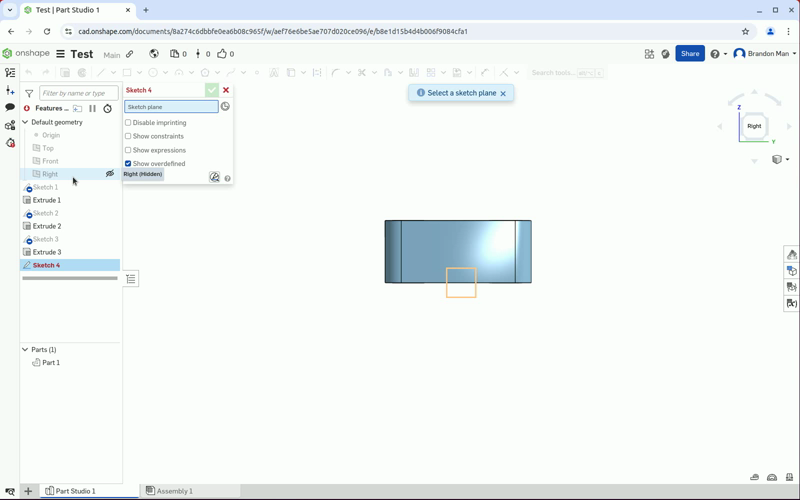
click(73, 176)
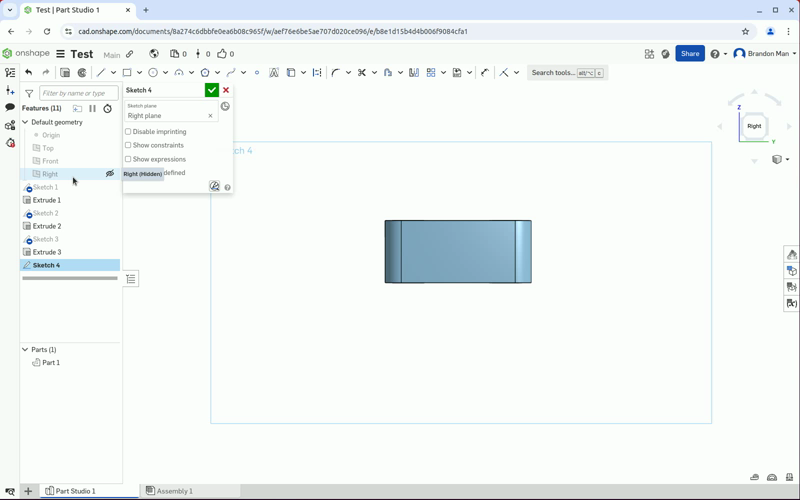
mouse_move(73, 352)
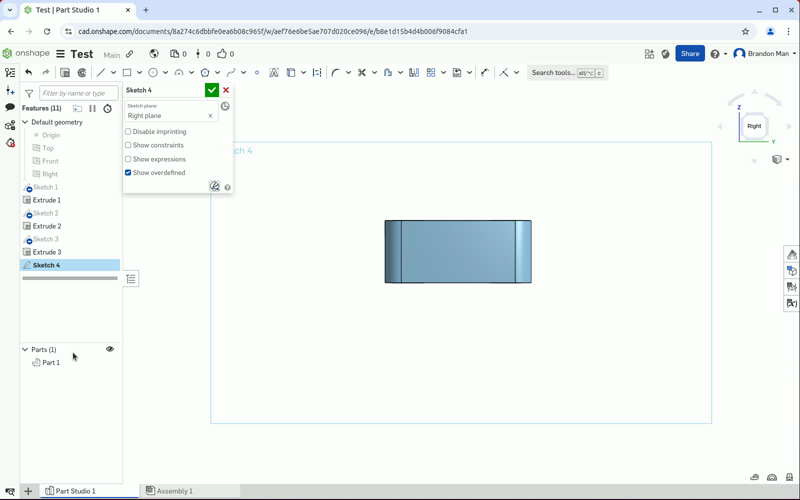
key(y)
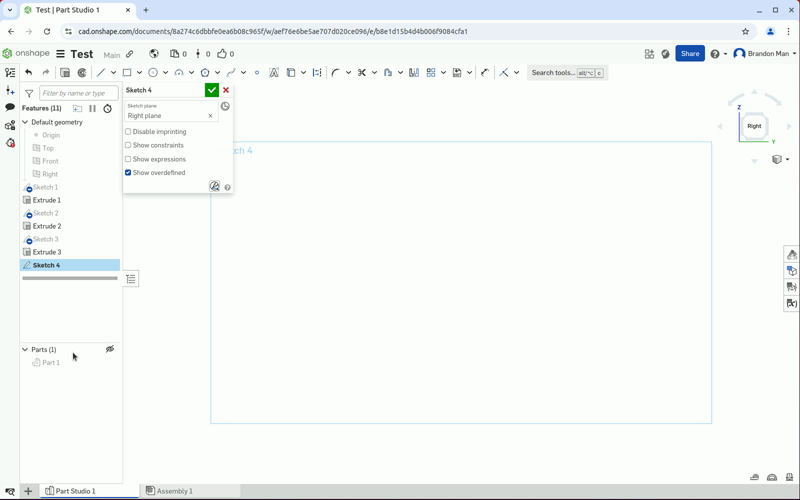
key(c)
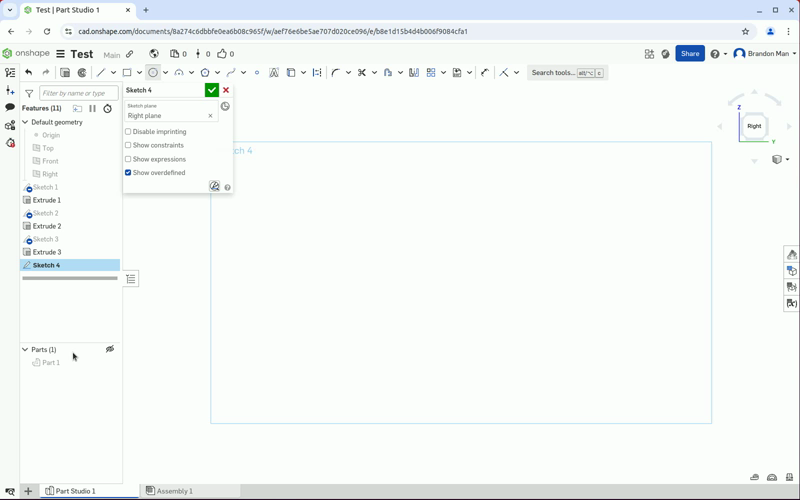
key_down(shift)
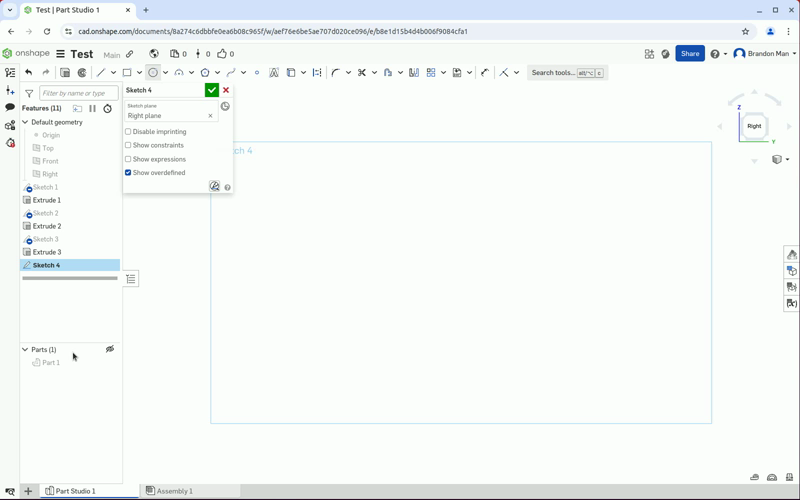
mouse_move(461, 219)
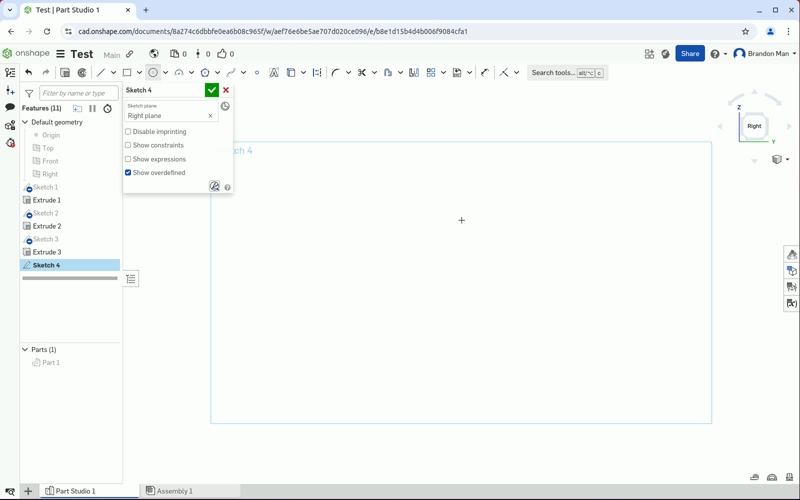
click(461, 219)
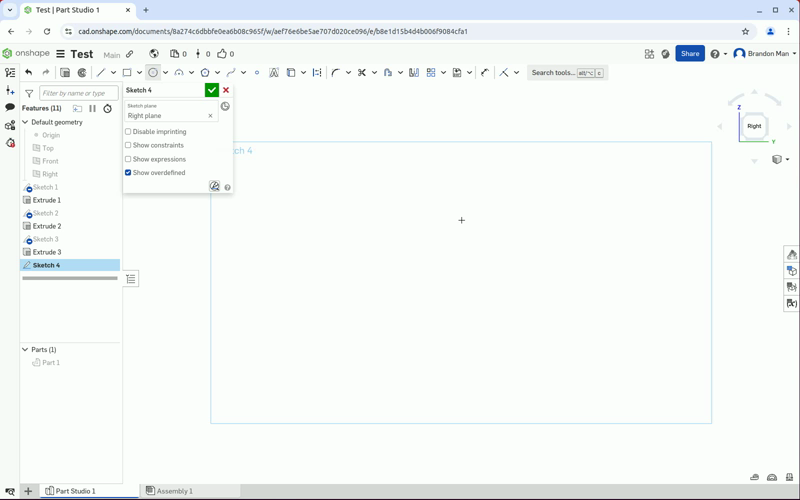
key_up(shift)
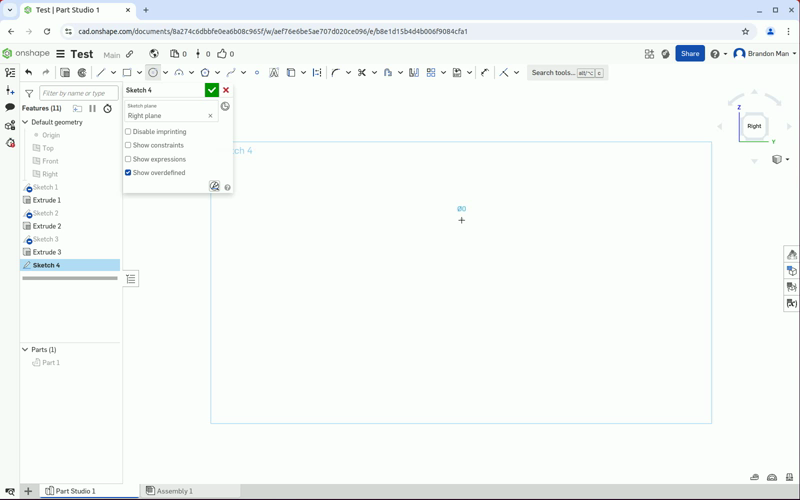
mouse_move(492, 219)
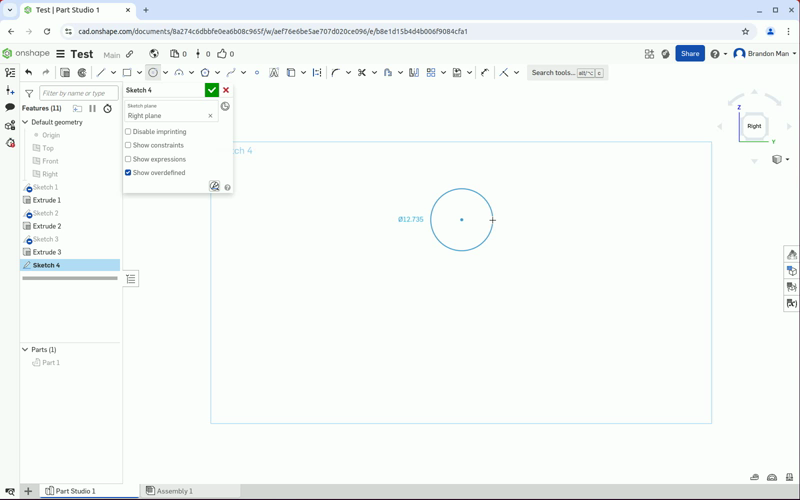
click(492, 219)
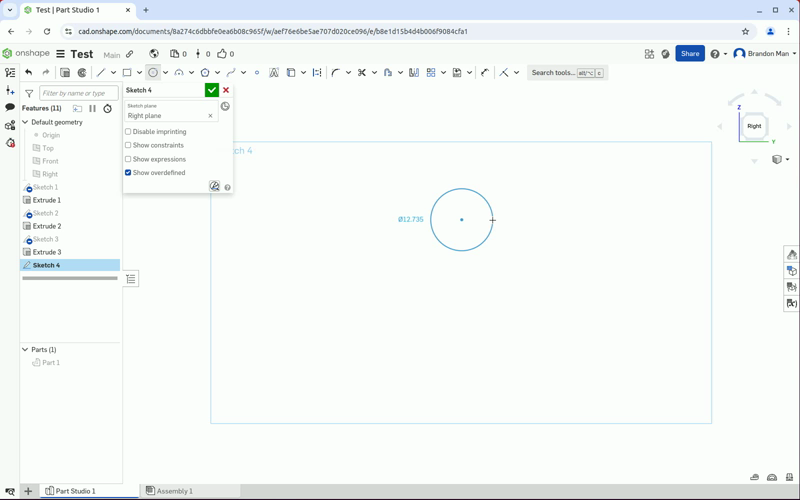
key(esc)
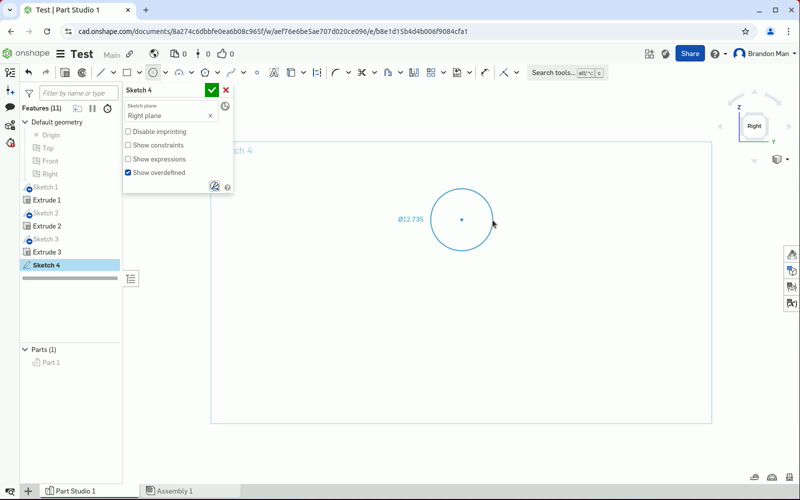
mouse_move(474, 230)
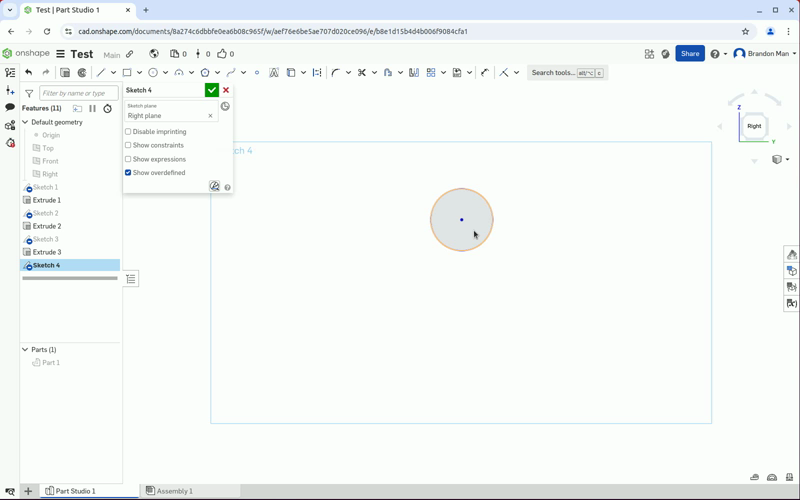
click(474, 230)
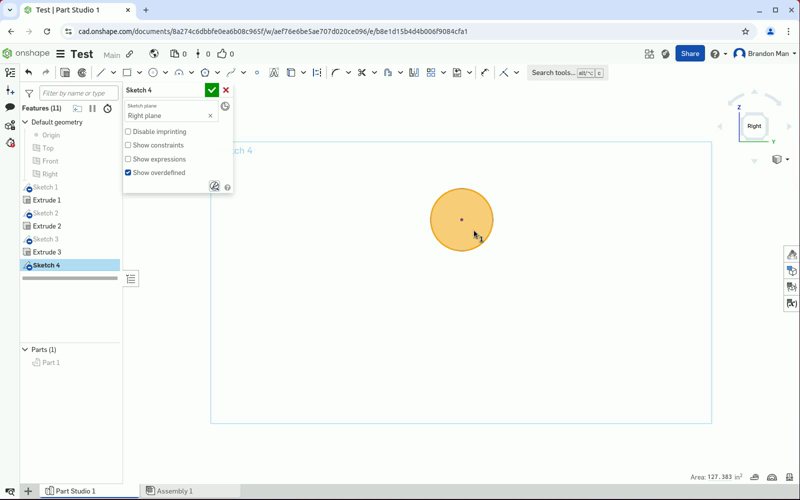
mouse_move(73, 352)
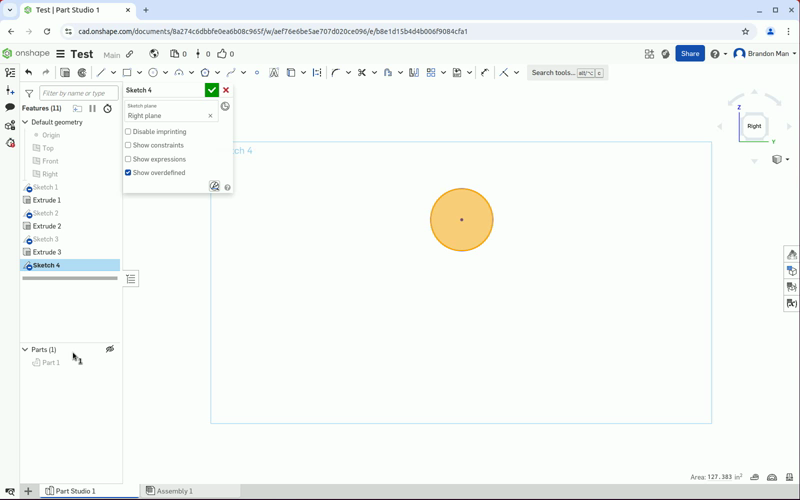
key(shift+y)
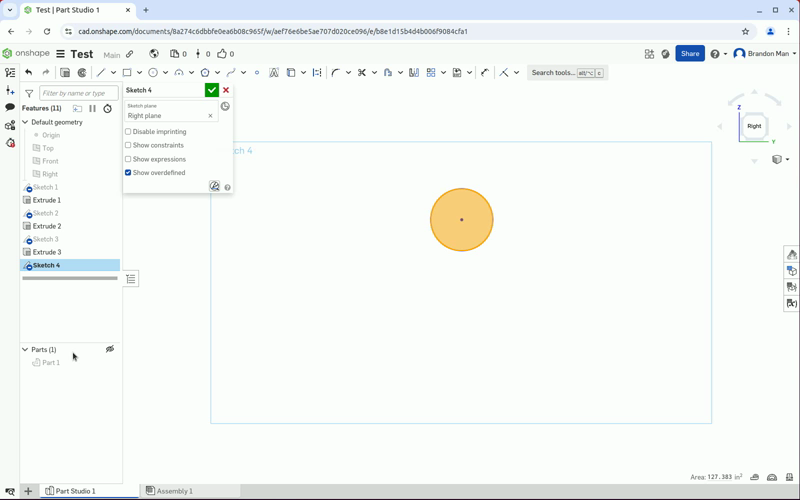
key(shift+e)
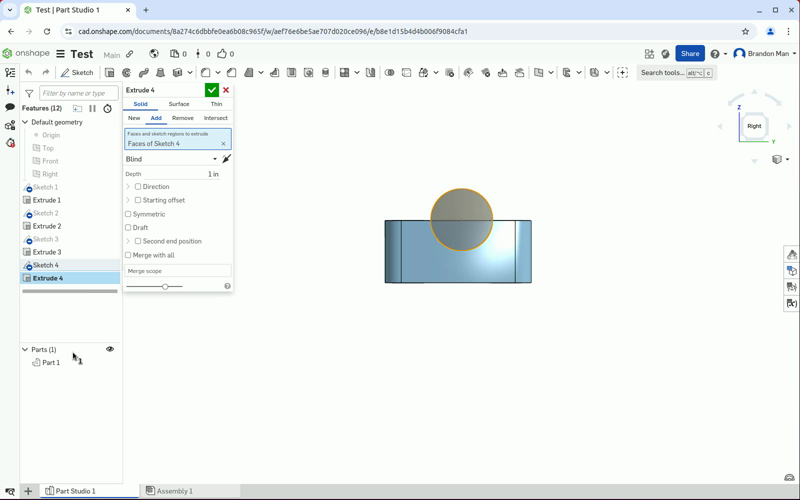
mouse_move(143, 106)
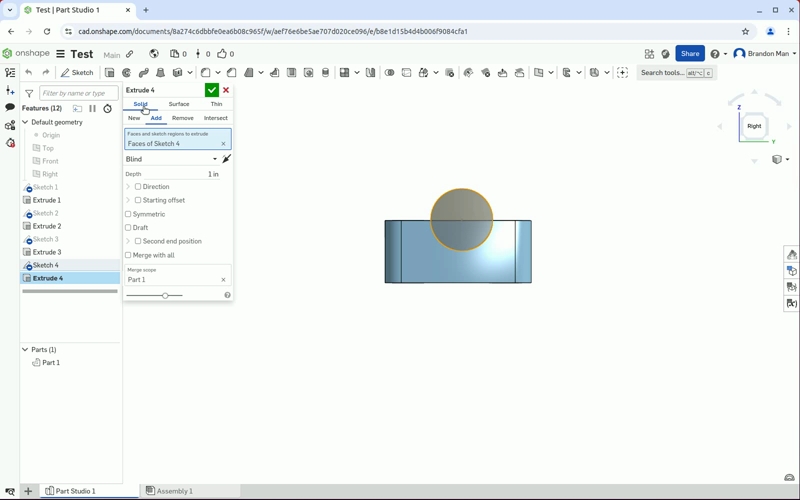
click(143, 106)
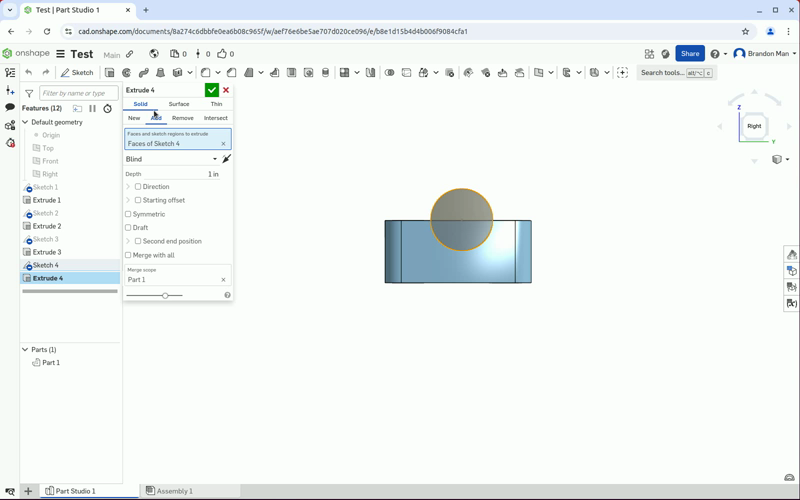
mouse_move(186, 120)
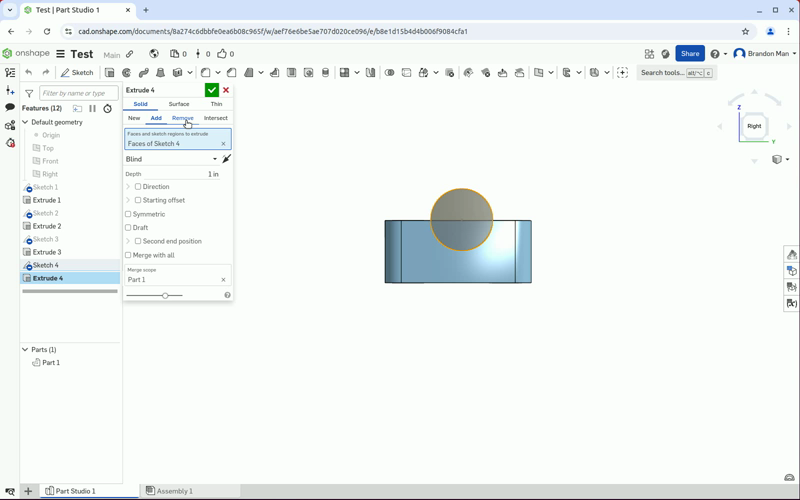
click(186, 120)
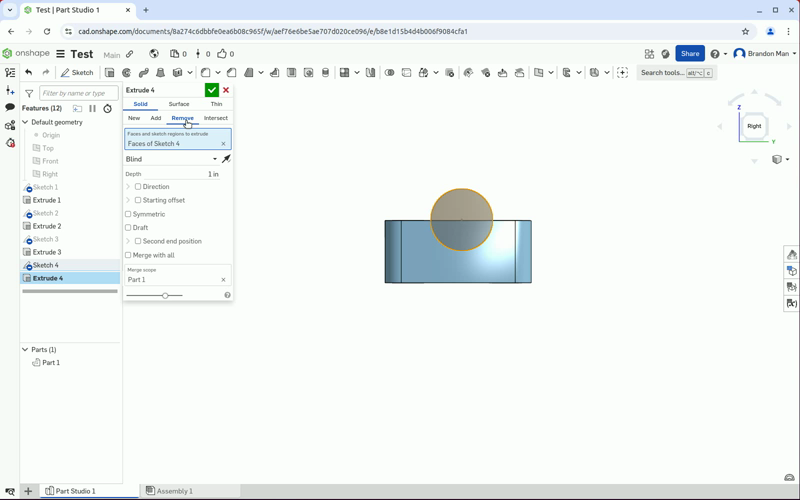
key(tab, 4)
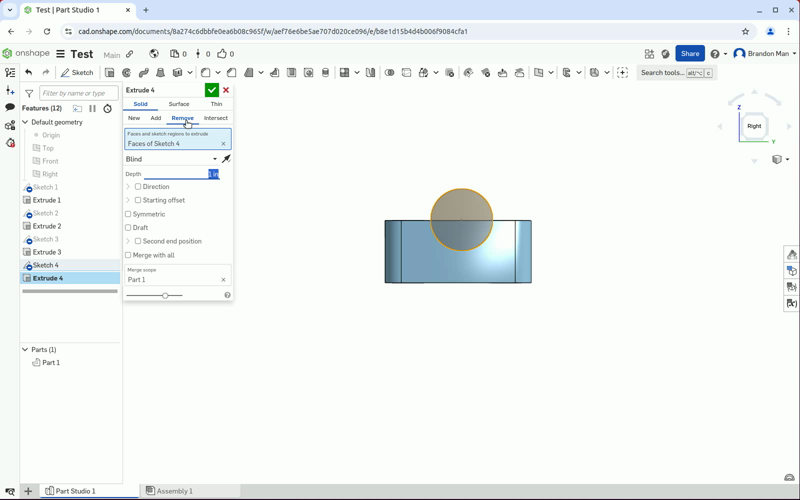
text(28.645)
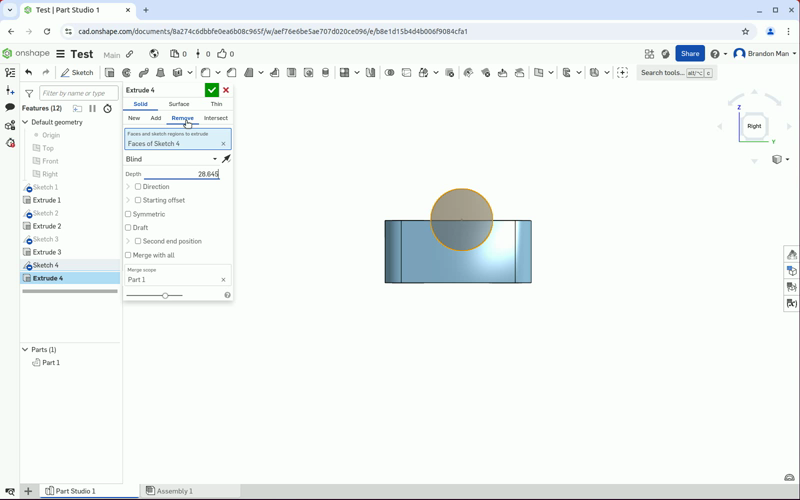
key(tab, 6)
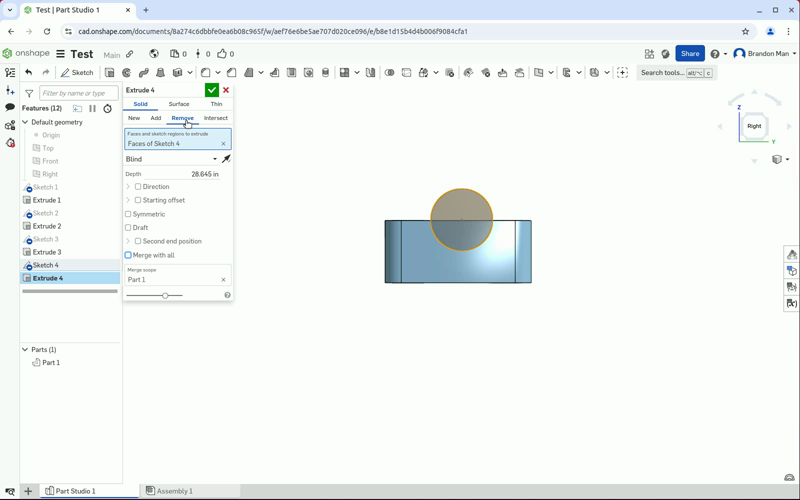
key(space)
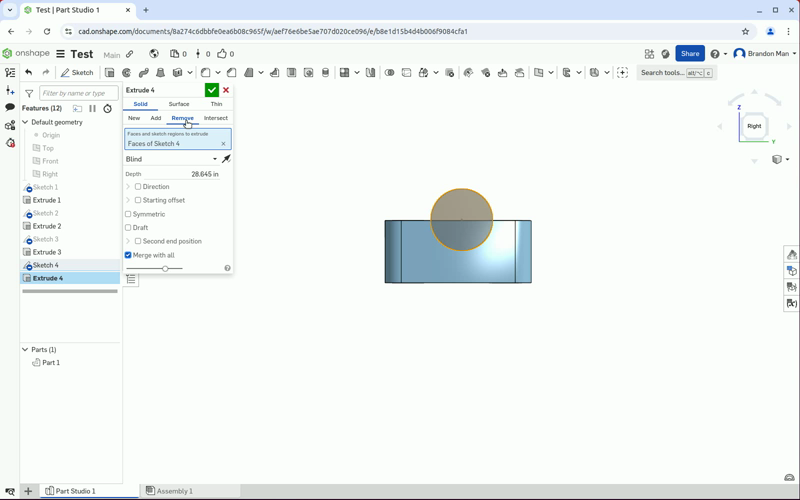
key(enter)
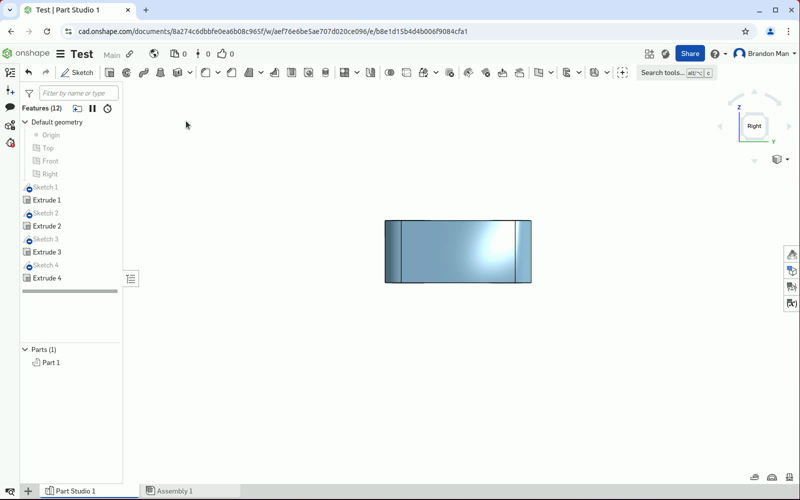
key(shift+h)
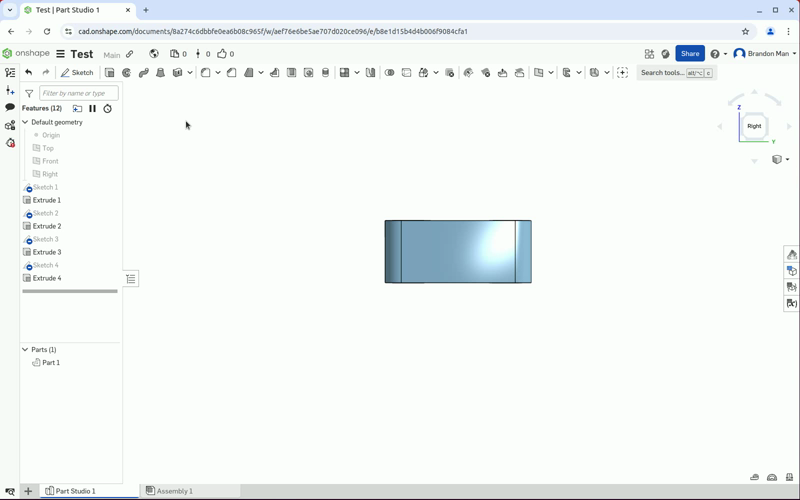
key(shift+h)
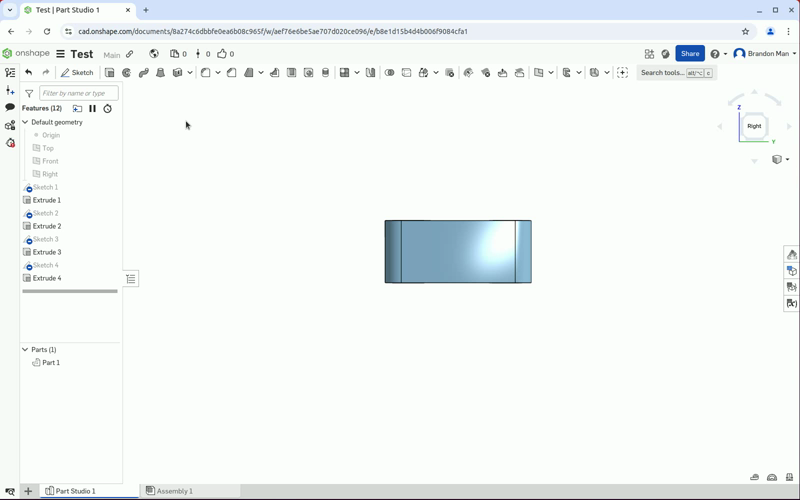
mouse_move(73, 189)
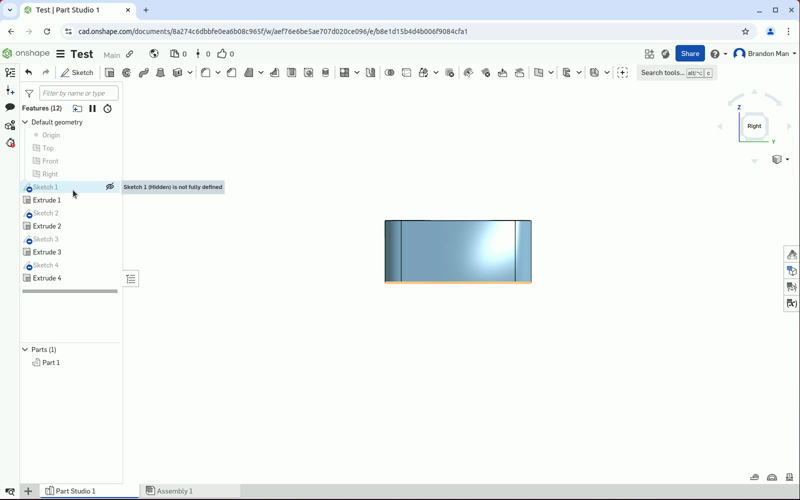
click(73, 189)
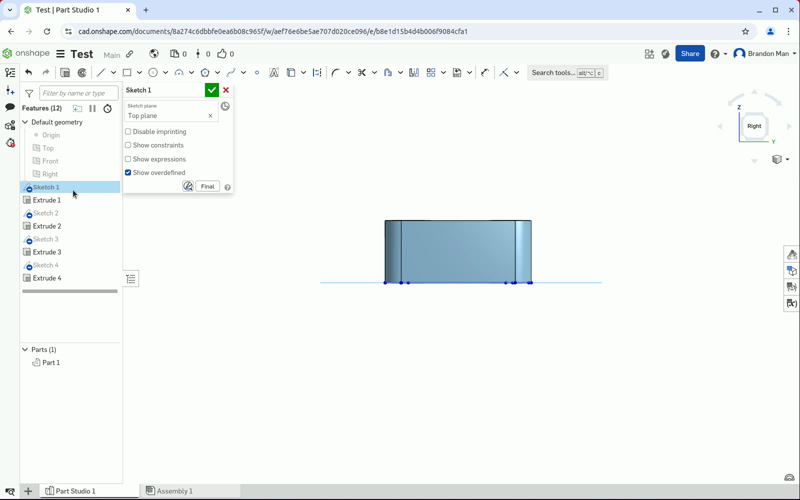
mouse_move(229, 92)
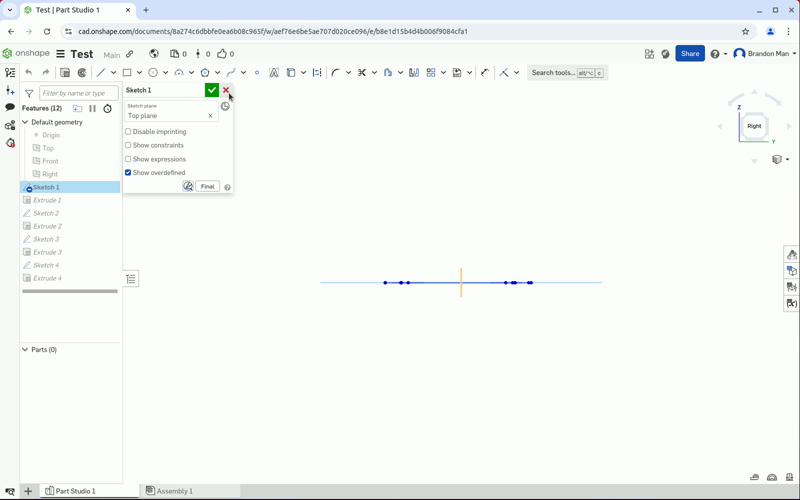
click(229, 92)
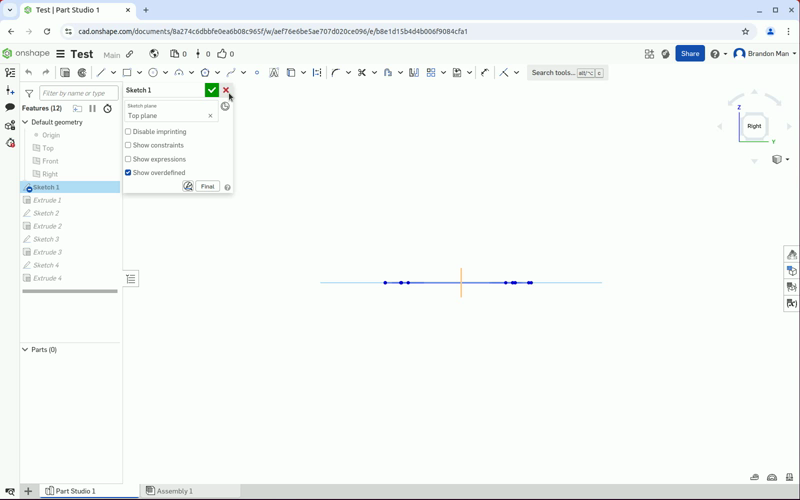
key(shift+s)
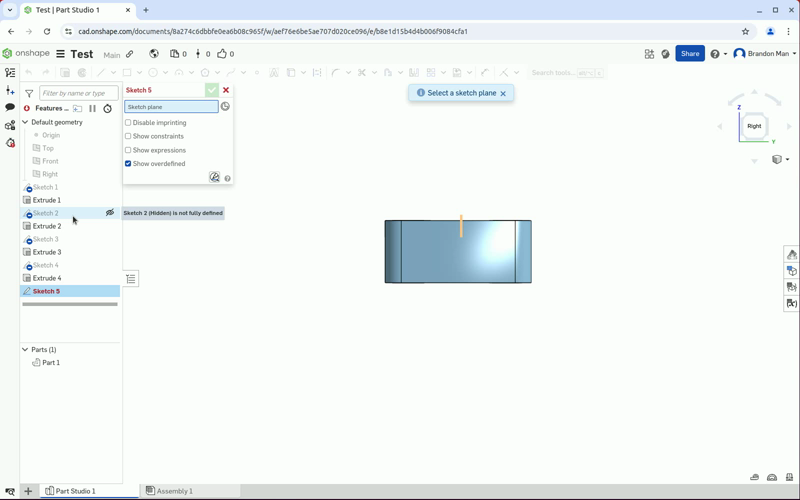
scroll(3)
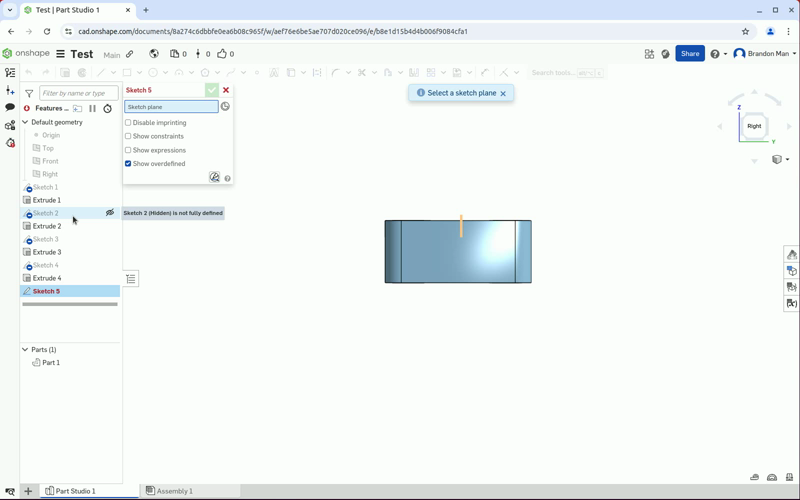
mouse_move(73, 176)
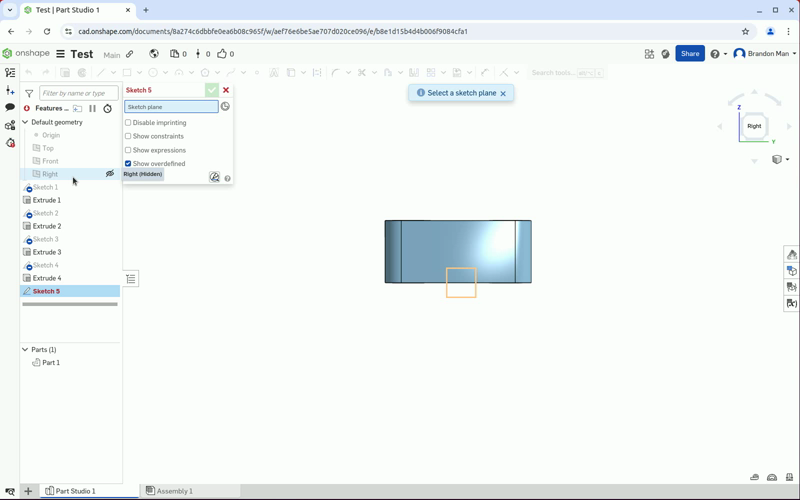
click(73, 176)
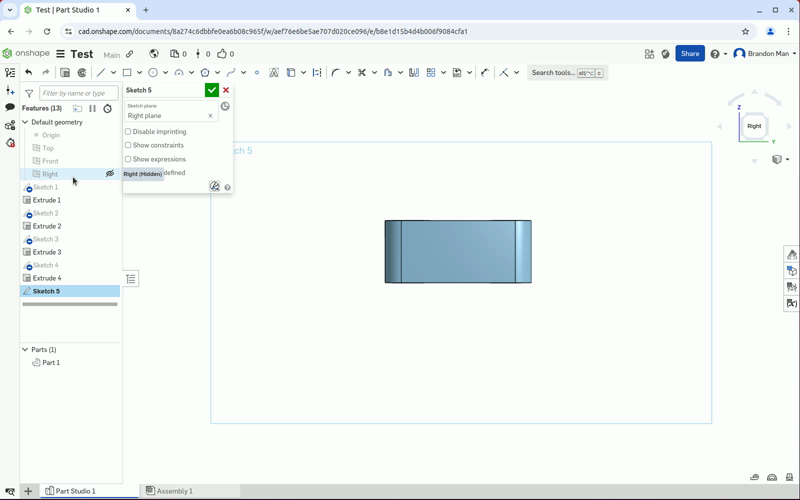
mouse_move(73, 352)
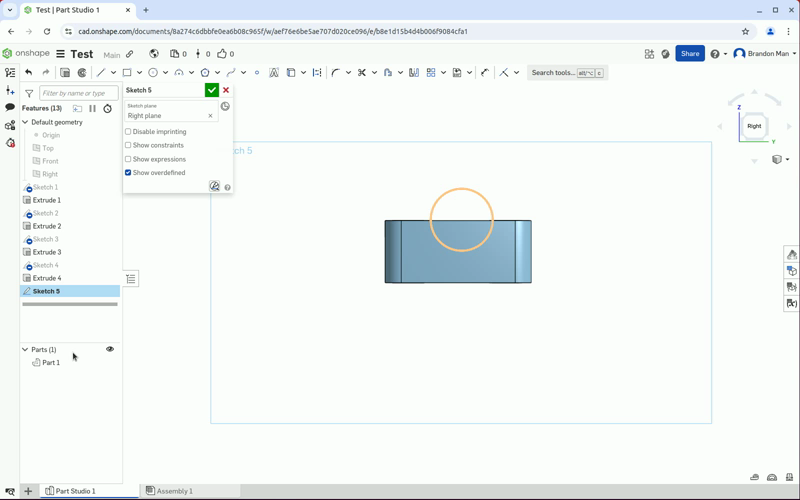
key(y)
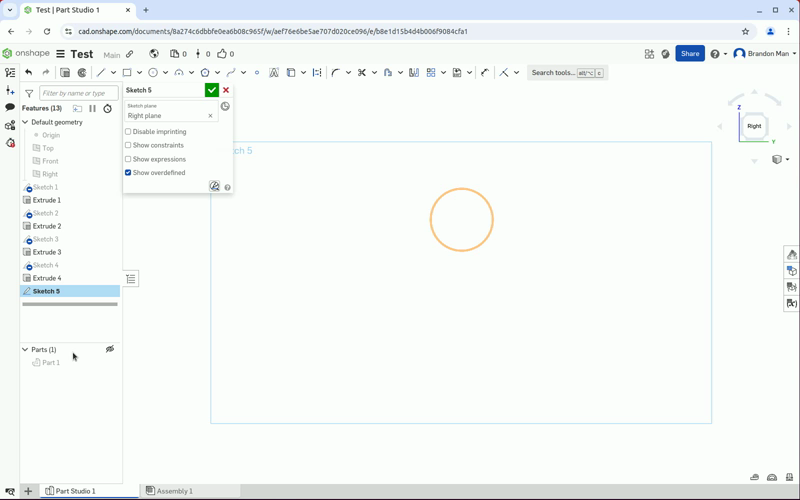
key(c)
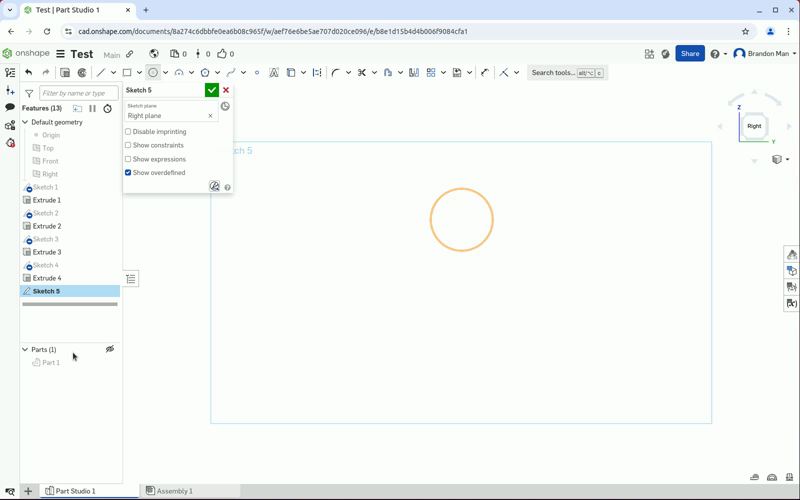
key_down(shift)
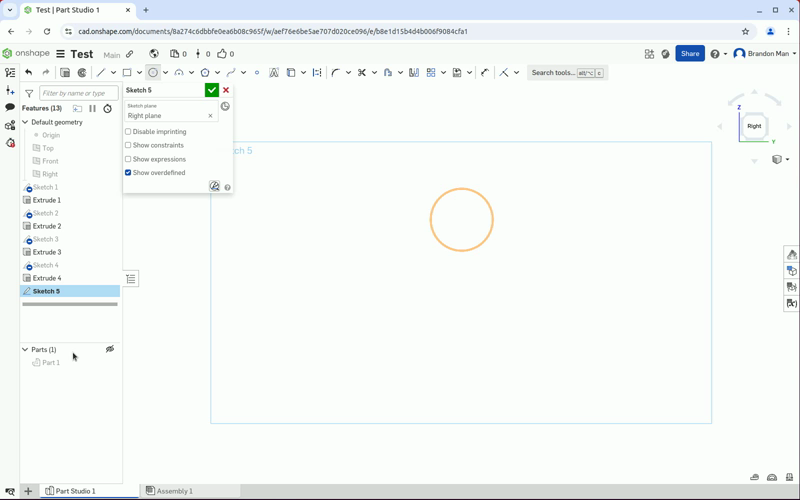
mouse_move(460, 219)
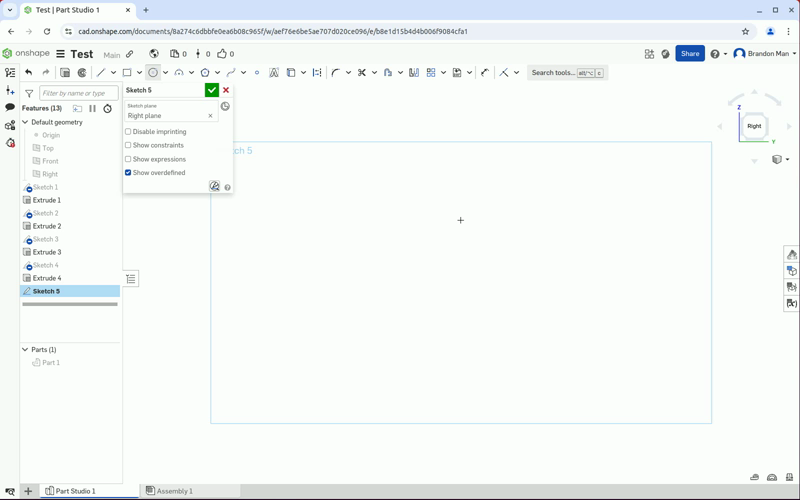
click(460, 219)
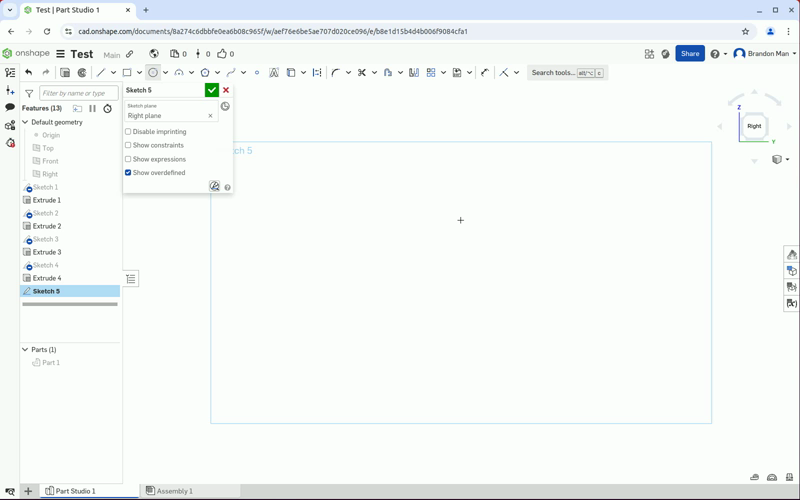
key_up(shift)
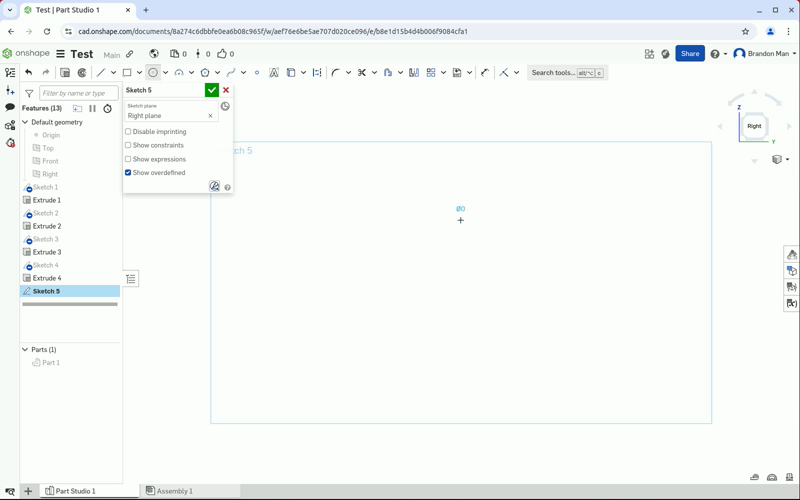
mouse_move(491, 219)
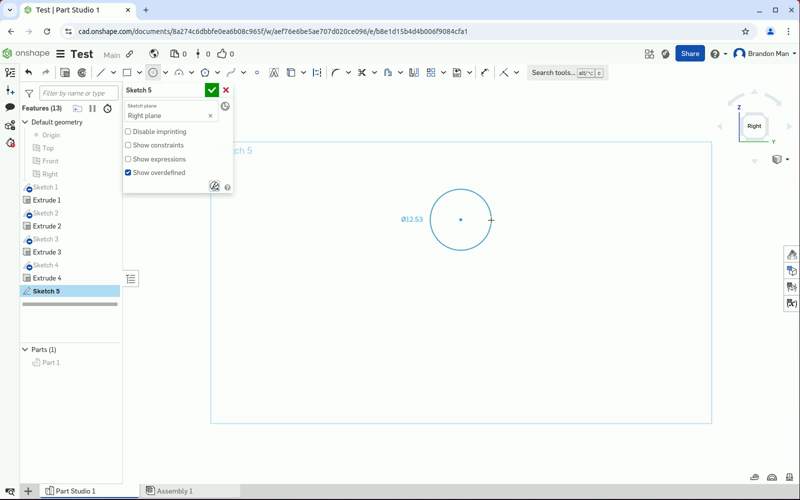
click(491, 219)
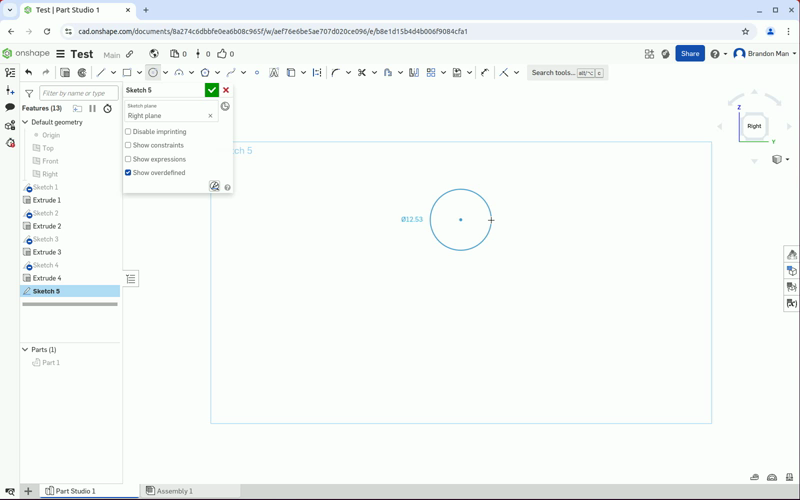
key(esc)
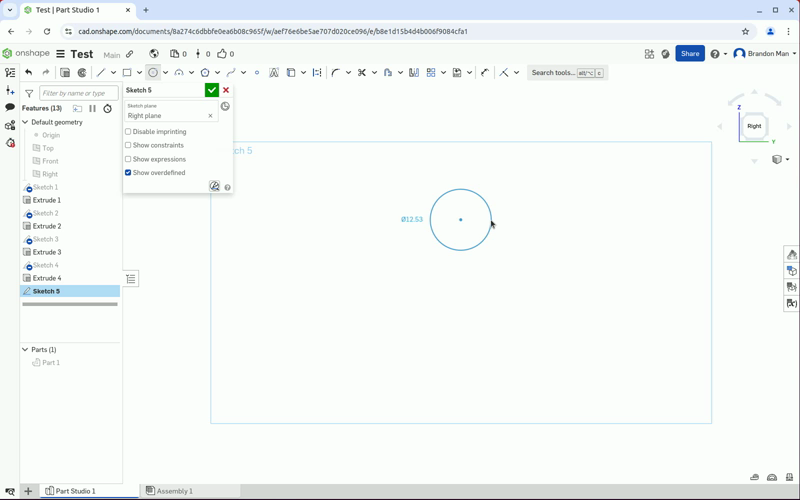
mouse_move(463, 217)
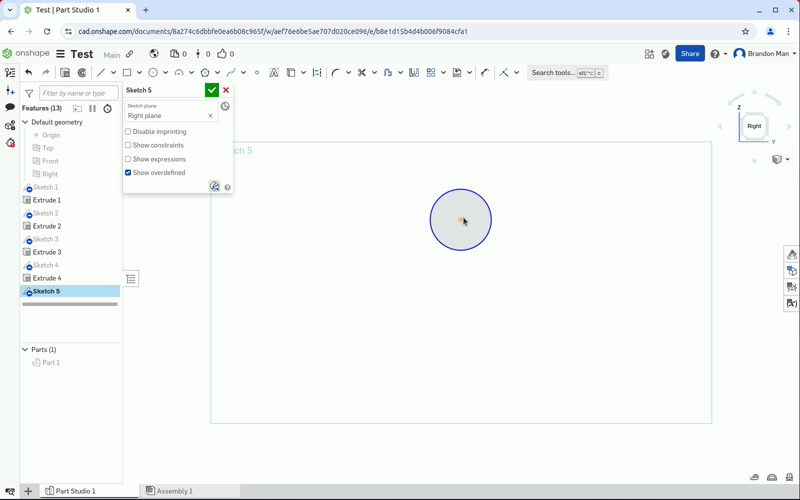
click(463, 217)
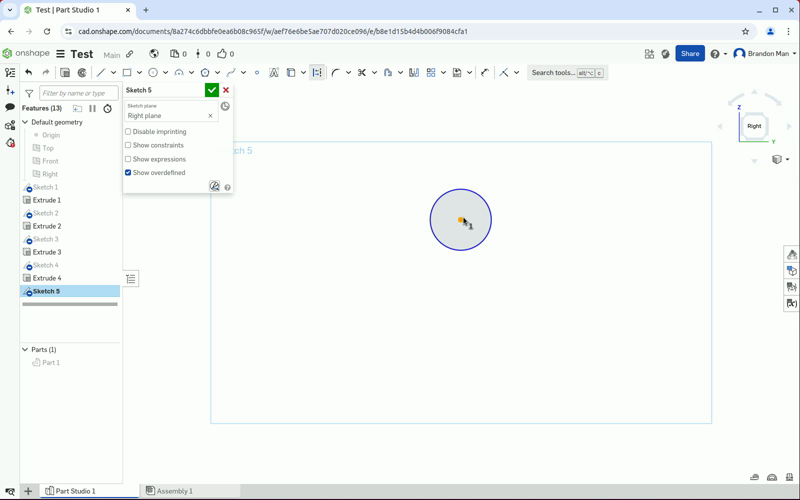
mouse_move(73, 352)
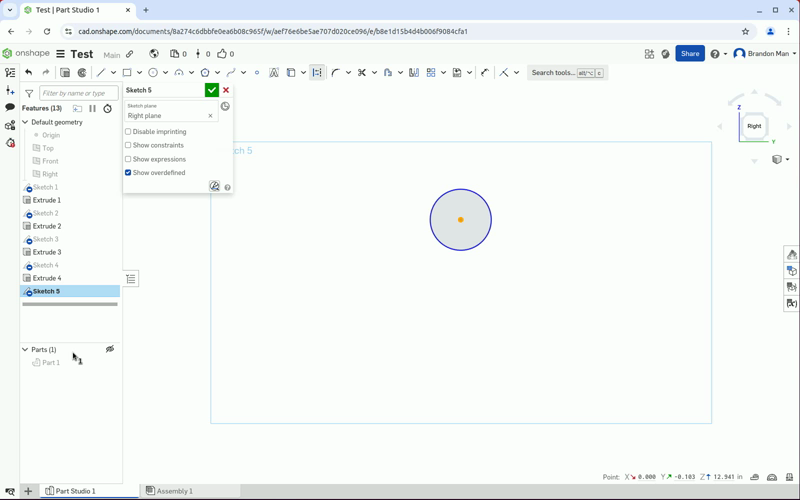
key(shift+y)
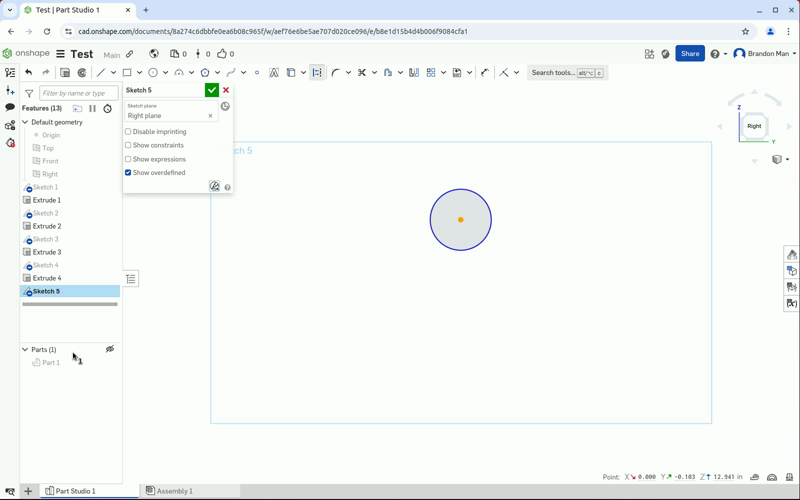
key(shift+e)
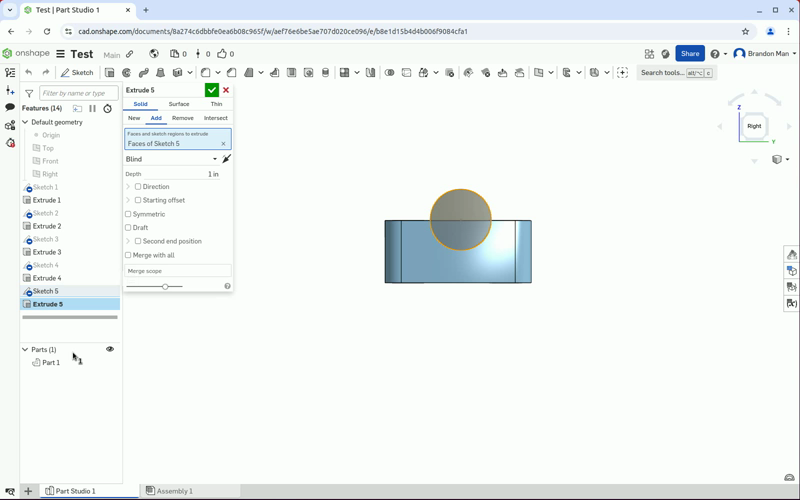
mouse_move(143, 106)
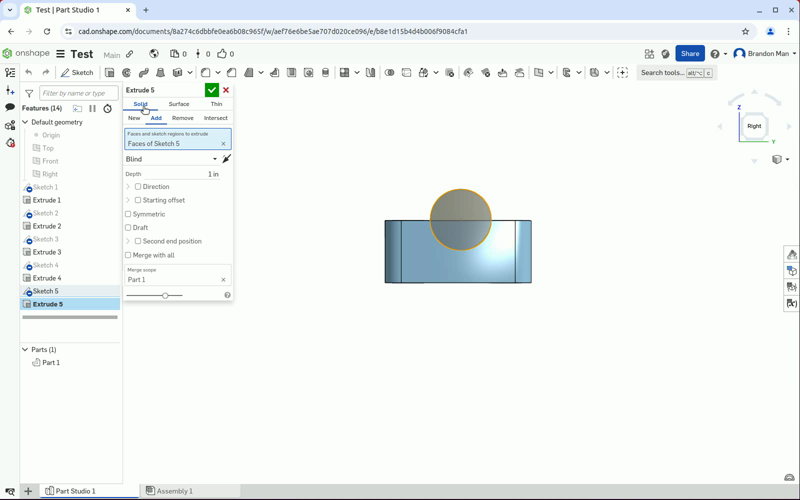
click(143, 106)
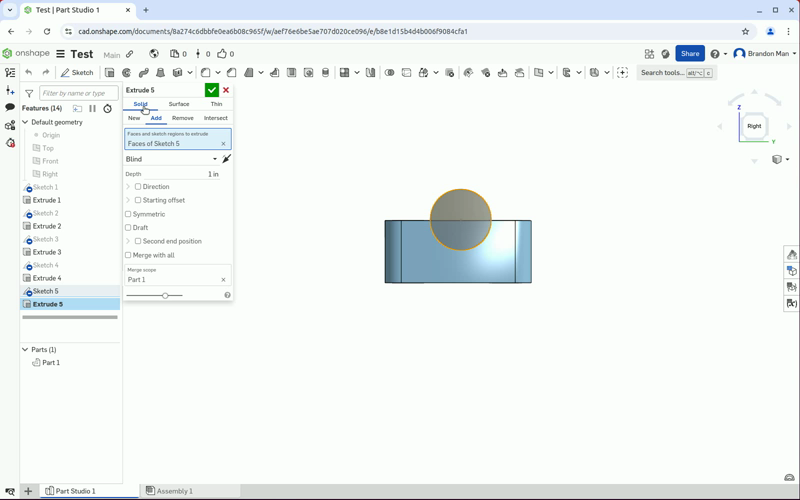
mouse_move(186, 120)
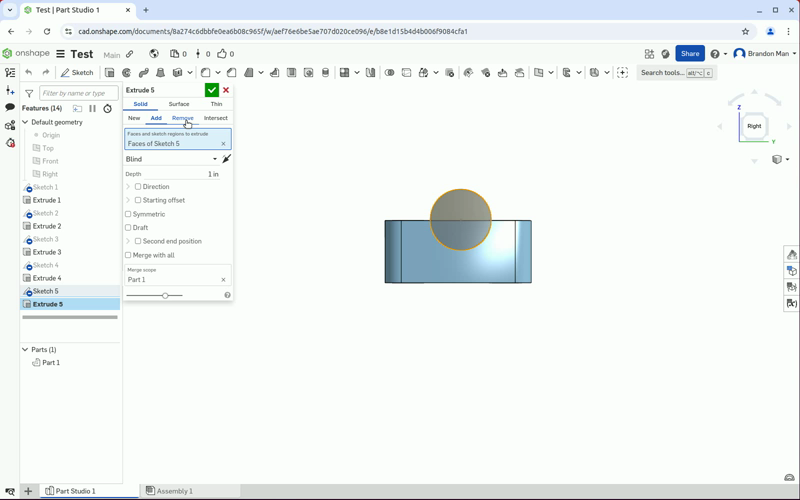
click(186, 120)
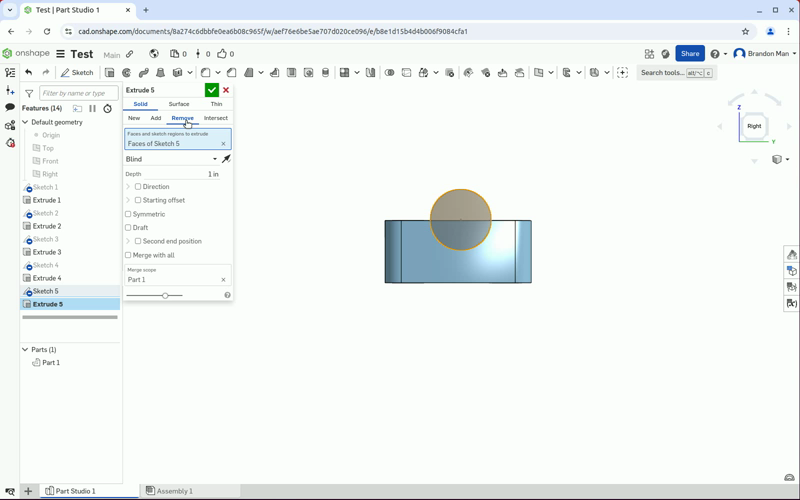
key(tab, 4)
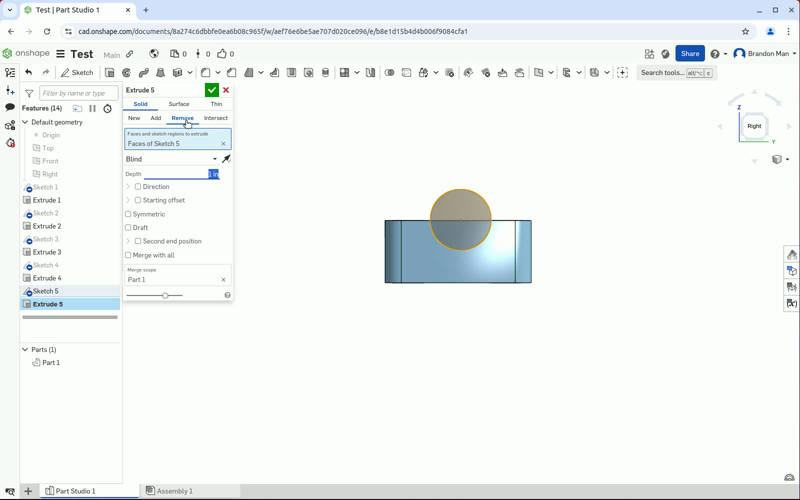
text(-30.57)
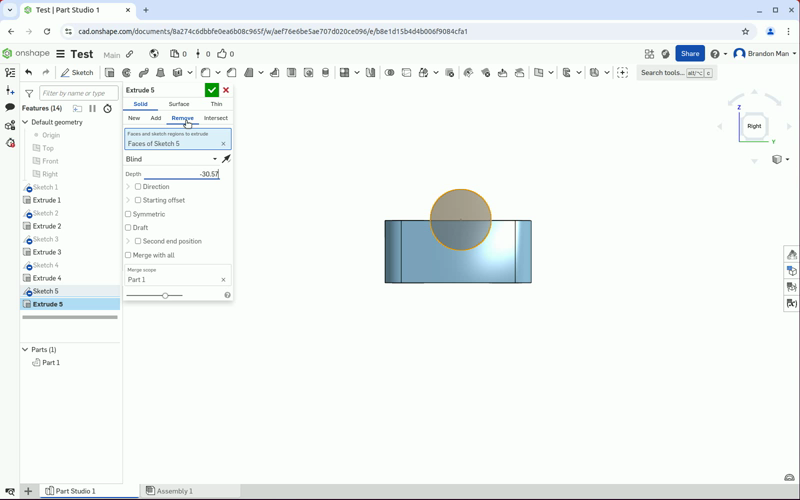
key(tab, 6)
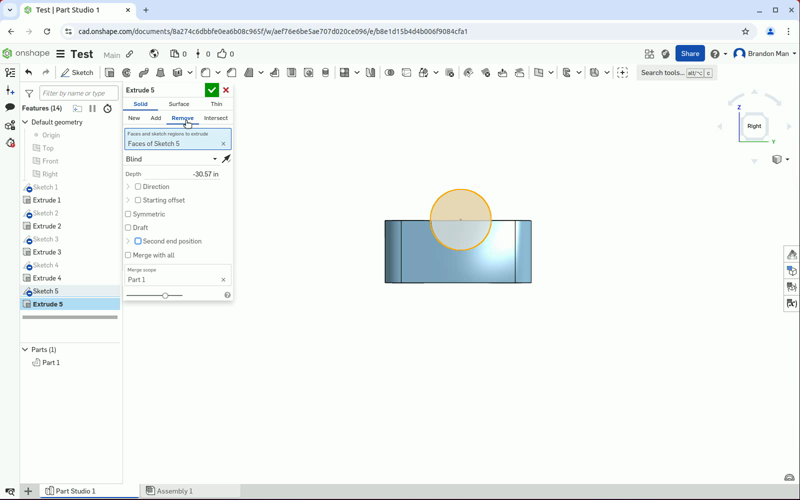
key(space)
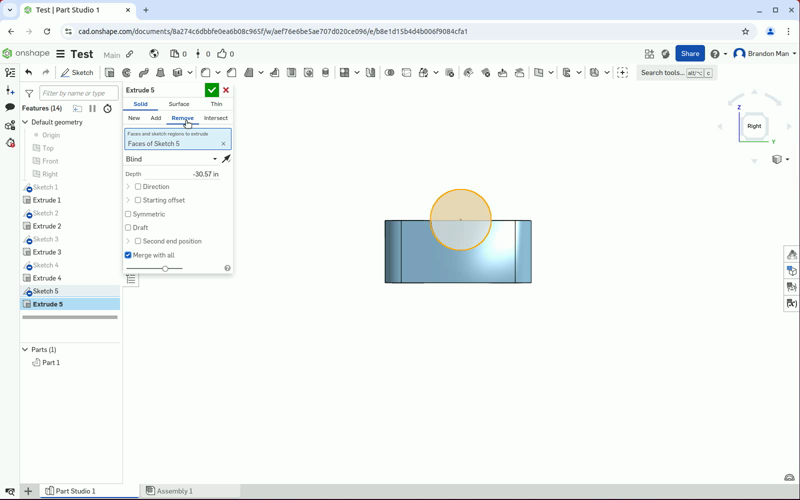
key(enter)
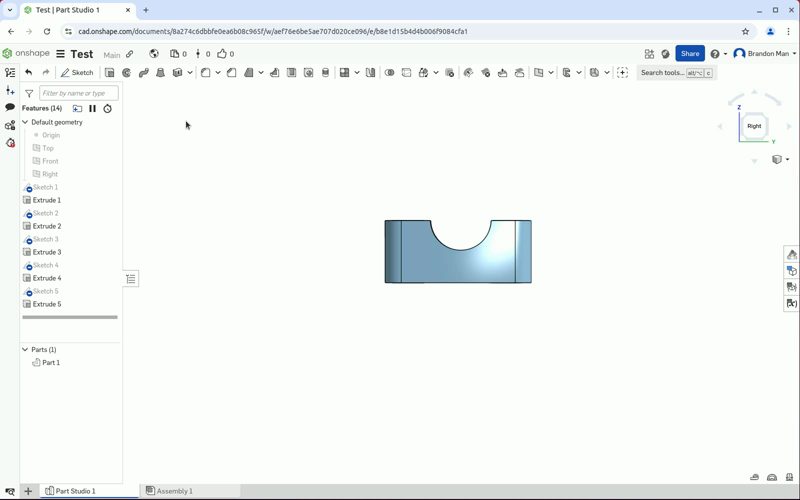
key(shift+h)
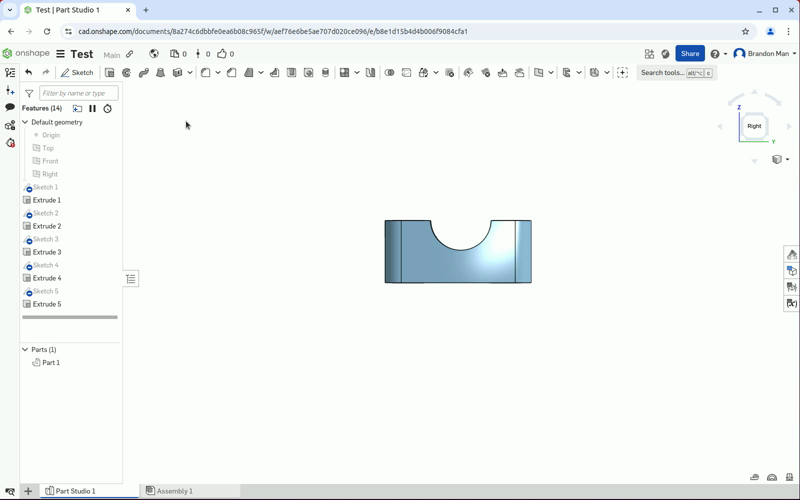
key(shift+h)
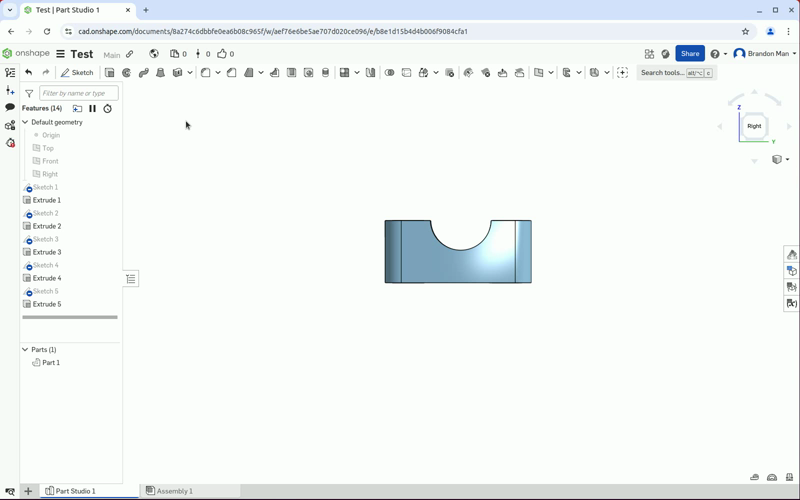
mouse_move(73, 189)
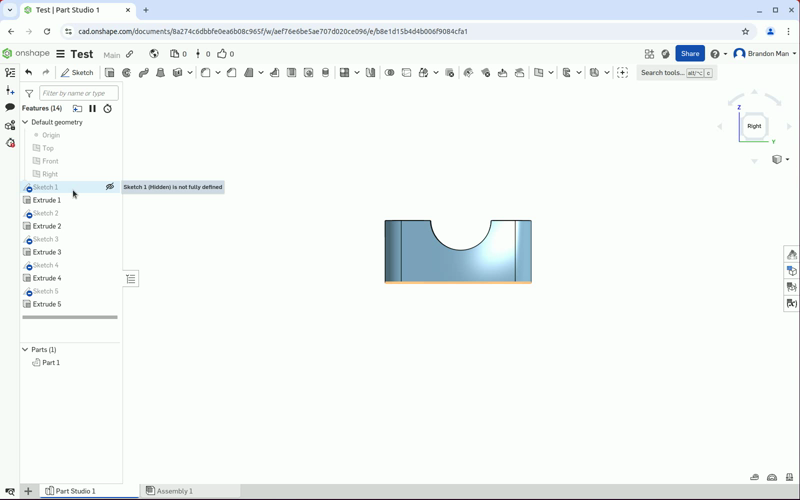
click(73, 189)
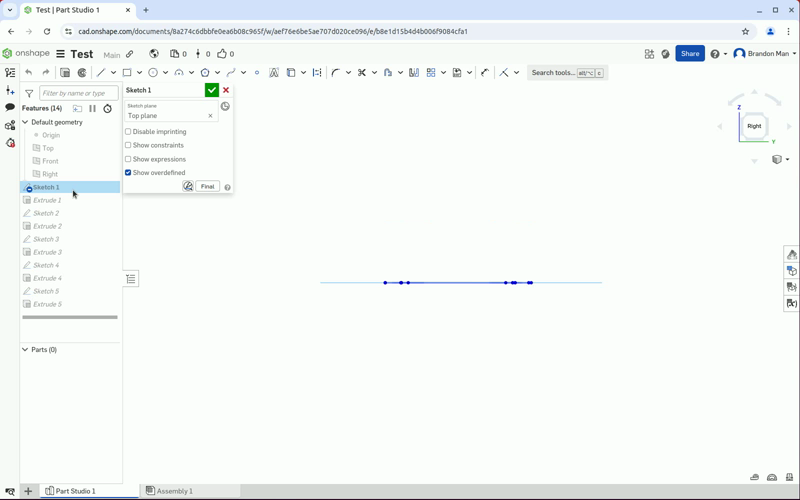
mouse_move(229, 92)
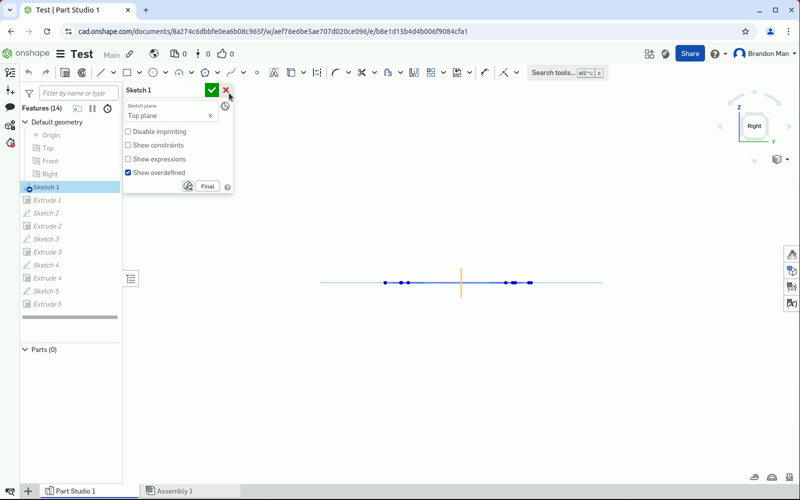
click(229, 92)
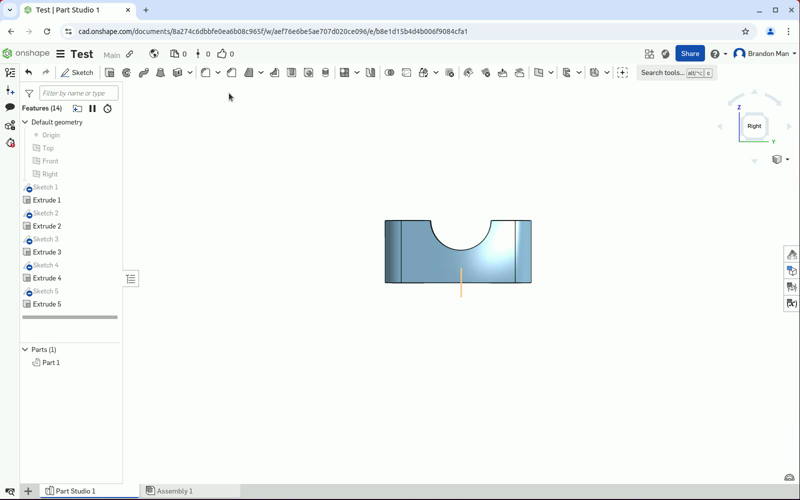
mouse_move(73, 352)
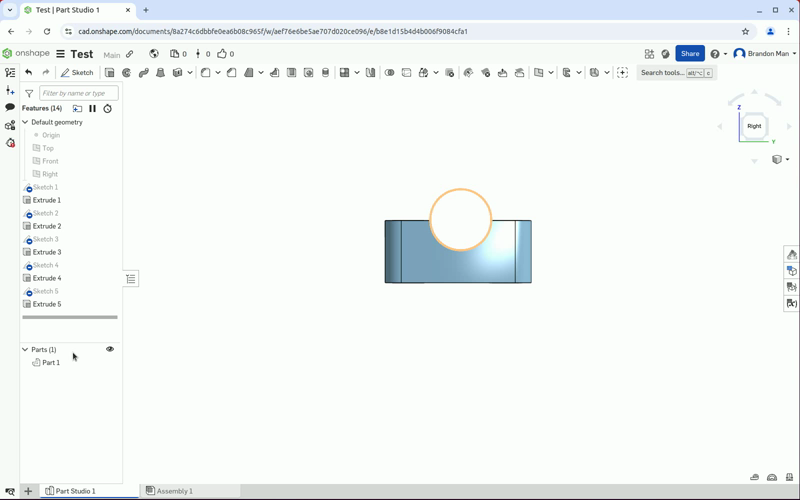
key(y)
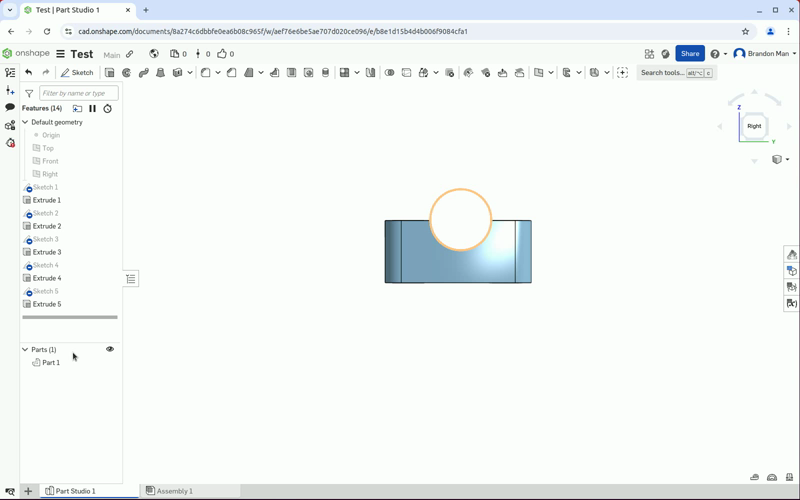
key(shift+p)
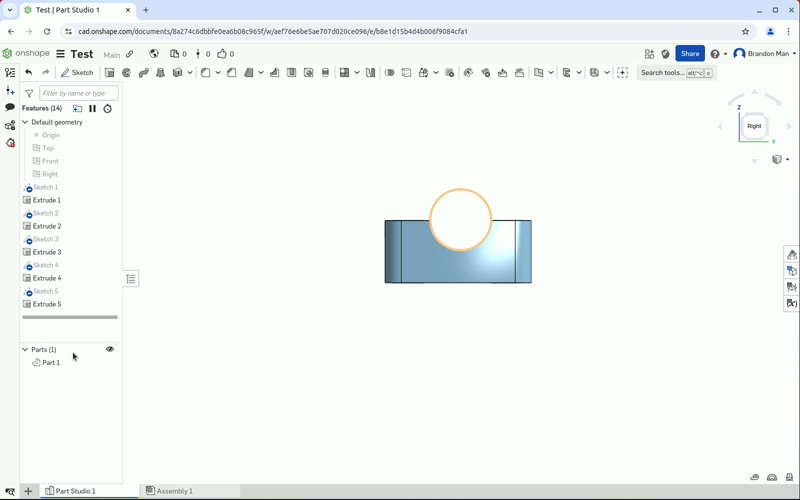
key(space)
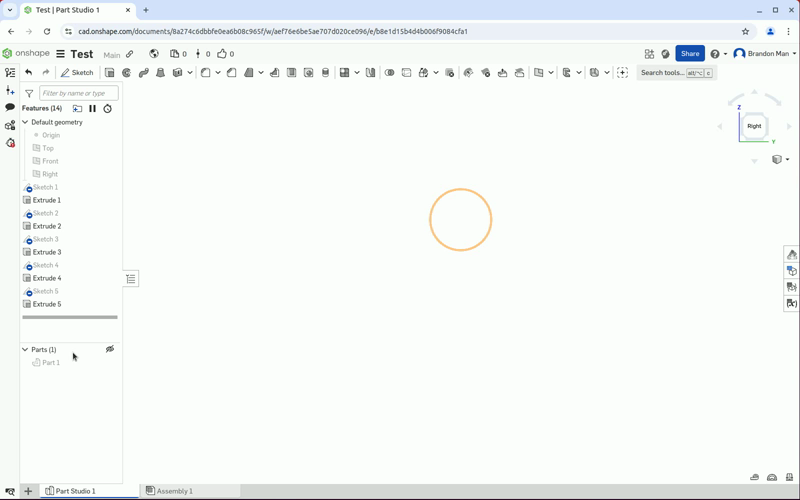
key_down(shift)
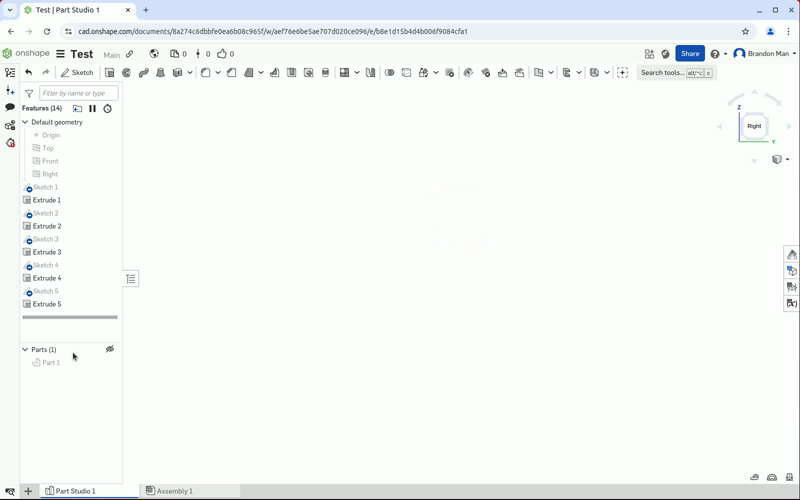
key(right)
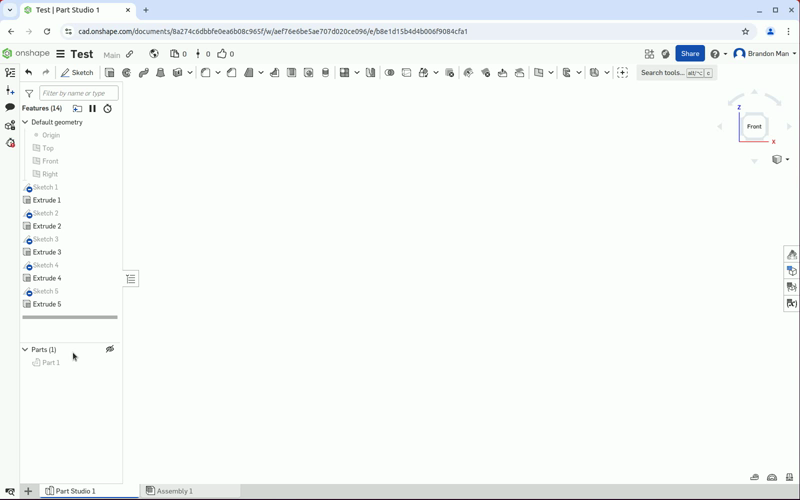
key_up(shift)
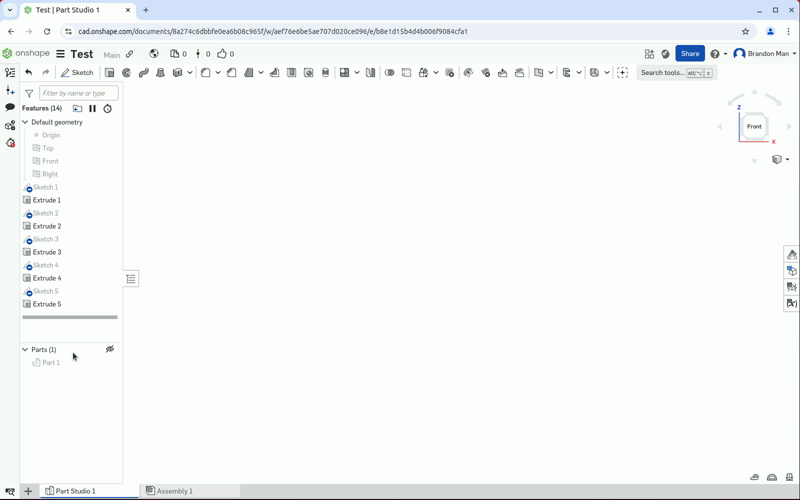
key(space)
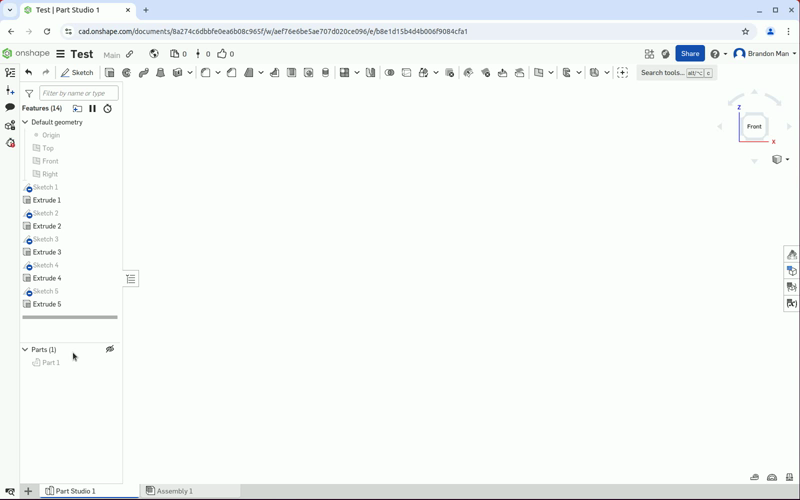
key_down(shift)
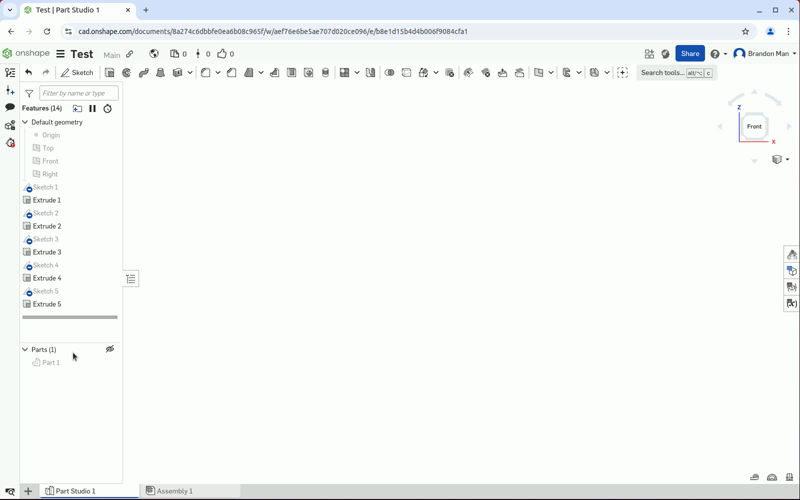
key(down)
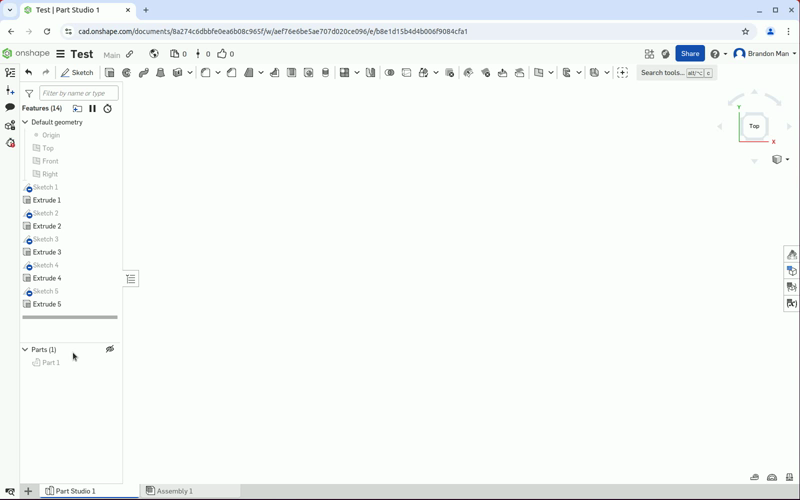
key_up(shift)
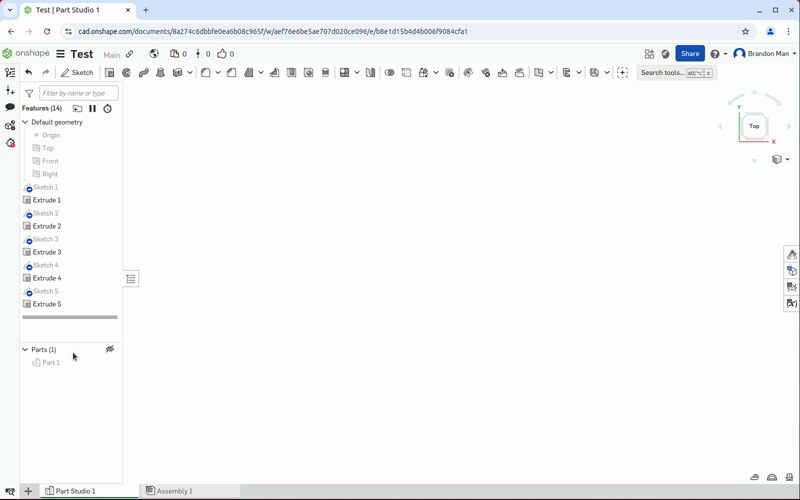
mouse_move(73, 352)
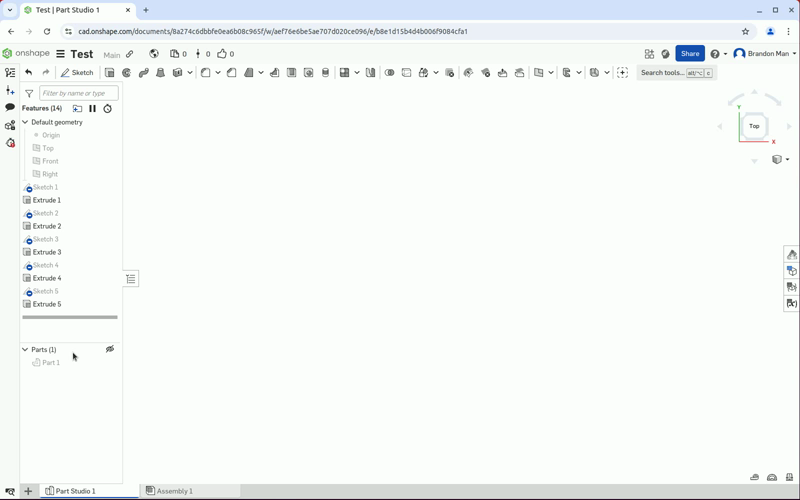
key(shift+y)
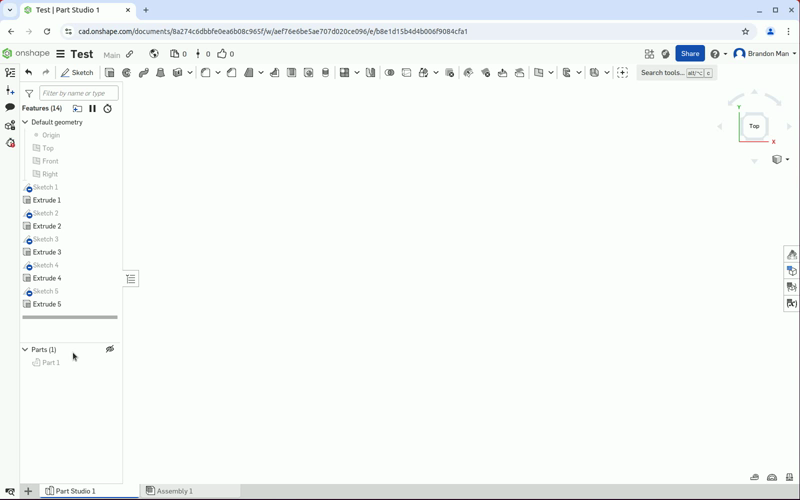
key(shift+s)
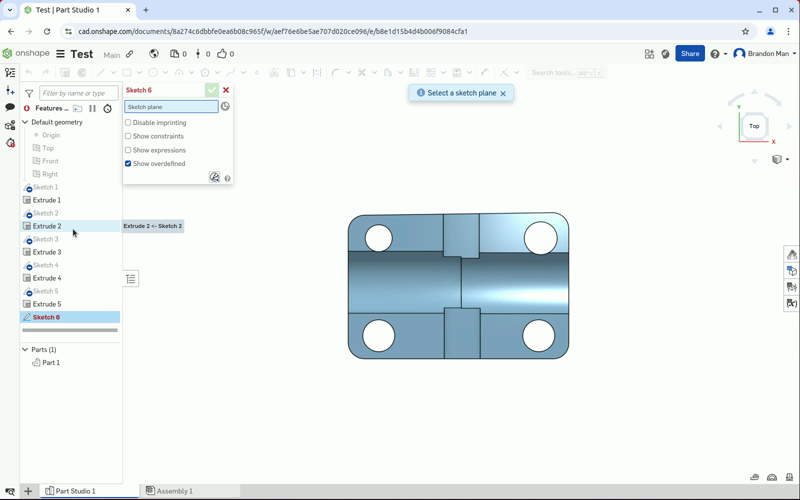
scroll(3)
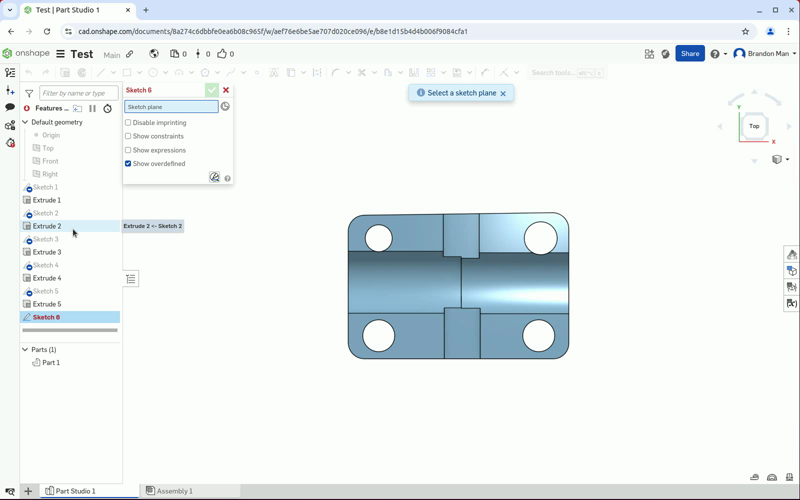
mouse_move(73, 150)
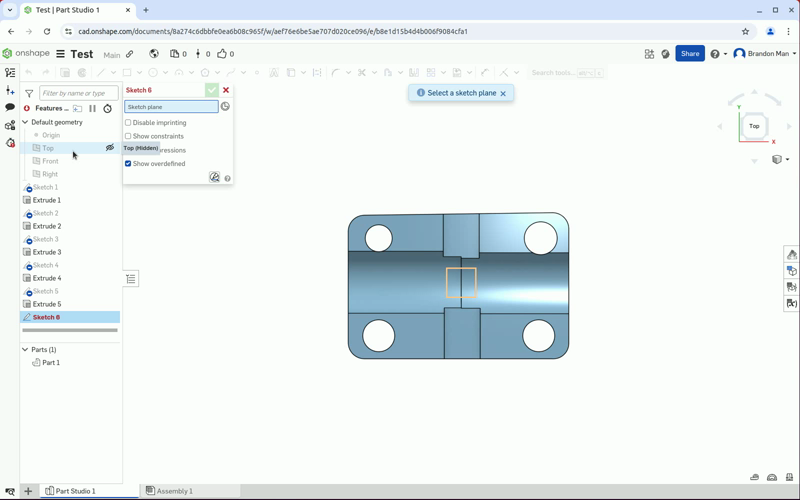
click(73, 150)
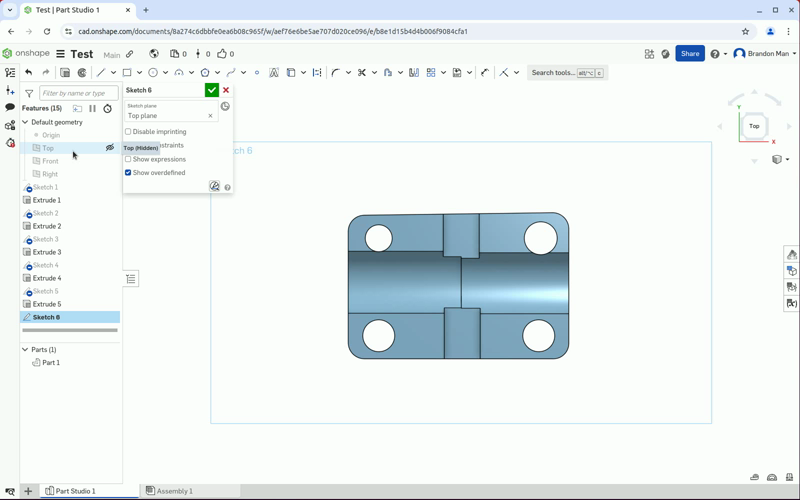
mouse_move(73, 352)
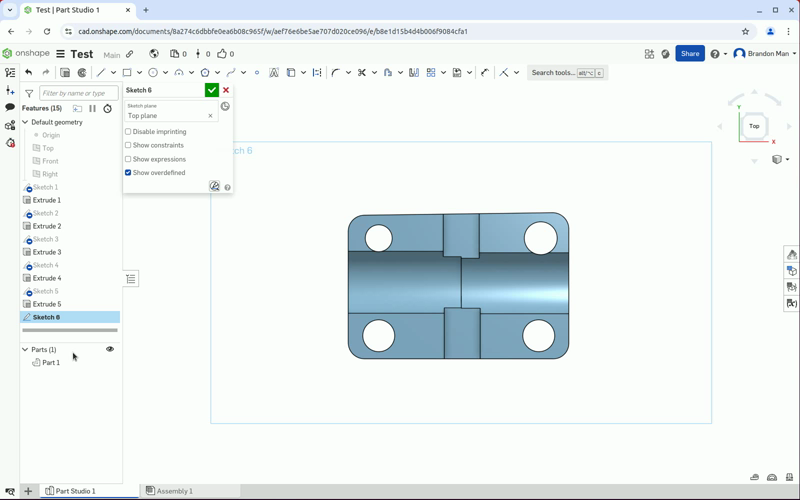
key(y)
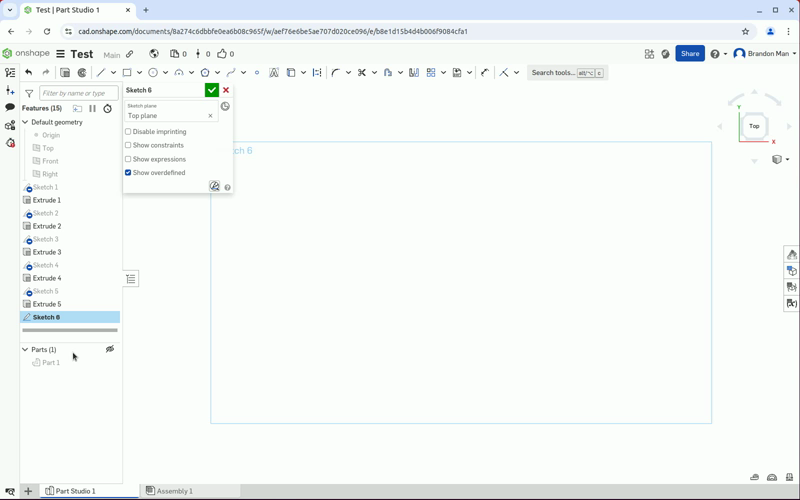
key(l)
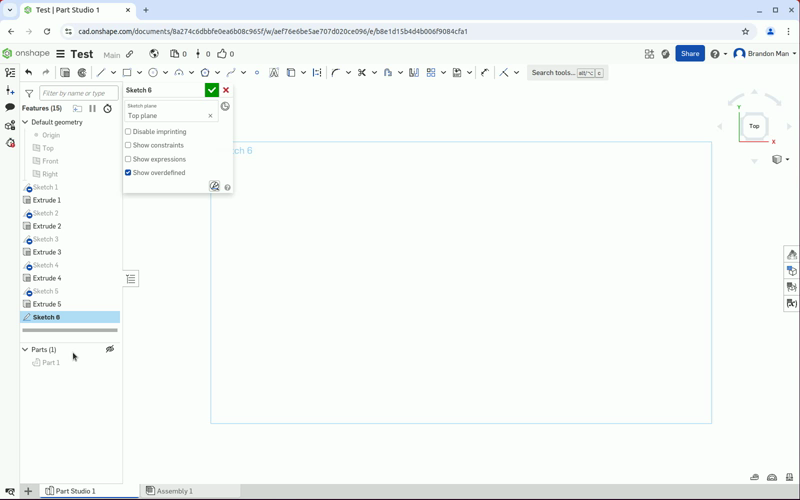
key_down(shift)
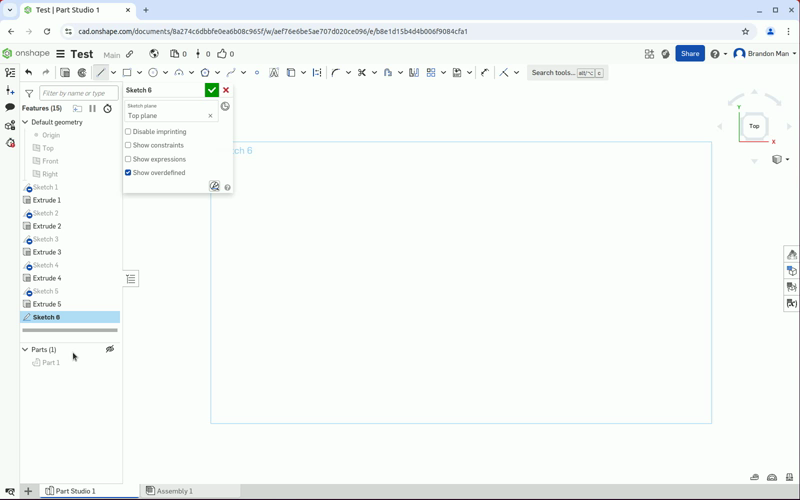
mouse_move(348, 299)
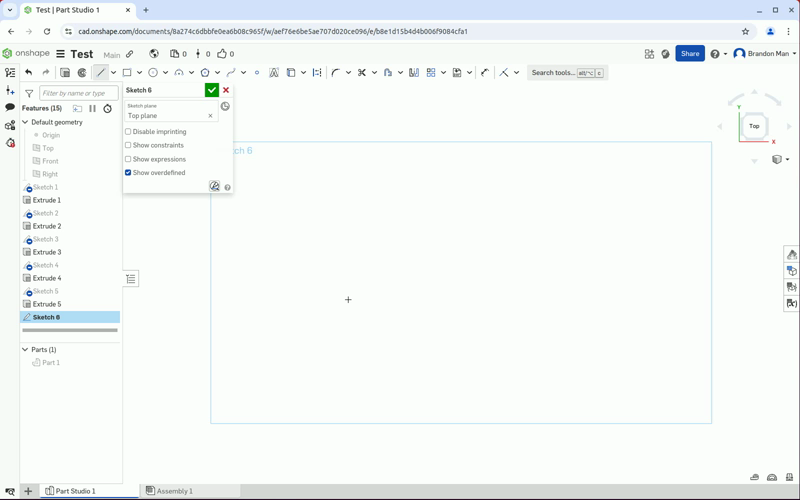
click(348, 299)
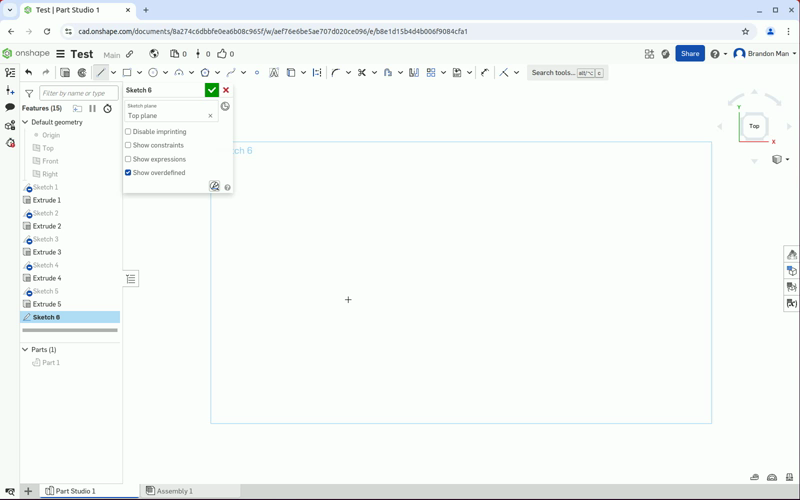
key_up(shift)
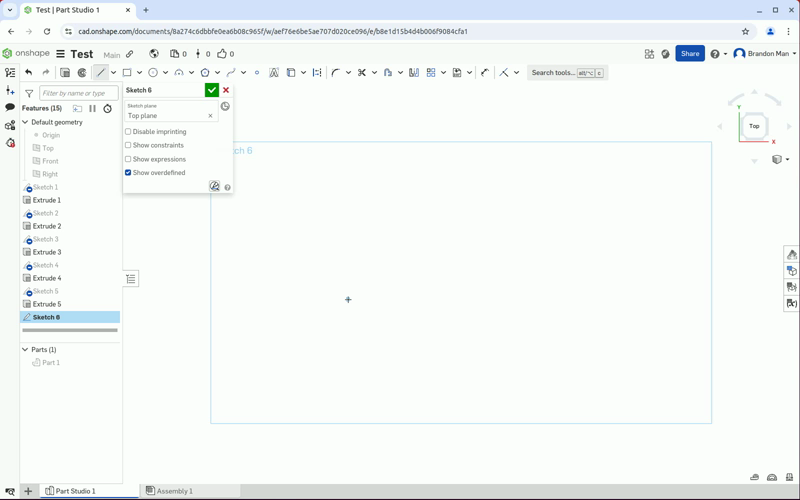
key_down(shift)
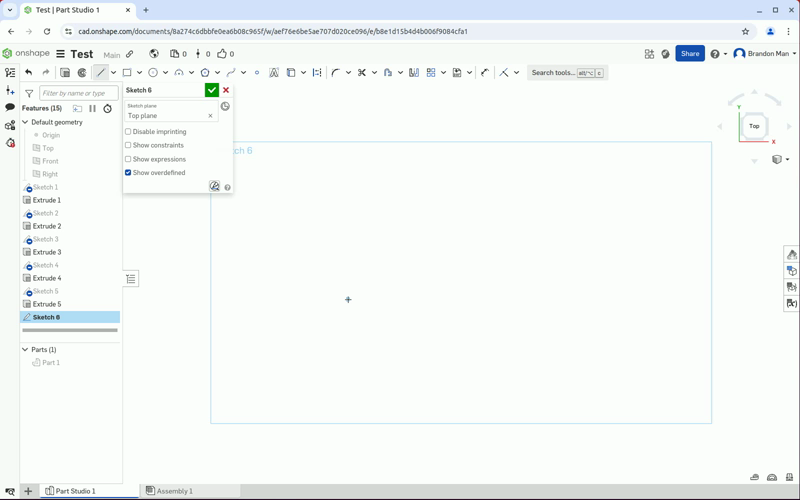
mouse_move(568, 299)
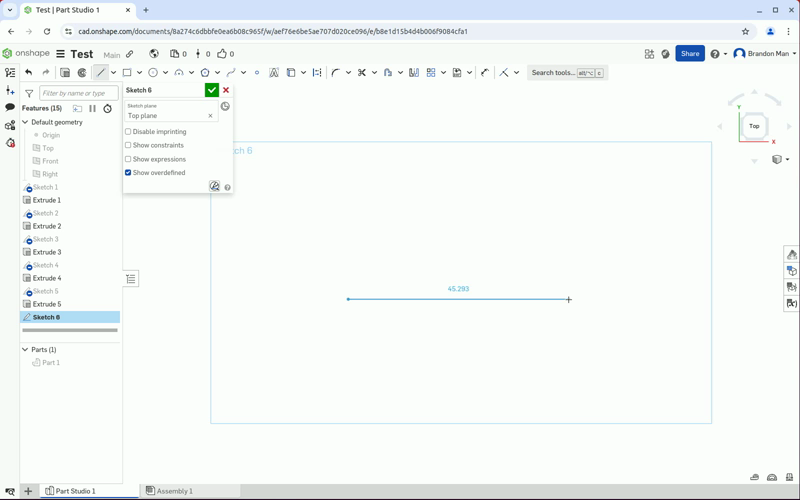
click(568, 299)
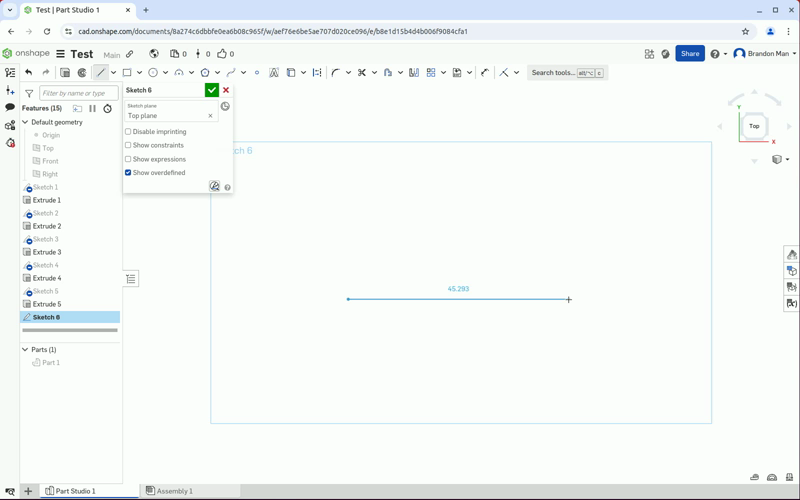
key_up(shift)
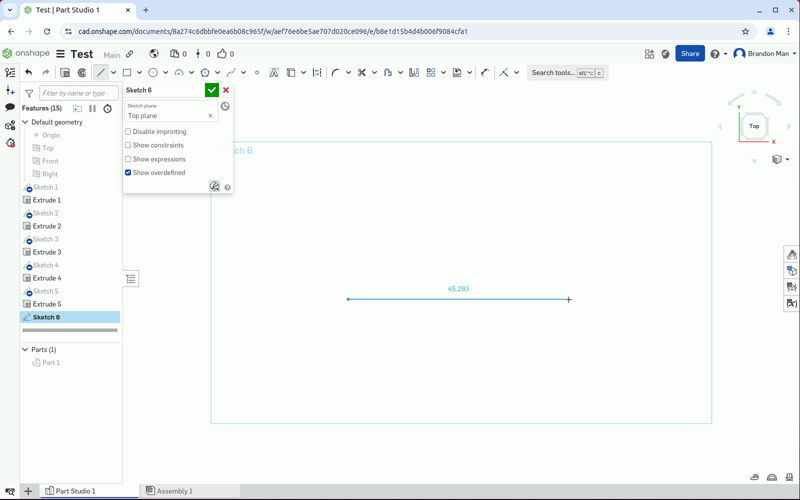
key_down(shift)
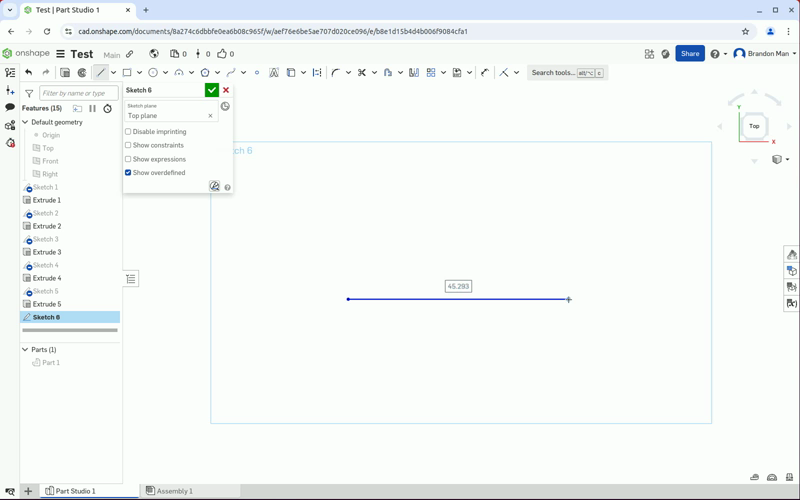
mouse_move(589, 299)
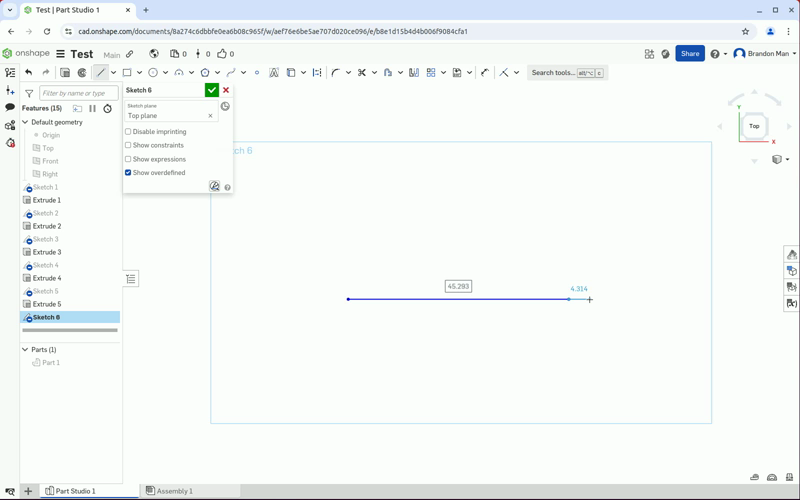
mouse_move(568, 271)
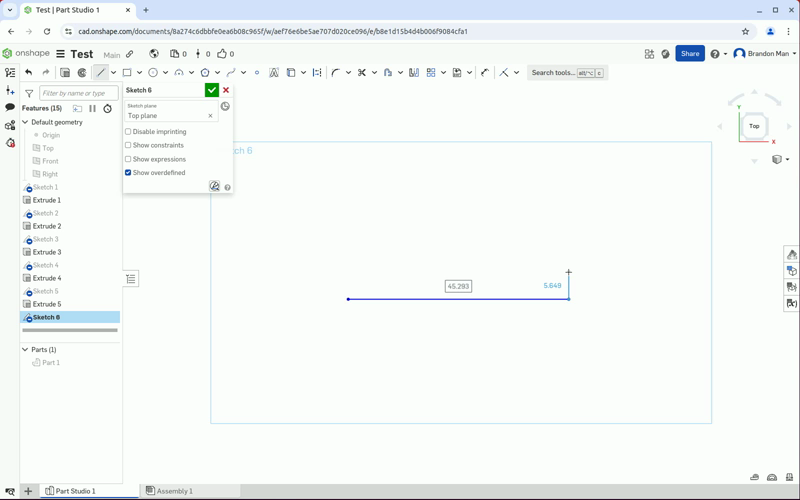
click(568, 271)
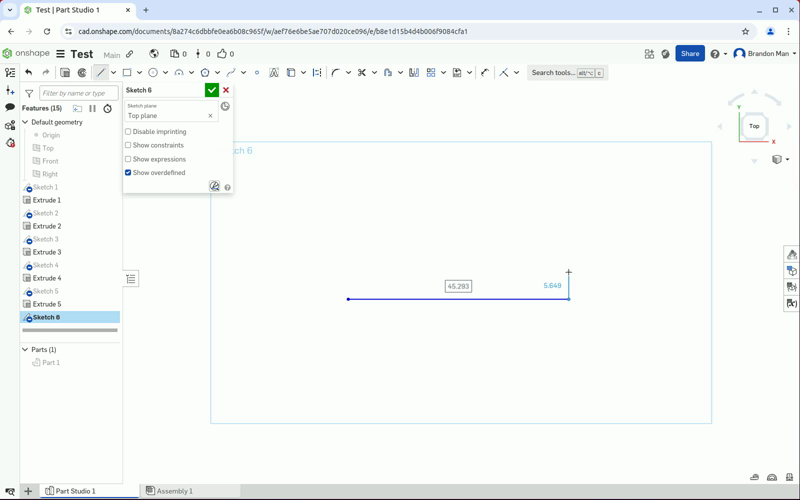
key_up(shift)
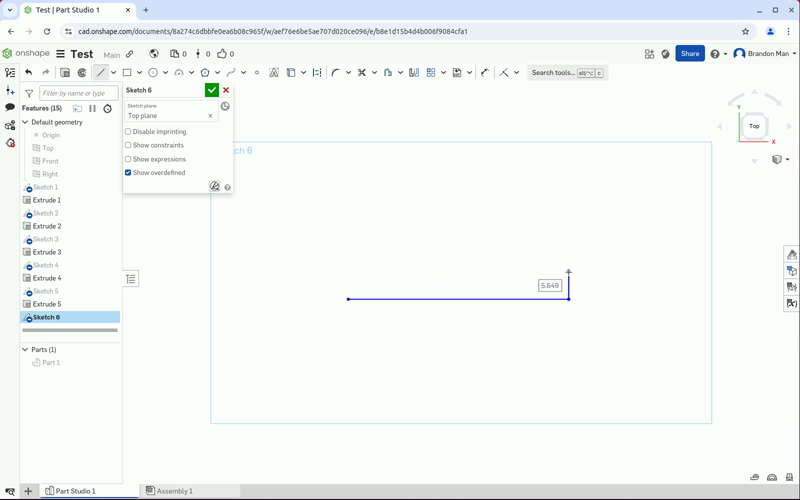
key_down(shift)
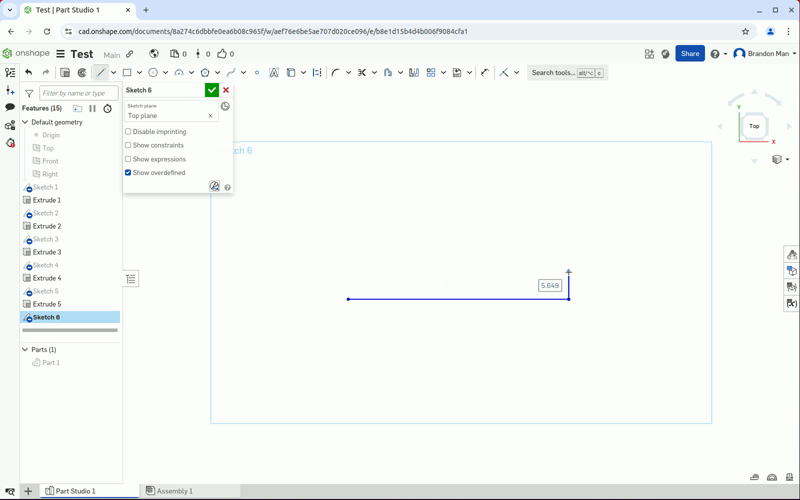
mouse_move(348, 271)
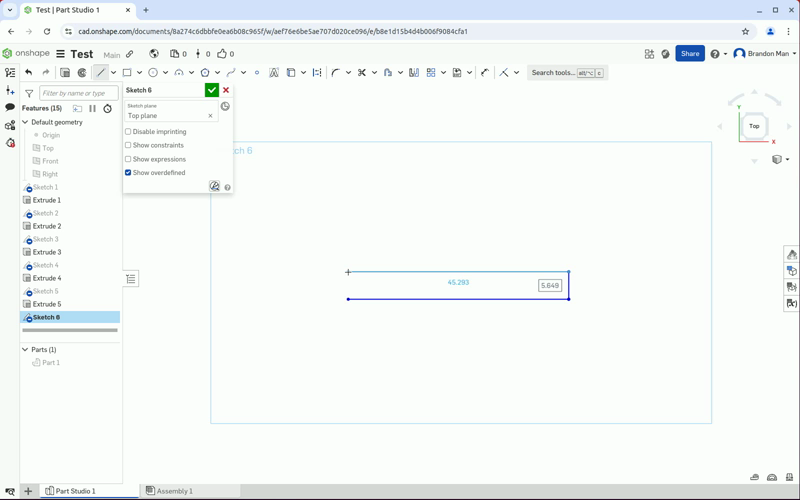
click(348, 271)
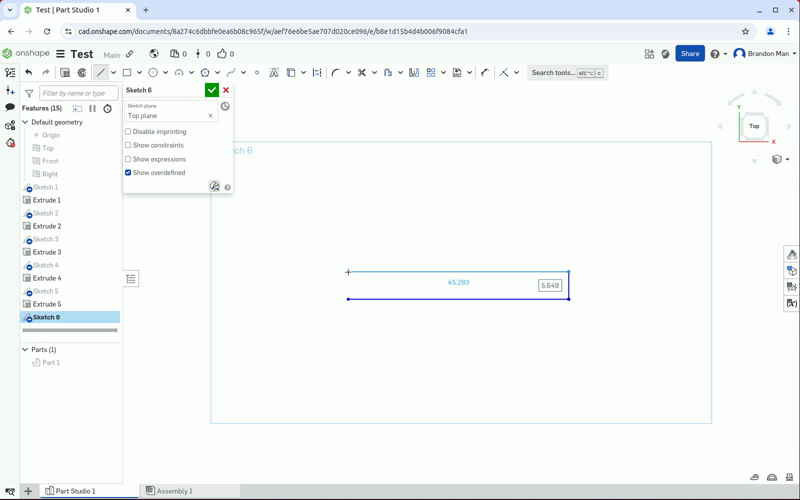
key_up(shift)
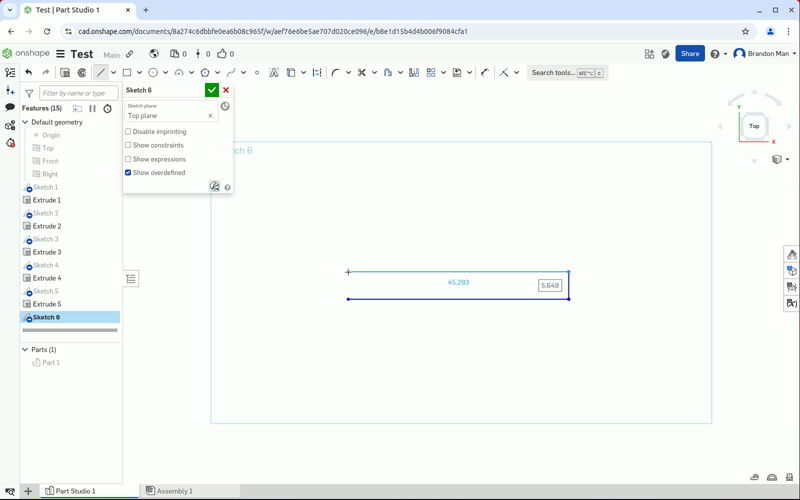
mouse_move(378, 271)
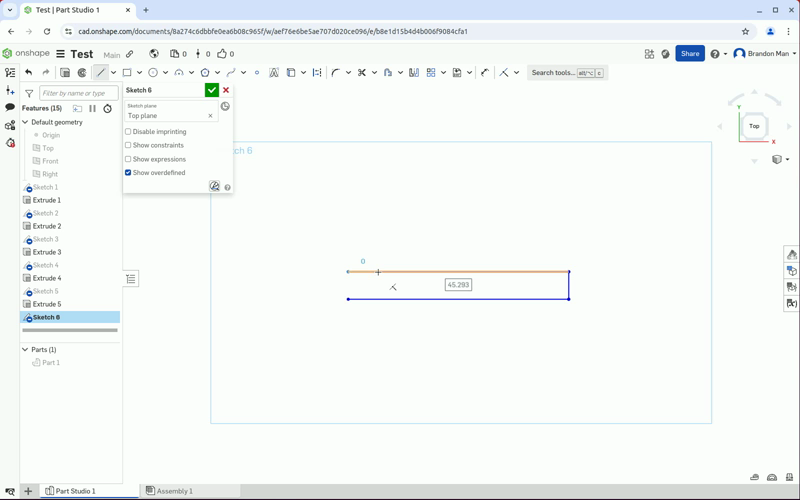
key_down(shift)
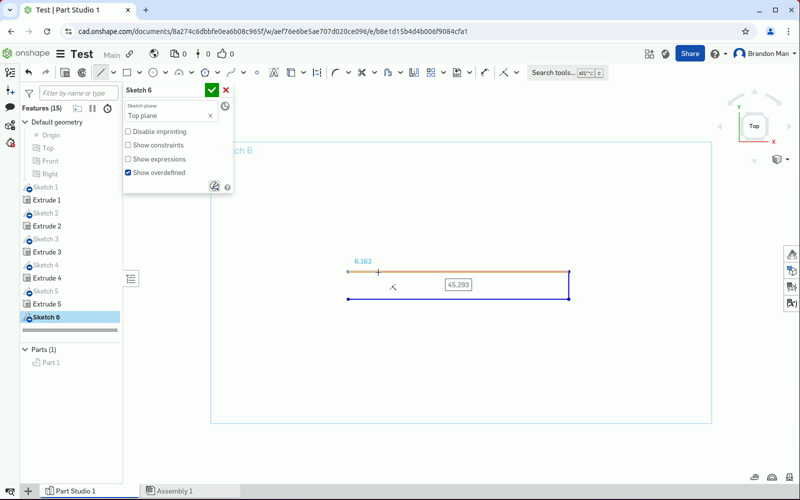
mouse_move(348, 299)
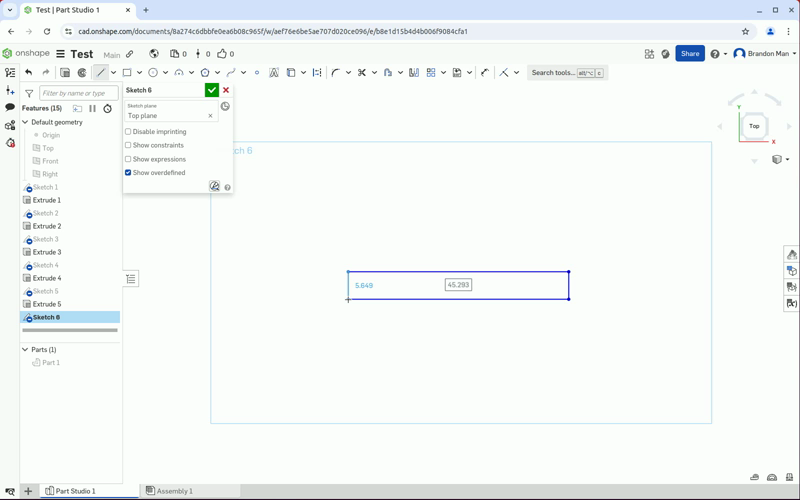
key_up(shift)
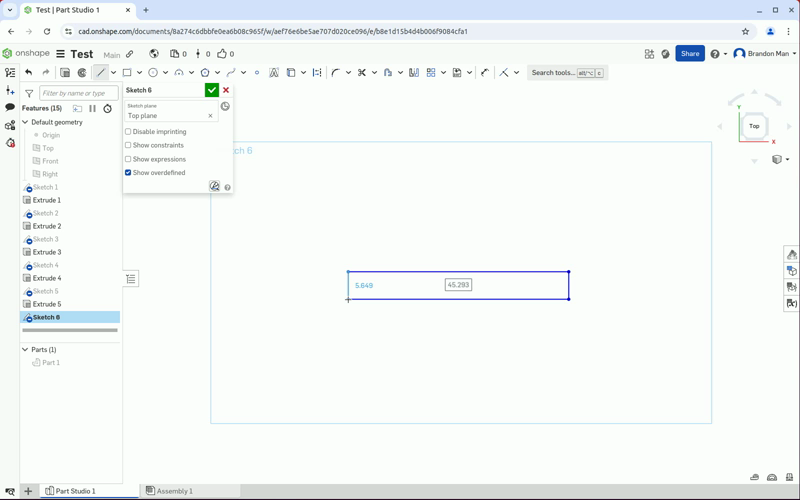
click(348, 299)
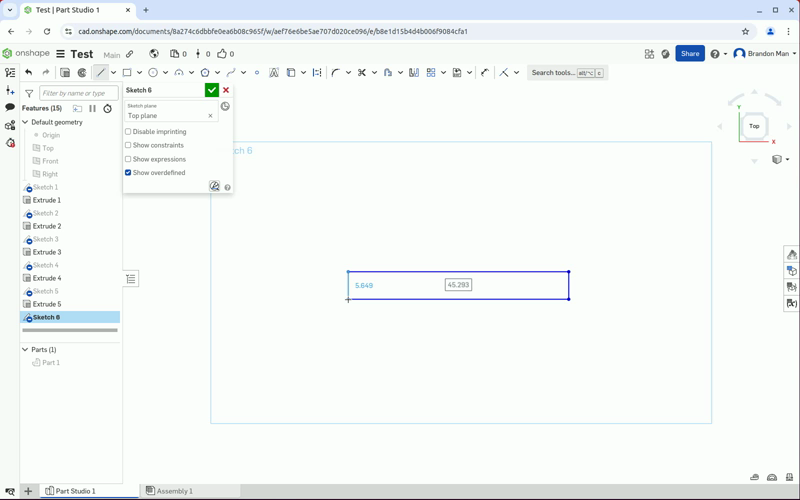
key(esc)
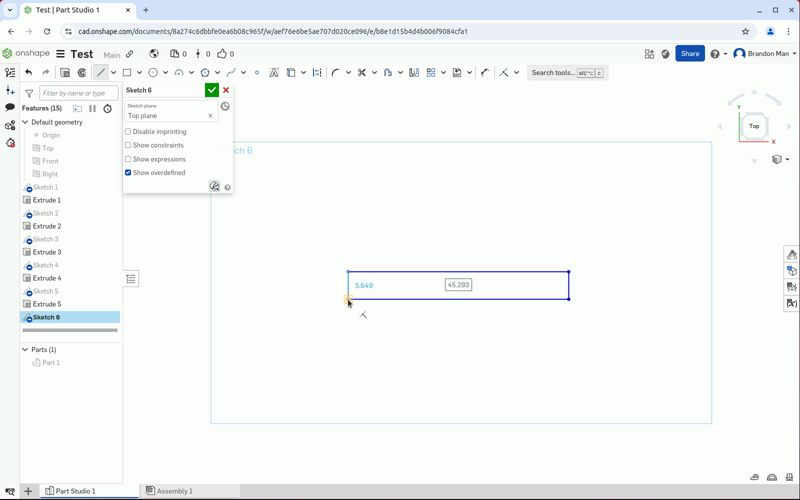
mouse_move(399, 286)
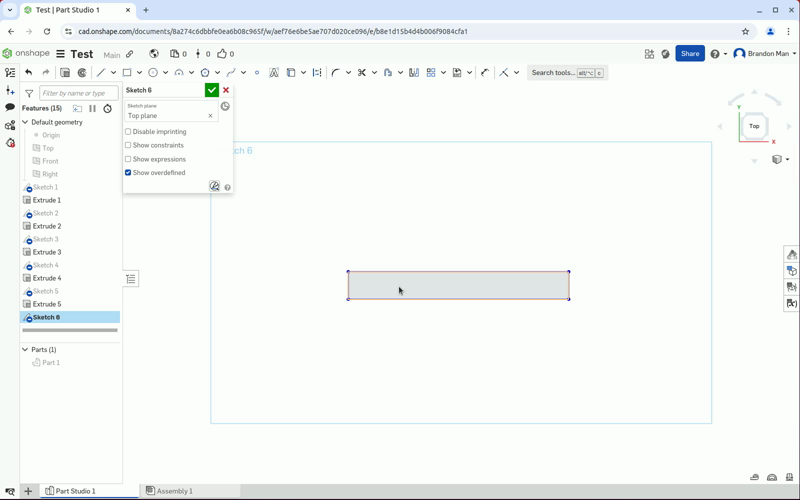
click(399, 286)
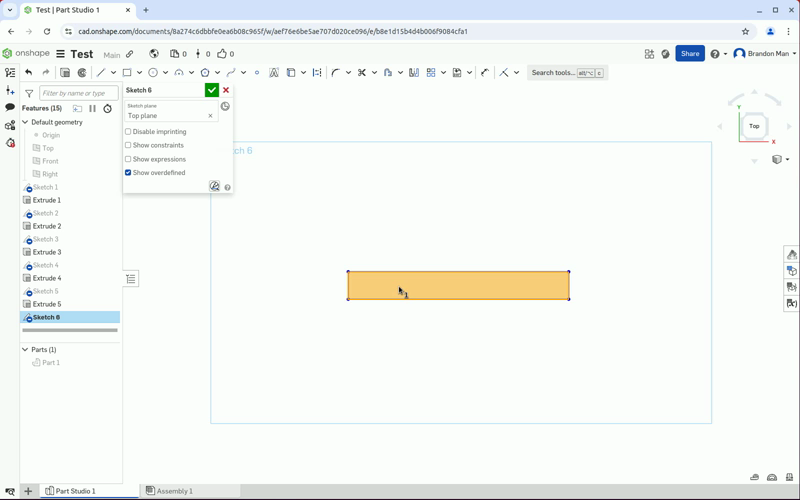
mouse_move(73, 352)
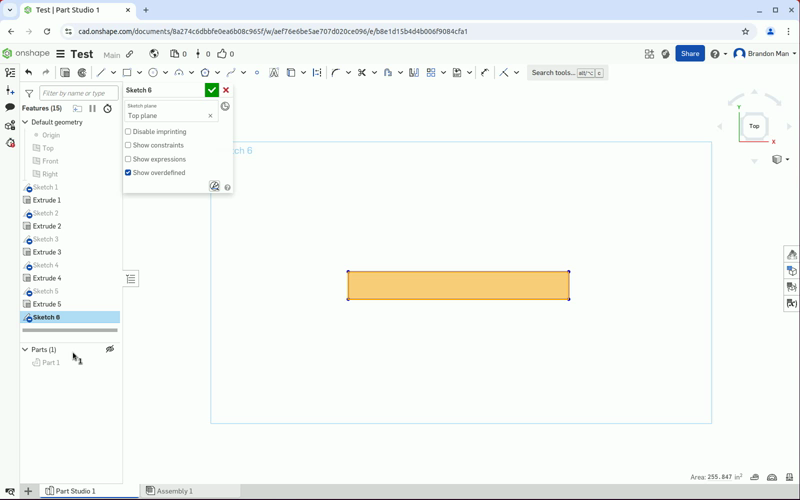
key(shift+y)
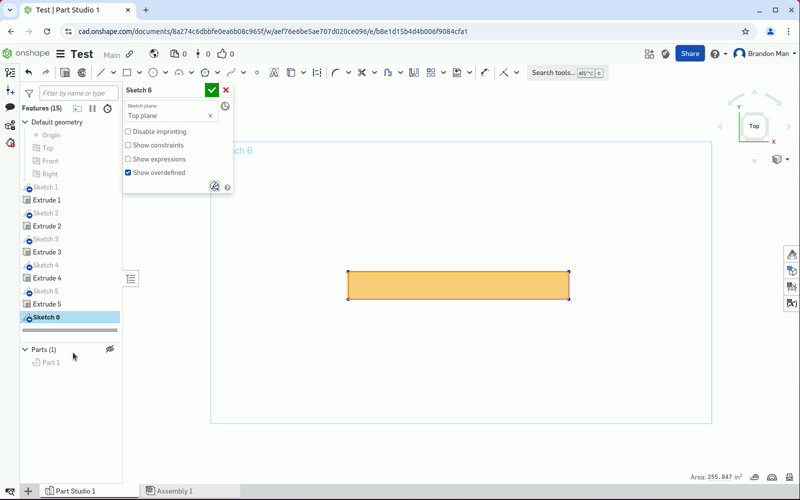
key(shift+e)
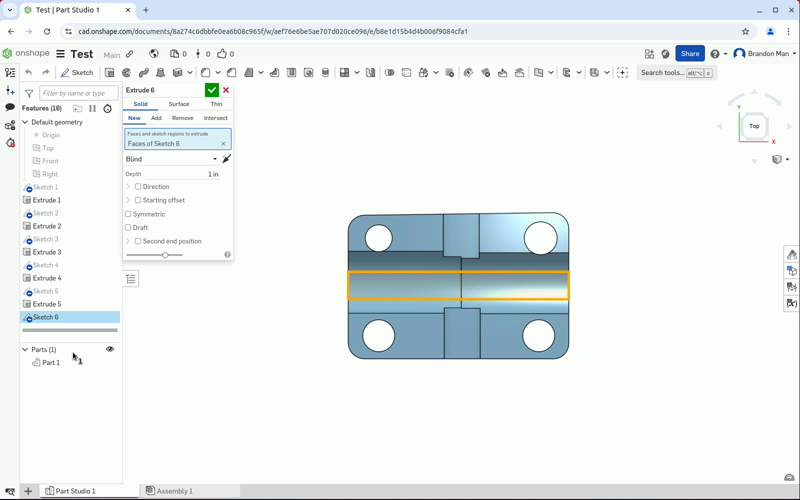
mouse_move(143, 106)
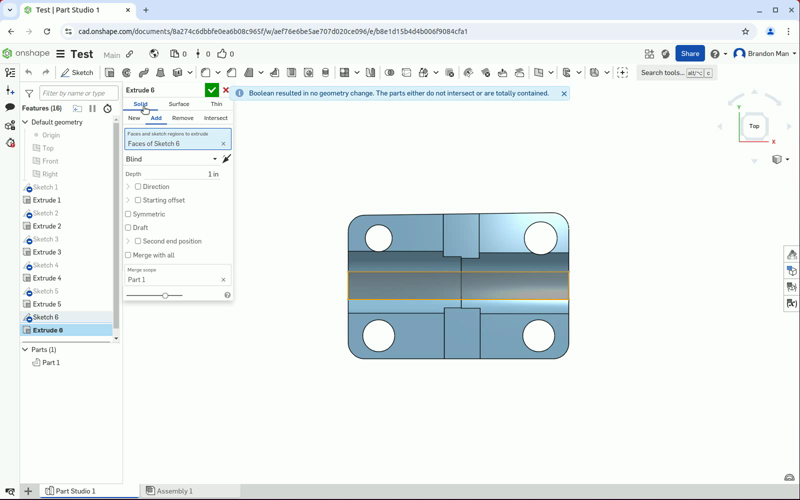
click(143, 106)
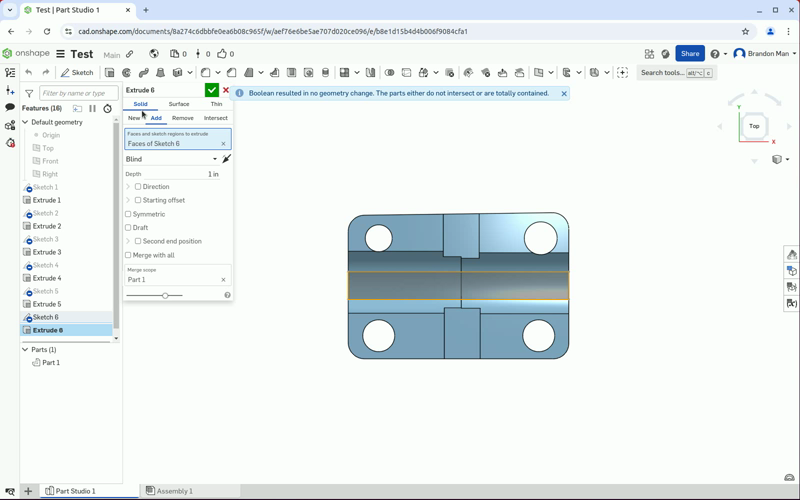
mouse_move(137, 120)
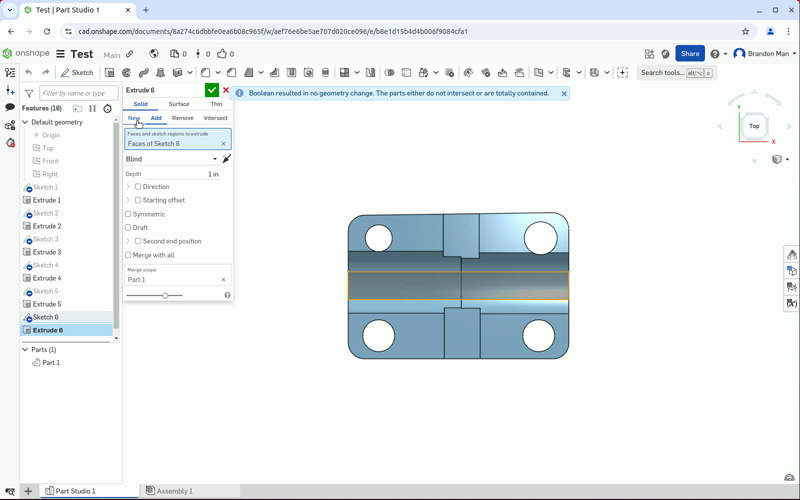
click(137, 120)
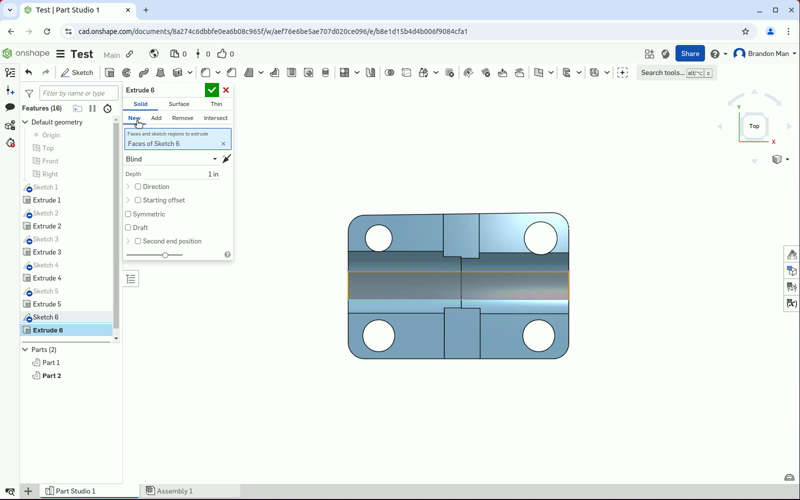
key(tab, 4)
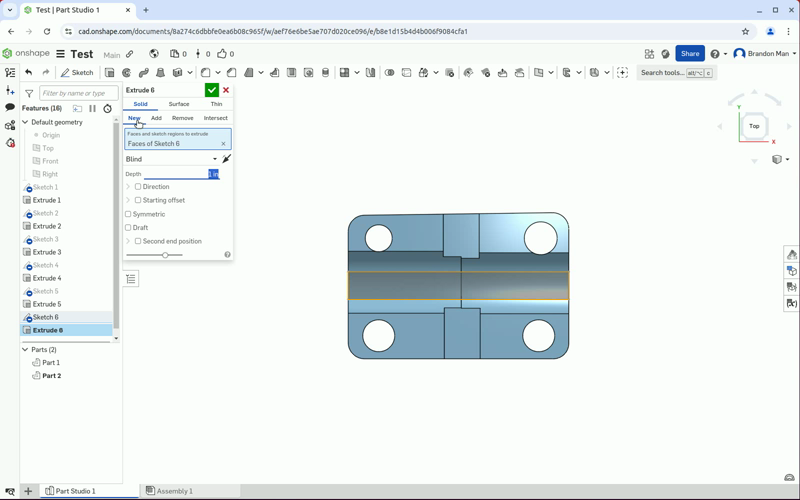
text(-6.258)
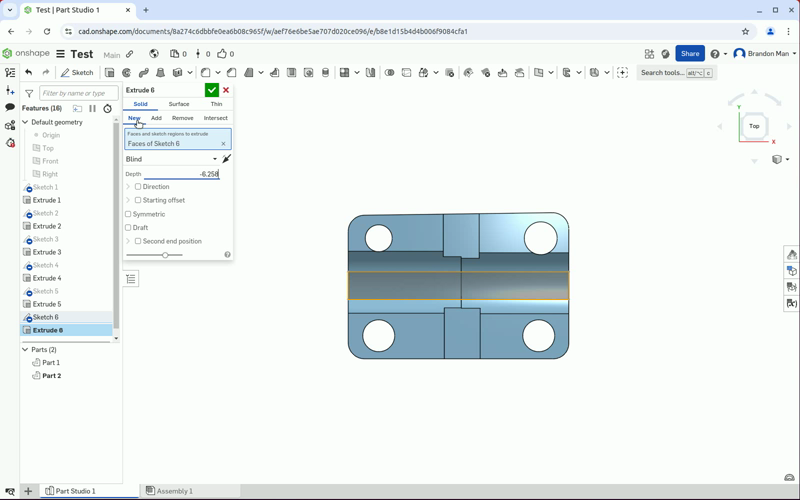
key(enter)
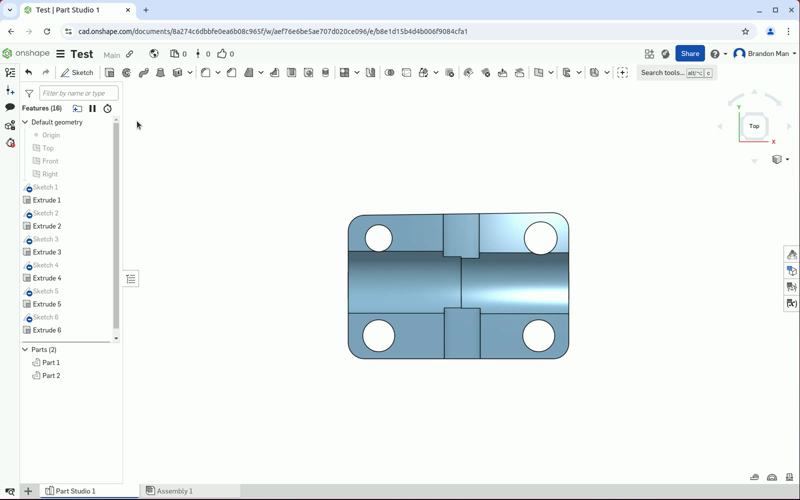
key(shift+h)
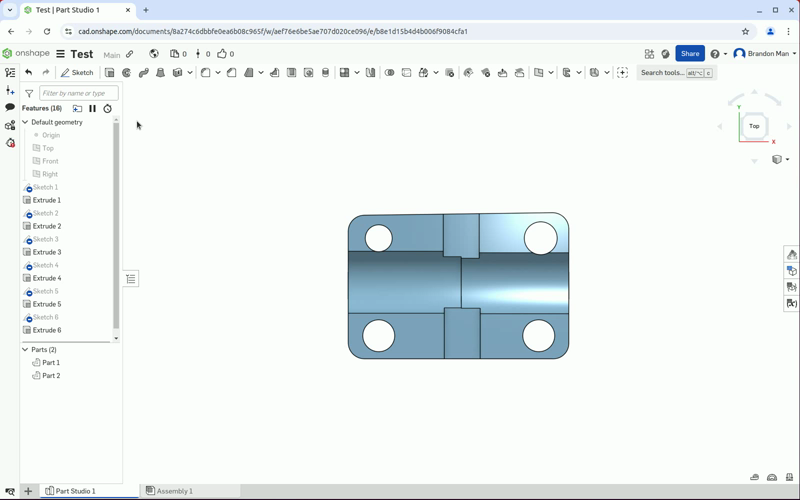
key(shift+h)
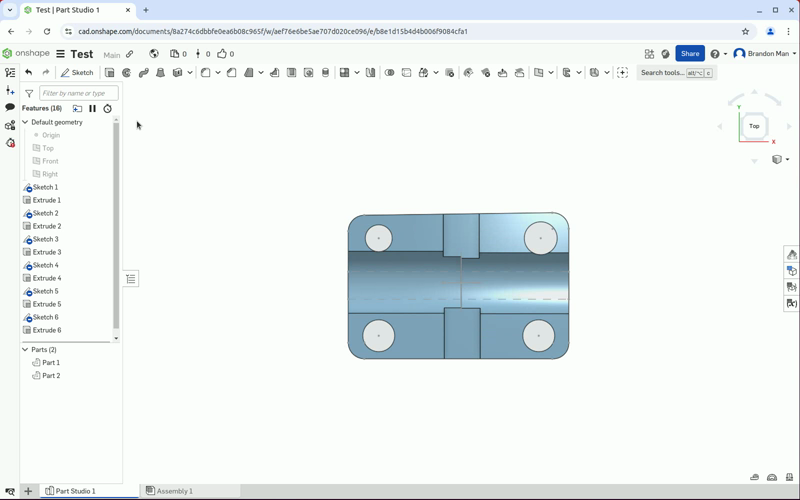
key(shift+7)
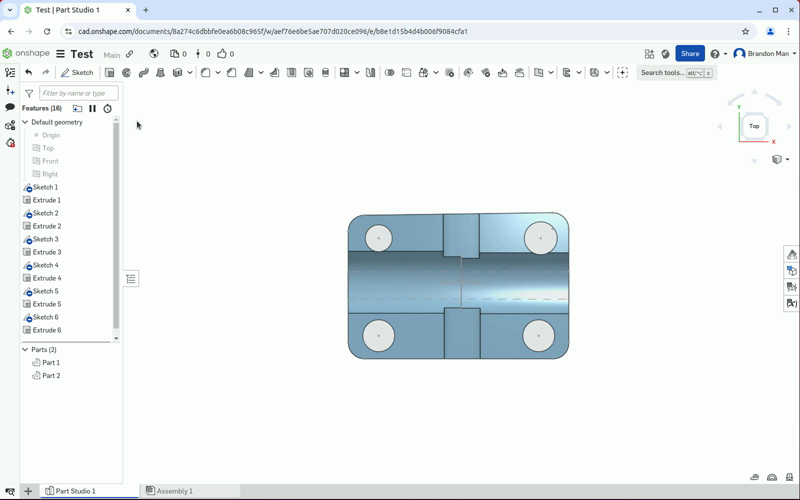
key(up, 3)
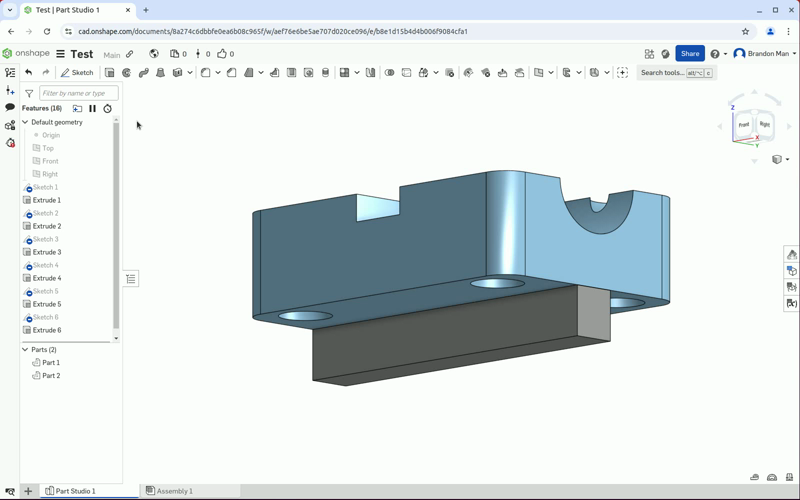
key(left, 3)
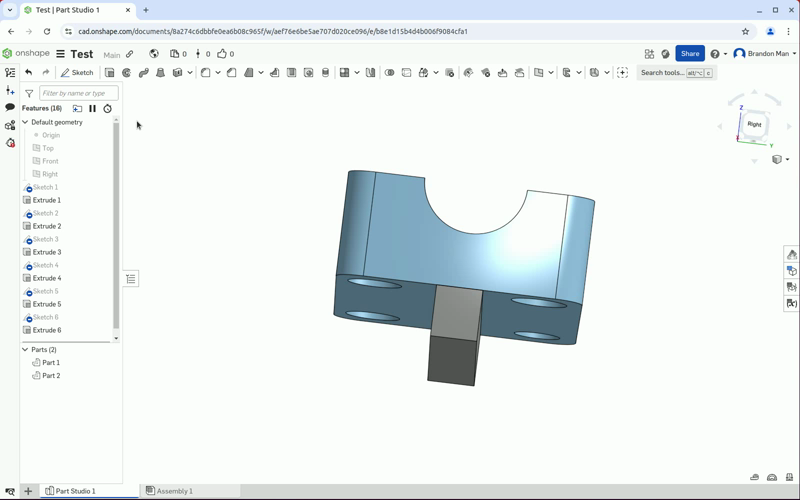
key(right, 3)
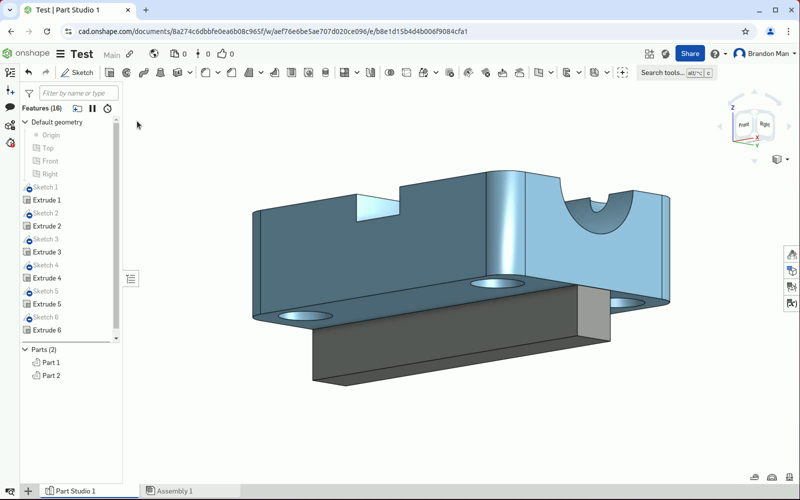
key(down, 3)
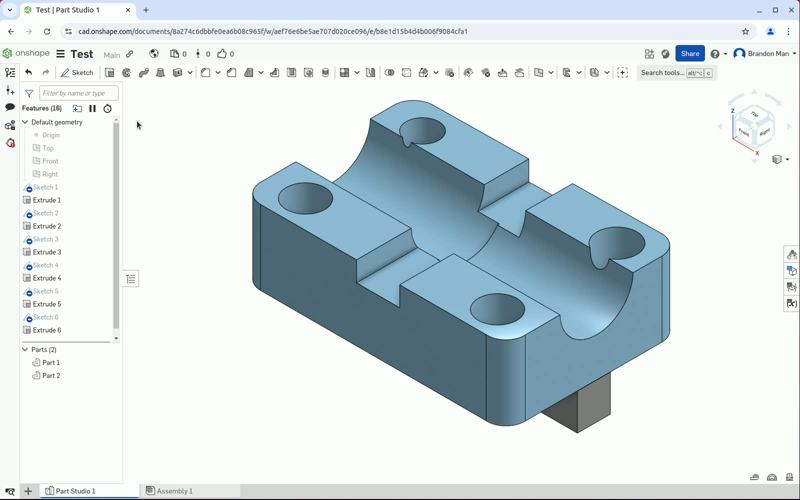
mouse_move(69, 189)
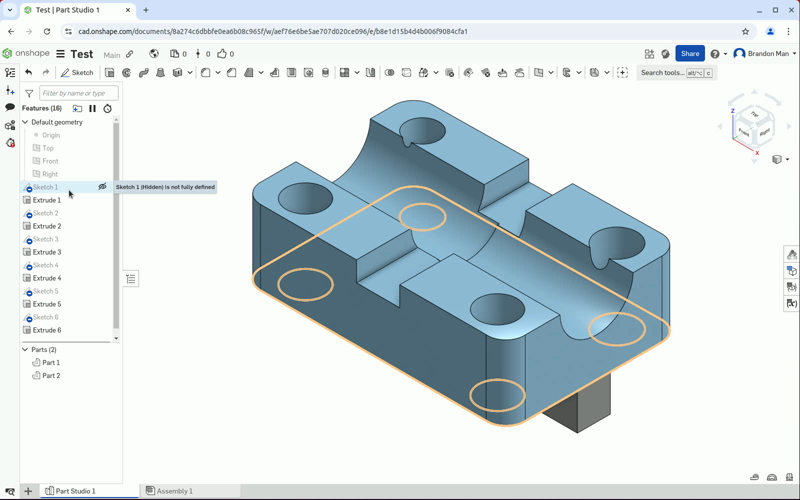
click(69, 189)